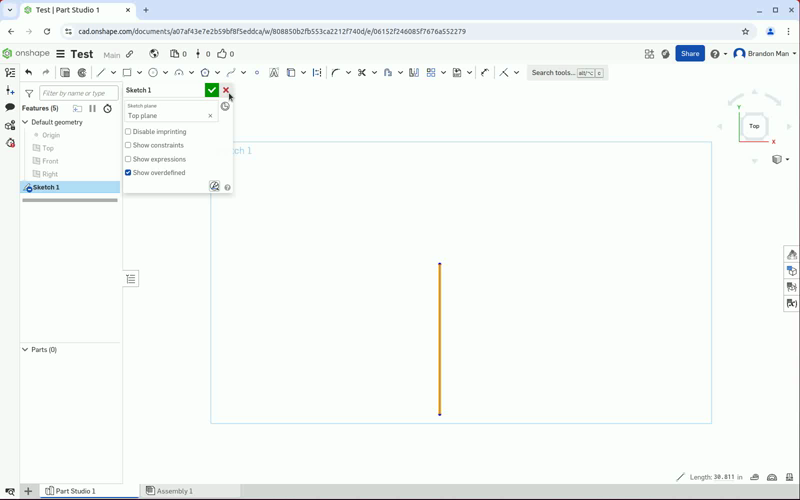
key(shift+h)
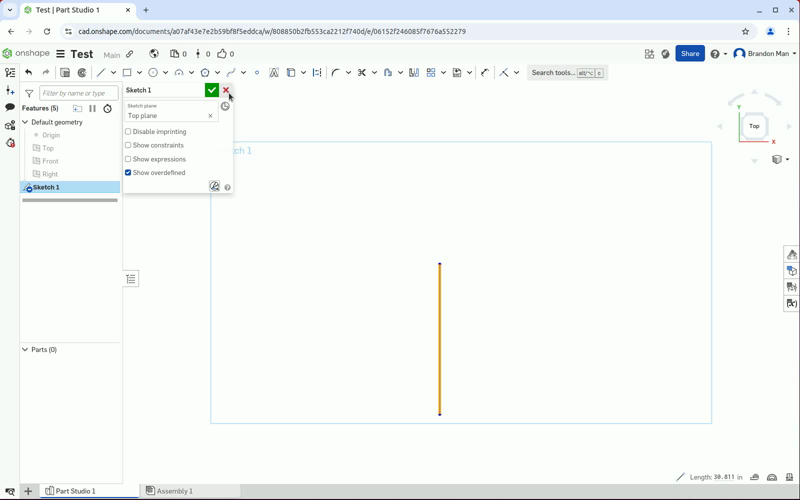
key(shift+s)
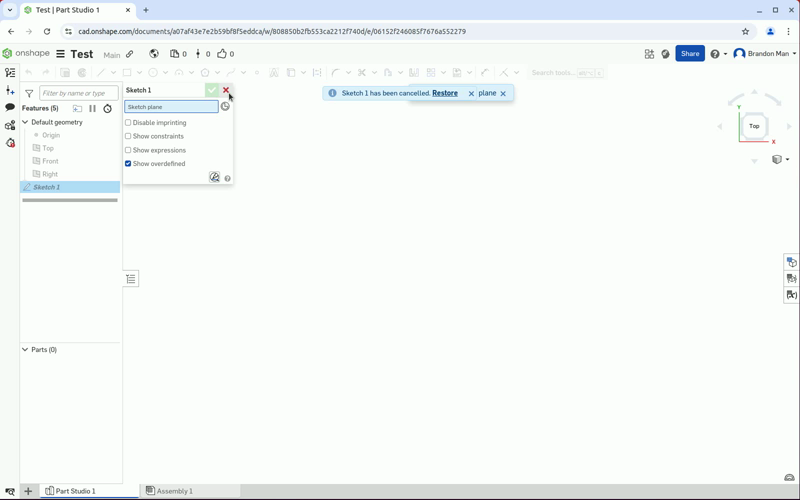
mouse_move(73, 150)
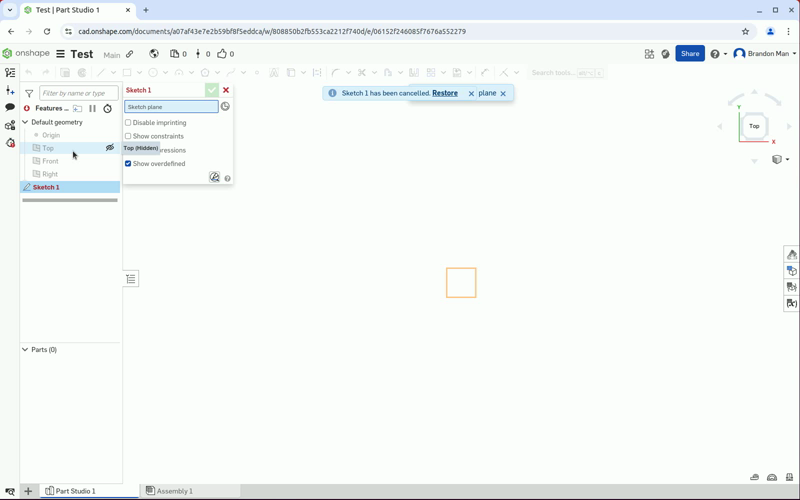
click(73, 150)
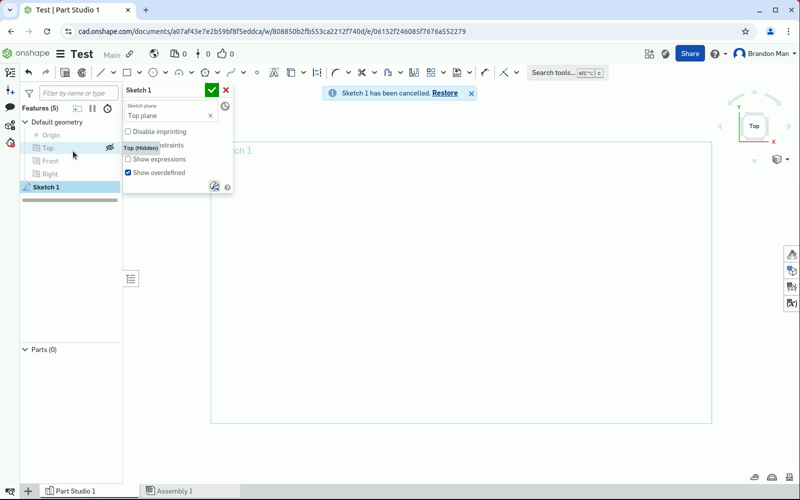
mouse_move(73, 352)
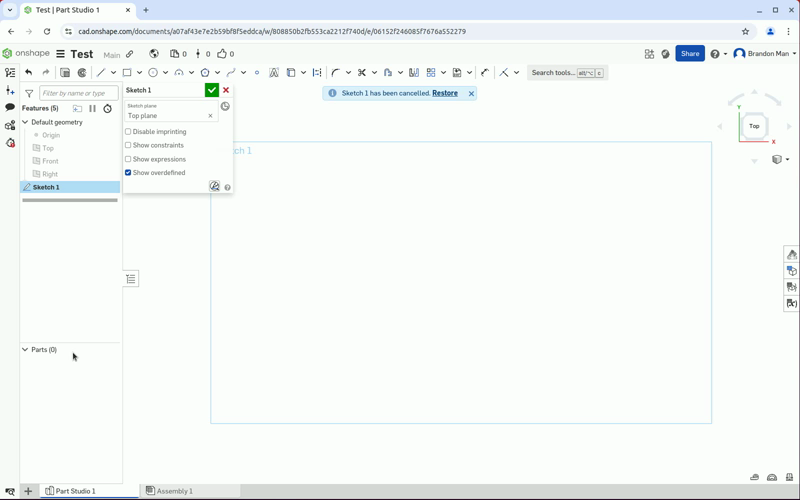
key(y)
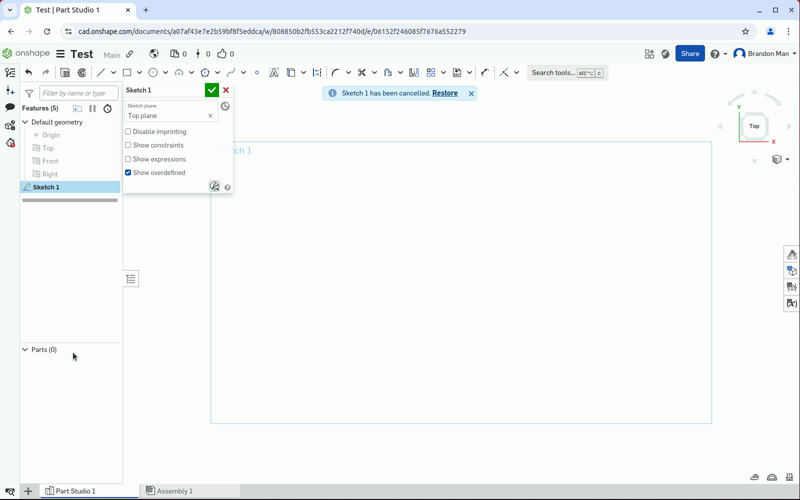
key(l)
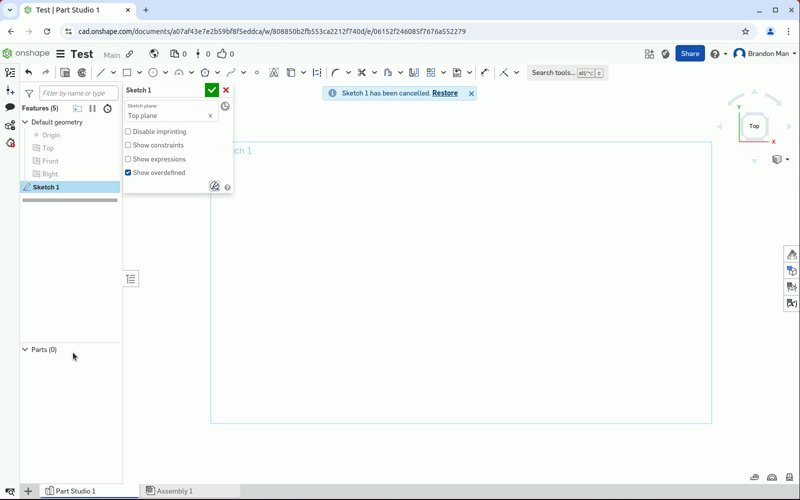
key_down(shift)
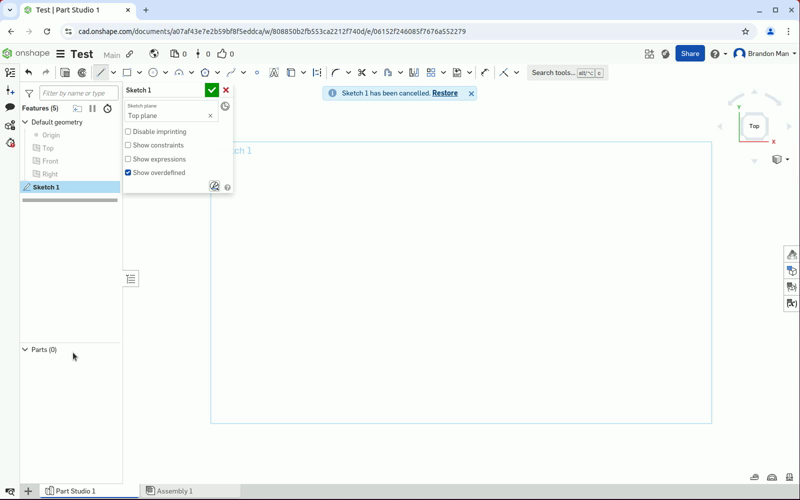
mouse_move(359, 373)
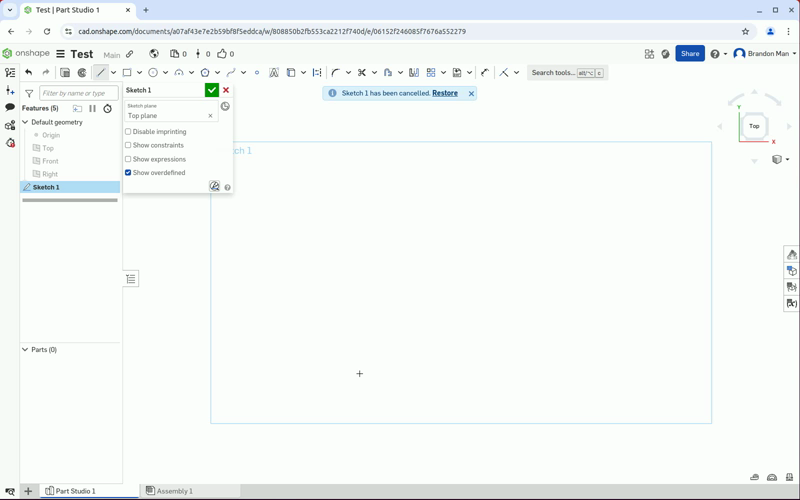
click(359, 373)
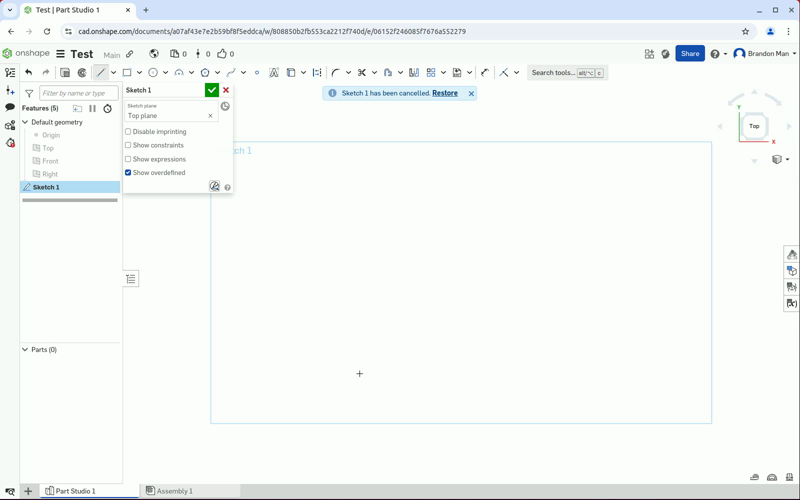
key_up(shift)
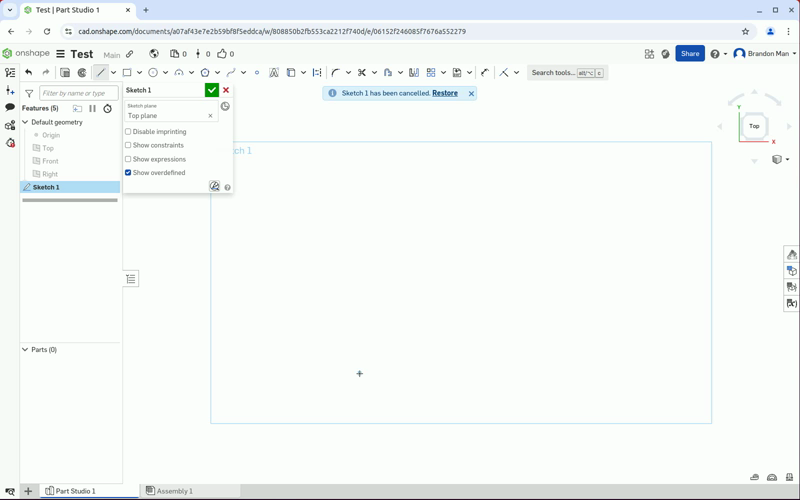
key_down(shift)
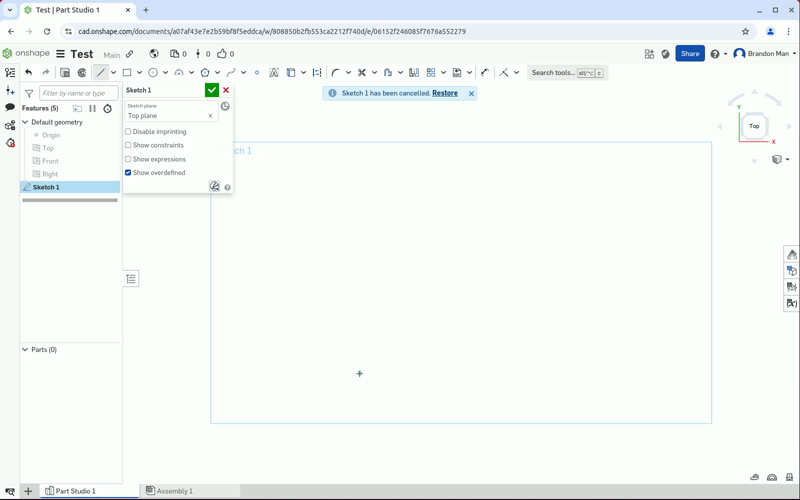
mouse_move(389, 373)
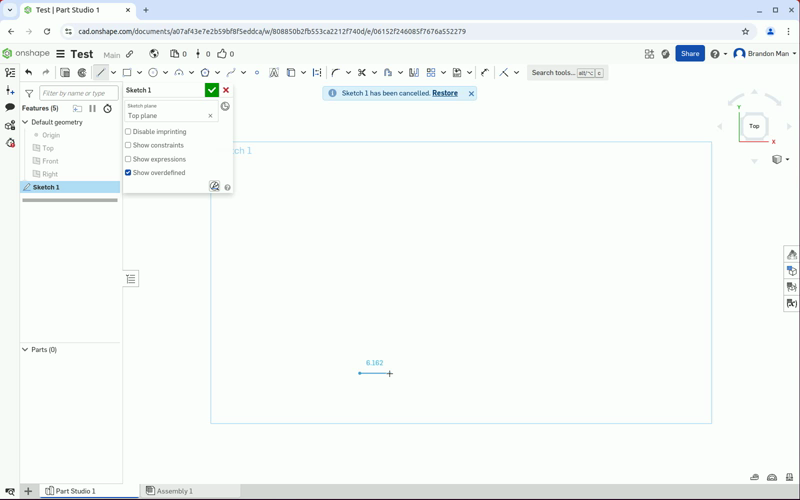
mouse_move(372, 373)
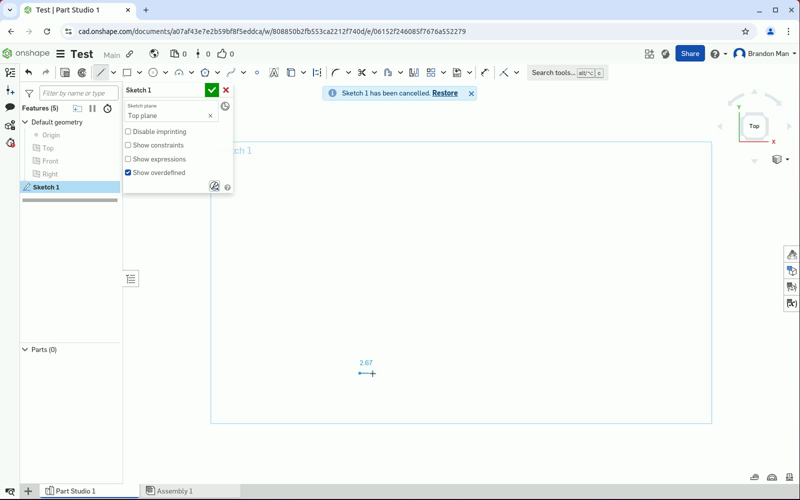
click(372, 373)
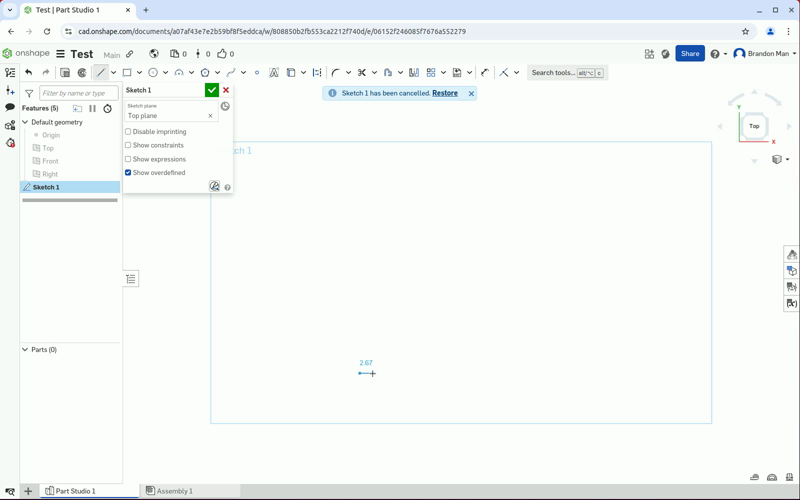
key_up(shift)
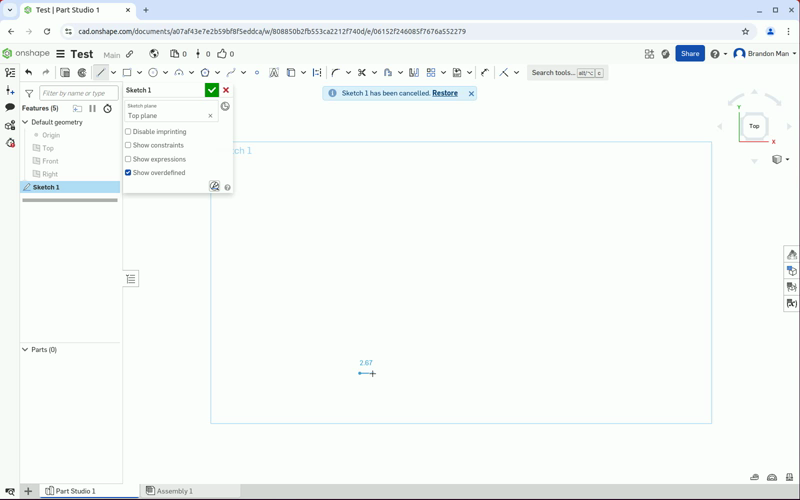
key_down(shift)
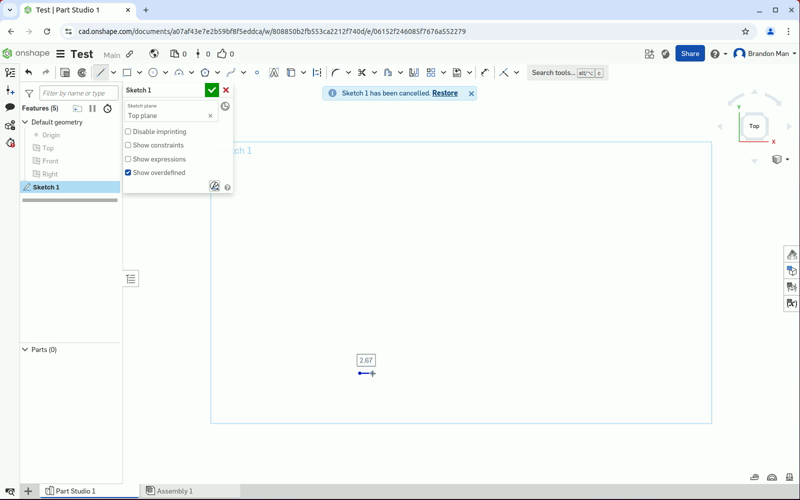
mouse_move(402, 373)
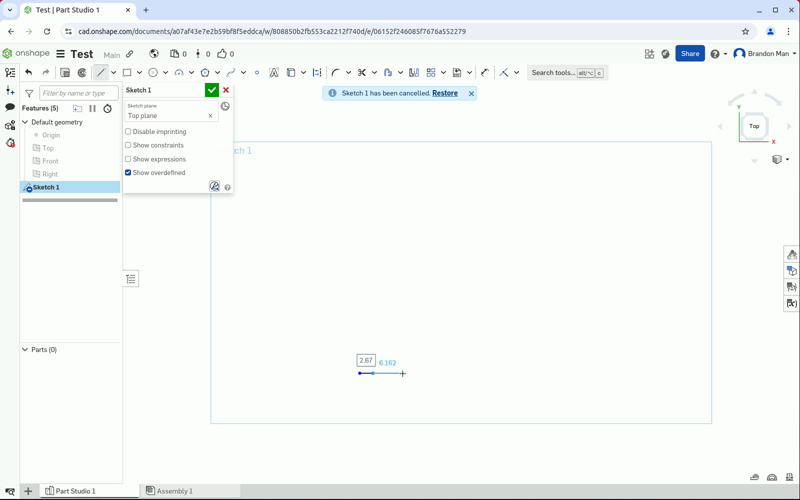
mouse_move(372, 363)
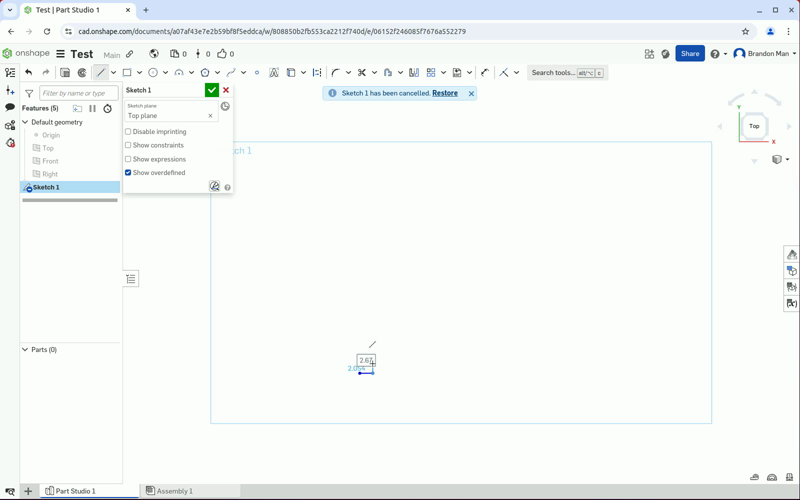
click(372, 363)
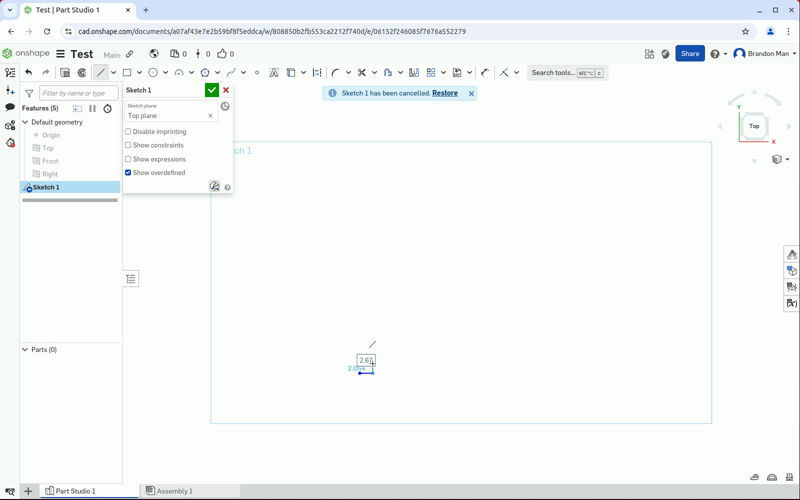
key_up(shift)
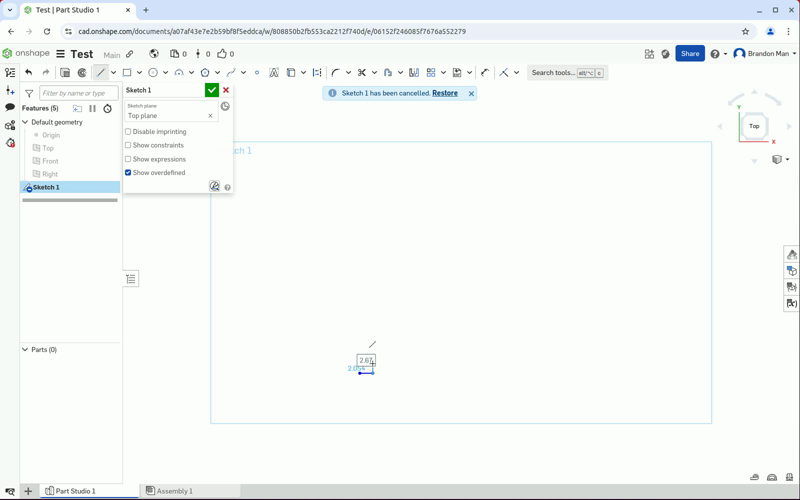
key_down(shift)
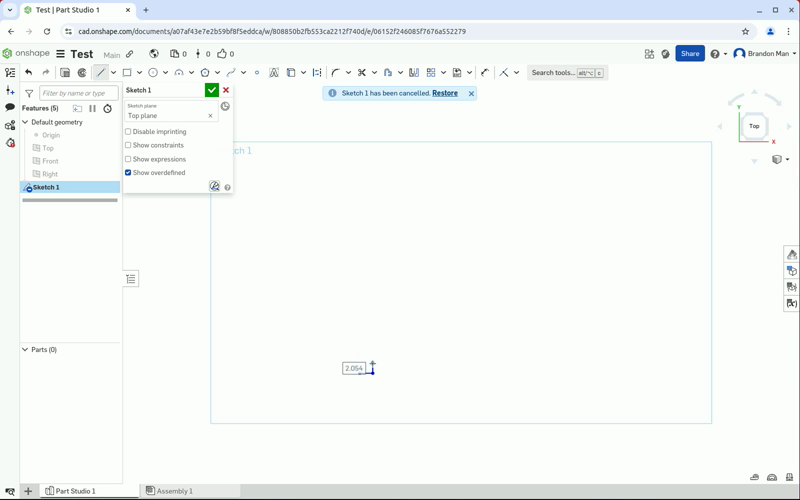
mouse_move(402, 363)
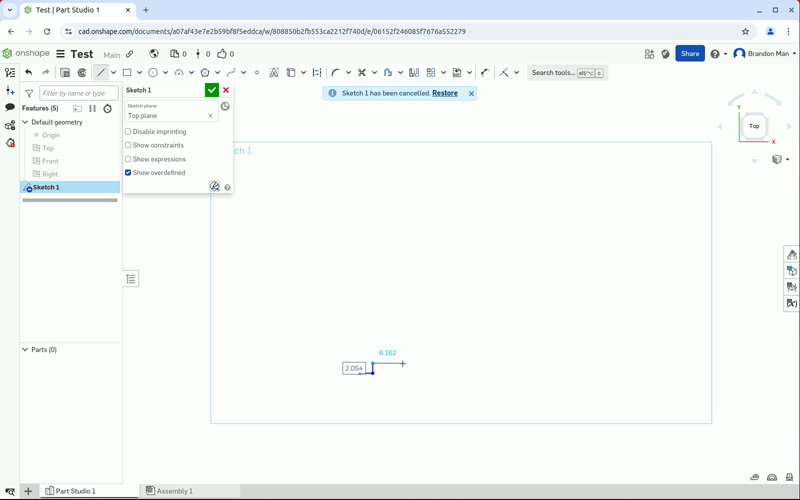
mouse_move(359, 363)
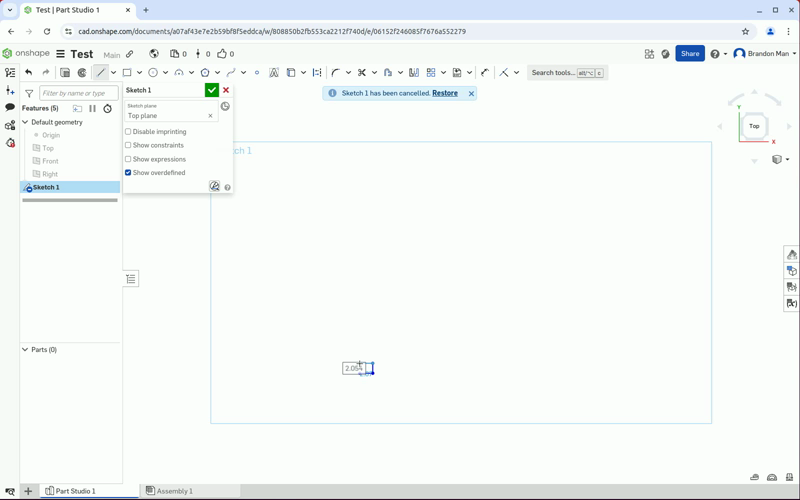
click(359, 363)
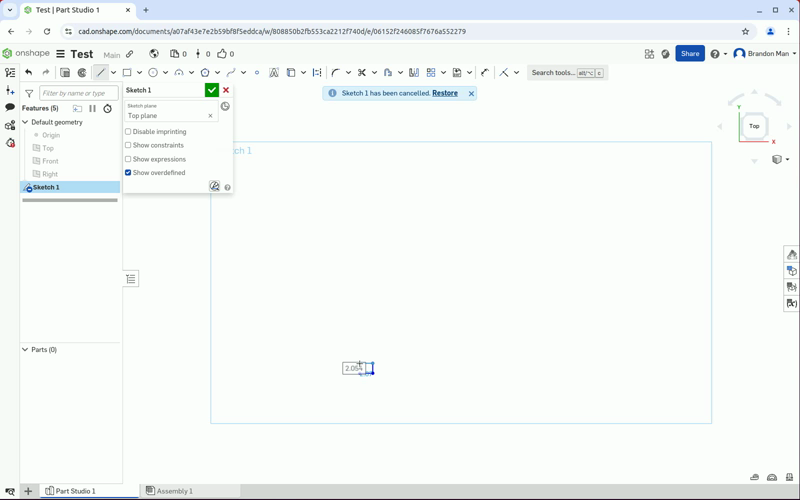
key_up(shift)
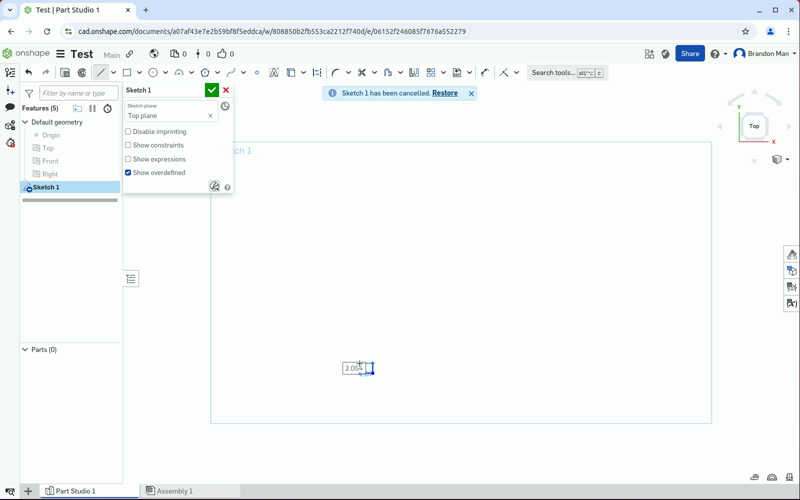
mouse_move(389, 363)
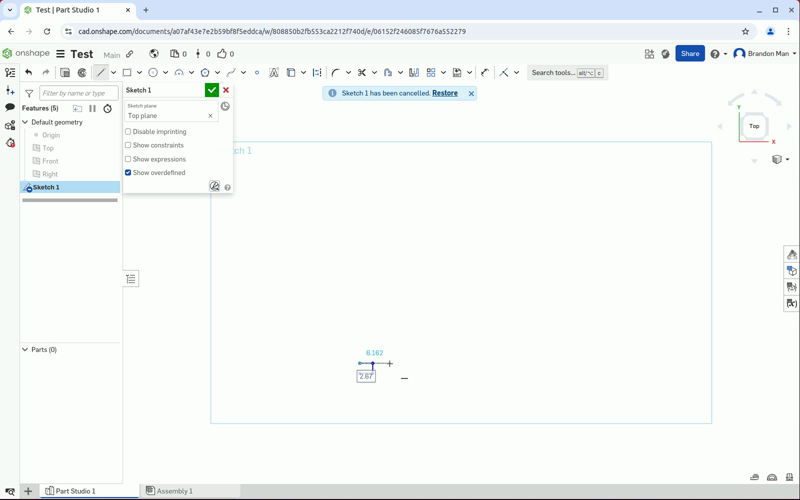
key_down(shift)
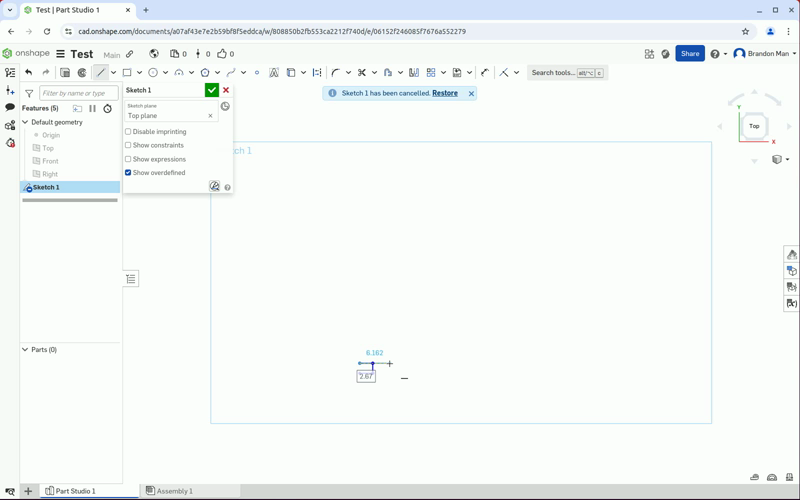
mouse_move(359, 373)
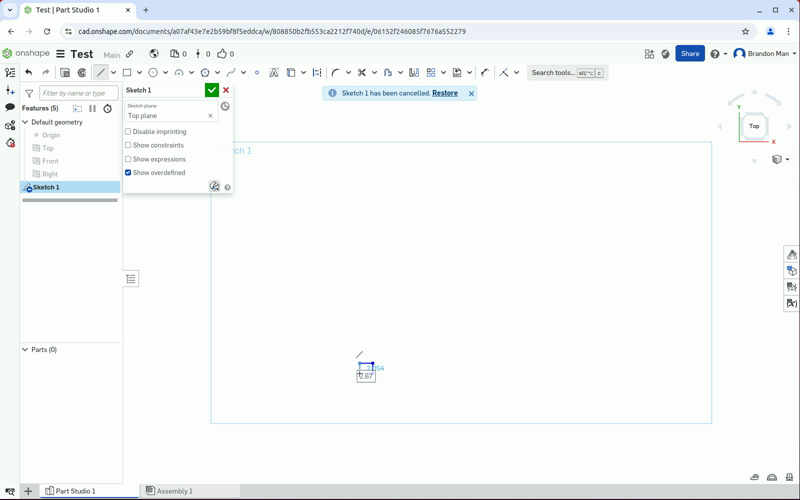
key_up(shift)
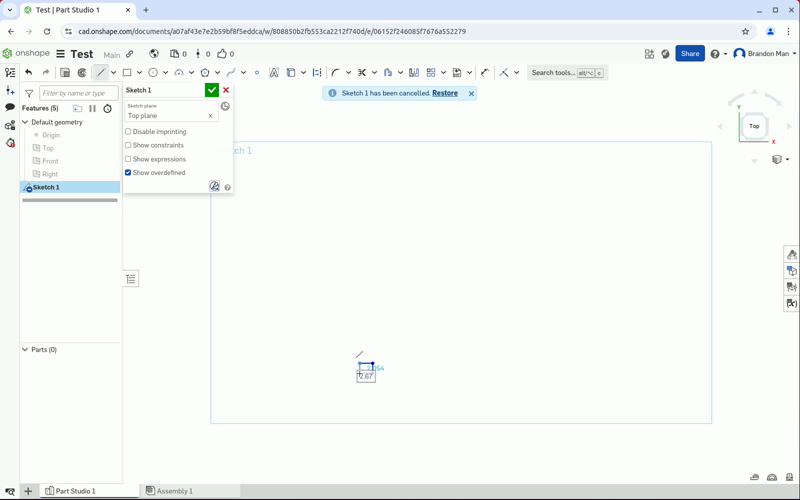
click(359, 373)
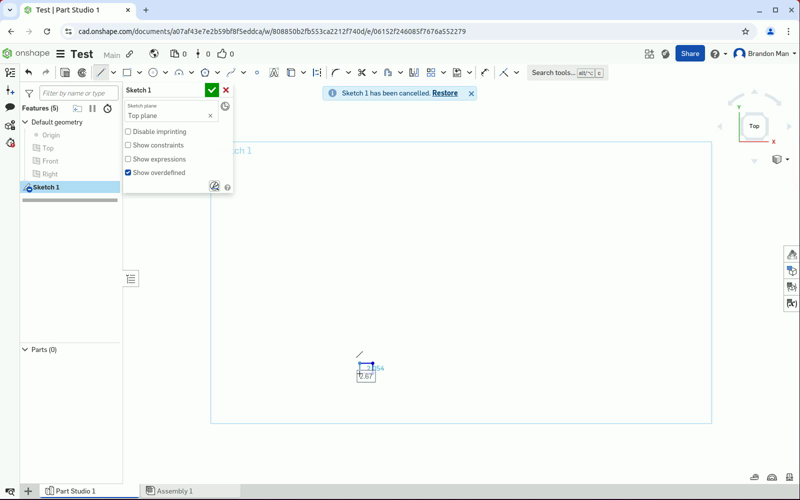
key(esc)
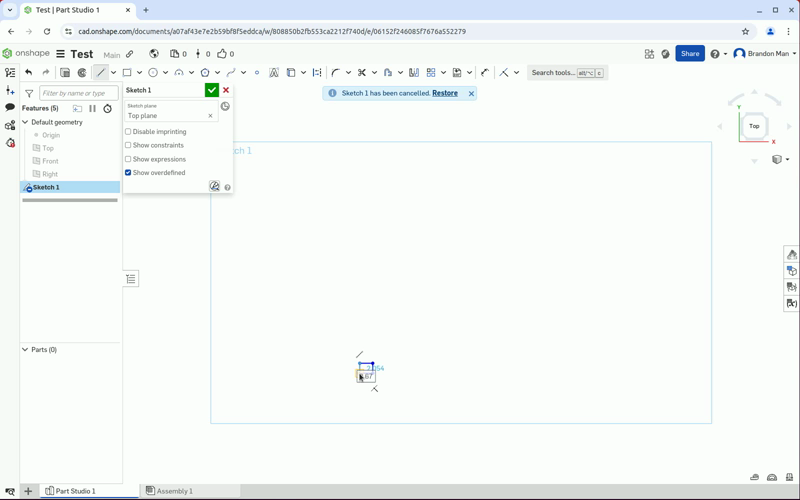
mouse_move(370, 372)
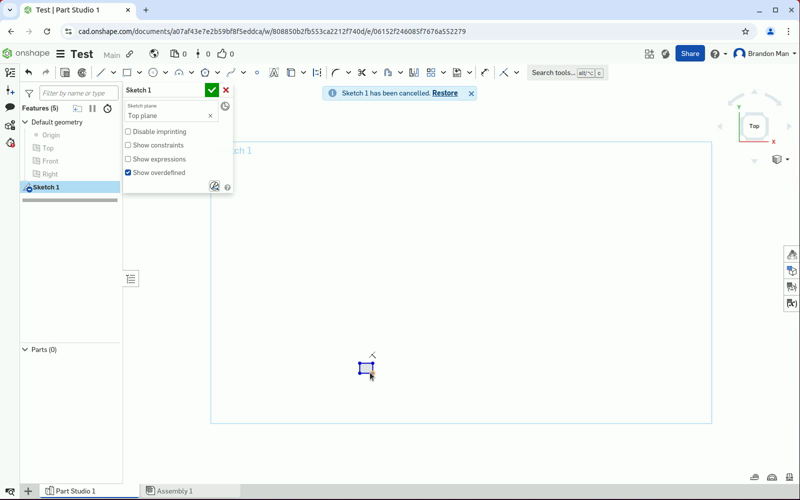
scroll(6)
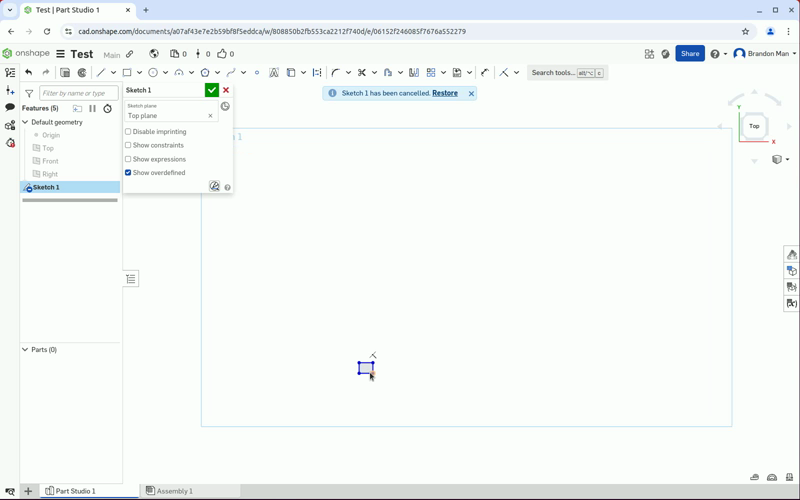
scroll(6)
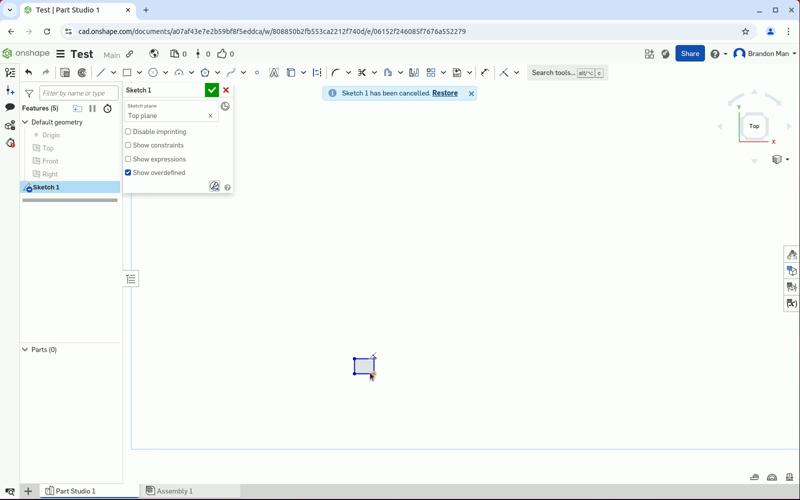
scroll(6)
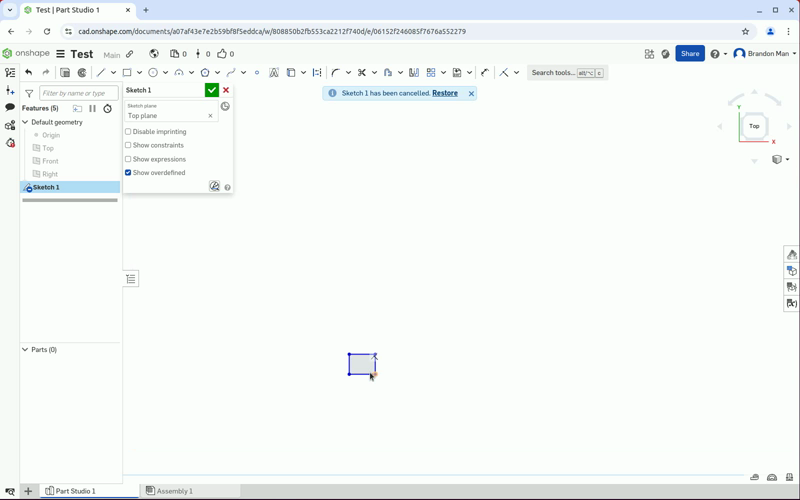
scroll(6)
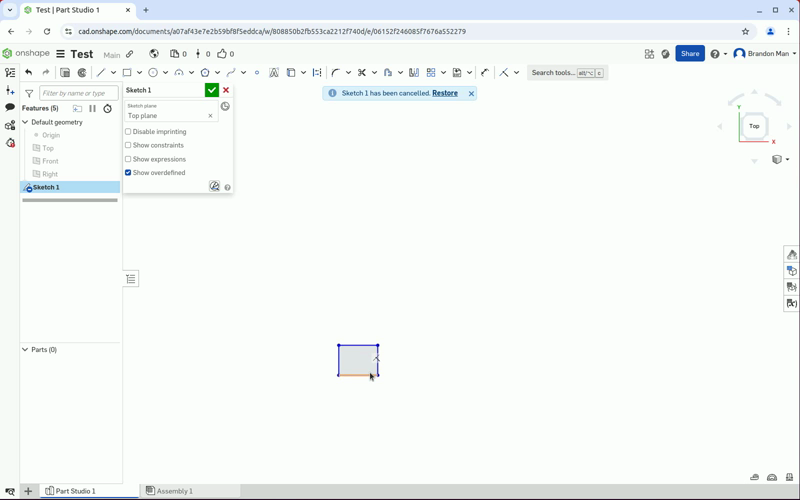
scroll(6)
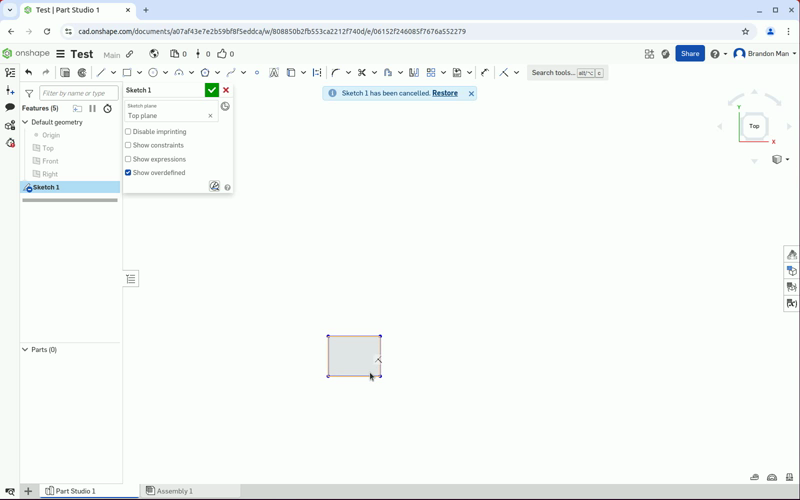
scroll(6)
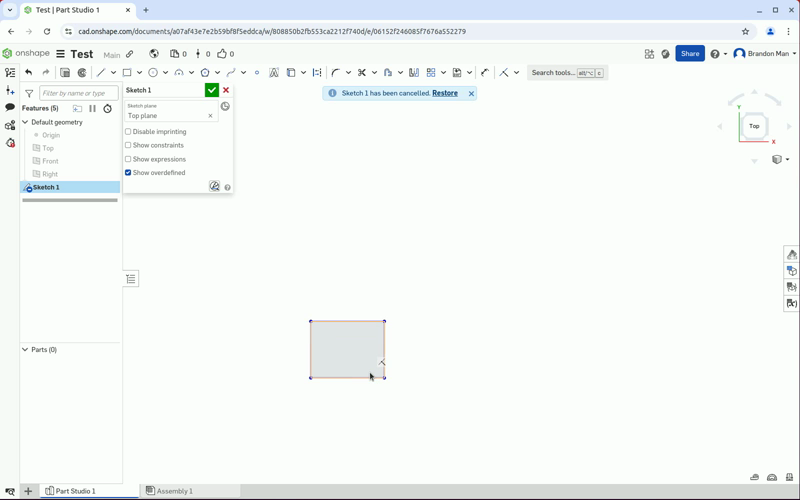
scroll(6)
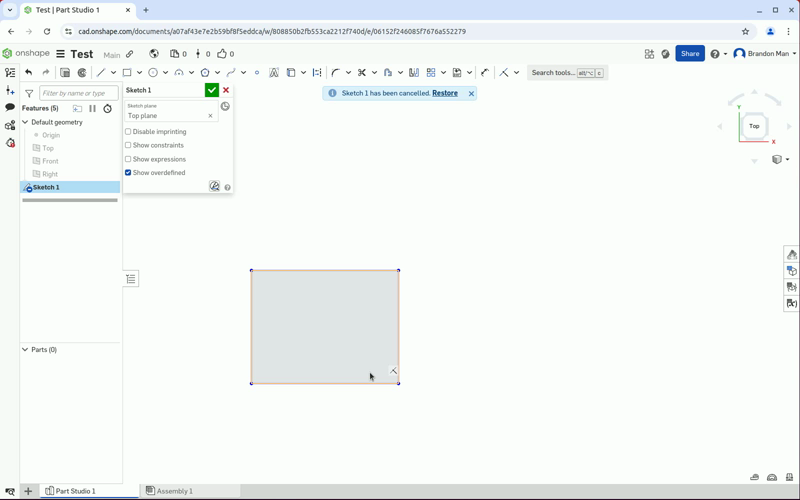
click(370, 372)
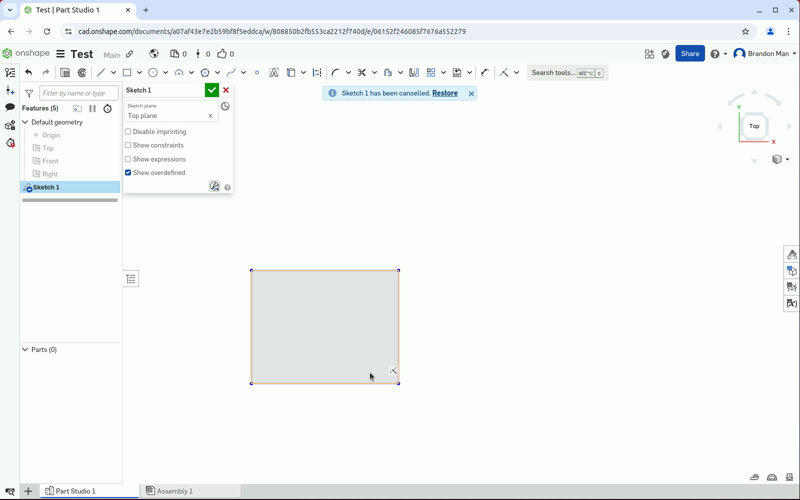
scroll(-6)
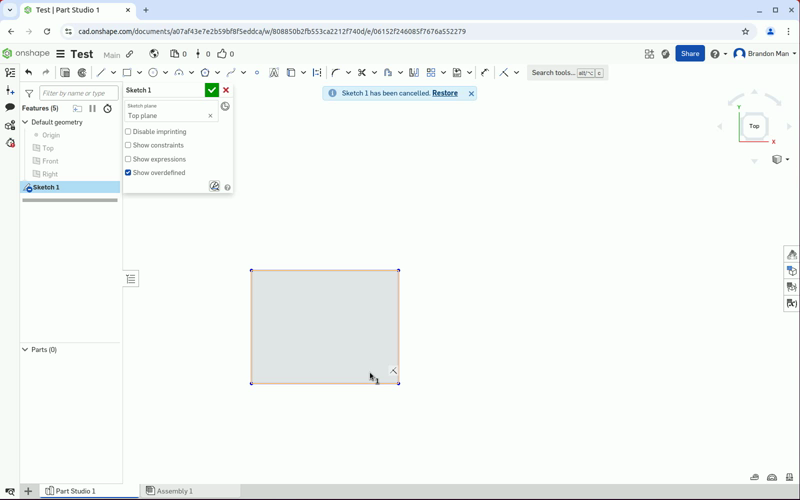
scroll(-6)
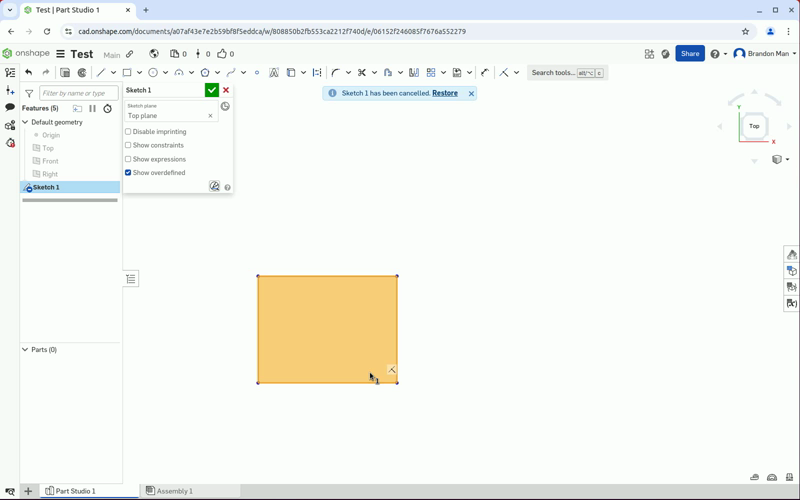
scroll(-6)
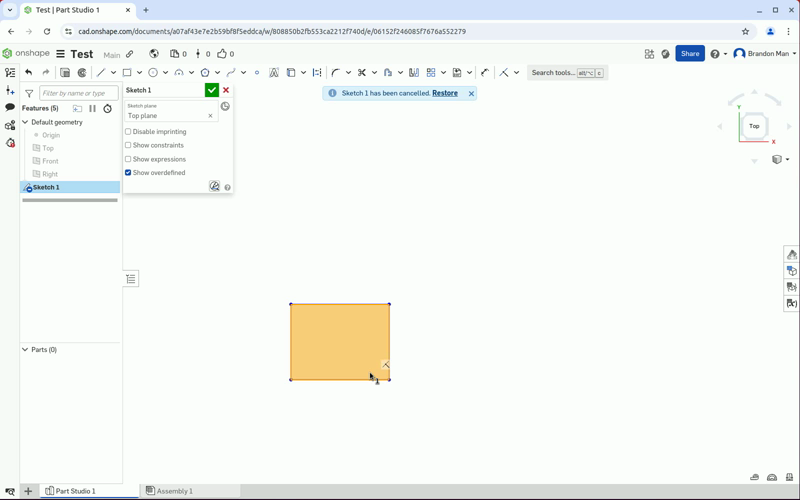
scroll(-6)
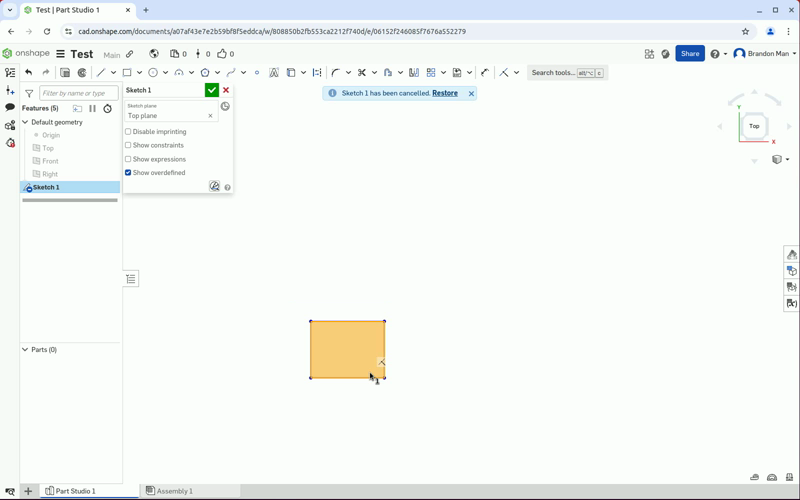
scroll(-6)
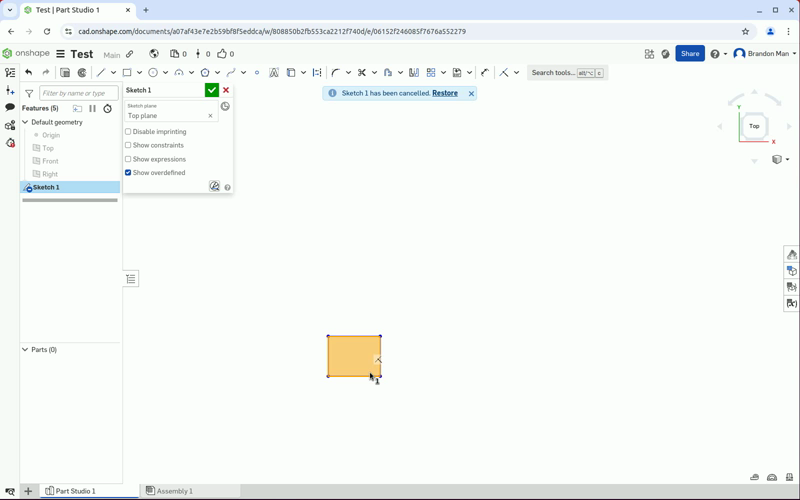
scroll(-6)
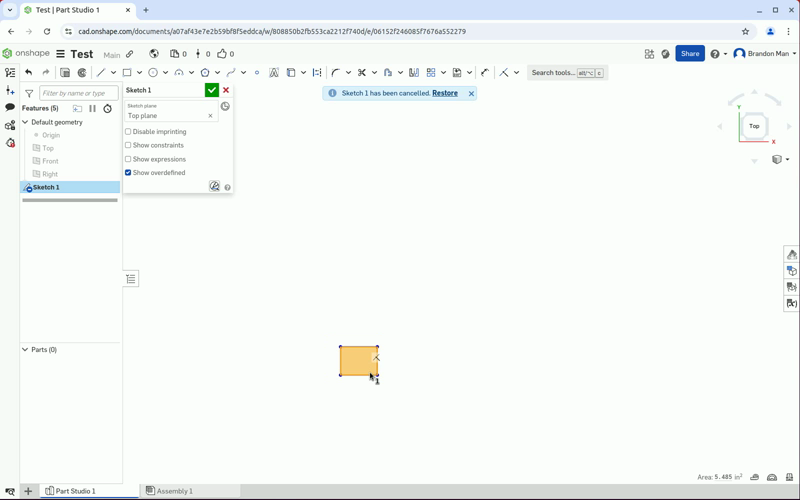
scroll(-6)
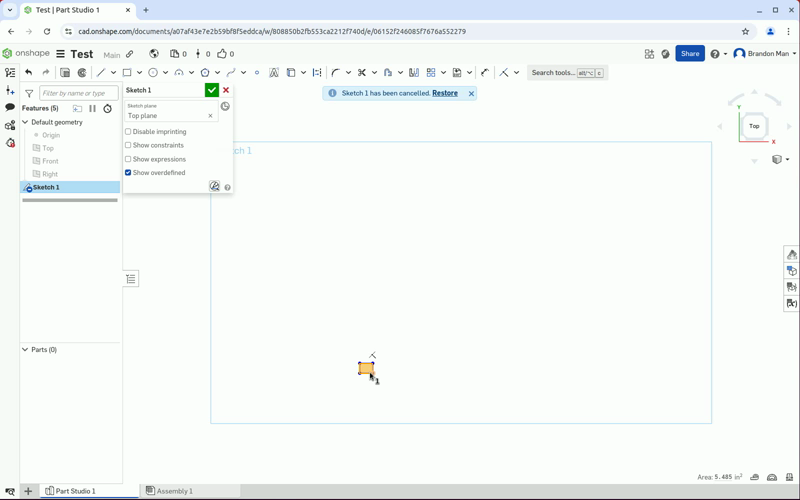
mouse_move(73, 352)
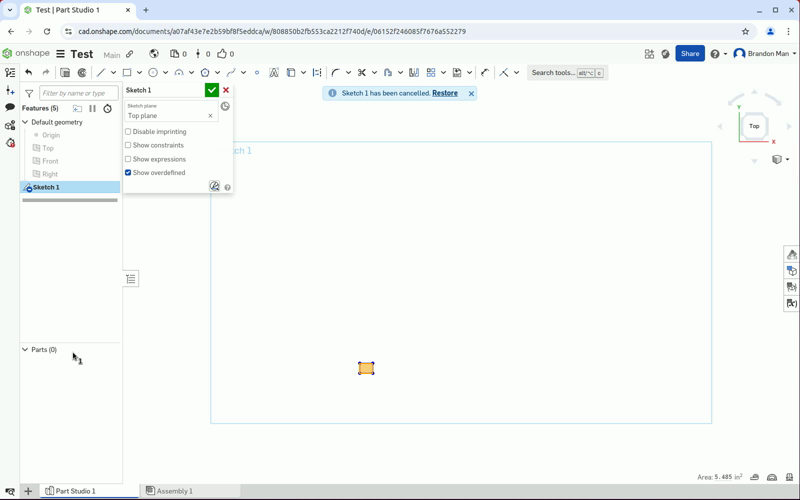
key(shift+y)
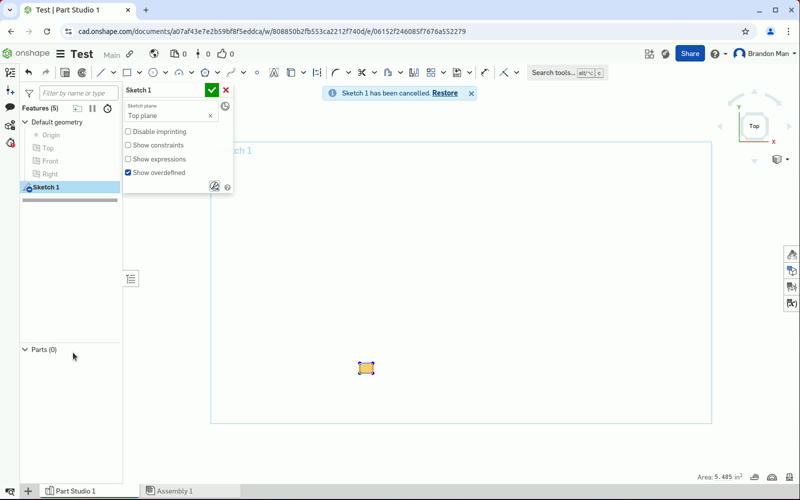
key(shift+e)
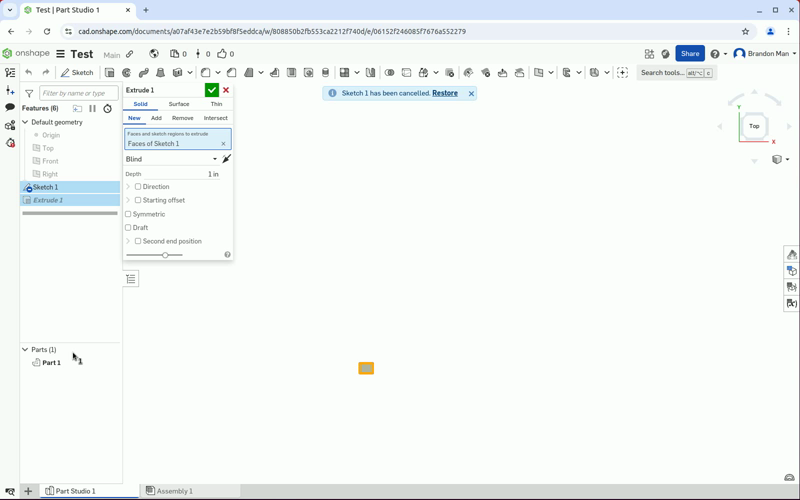
mouse_move(143, 106)
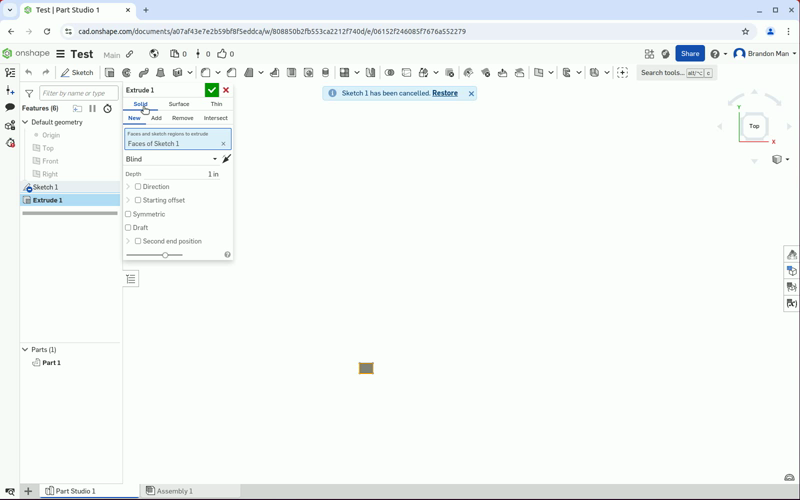
click(143, 106)
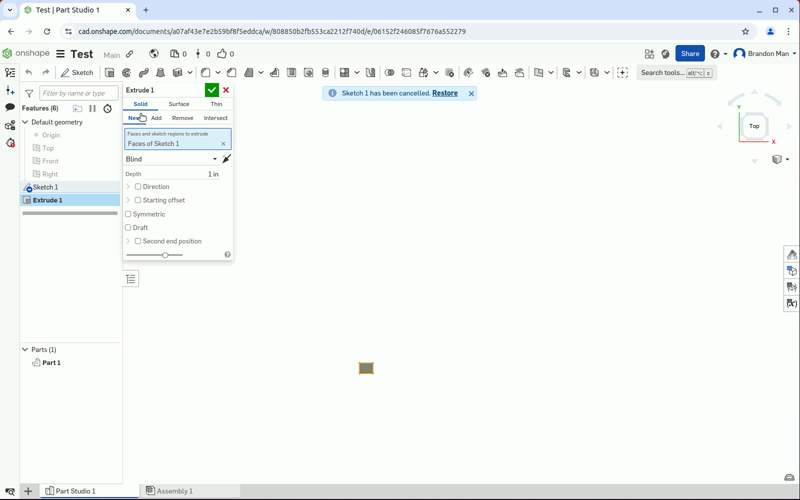
mouse_move(137, 120)
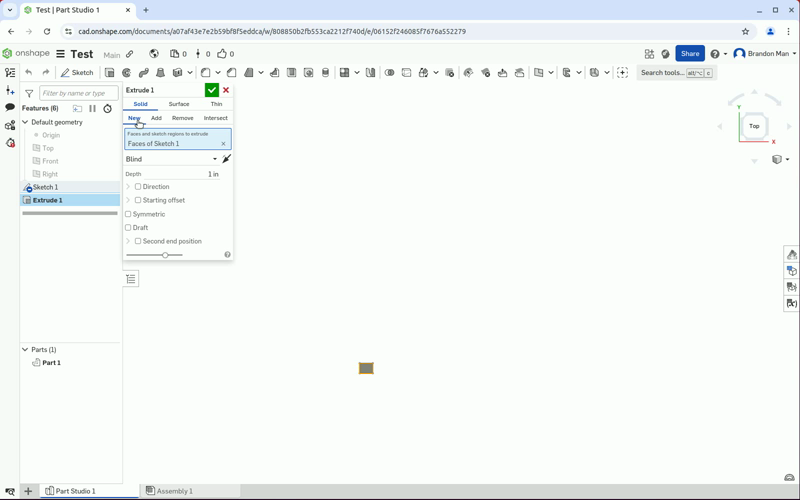
click(137, 120)
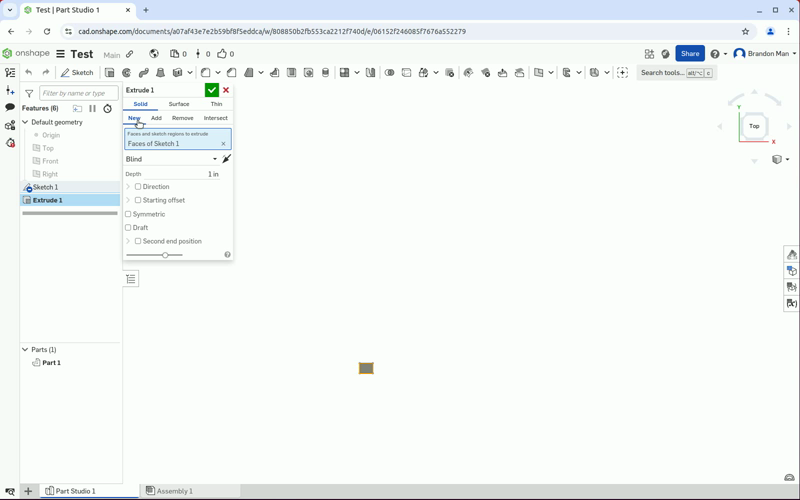
key(tab, 4)
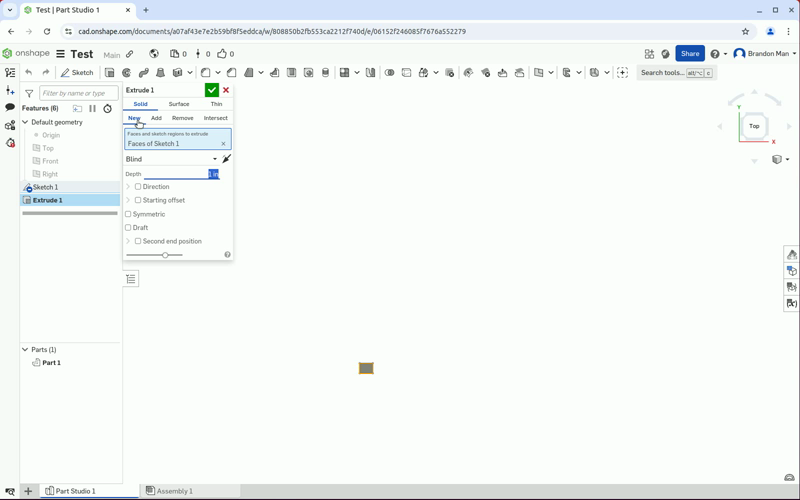
text(23.108)
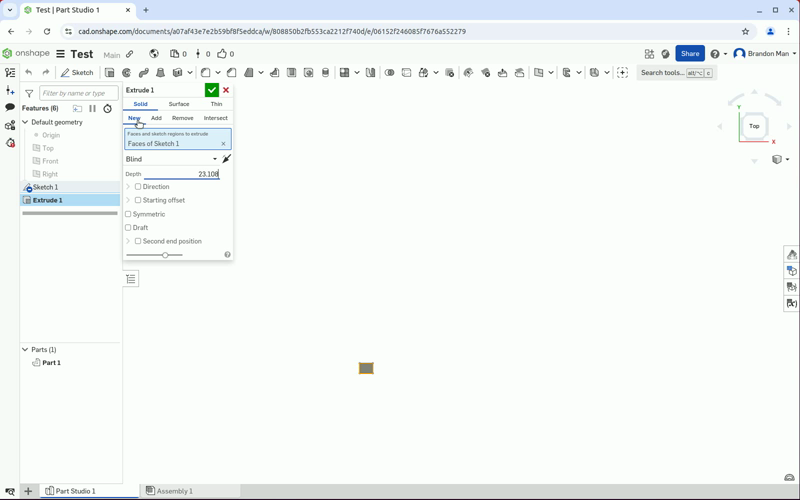
key(enter)
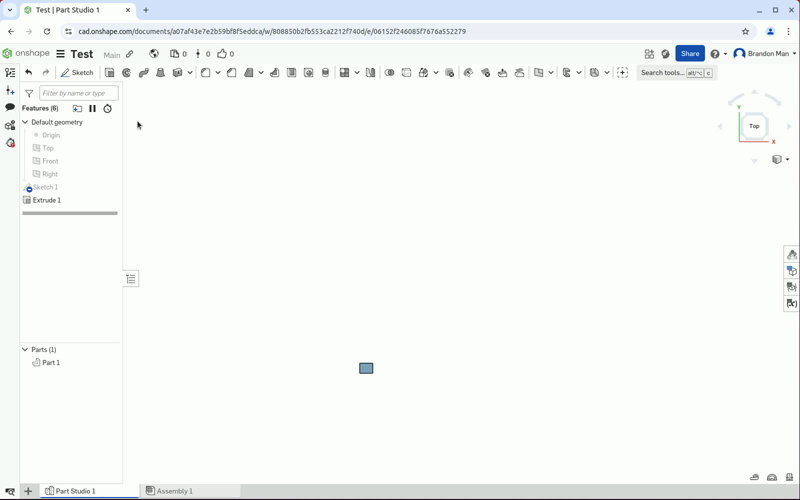
key(shift+h)
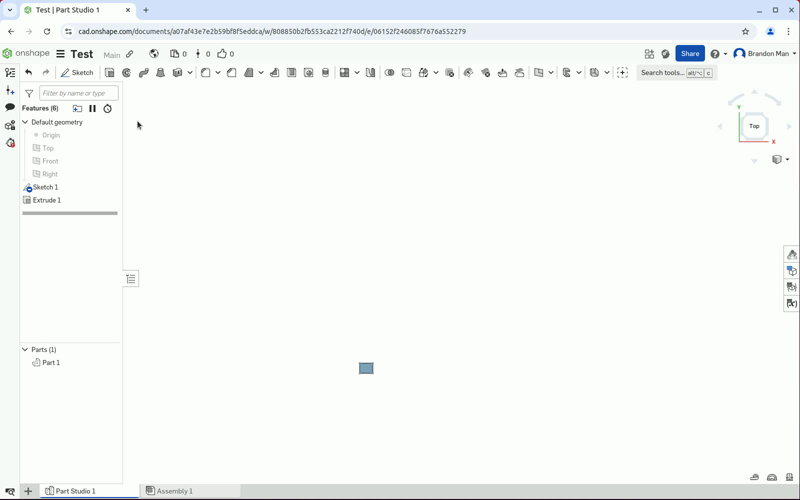
key(shift+h)
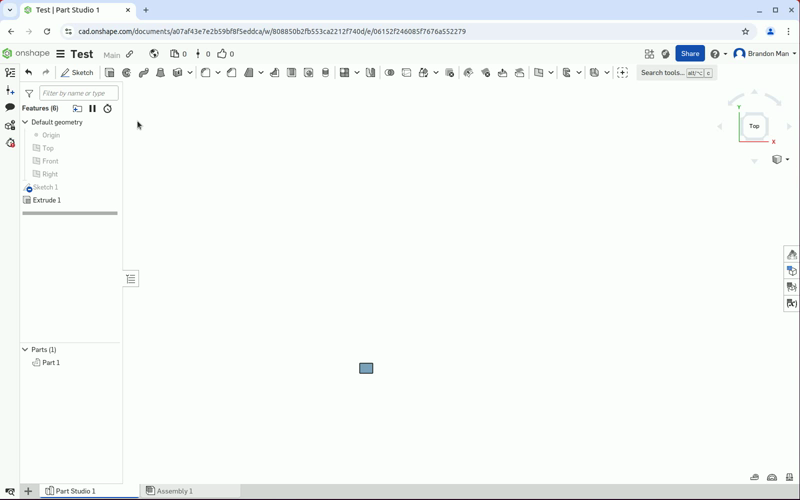
mouse_move(73, 189)
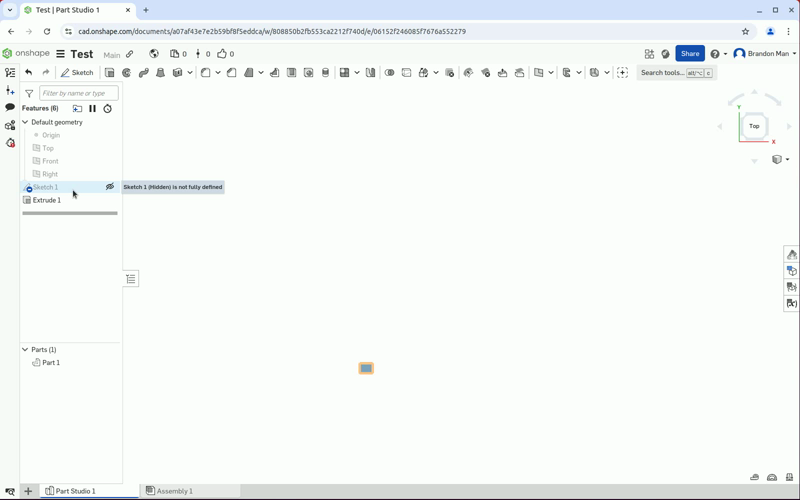
click(73, 189)
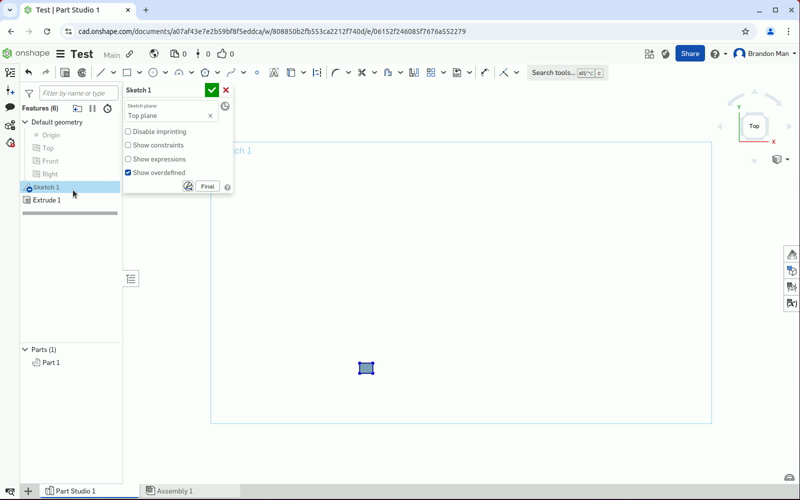
mouse_move(229, 92)
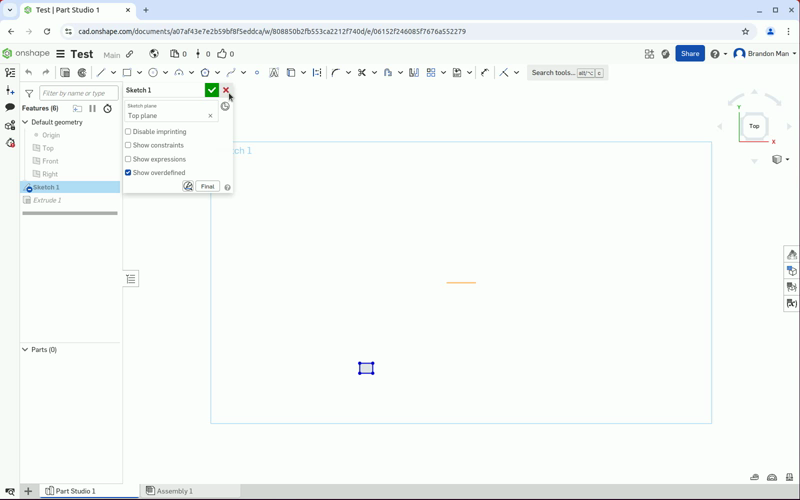
click(229, 92)
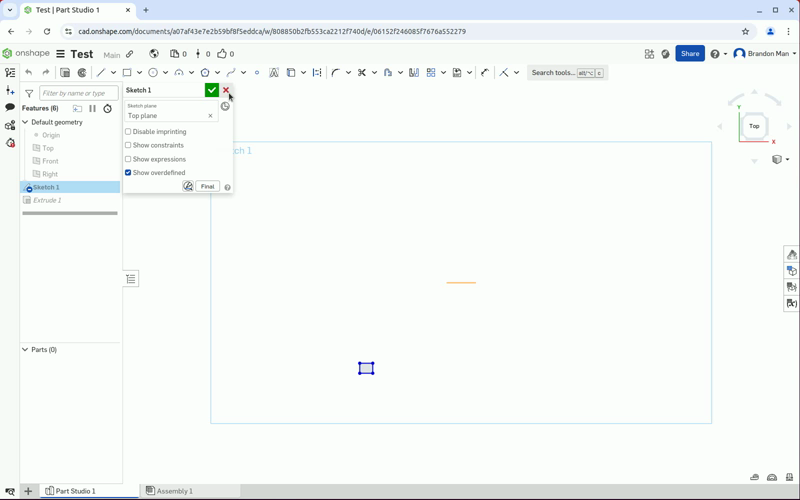
key(shift+s)
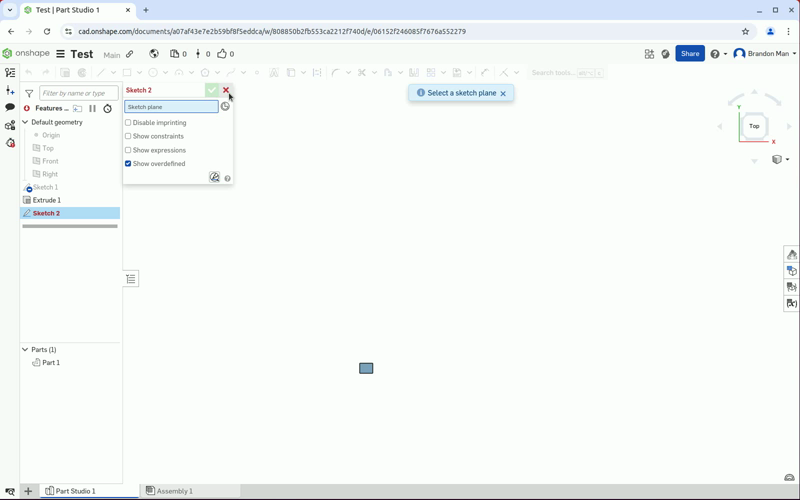
mouse_move(73, 150)
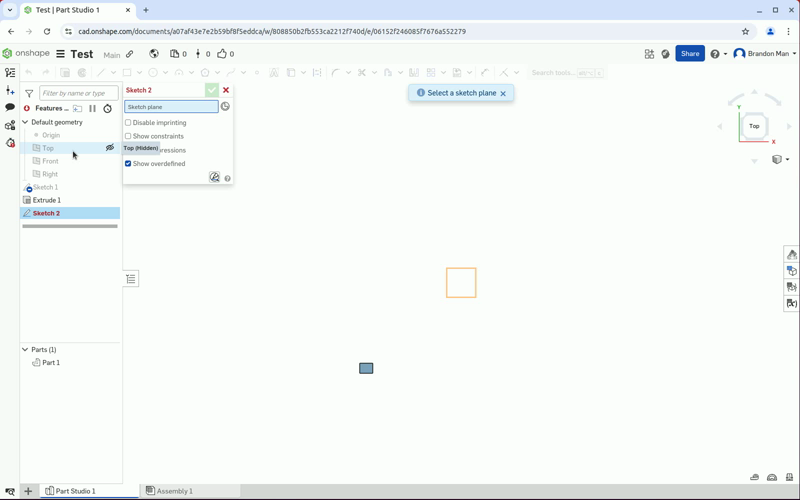
click(73, 150)
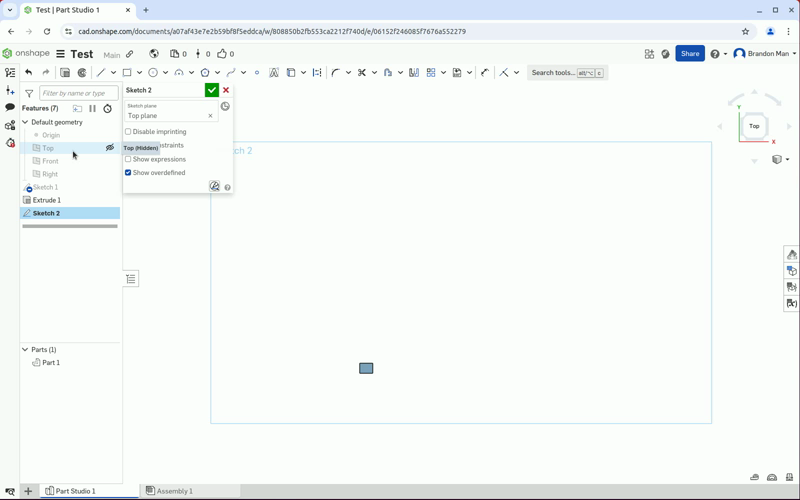
mouse_move(73, 352)
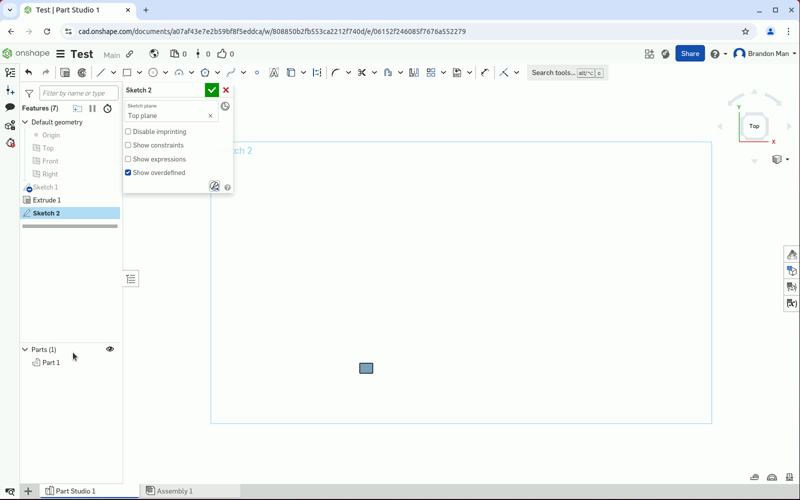
key(y)
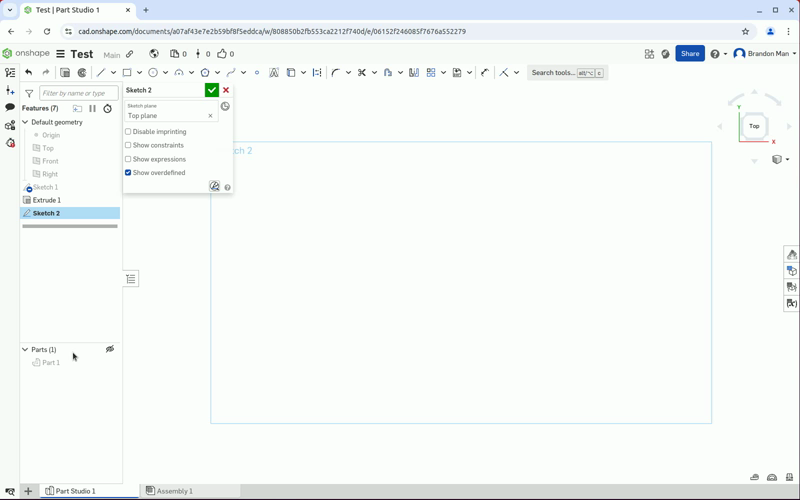
key(l)
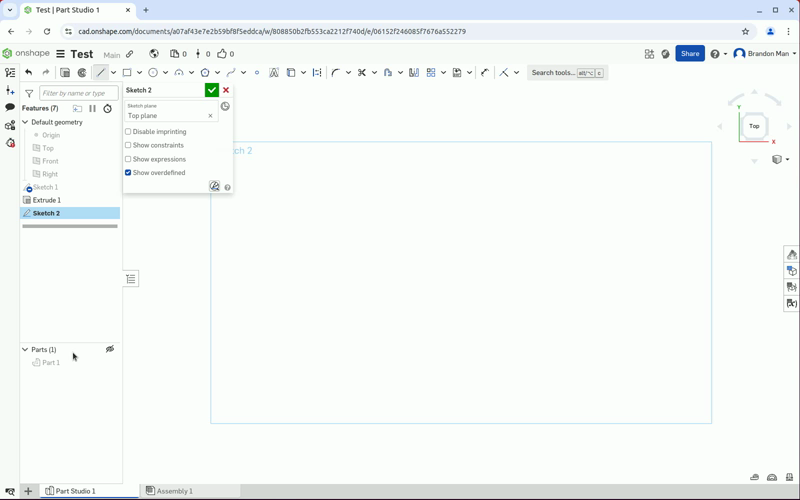
key_down(shift)
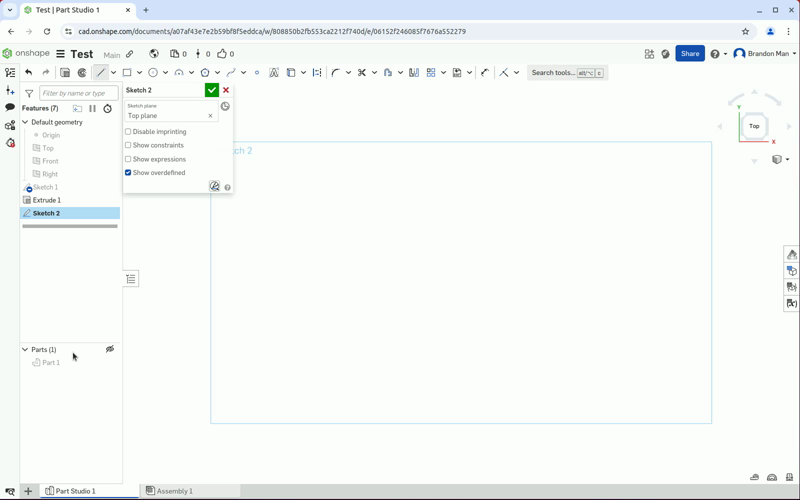
mouse_move(370, 373)
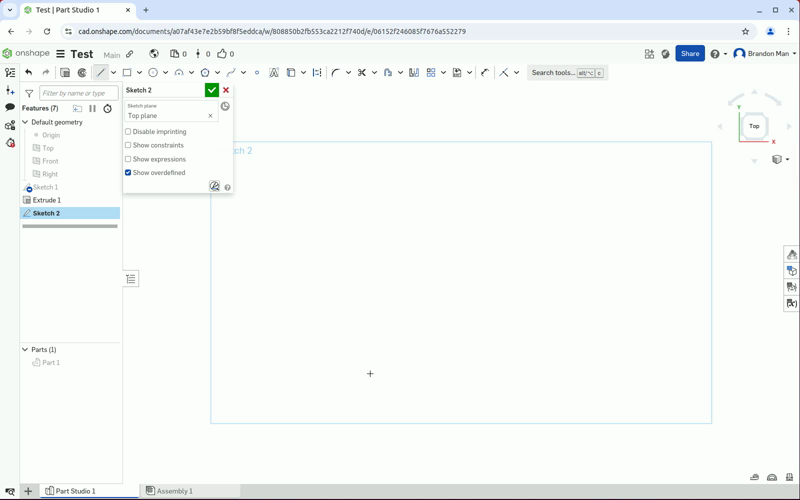
click(370, 373)
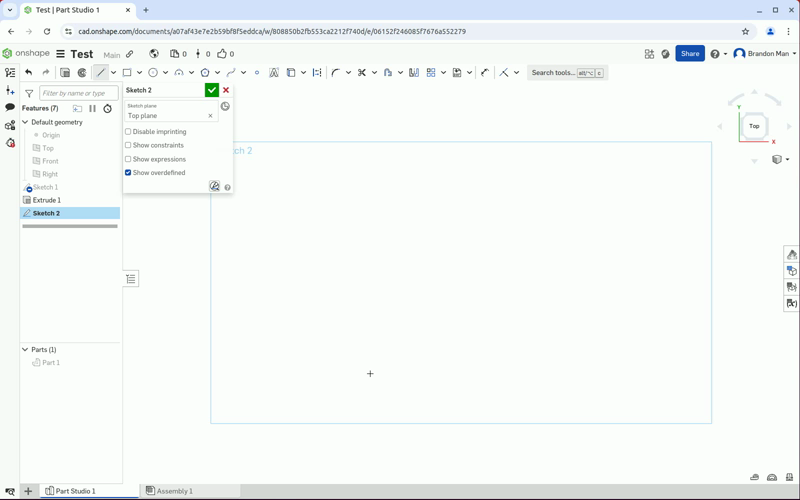
key_up(shift)
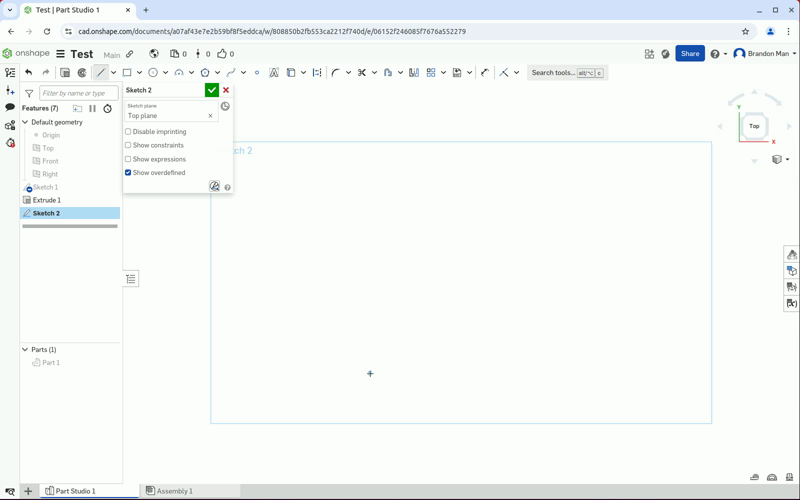
key_down(shift)
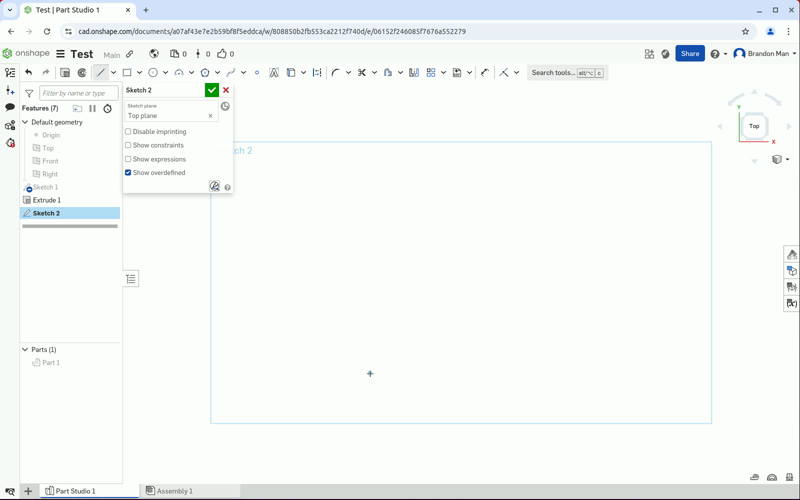
mouse_move(400, 373)
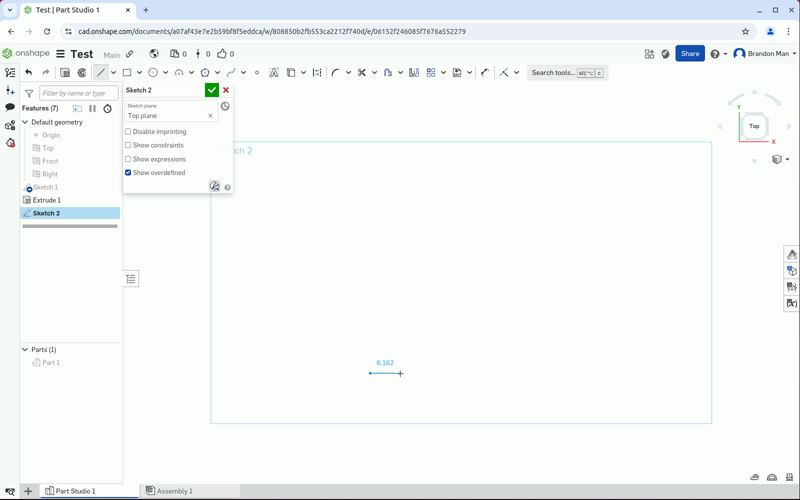
mouse_move(405, 373)
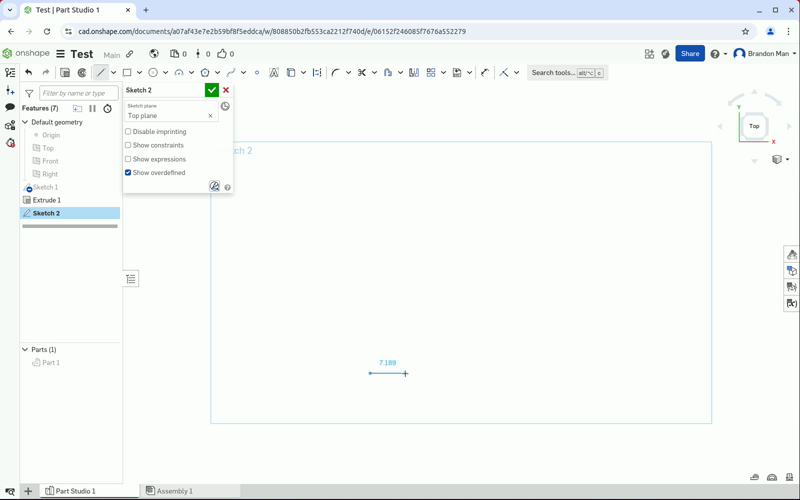
click(405, 373)
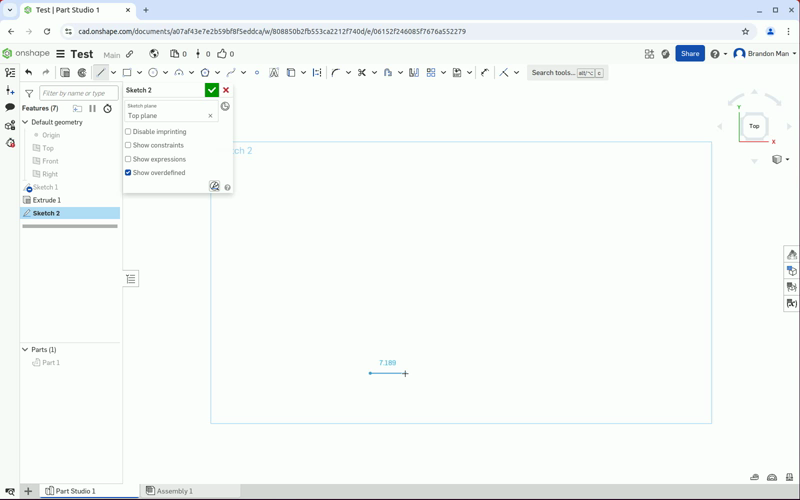
key_up(shift)
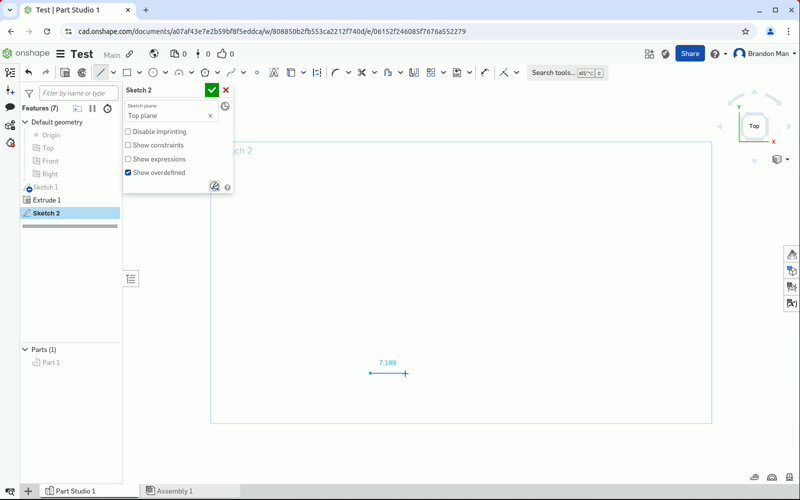
key_down(shift)
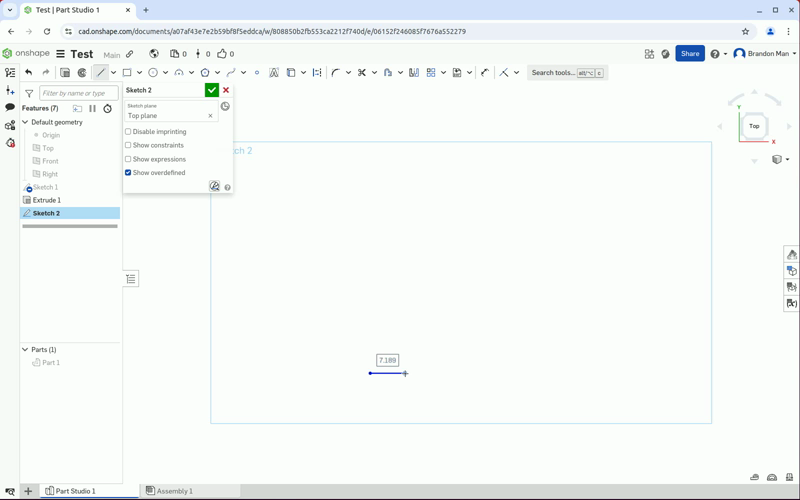
mouse_move(435, 373)
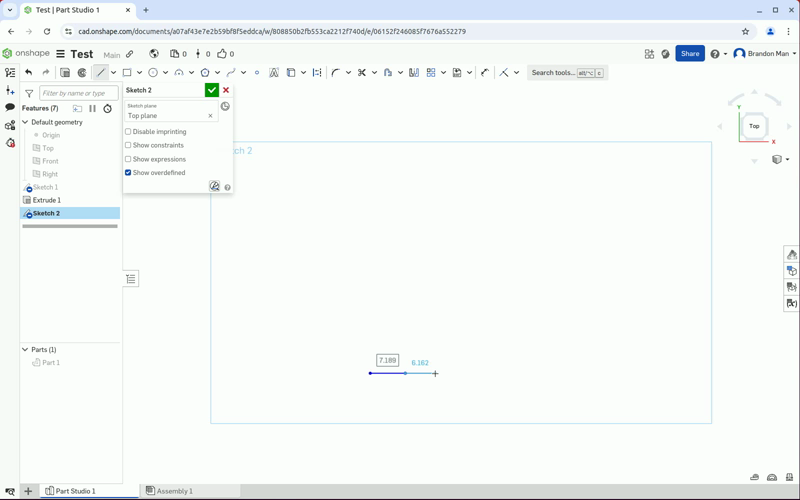
mouse_move(405, 363)
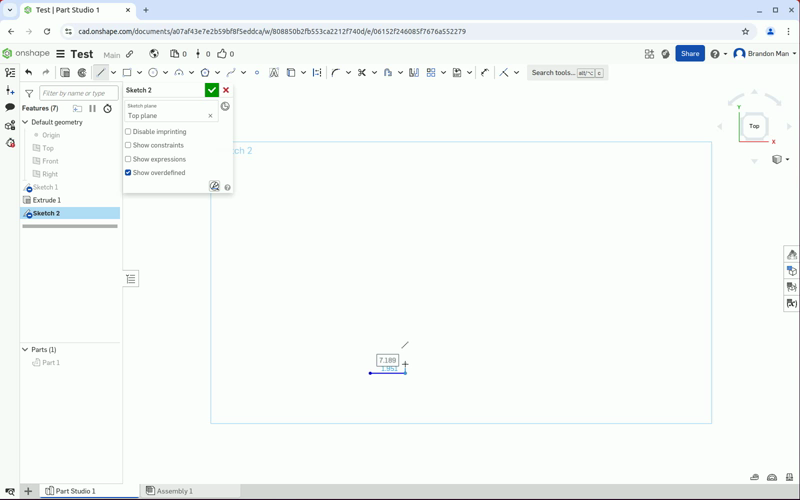
click(405, 363)
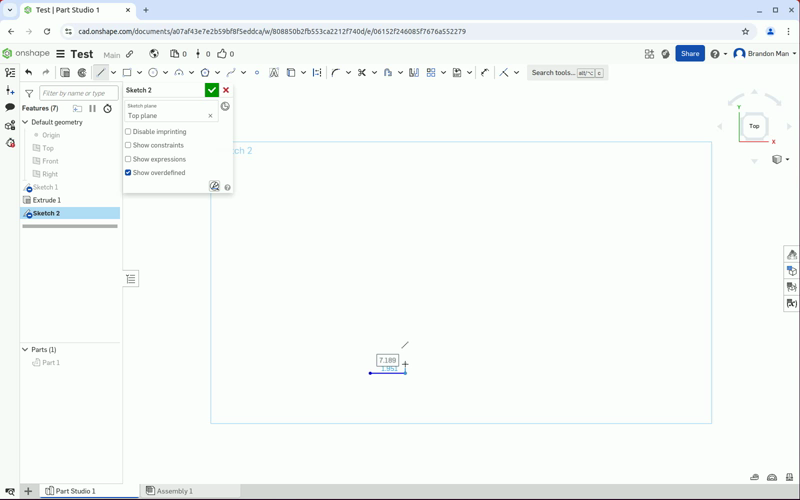
key_up(shift)
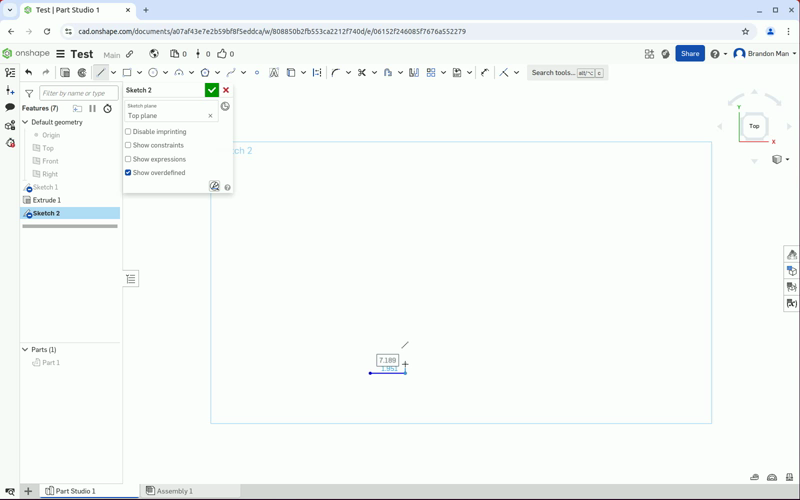
key_down(shift)
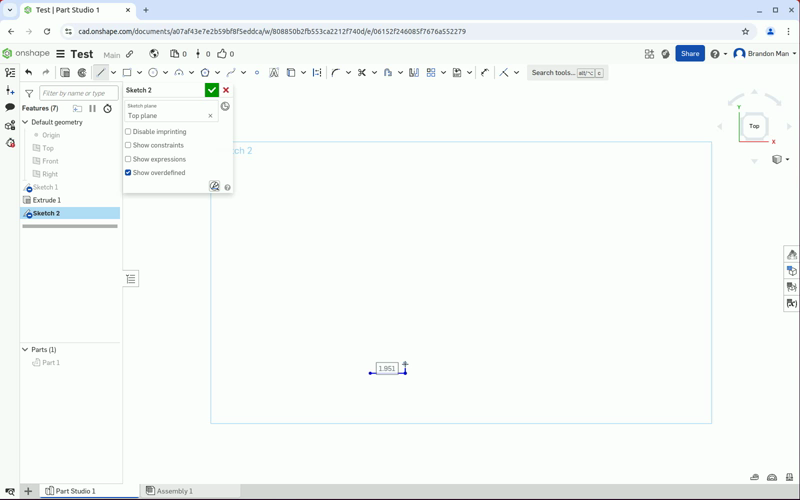
mouse_move(435, 363)
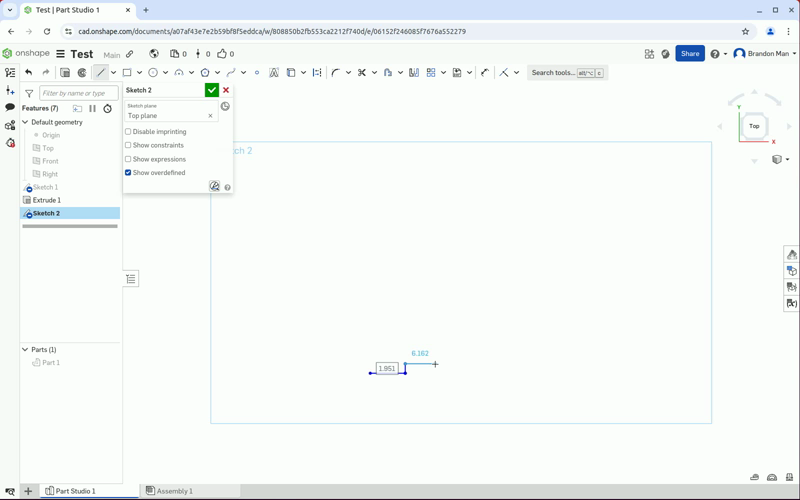
mouse_move(370, 363)
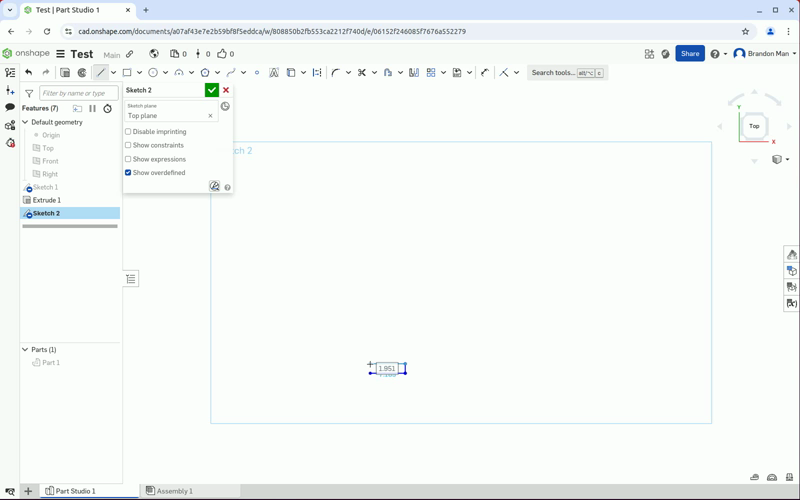
click(370, 363)
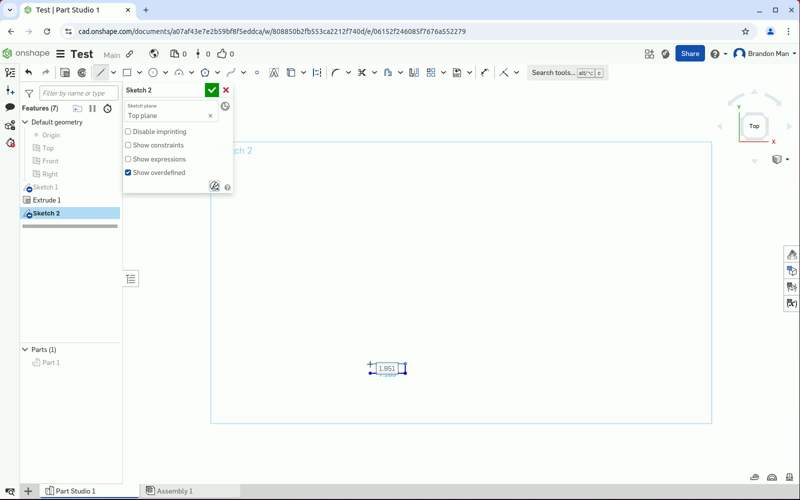
key_up(shift)
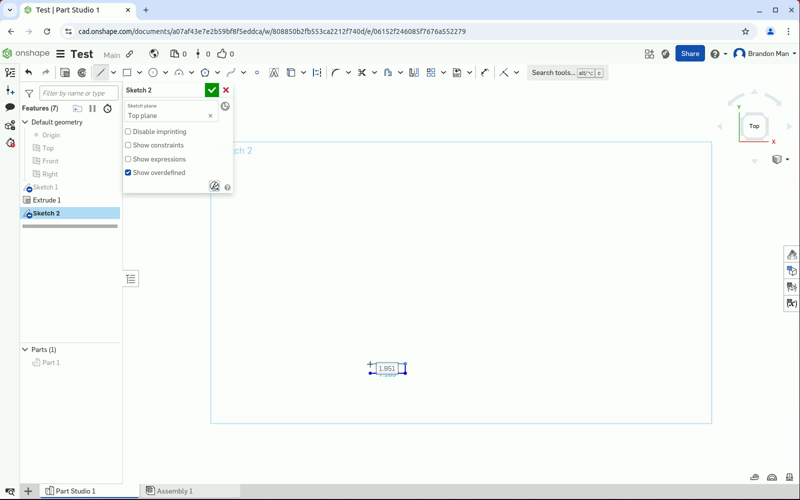
mouse_move(400, 363)
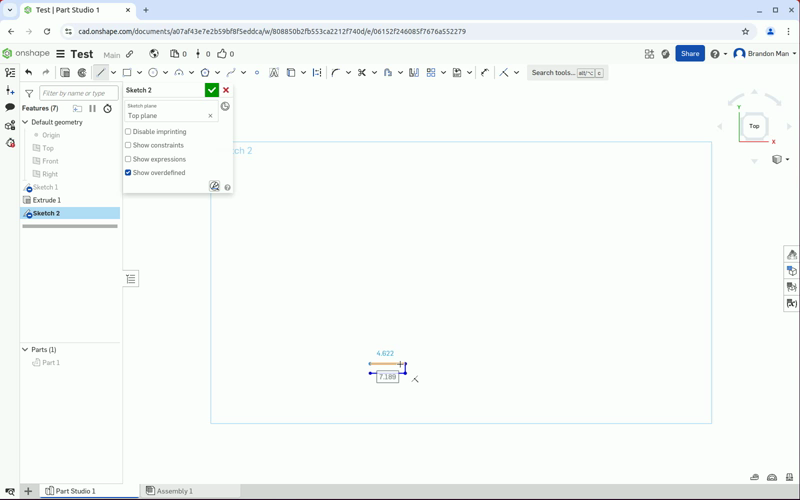
key_down(shift)
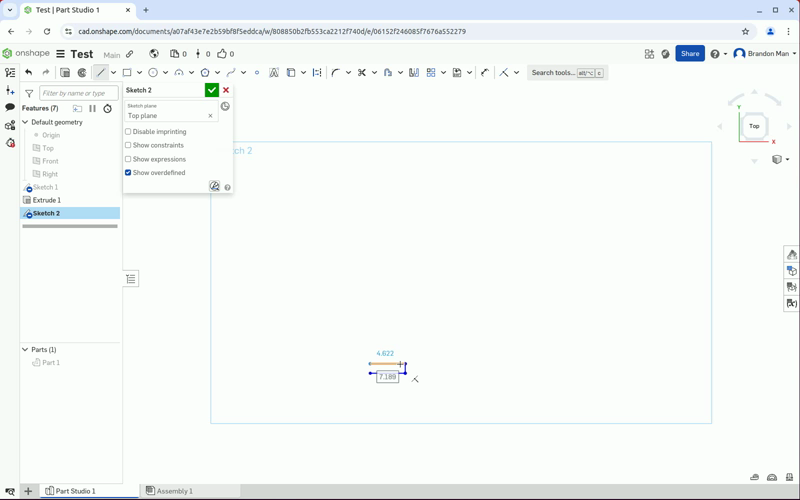
mouse_move(370, 373)
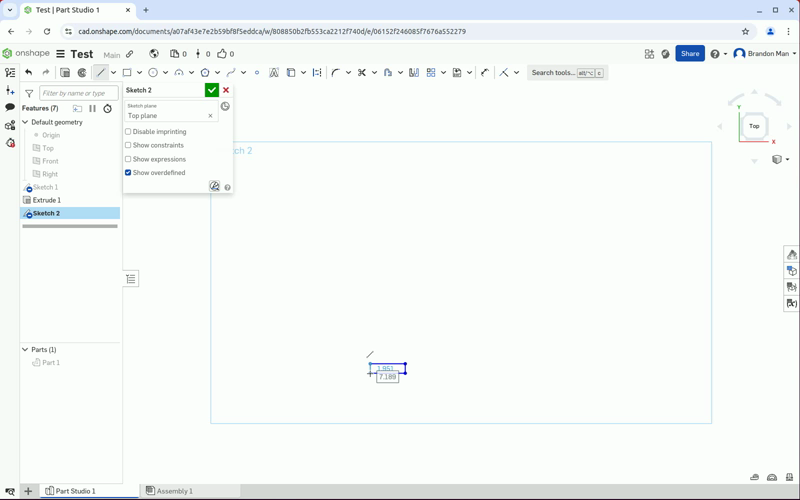
key_up(shift)
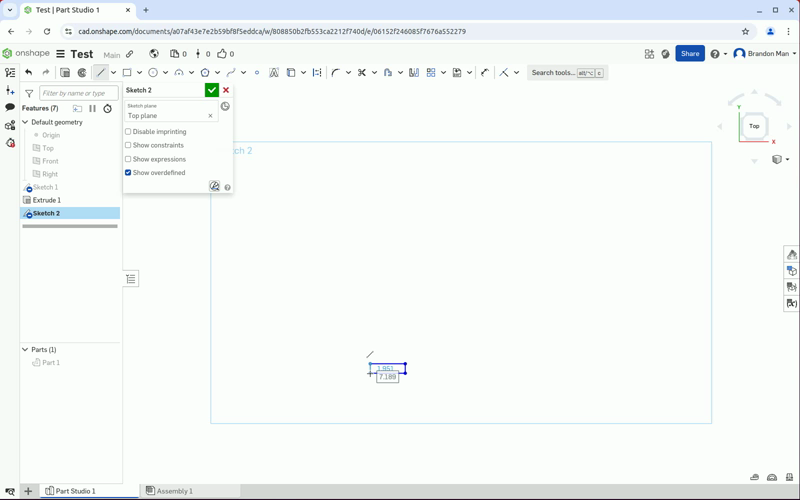
click(370, 373)
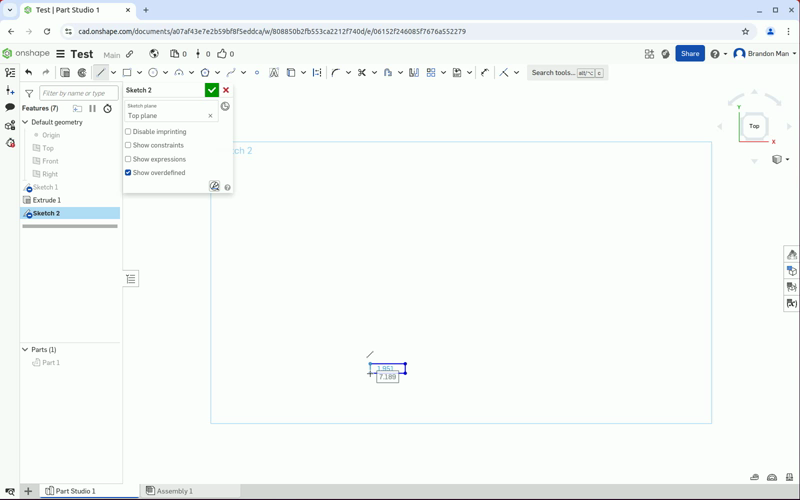
key(esc)
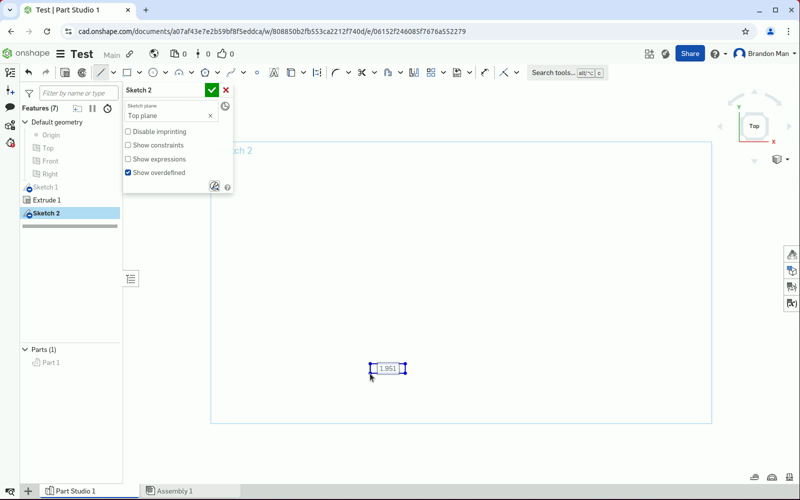
mouse_move(381, 369)
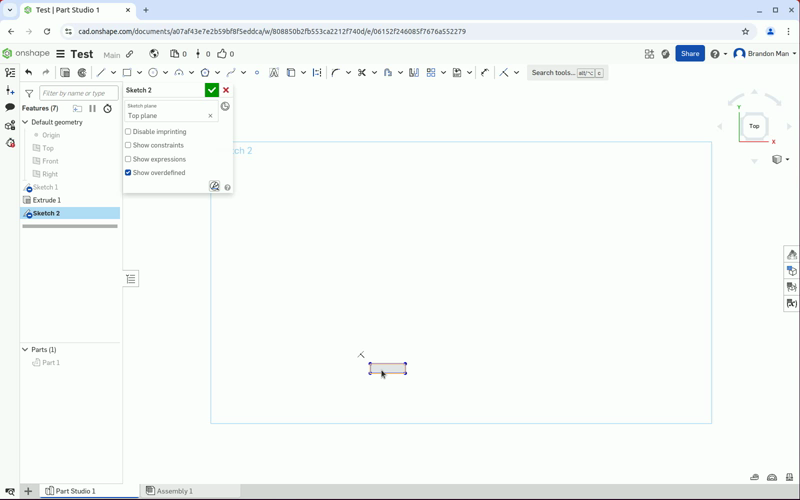
scroll(6)
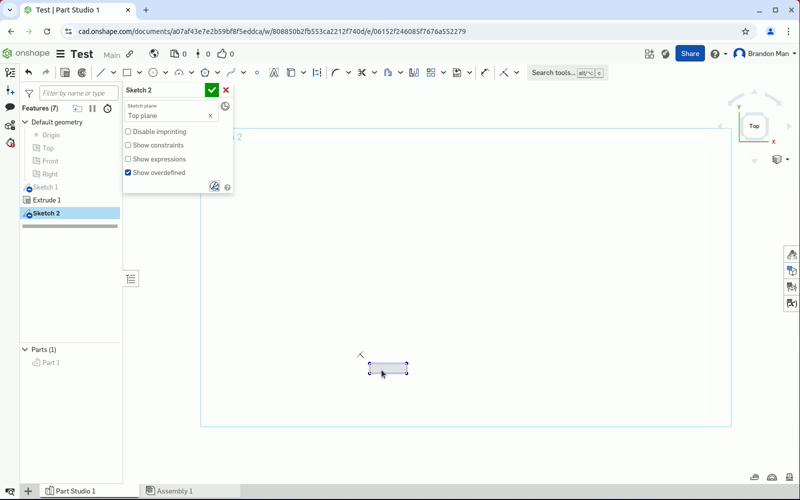
scroll(6)
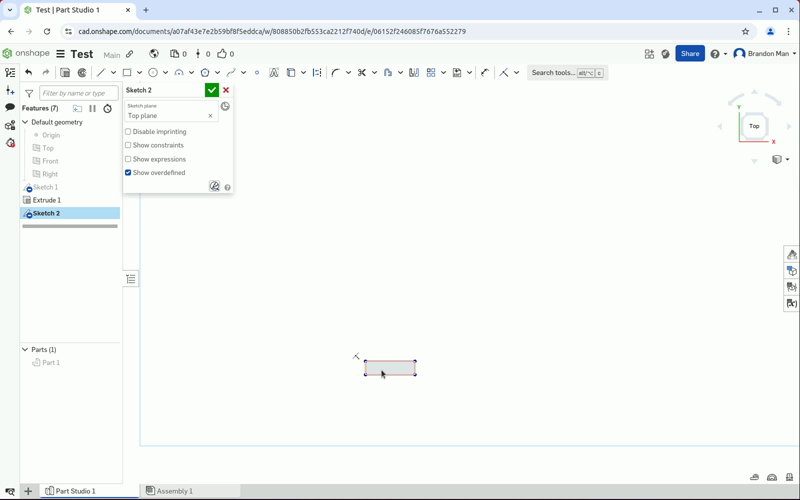
scroll(6)
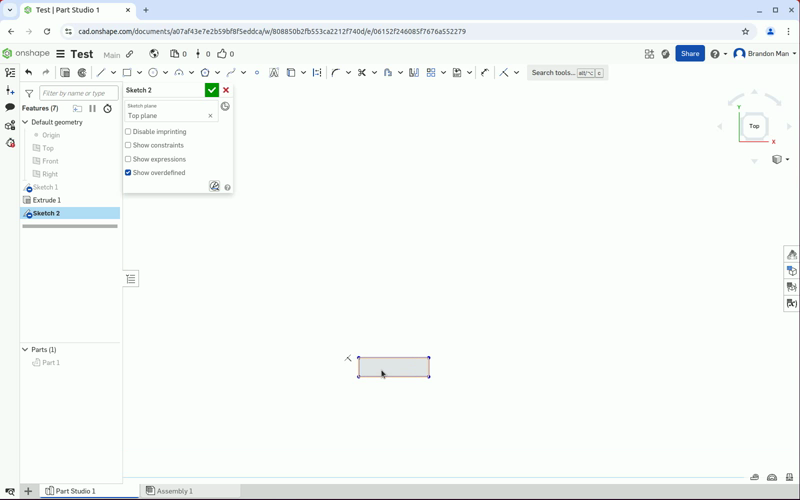
scroll(6)
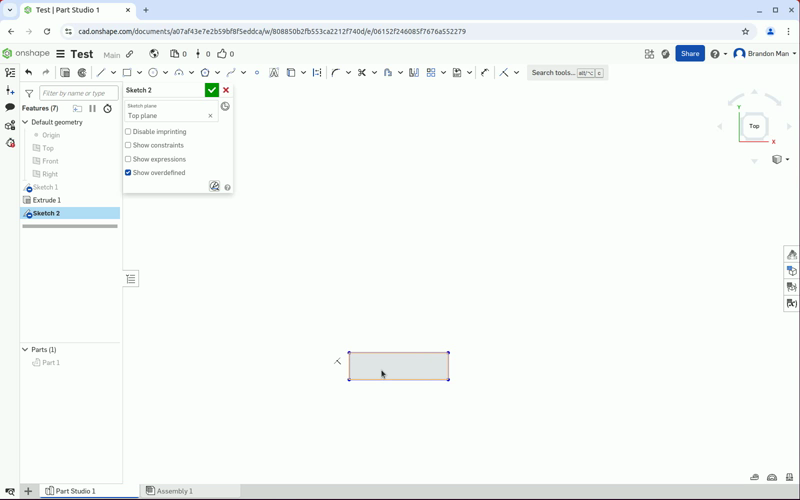
scroll(6)
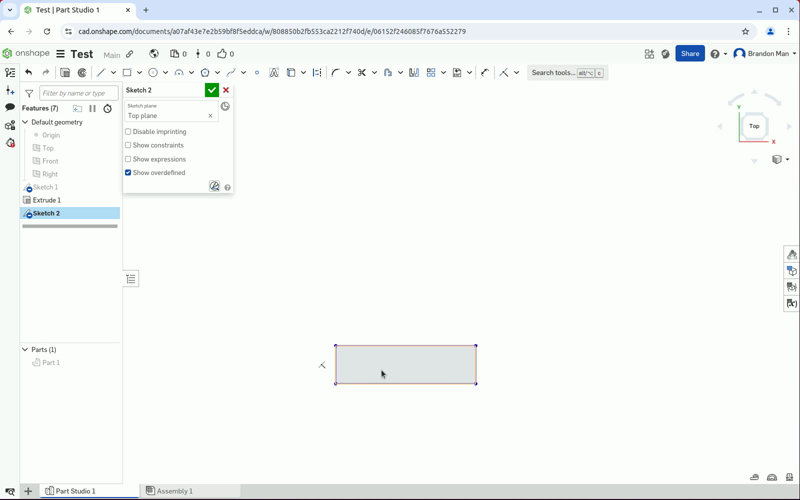
scroll(6)
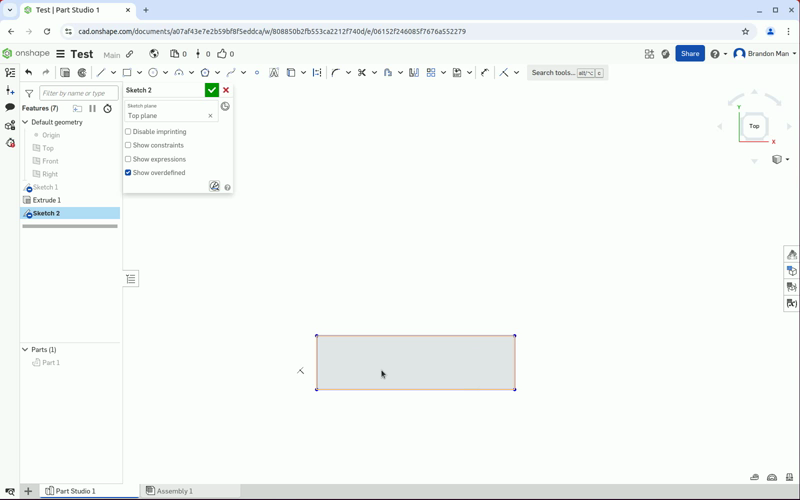
scroll(6)
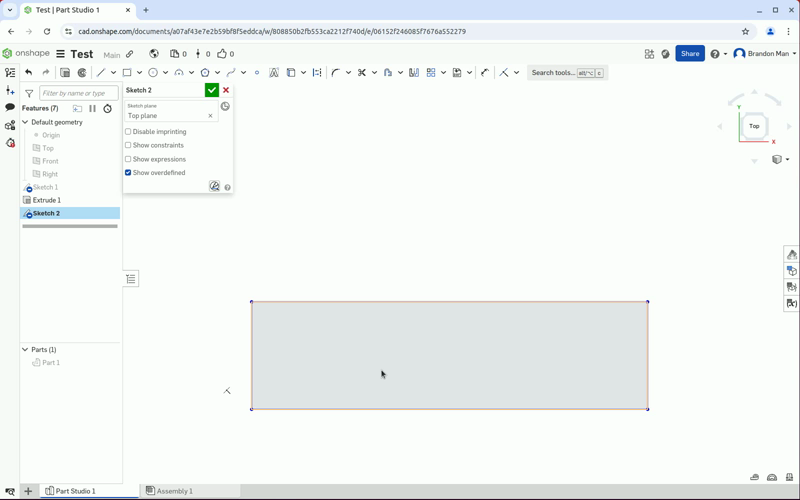
click(381, 369)
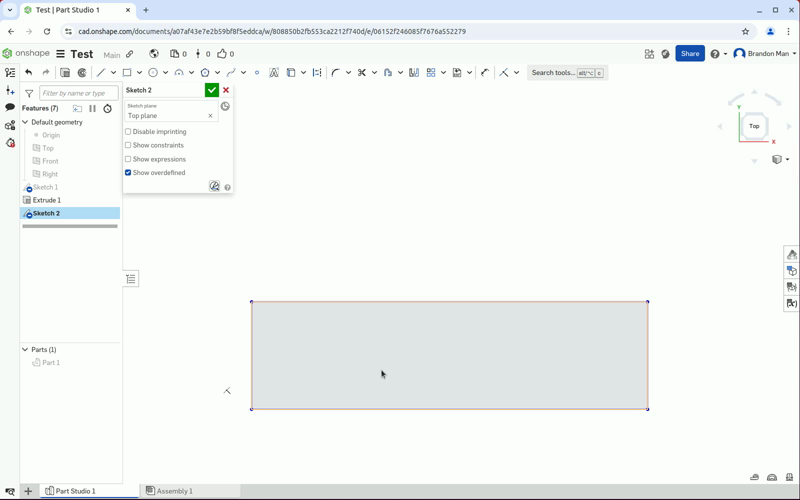
scroll(-6)
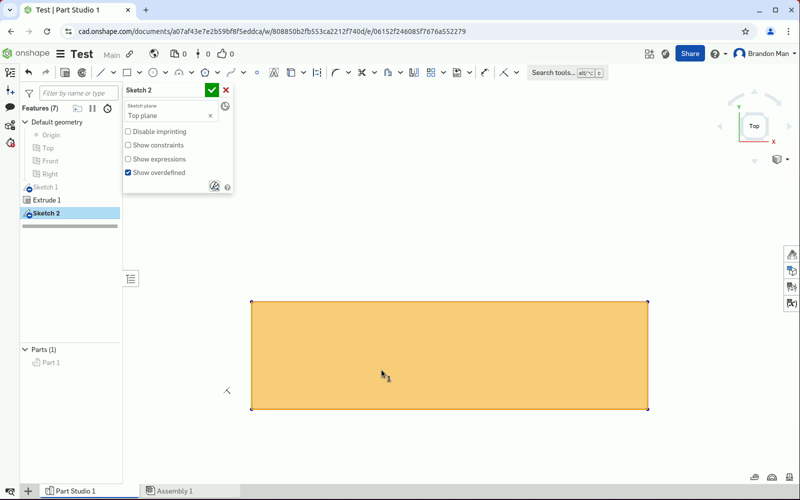
scroll(-6)
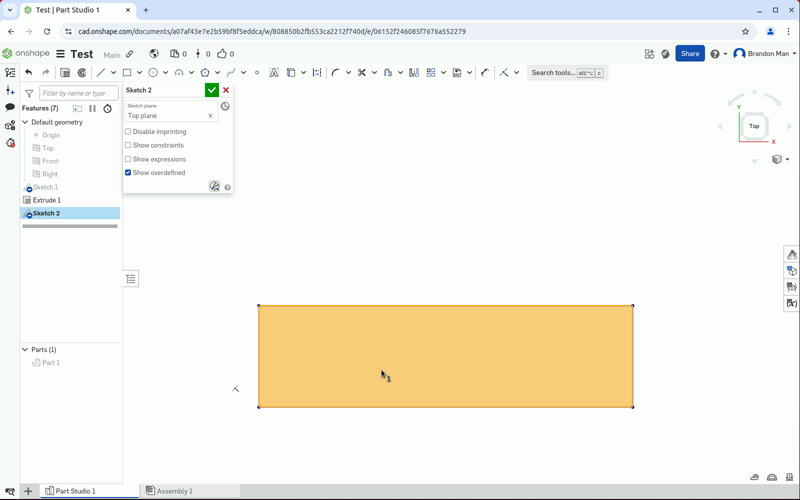
scroll(-6)
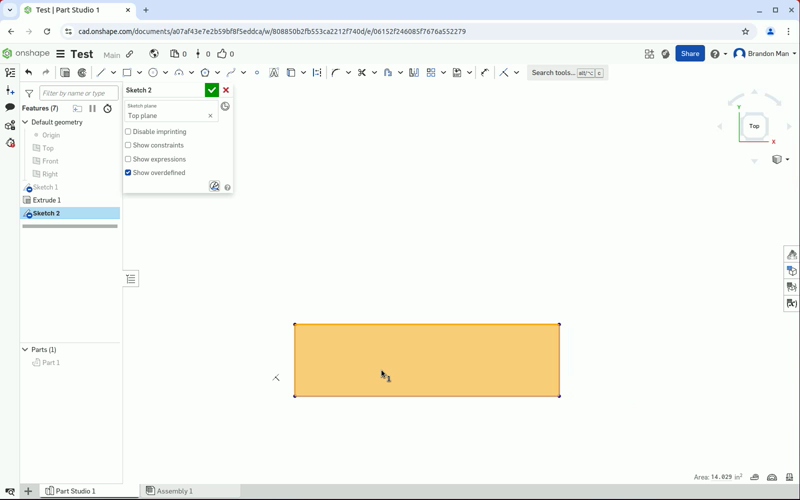
scroll(-6)
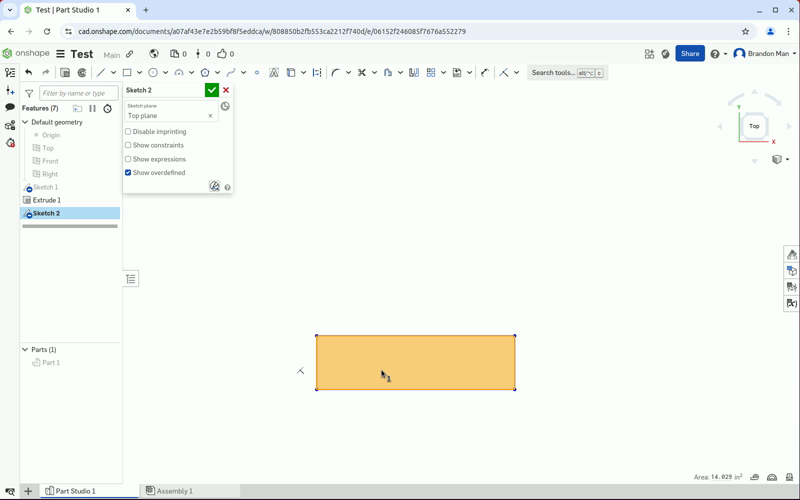
scroll(-6)
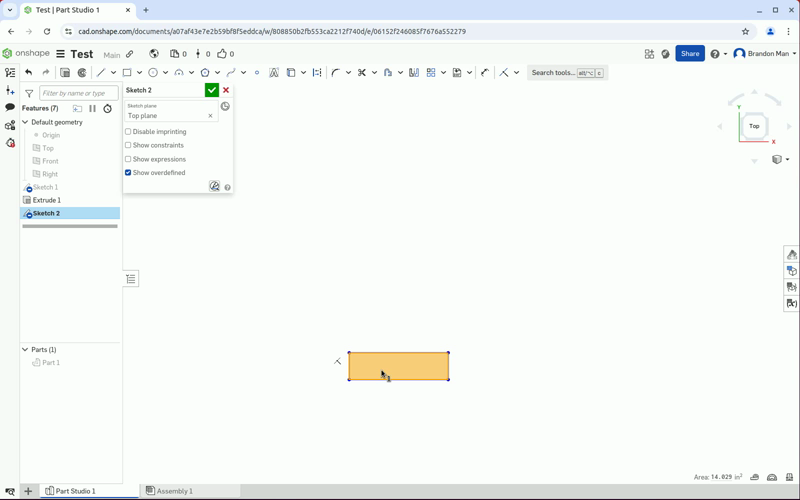
scroll(-6)
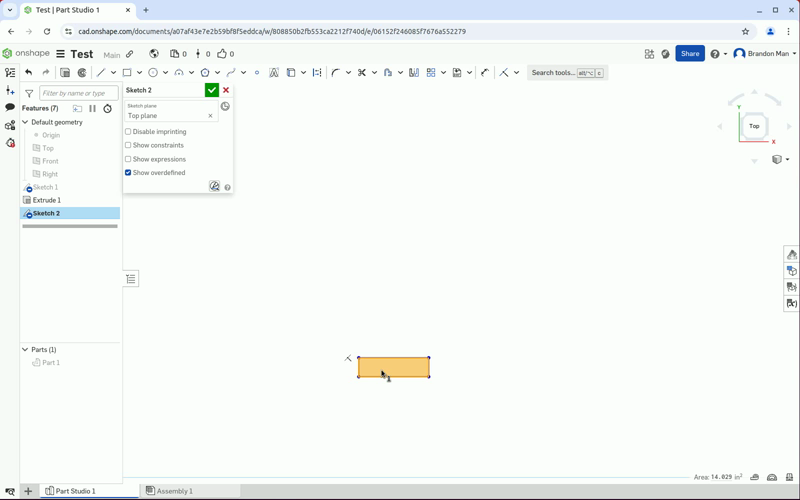
scroll(-6)
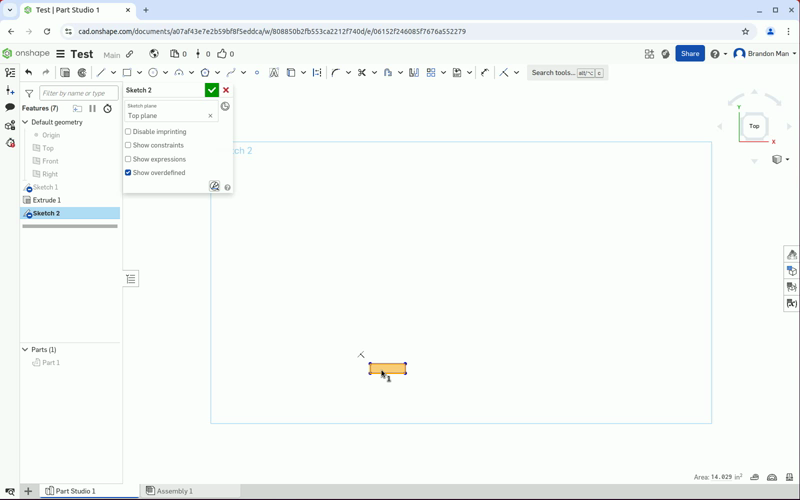
mouse_move(73, 352)
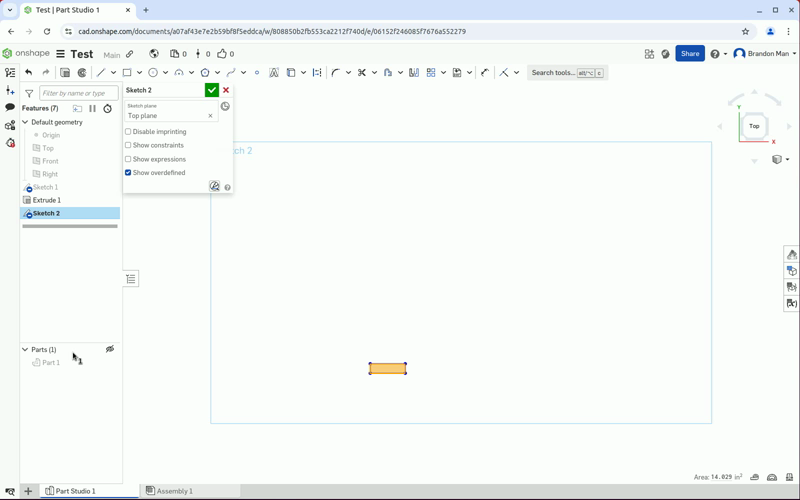
key(shift+y)
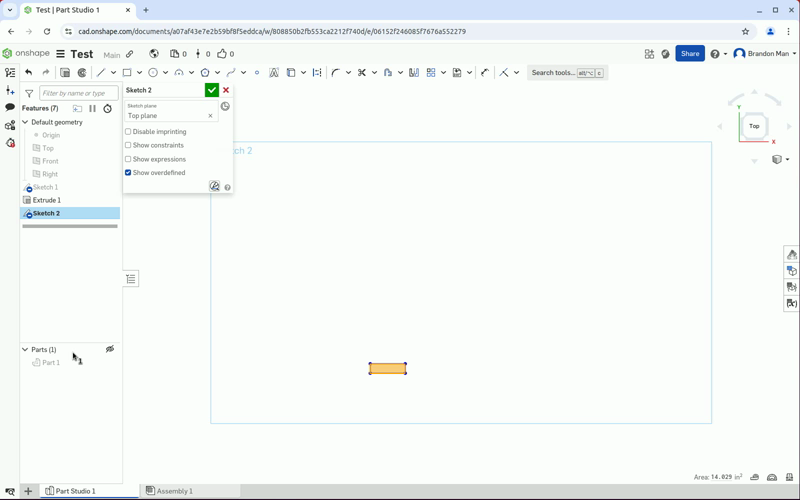
key(shift+e)
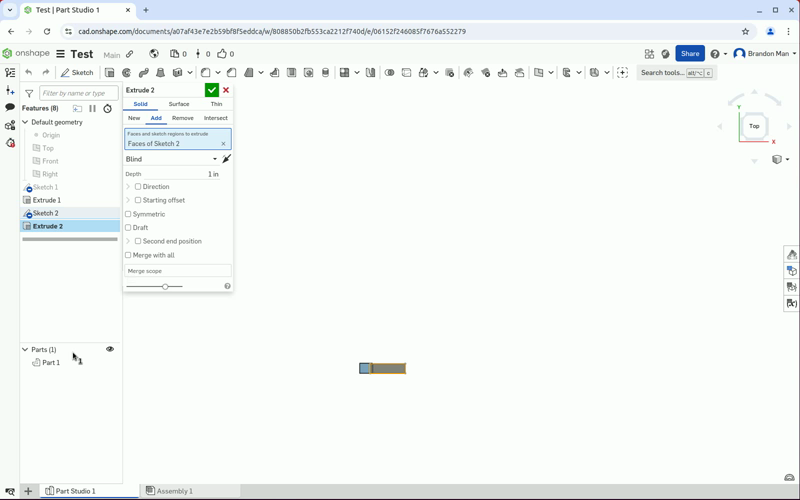
mouse_move(143, 106)
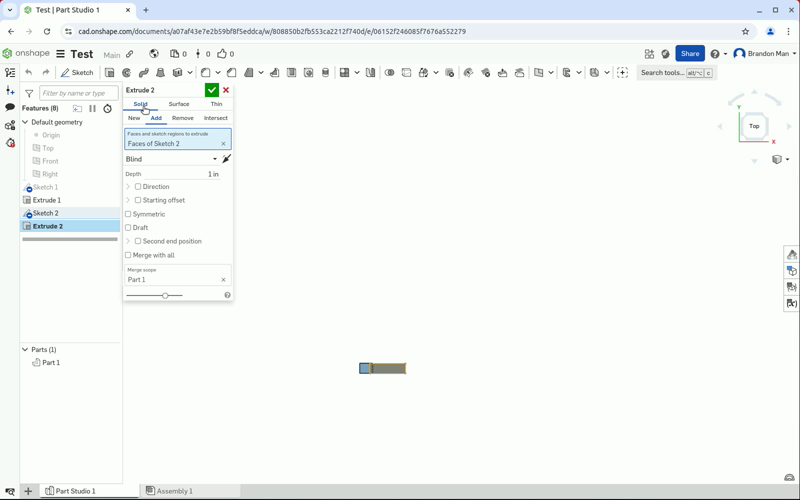
click(143, 106)
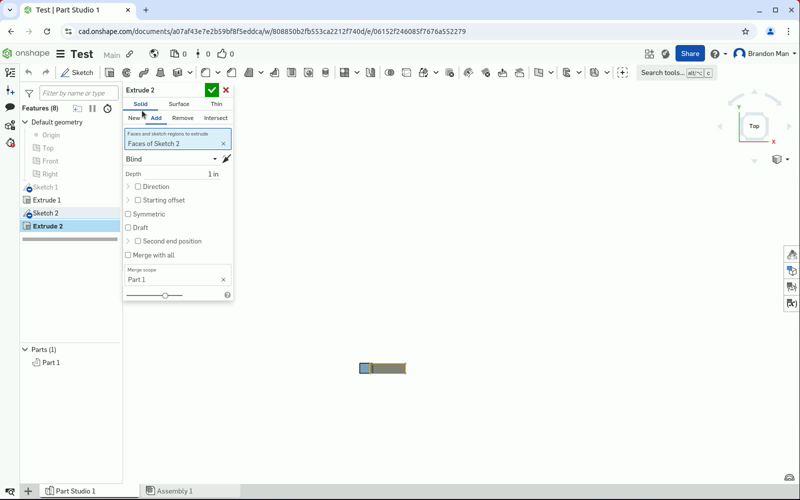
mouse_move(137, 120)
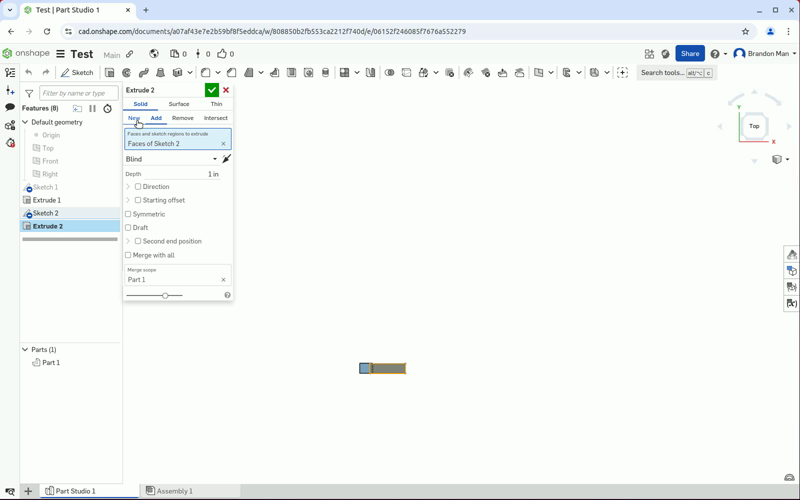
click(137, 120)
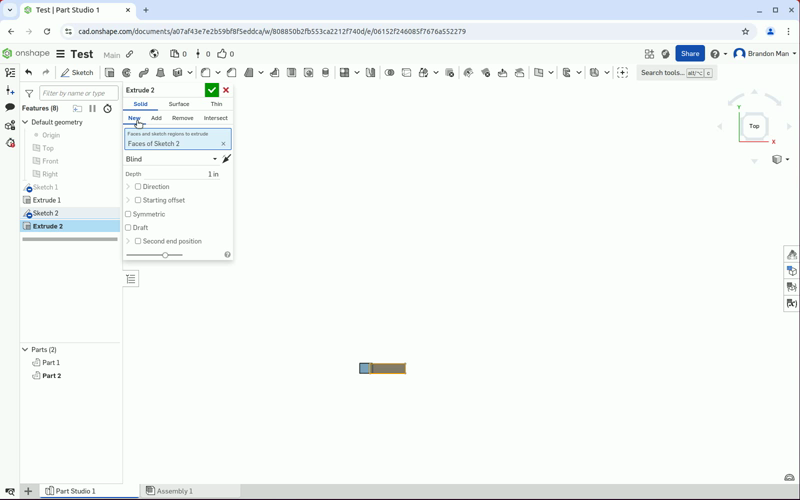
key(tab, 4)
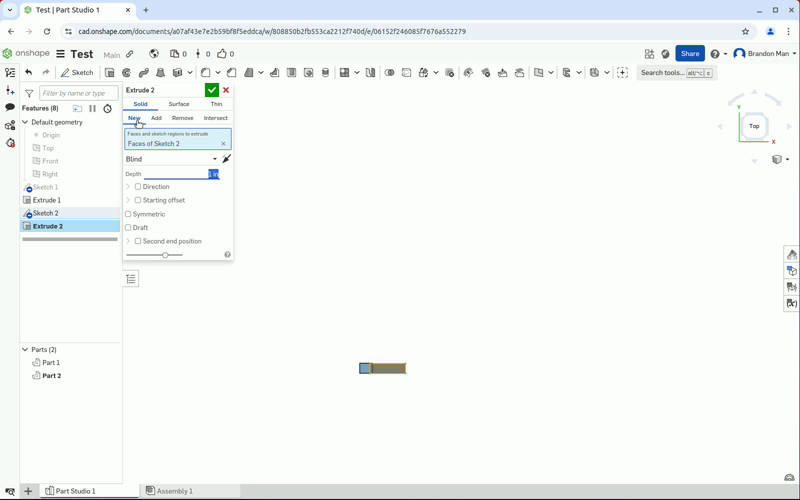
text(23.108)
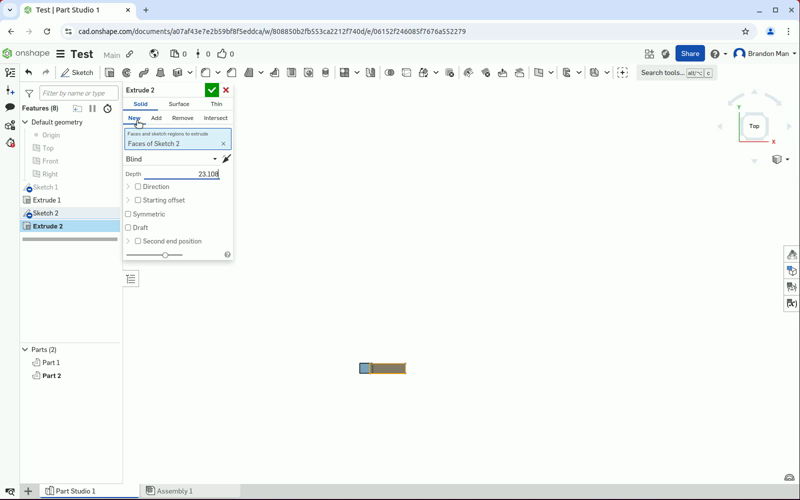
key(enter)
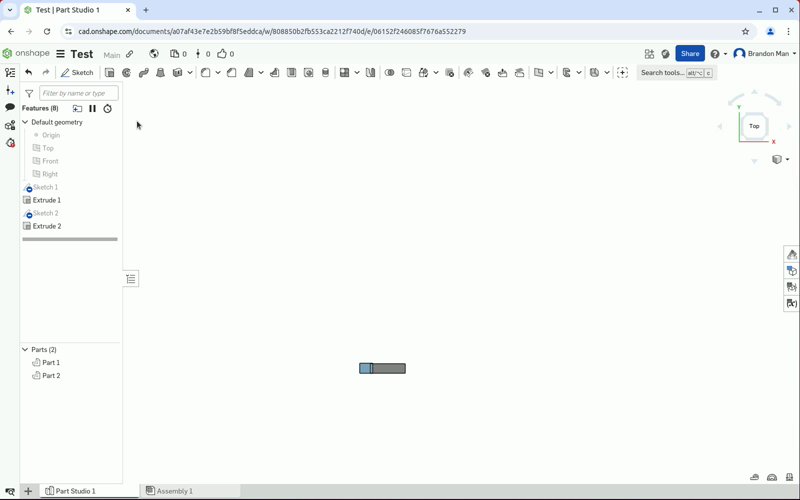
key(shift+h)
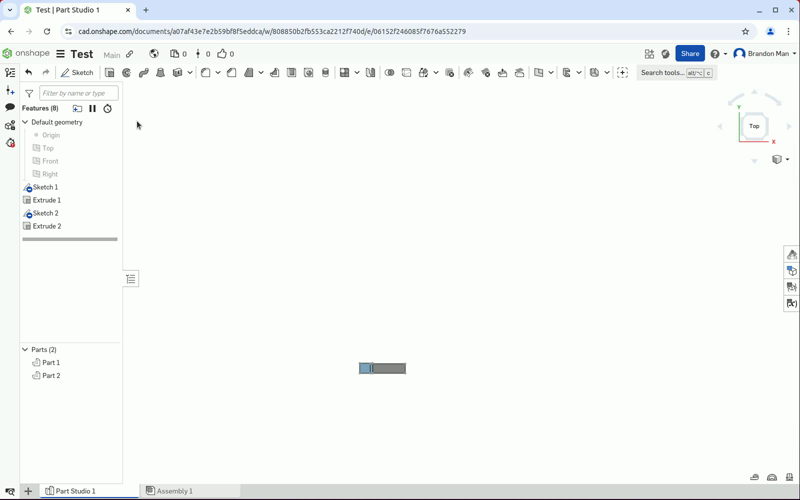
key(shift+h)
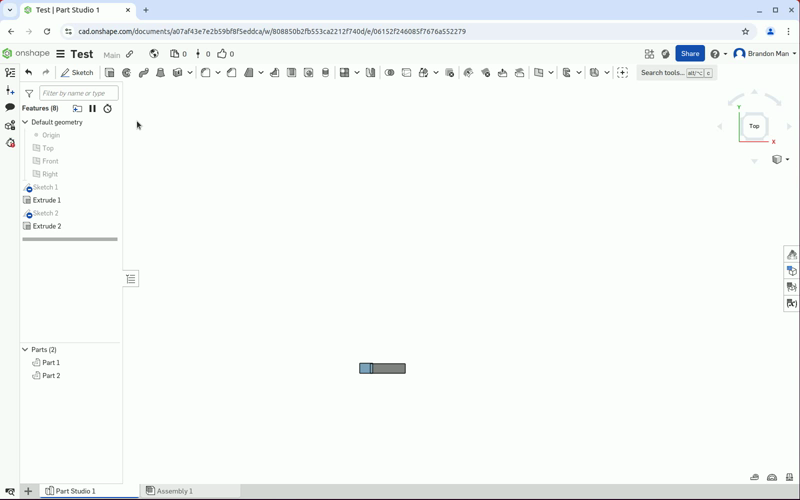
mouse_move(73, 189)
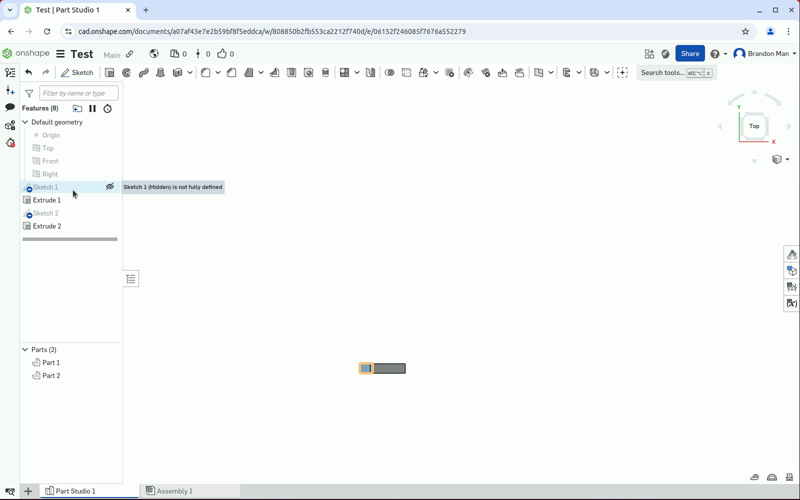
click(73, 189)
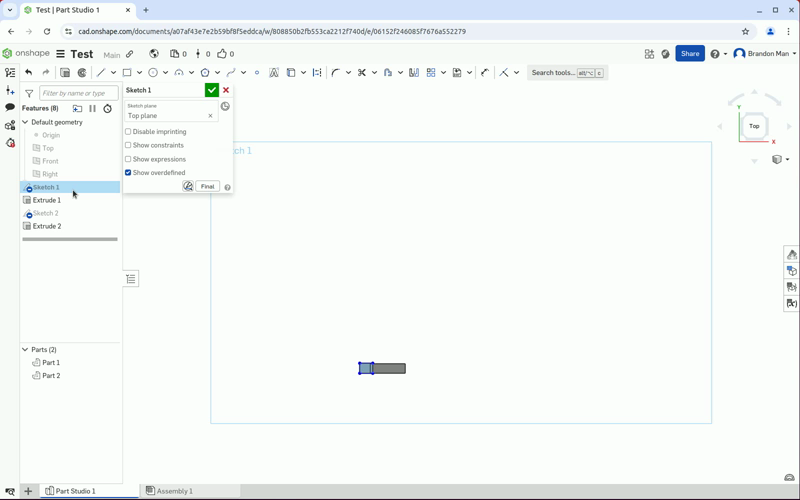
mouse_move(229, 92)
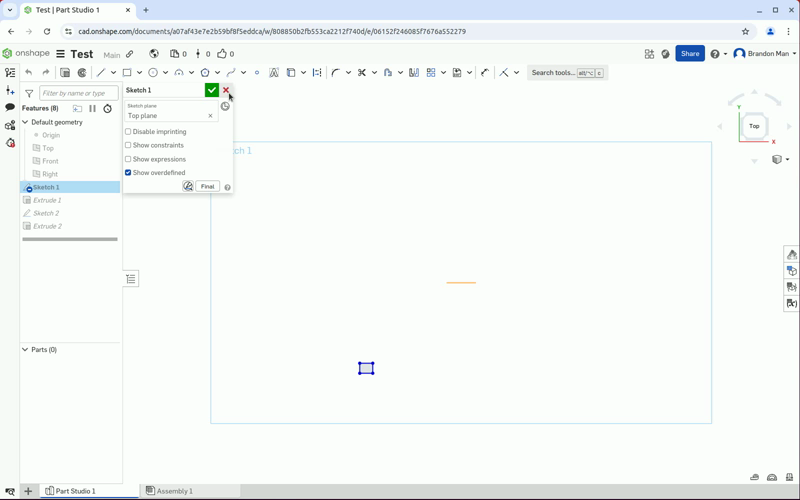
click(229, 92)
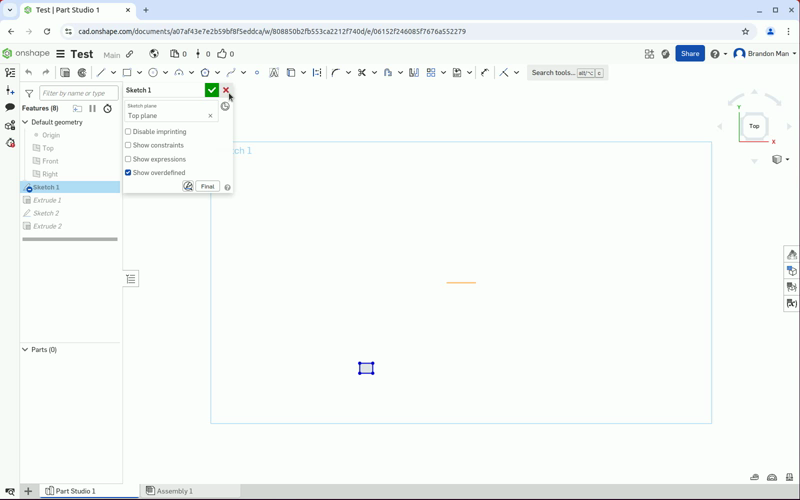
key(shift+s)
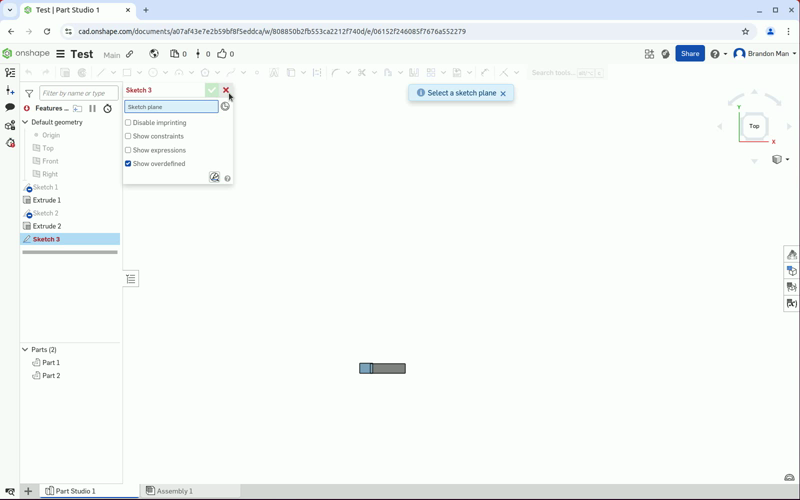
mouse_move(73, 150)
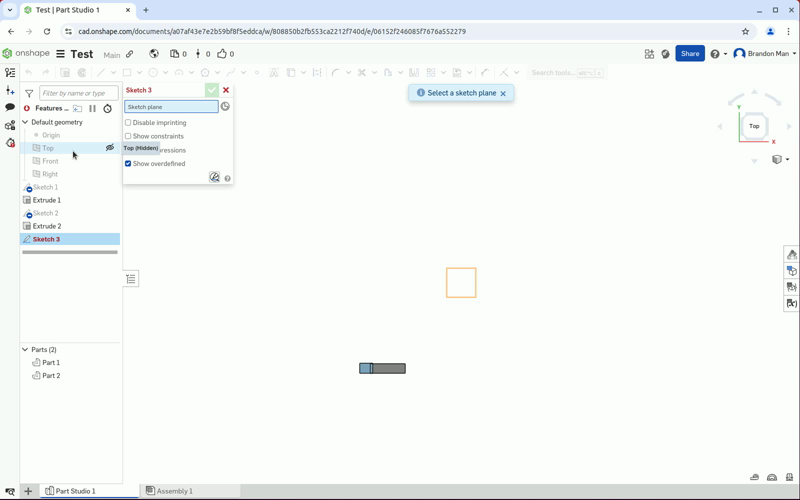
click(73, 150)
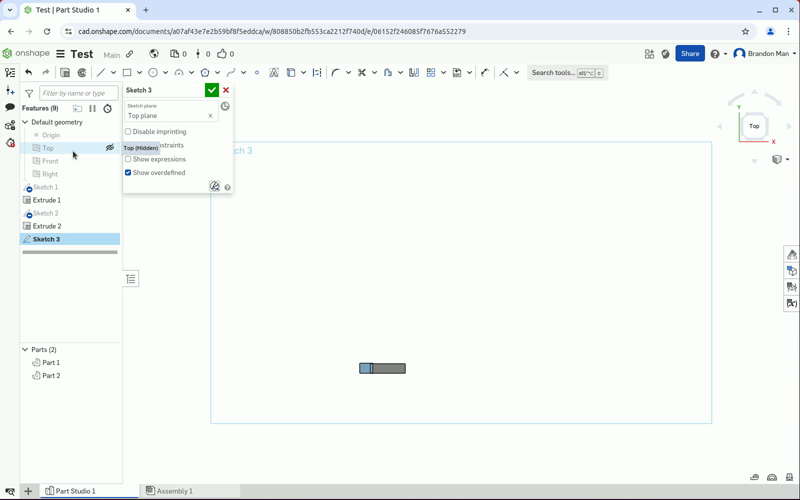
mouse_move(73, 352)
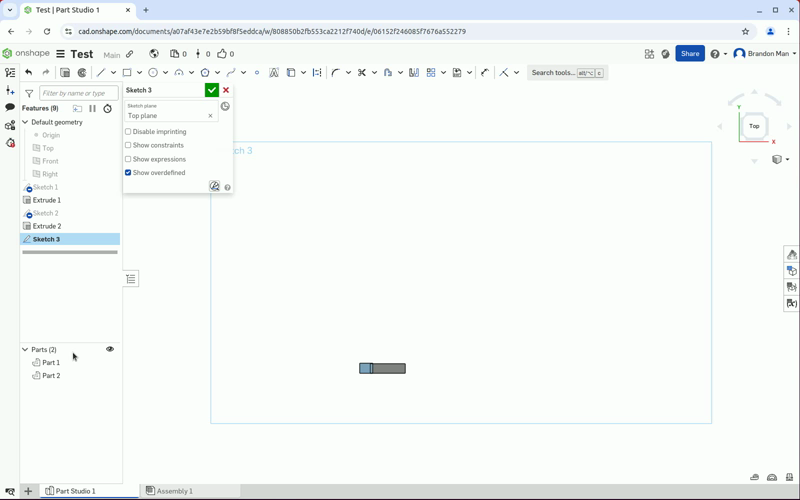
key(y)
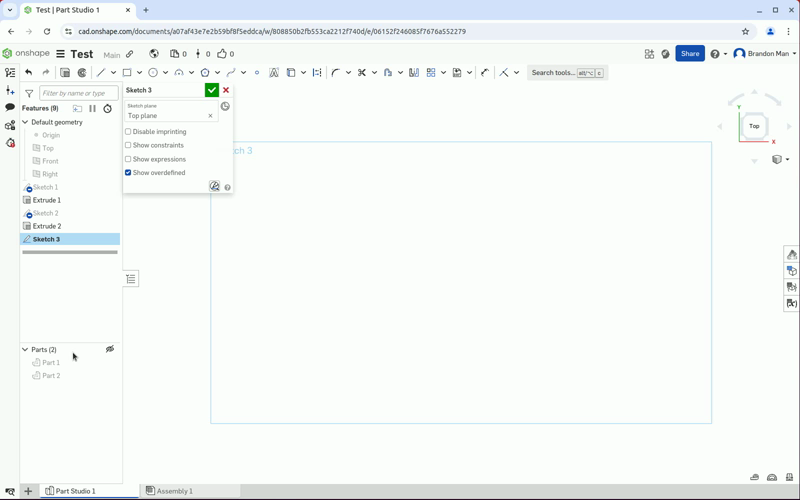
key(l)
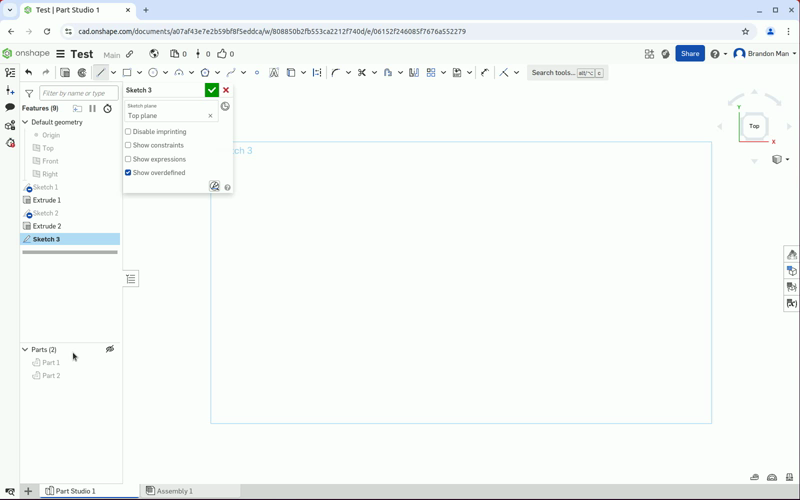
key_down(shift)
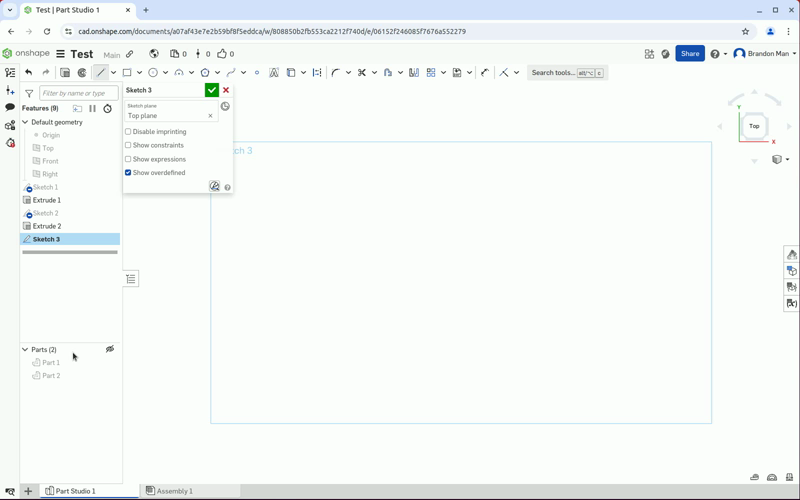
mouse_move(516, 373)
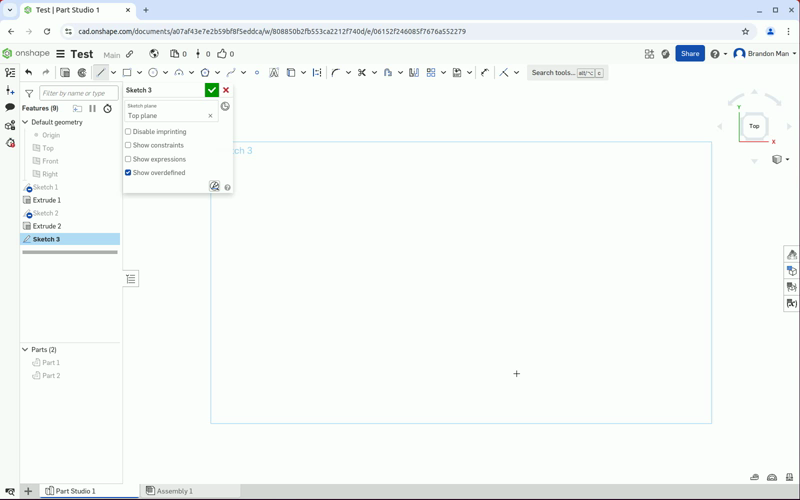
click(516, 373)
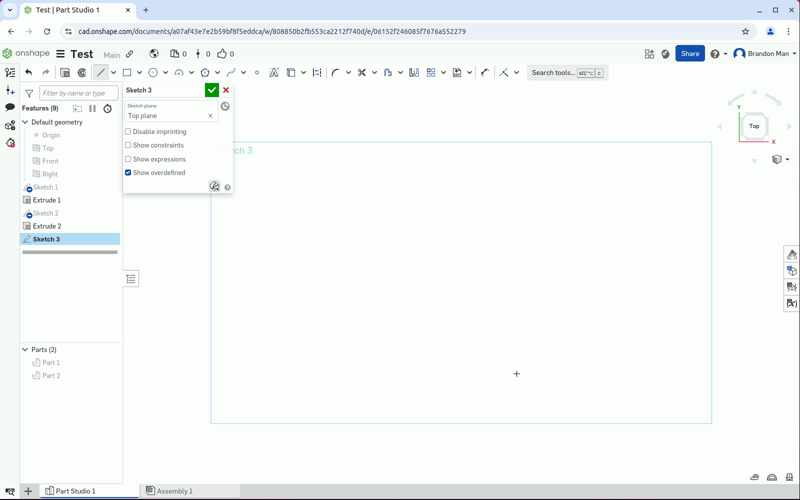
key_up(shift)
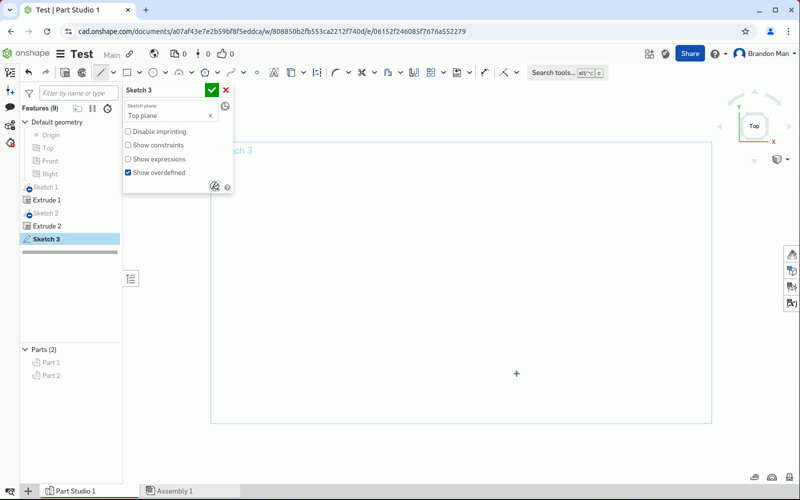
key_down(shift)
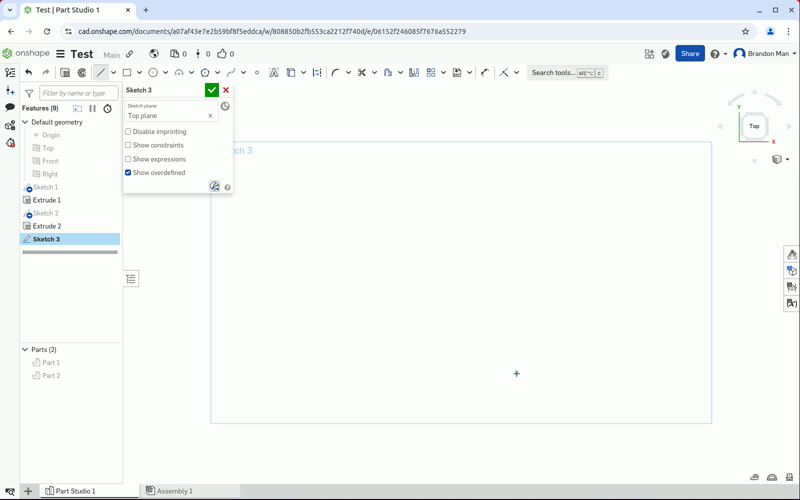
mouse_move(546, 373)
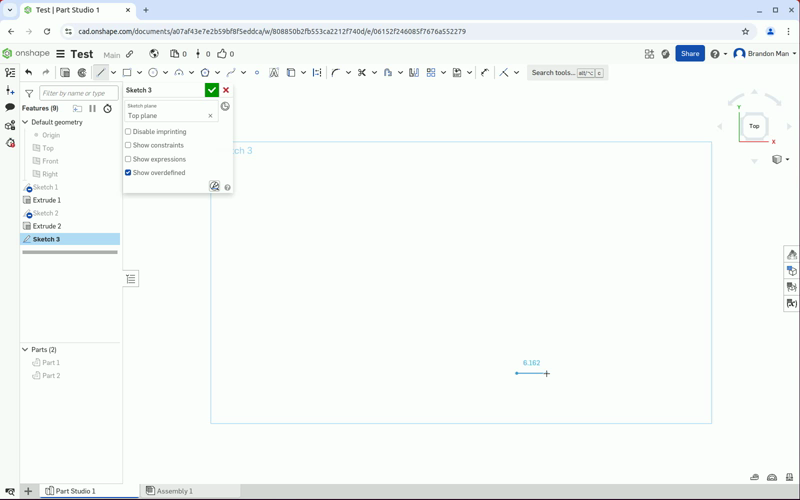
mouse_move(551, 373)
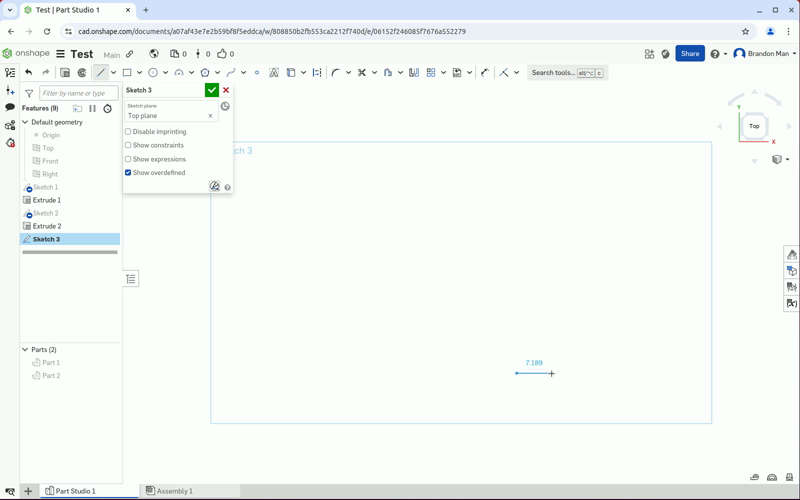
click(551, 373)
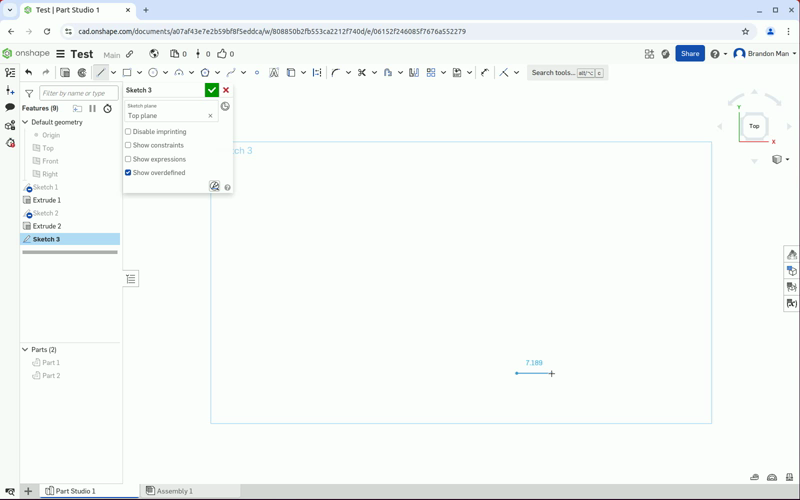
key_up(shift)
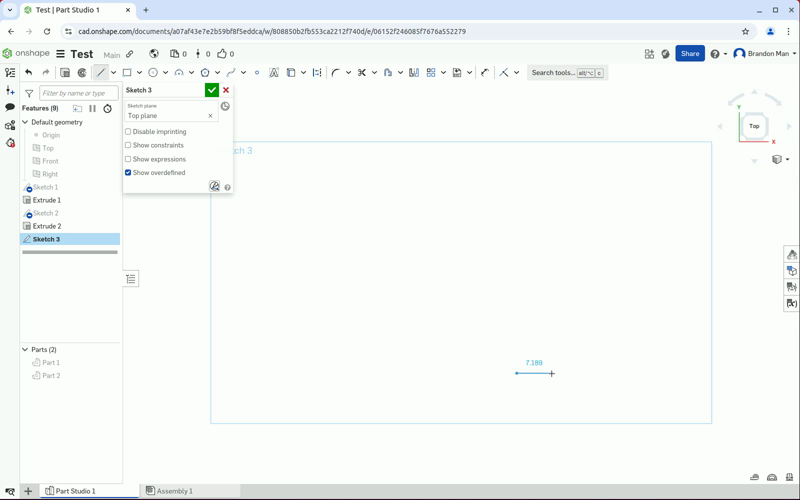
key_down(shift)
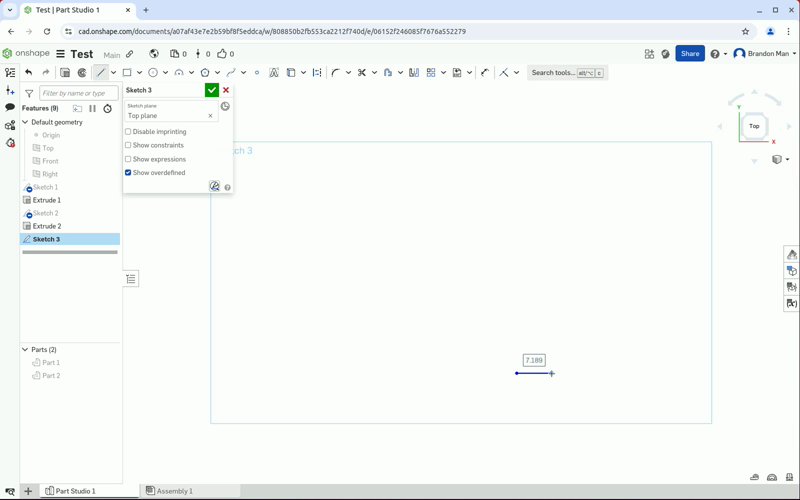
mouse_move(581, 373)
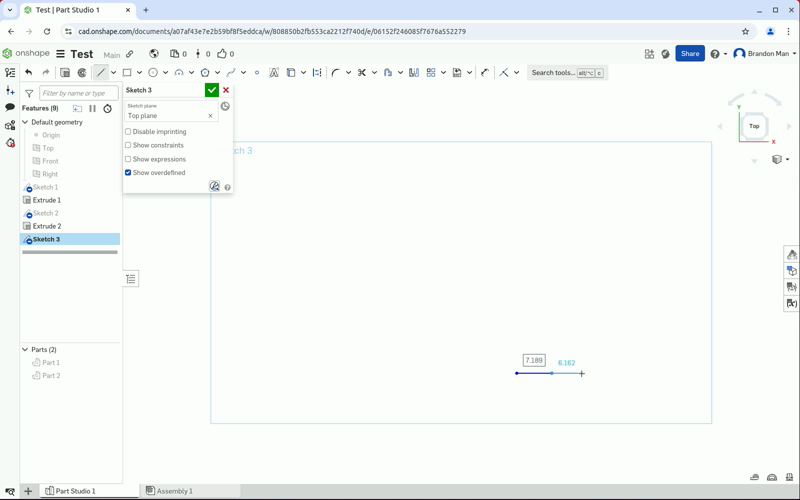
mouse_move(551, 363)
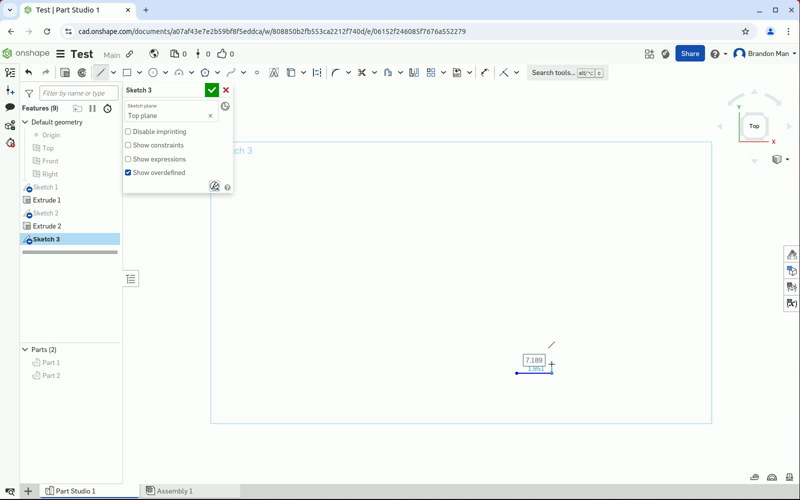
click(551, 363)
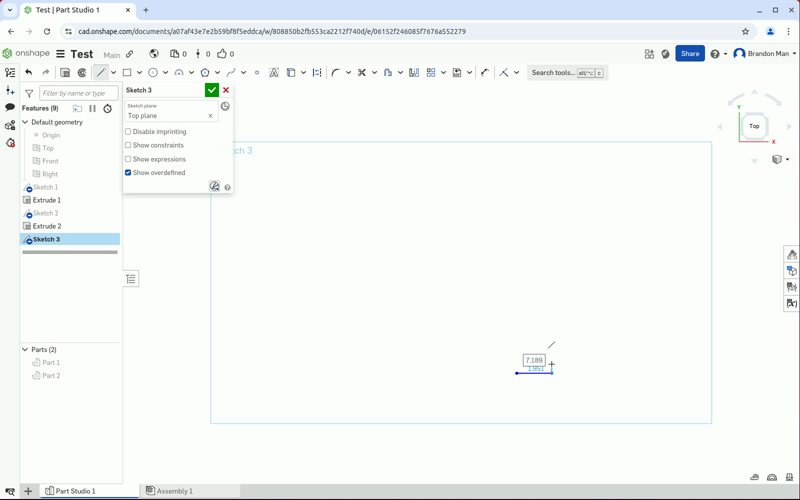
key_up(shift)
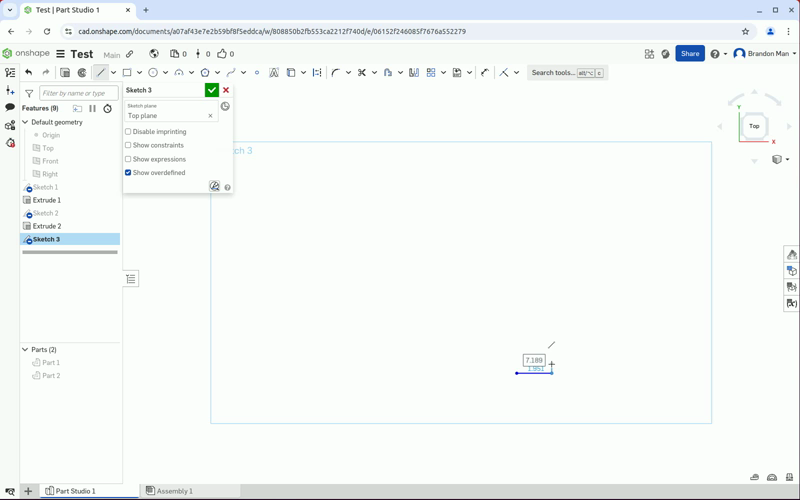
key_down(shift)
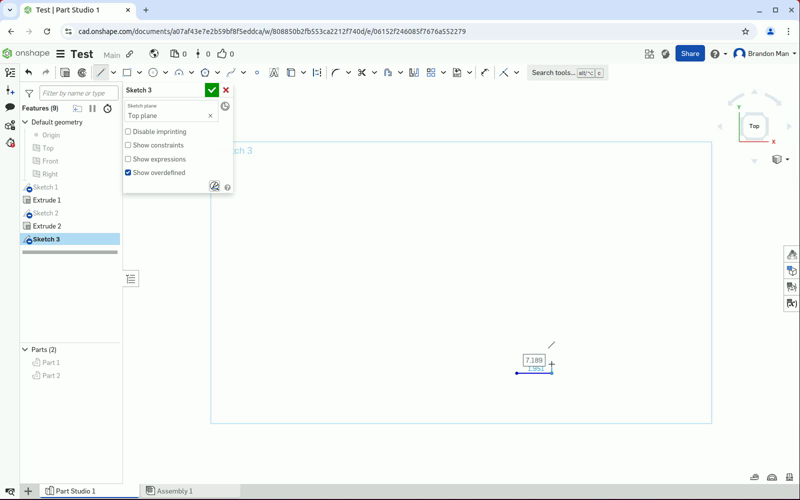
mouse_move(581, 363)
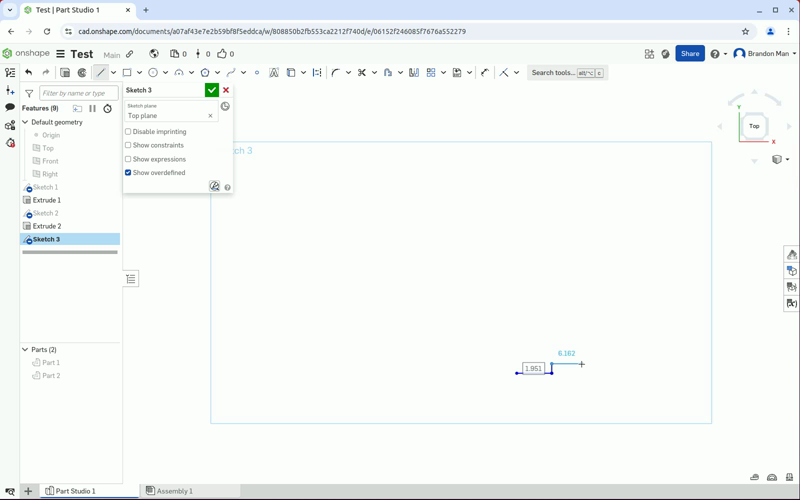
mouse_move(516, 363)
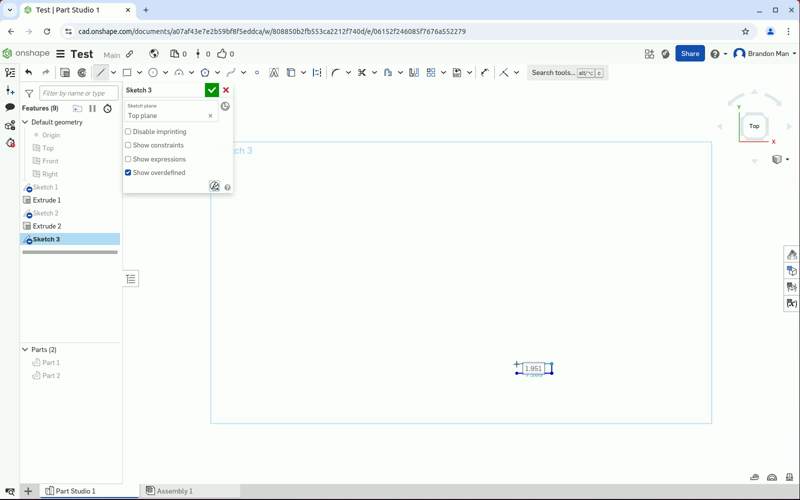
click(516, 363)
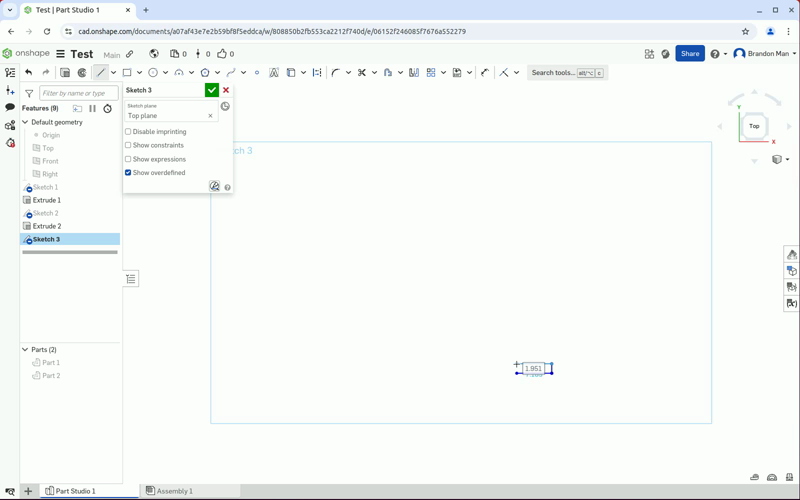
key_up(shift)
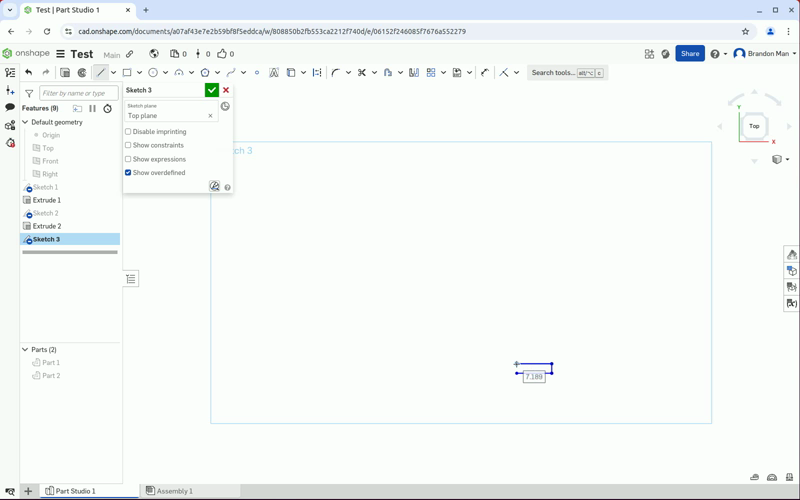
mouse_move(546, 363)
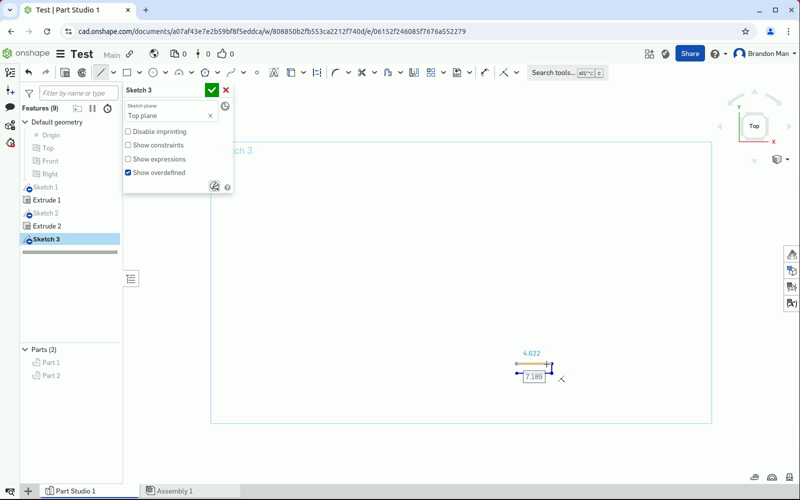
key_down(shift)
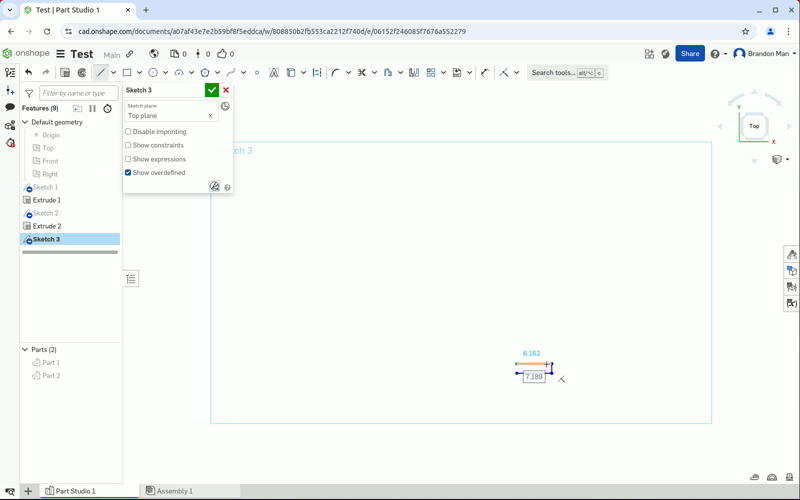
mouse_move(516, 373)
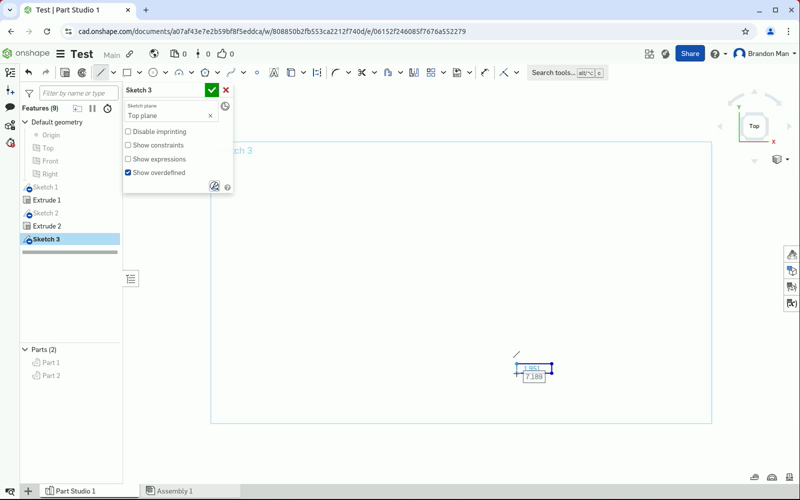
key_up(shift)
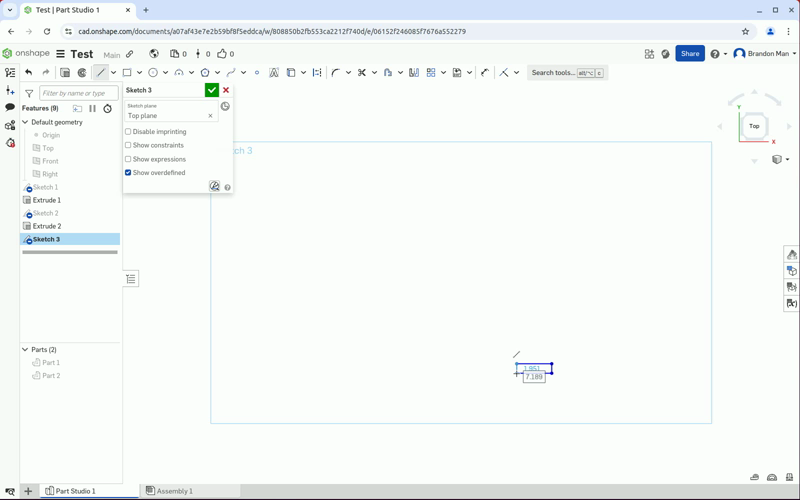
click(516, 373)
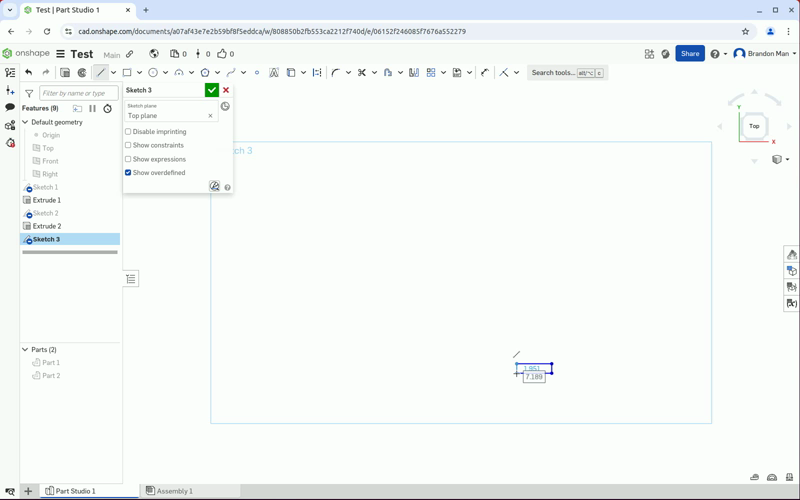
key(esc)
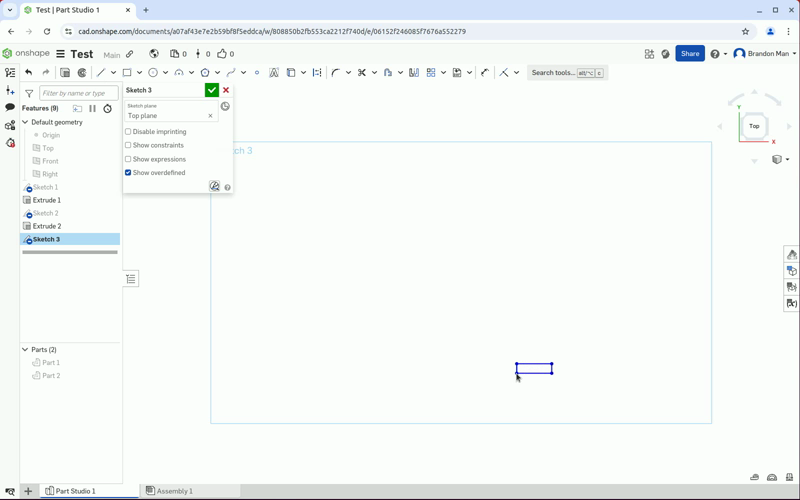
mouse_move(526, 371)
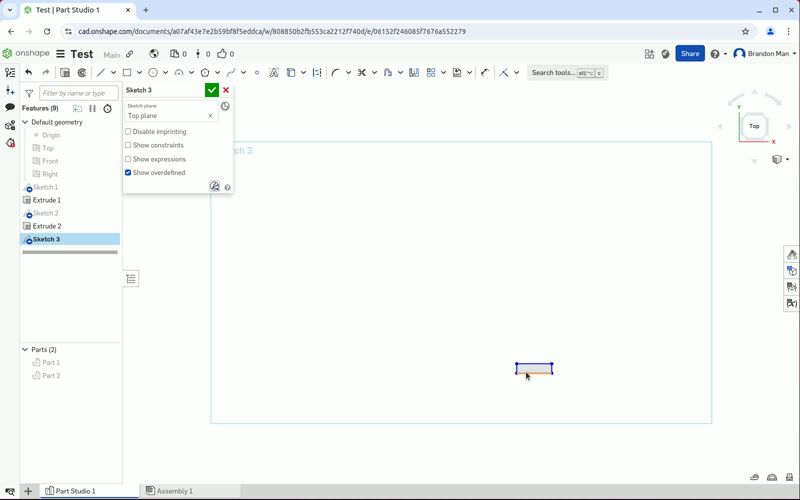
scroll(6)
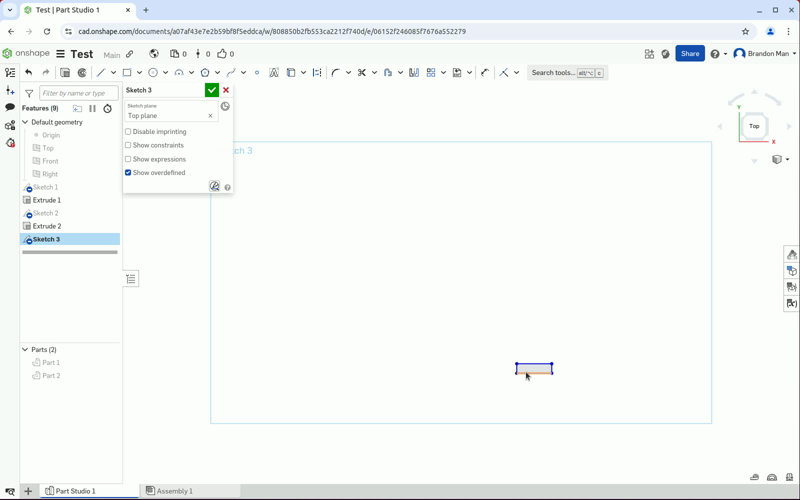
scroll(6)
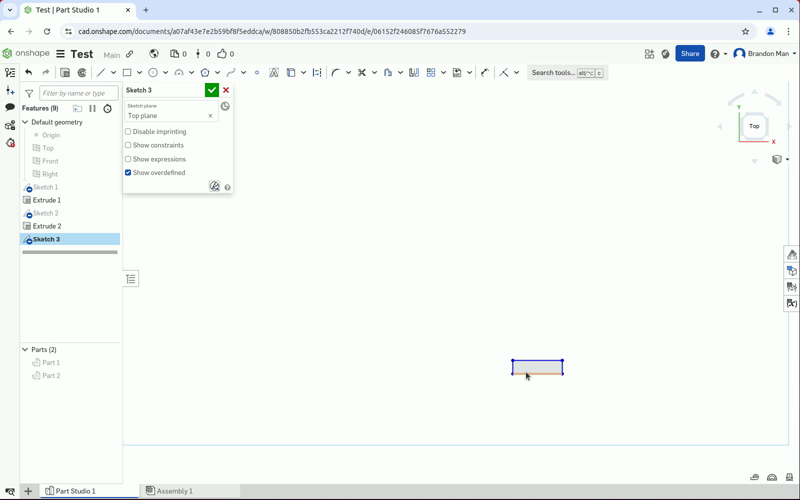
scroll(6)
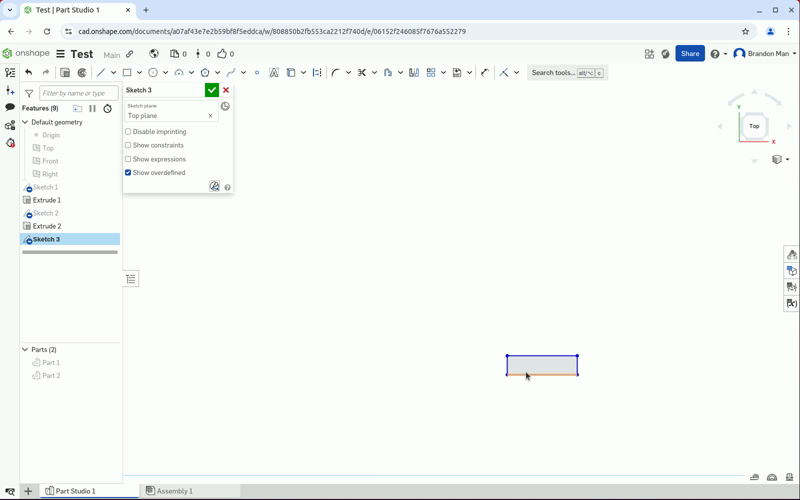
scroll(6)
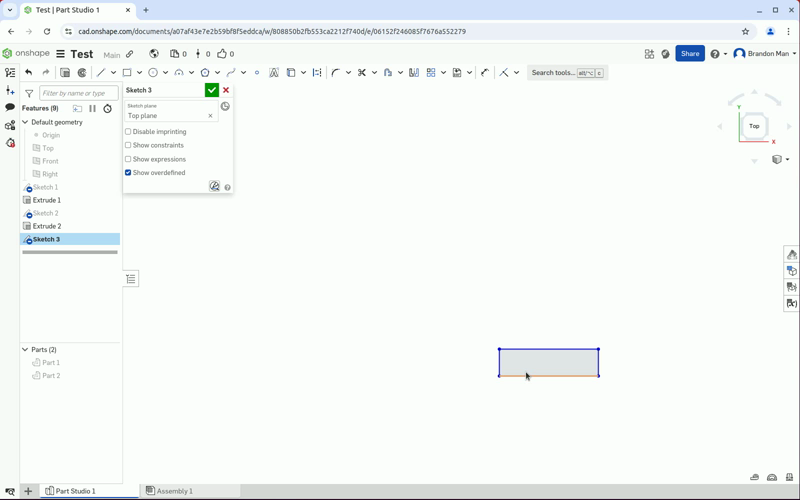
scroll(6)
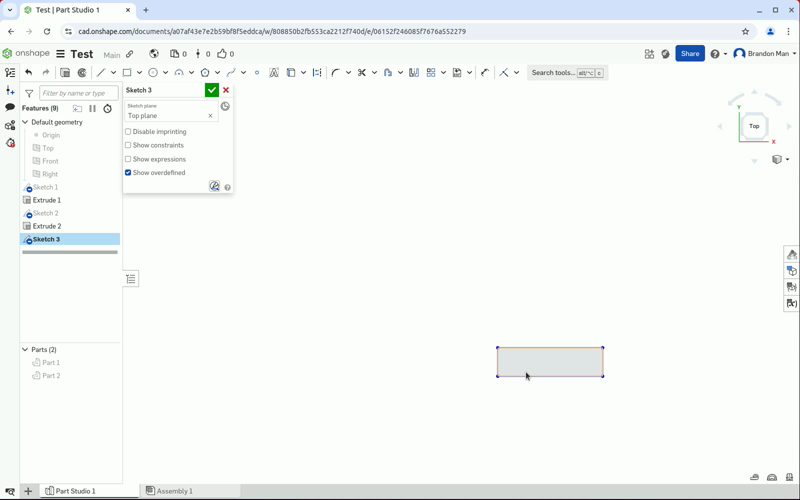
scroll(6)
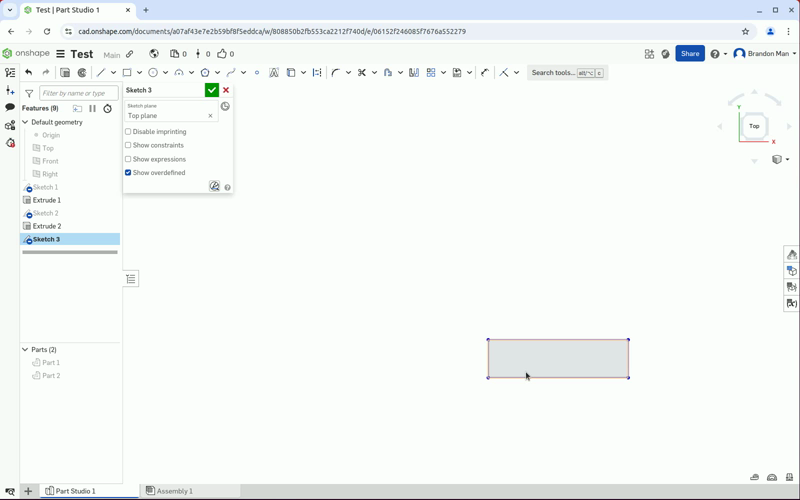
scroll(6)
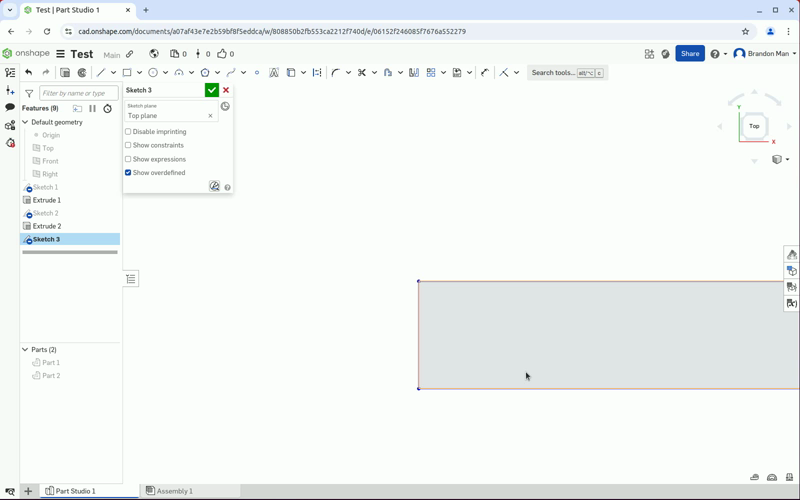
click(526, 371)
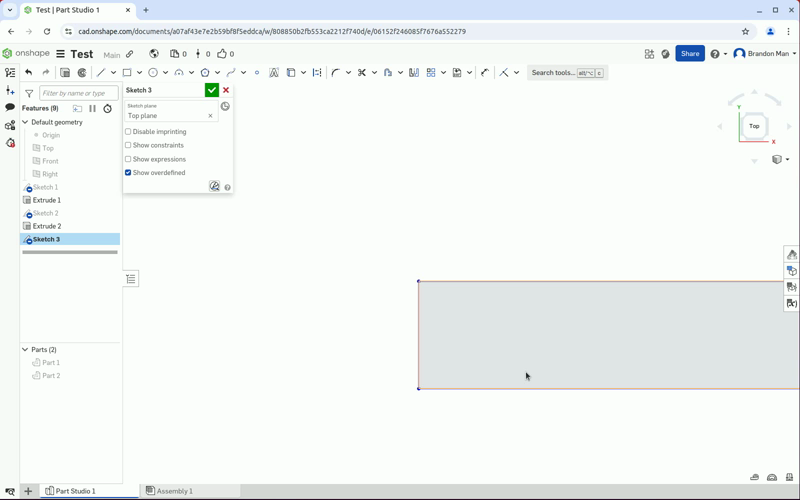
scroll(-6)
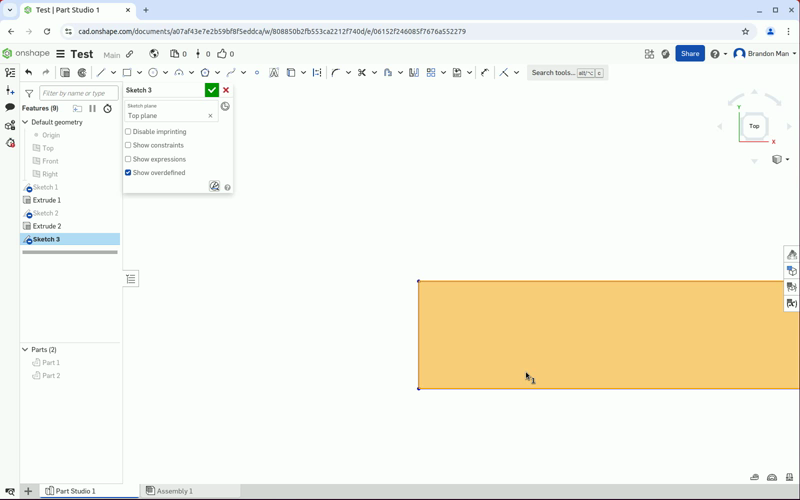
scroll(-6)
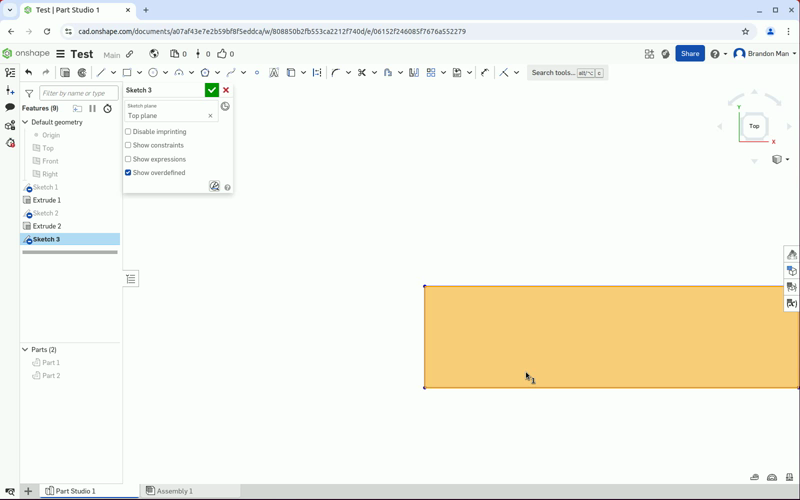
scroll(-6)
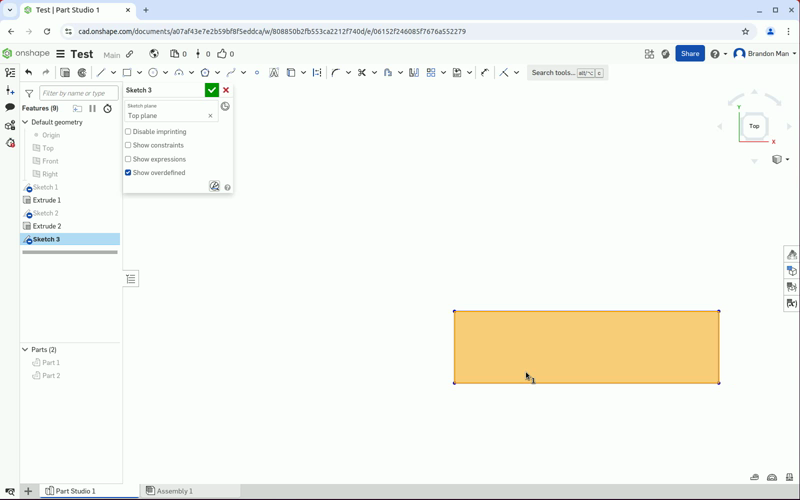
scroll(-6)
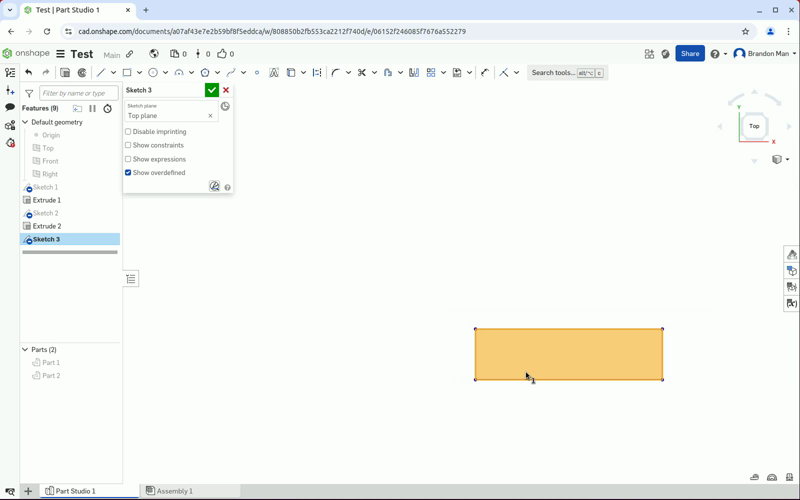
scroll(-6)
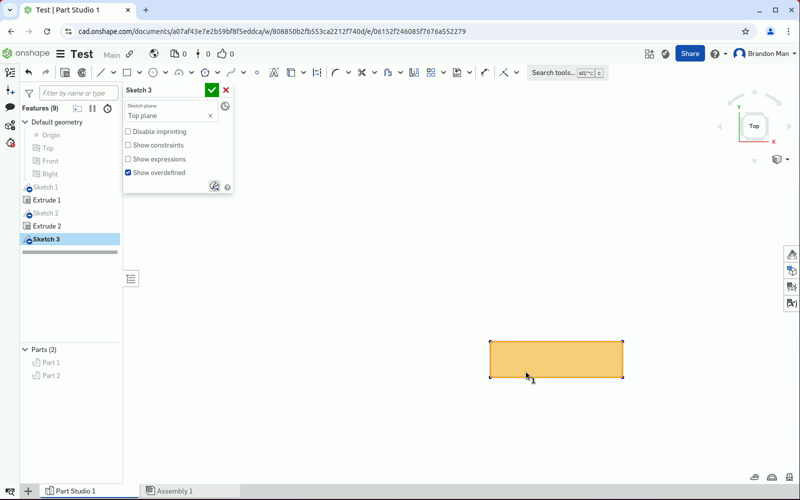
scroll(-6)
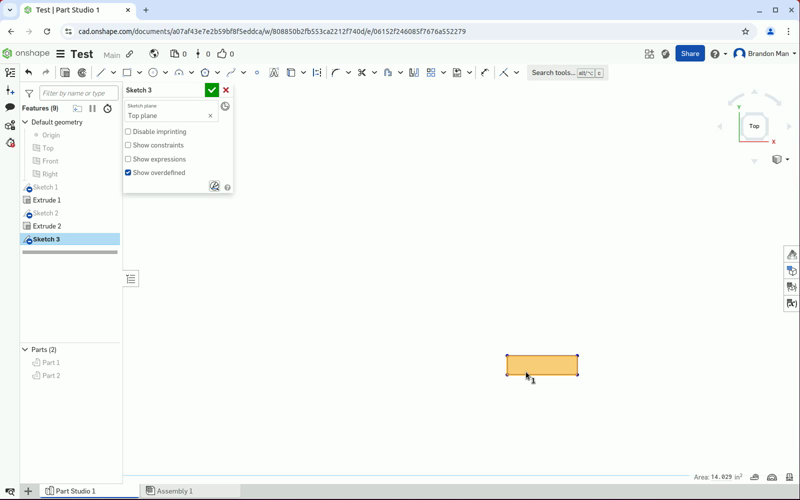
scroll(-6)
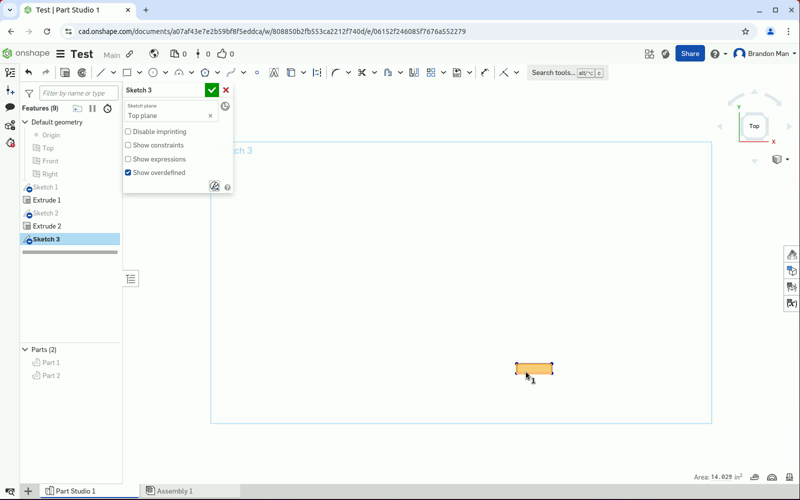
mouse_move(73, 352)
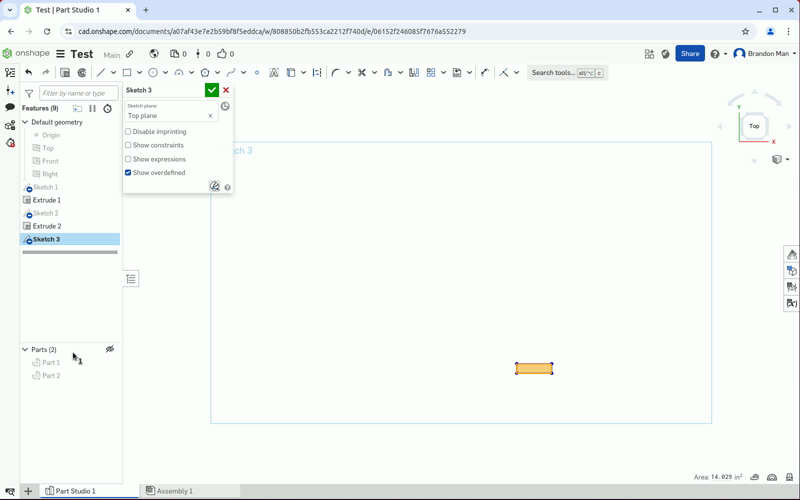
key(shift+y)
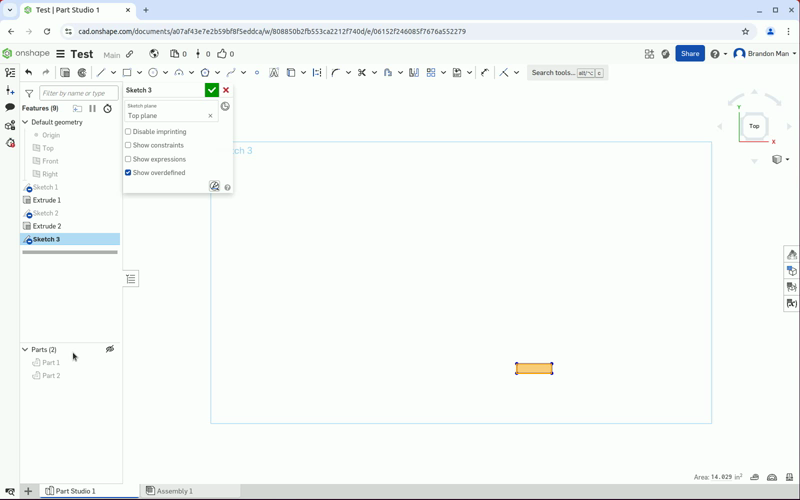
key(shift+e)
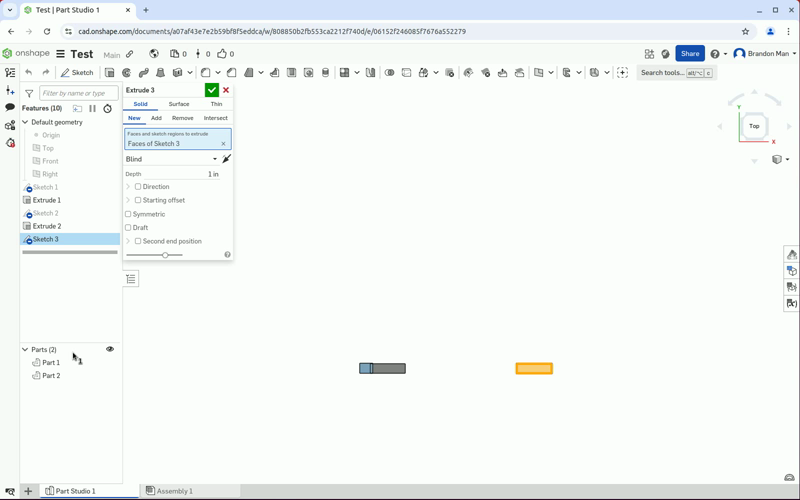
mouse_move(143, 106)
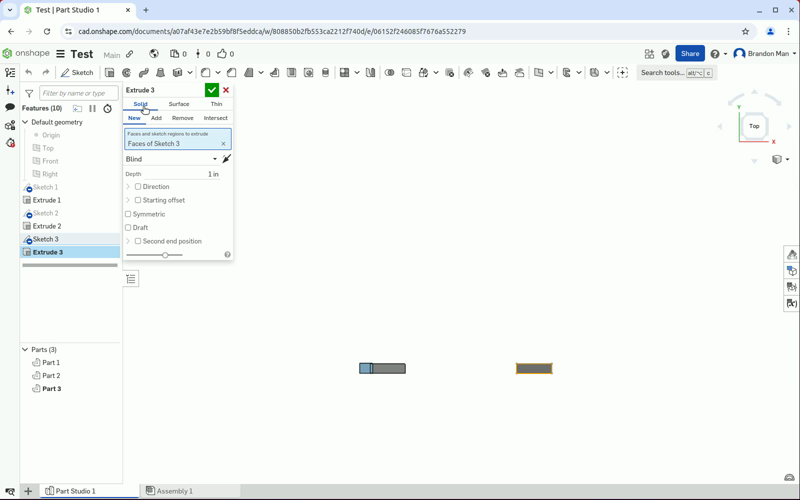
click(143, 106)
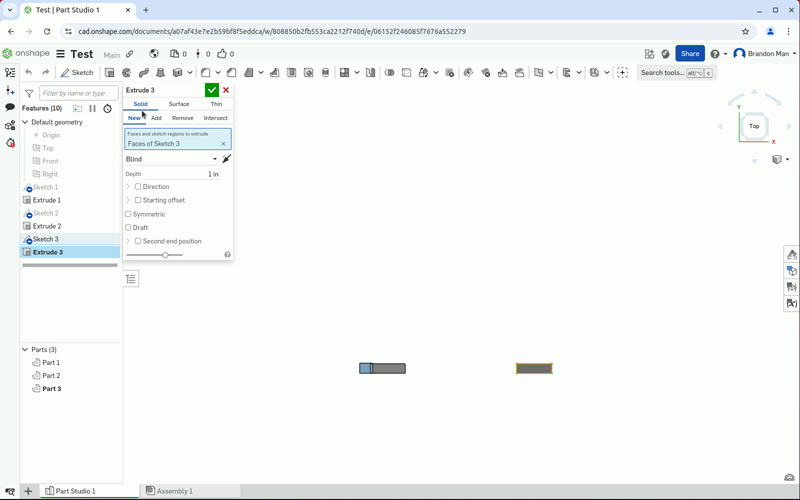
mouse_move(137, 120)
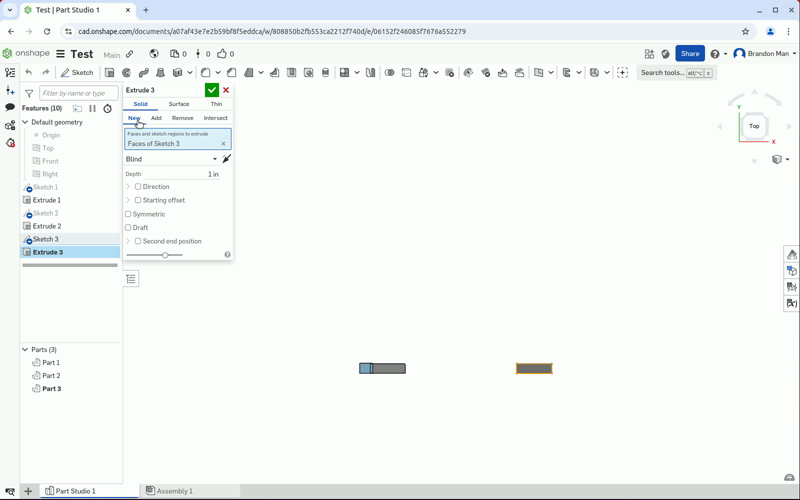
click(137, 120)
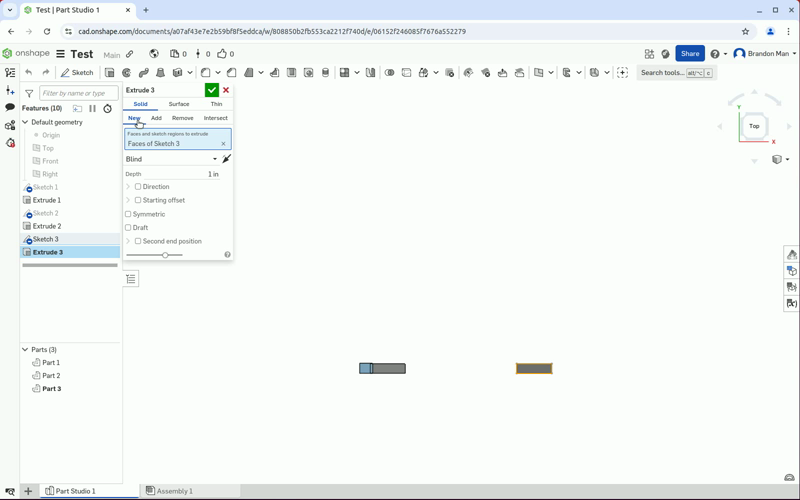
key(tab, 4)
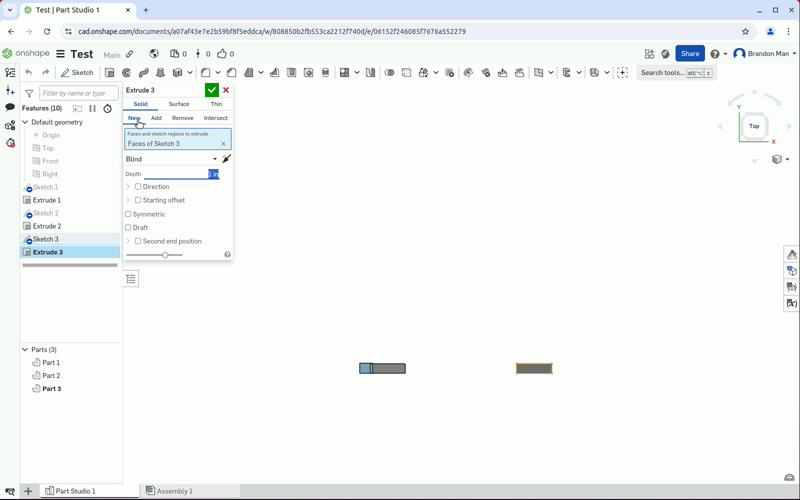
text(23.108)
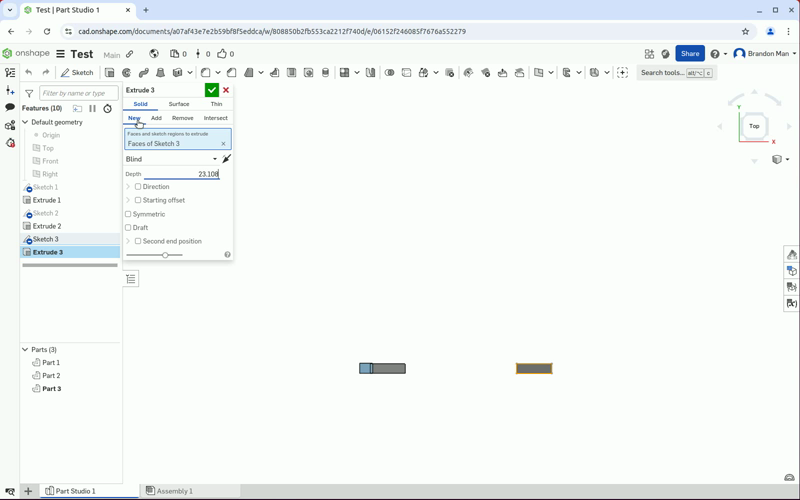
key(enter)
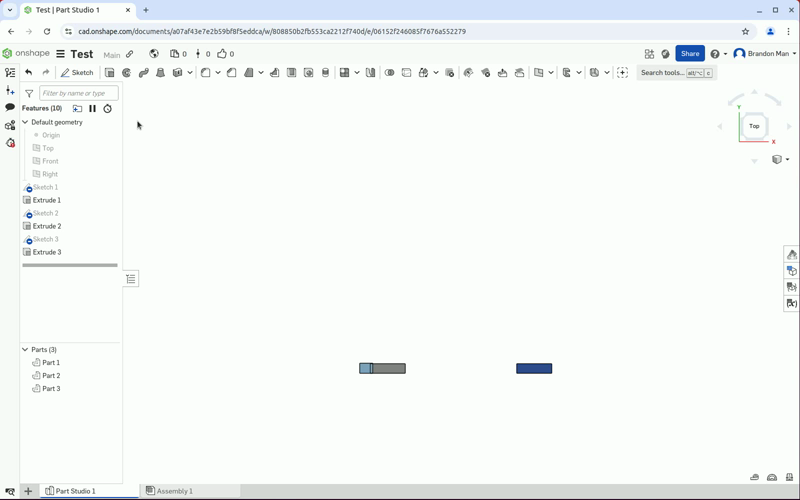
key(shift+h)
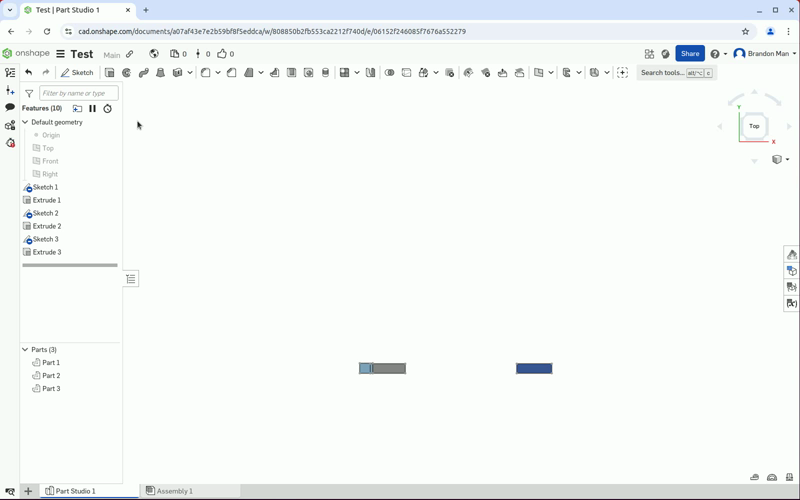
key(shift+h)
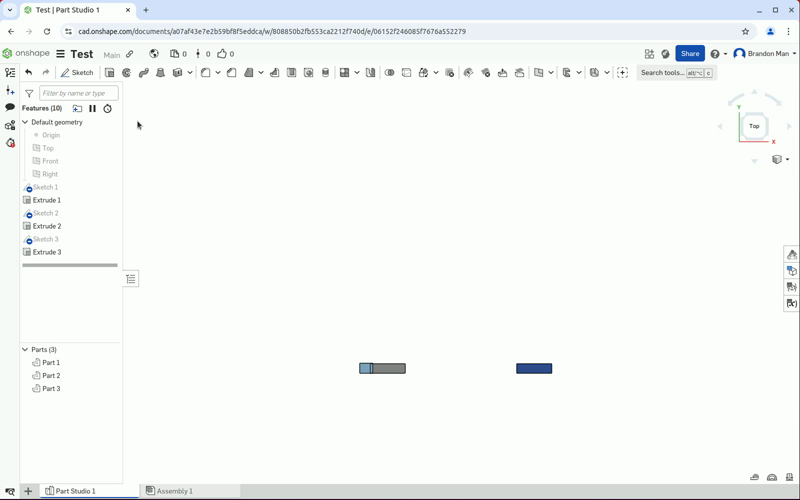
mouse_move(73, 189)
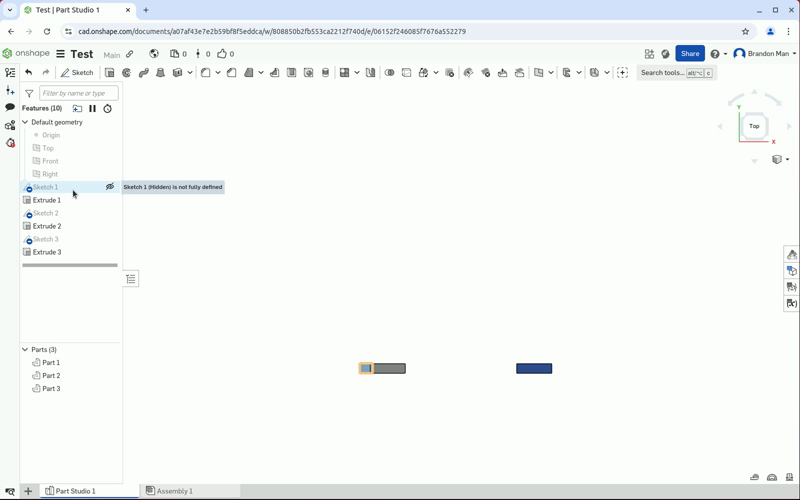
click(73, 189)
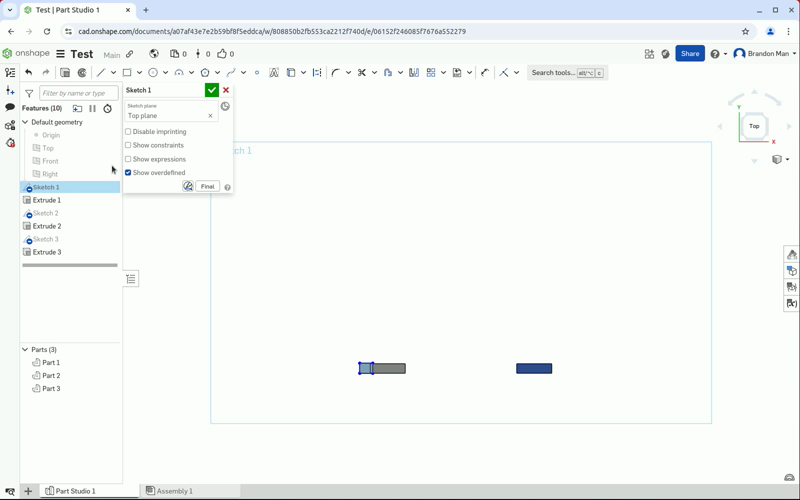
mouse_move(229, 92)
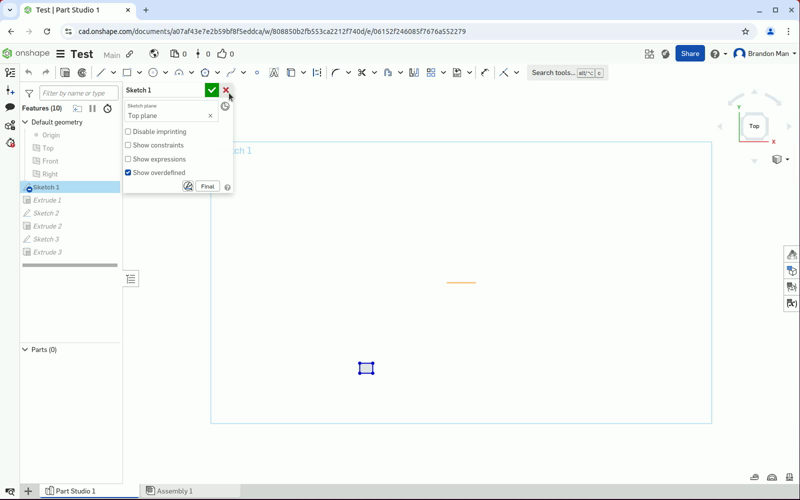
click(229, 92)
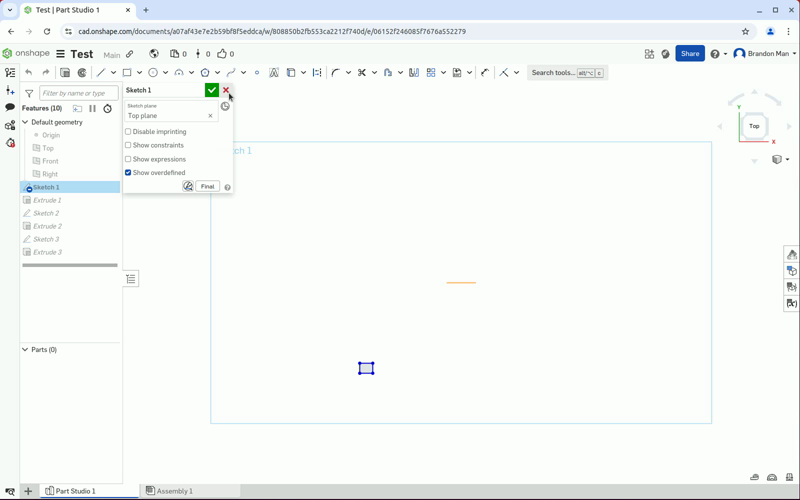
key(shift+s)
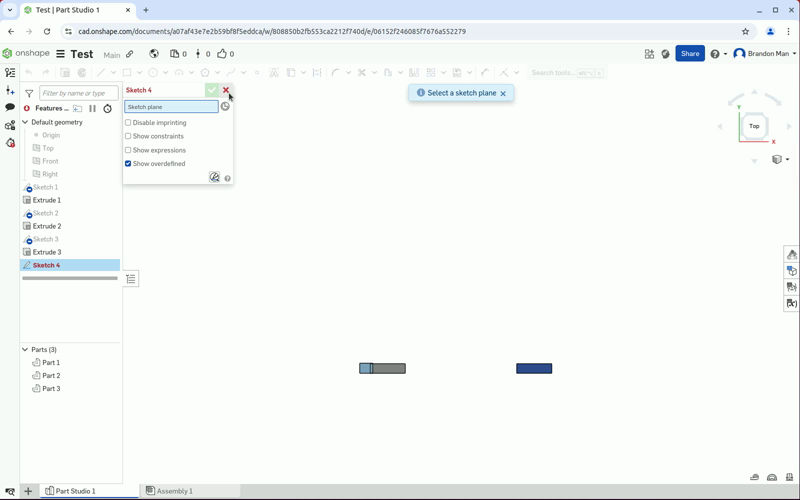
mouse_move(73, 150)
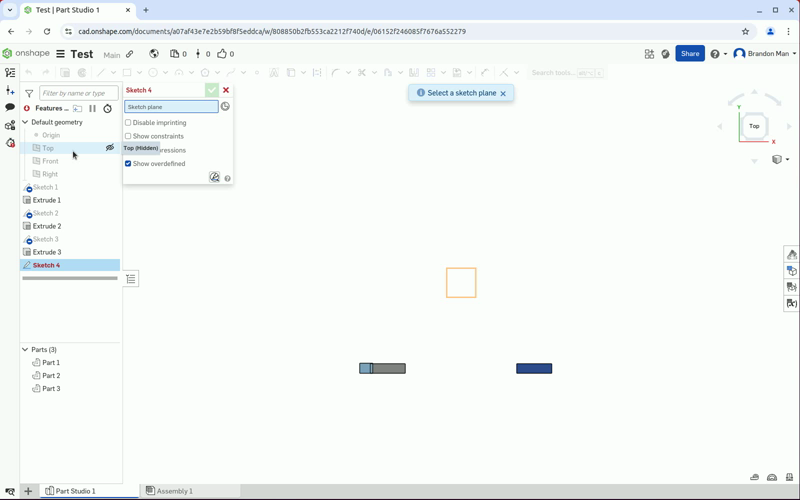
click(73, 150)
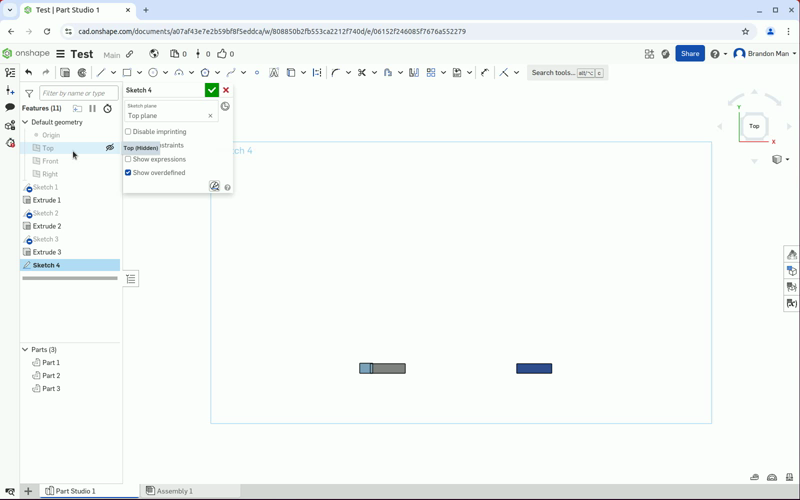
mouse_move(73, 352)
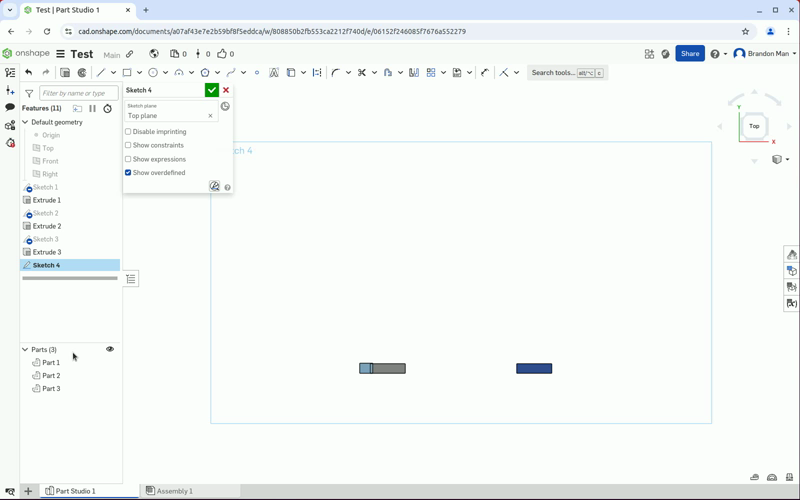
key(y)
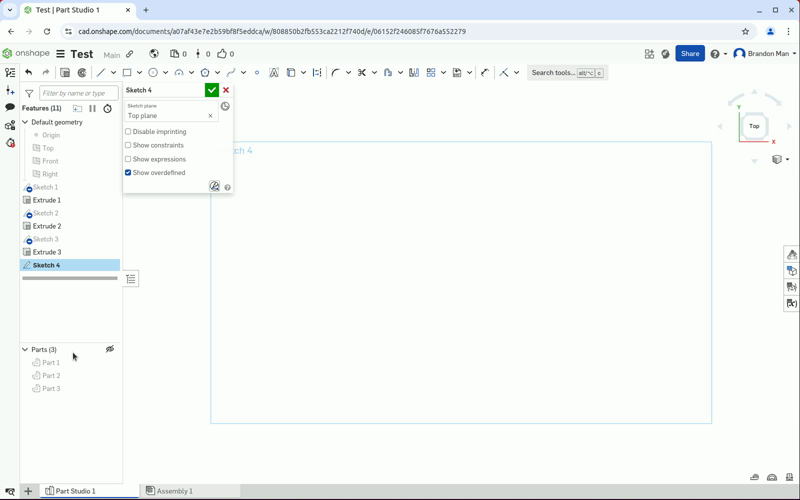
key(l)
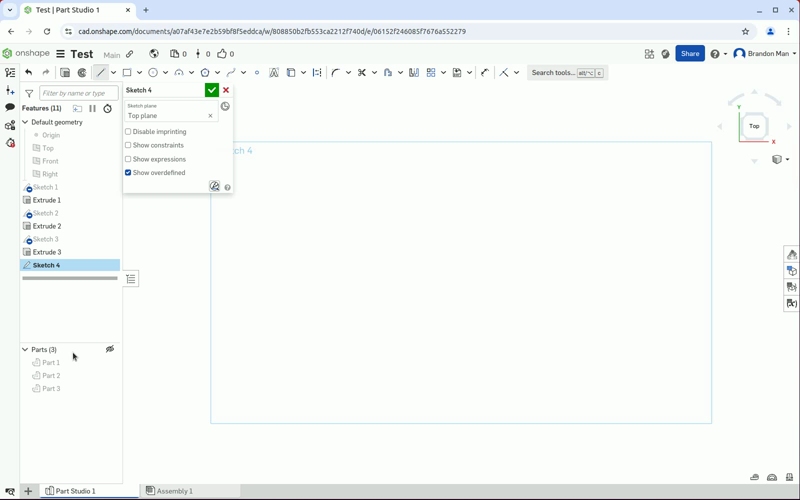
key_down(shift)
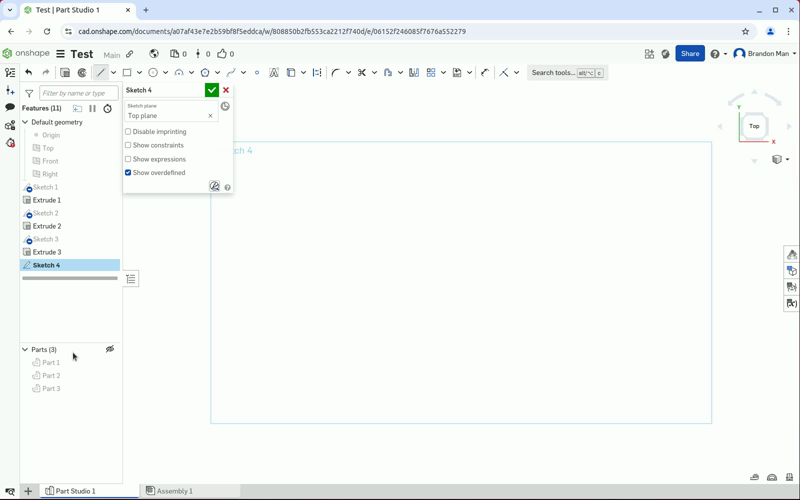
mouse_move(551, 373)
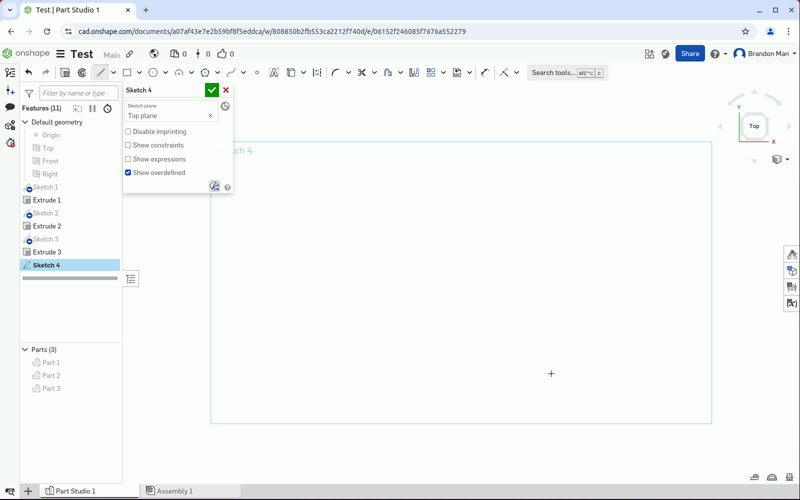
click(551, 373)
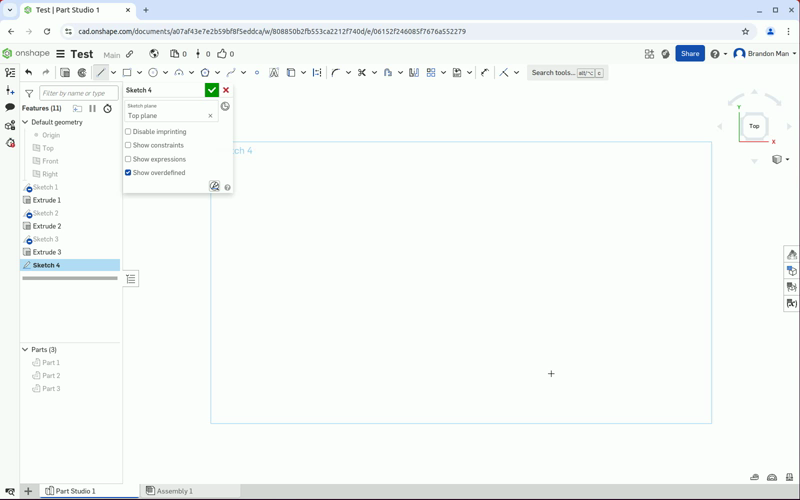
key_up(shift)
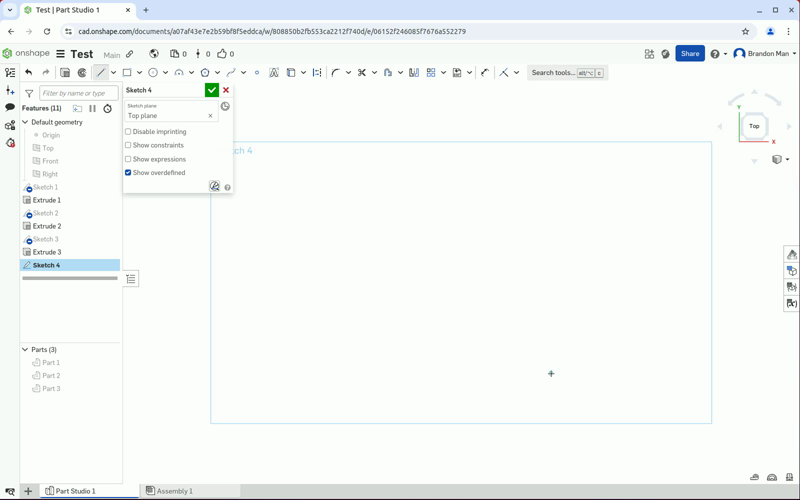
key_down(shift)
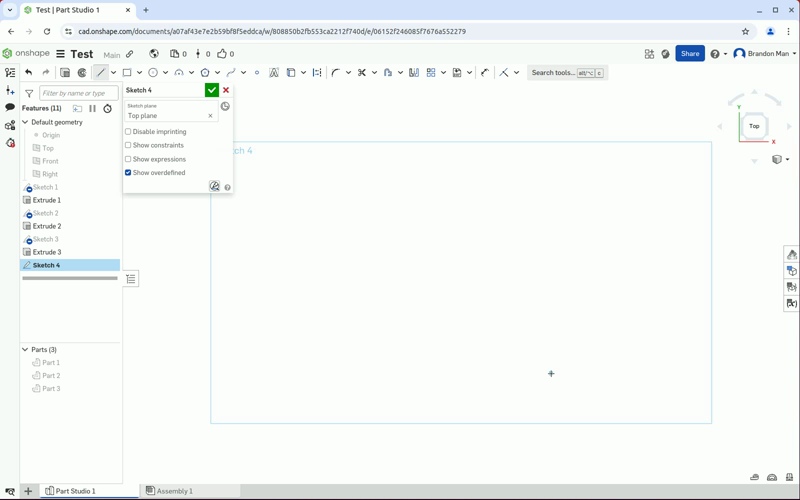
mouse_move(581, 373)
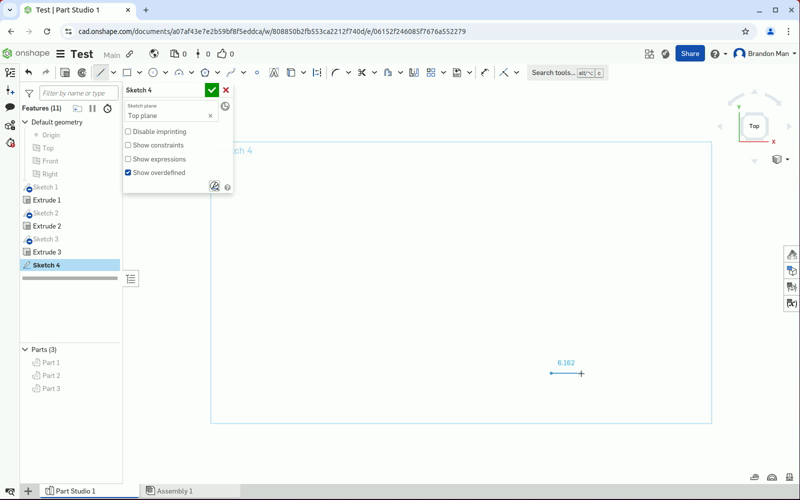
mouse_move(564, 373)
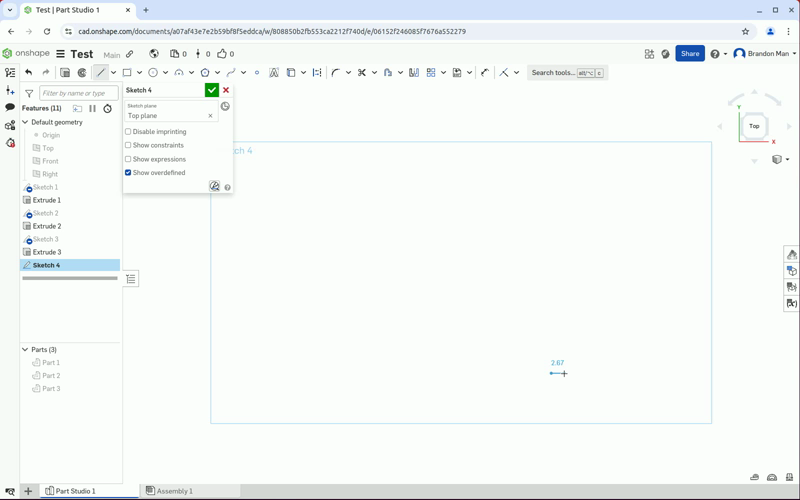
click(564, 373)
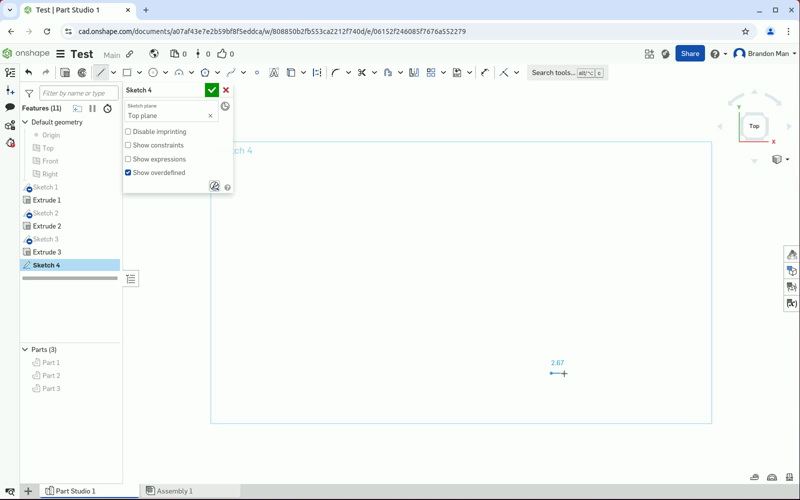
key_up(shift)
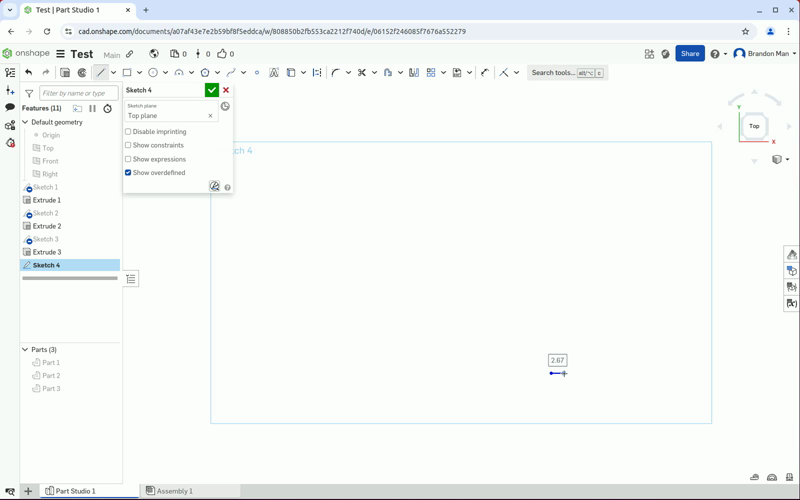
key_down(shift)
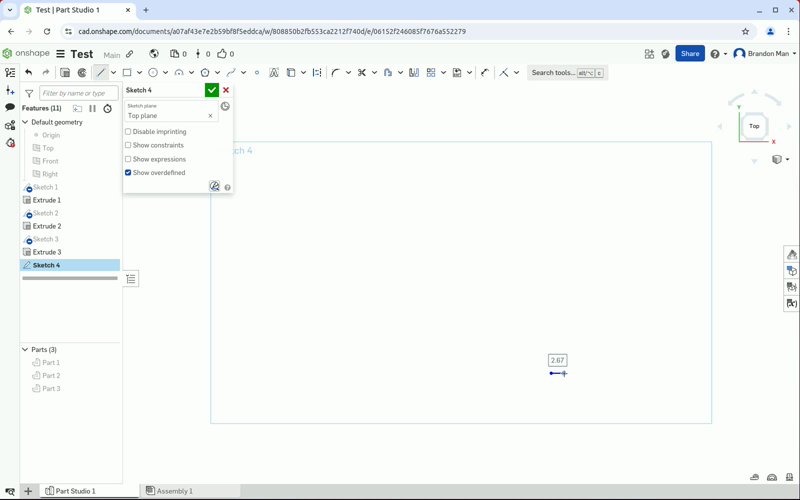
mouse_move(589, 373)
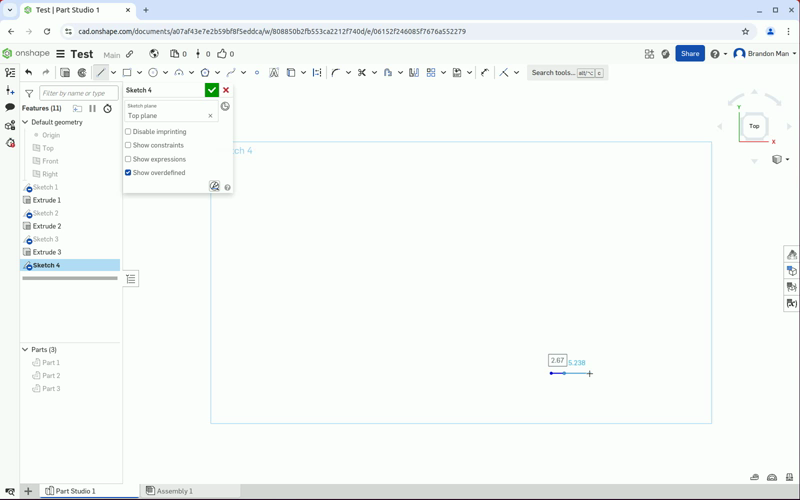
mouse_move(564, 363)
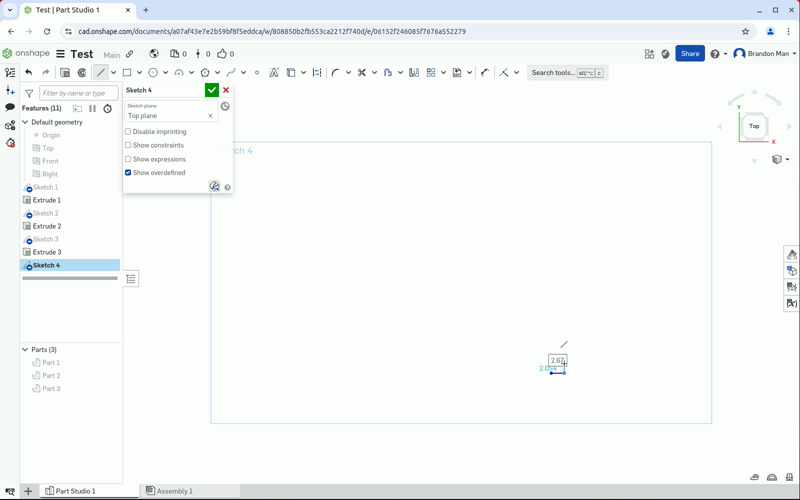
click(564, 363)
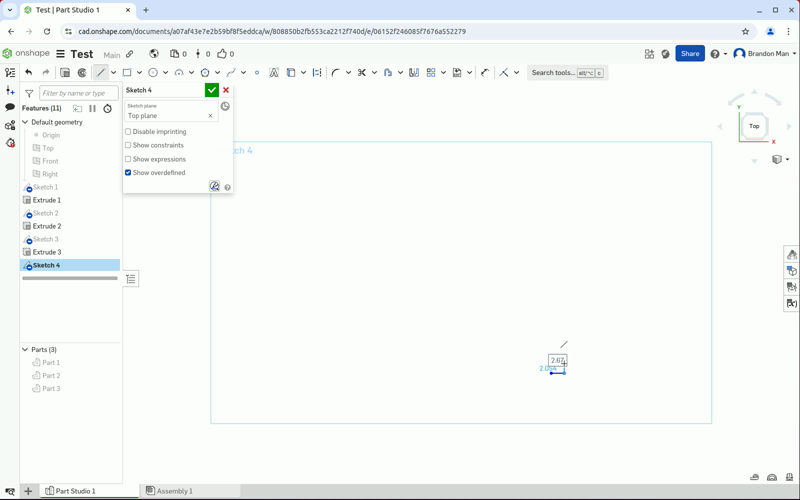
key_up(shift)
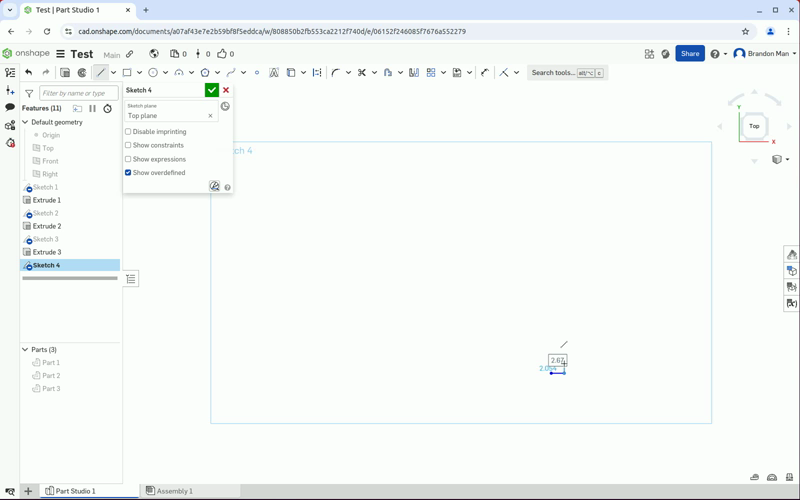
key_down(shift)
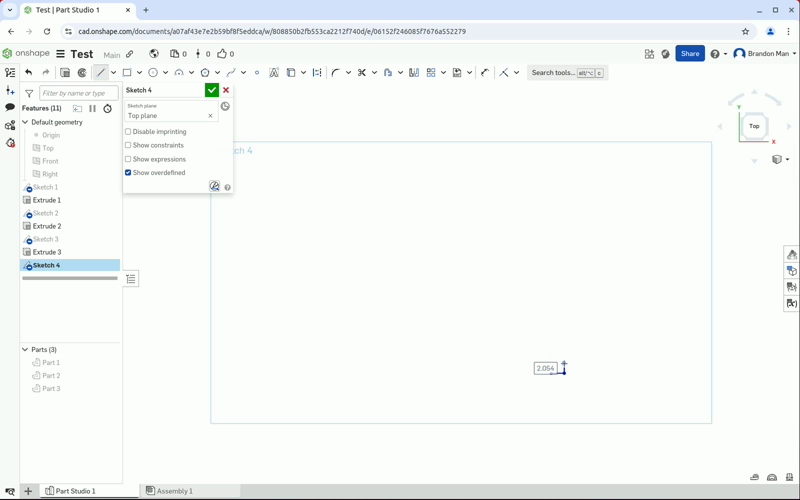
mouse_move(589, 363)
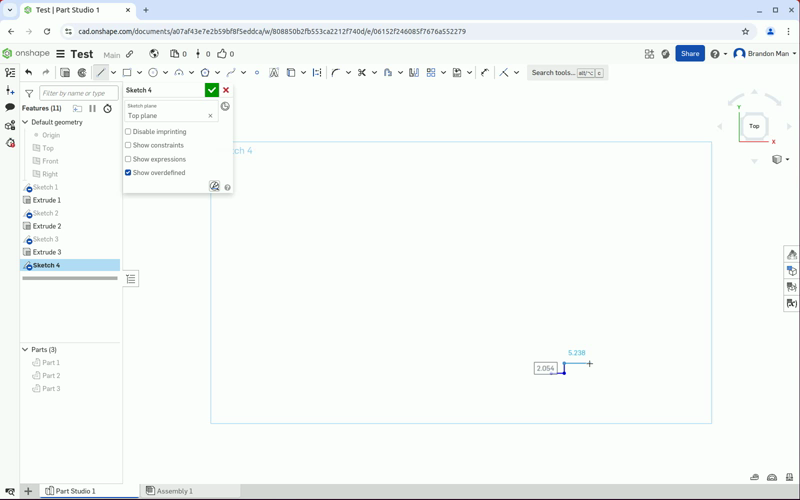
mouse_move(551, 363)
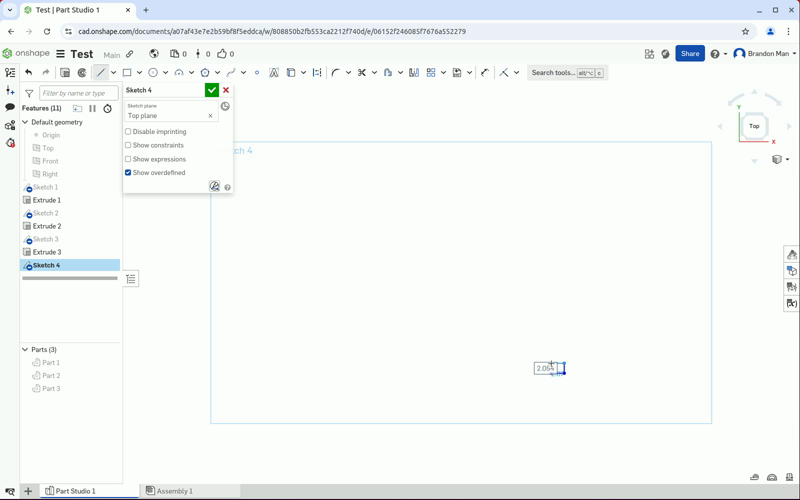
click(551, 363)
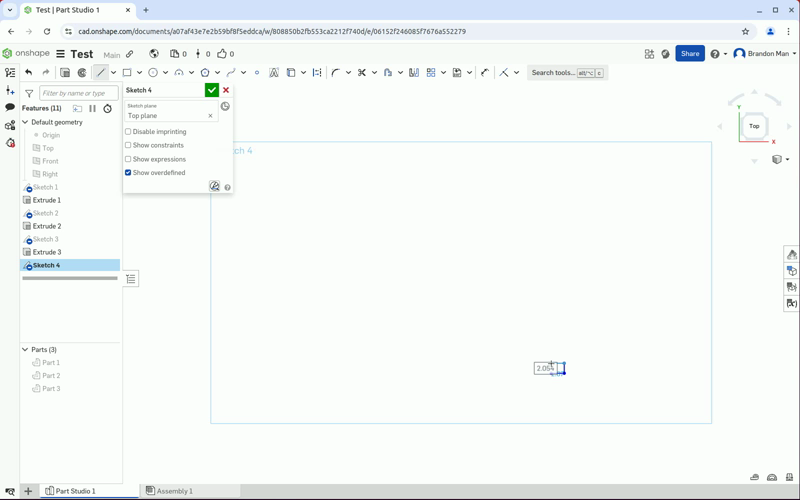
key_up(shift)
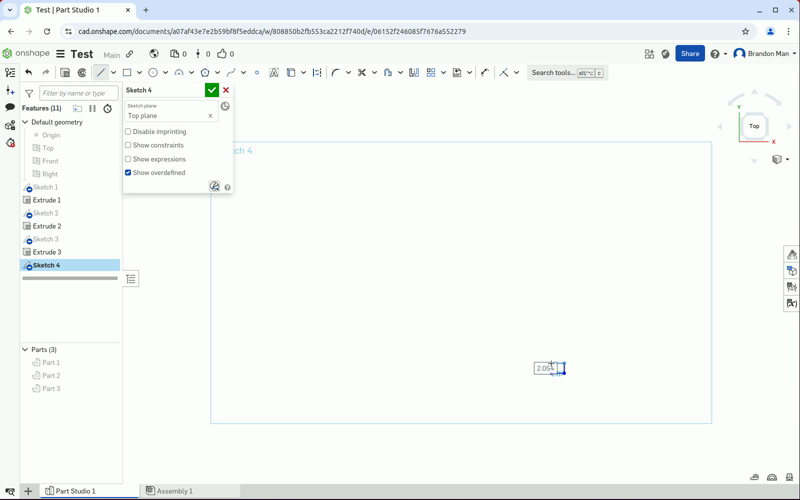
mouse_move(581, 363)
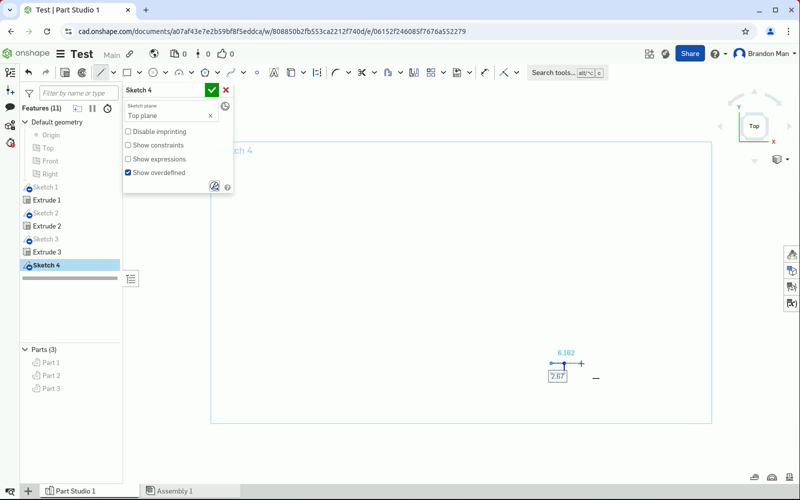
key_down(shift)
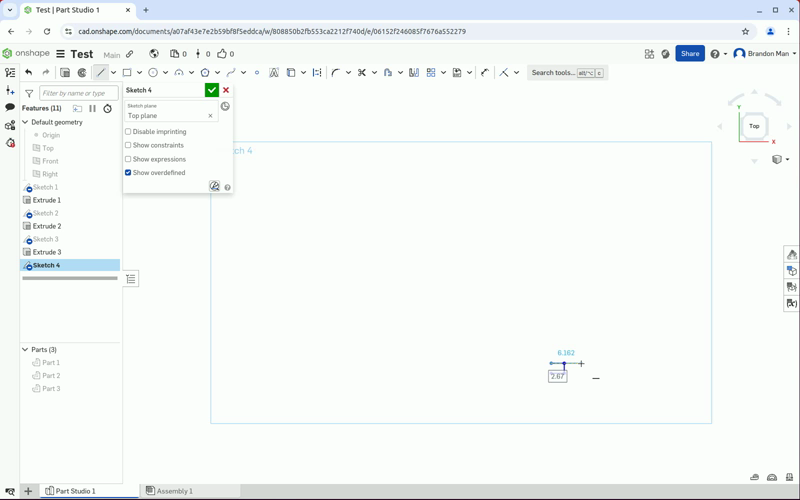
mouse_move(551, 373)
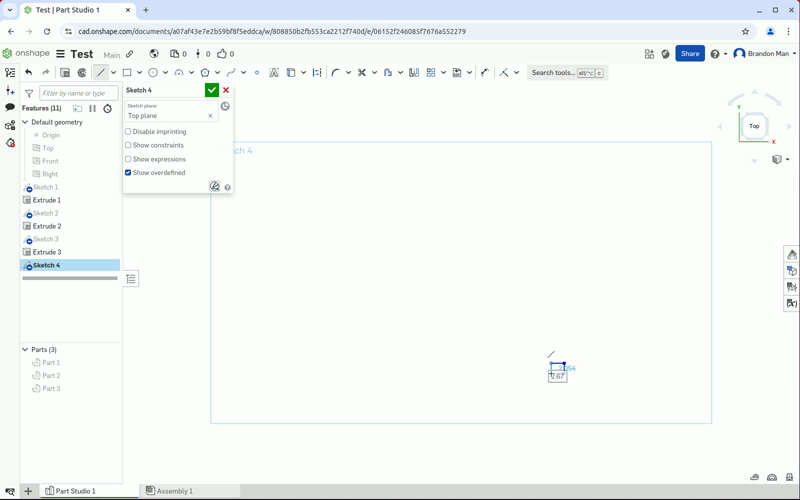
key_up(shift)
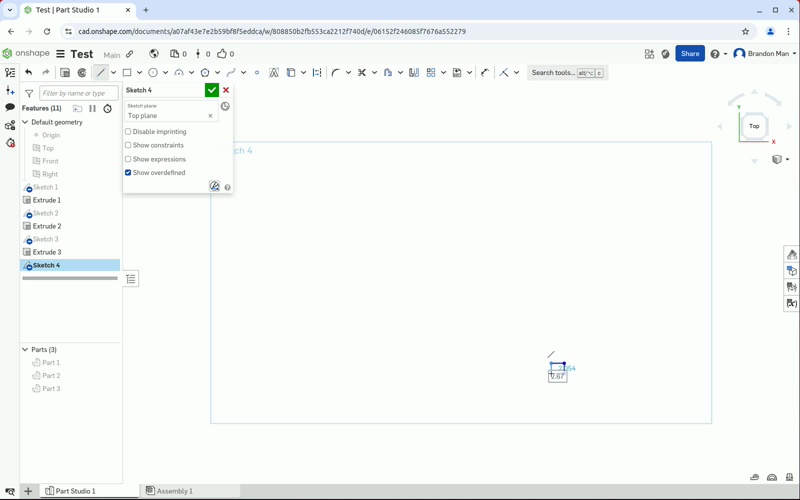
click(551, 373)
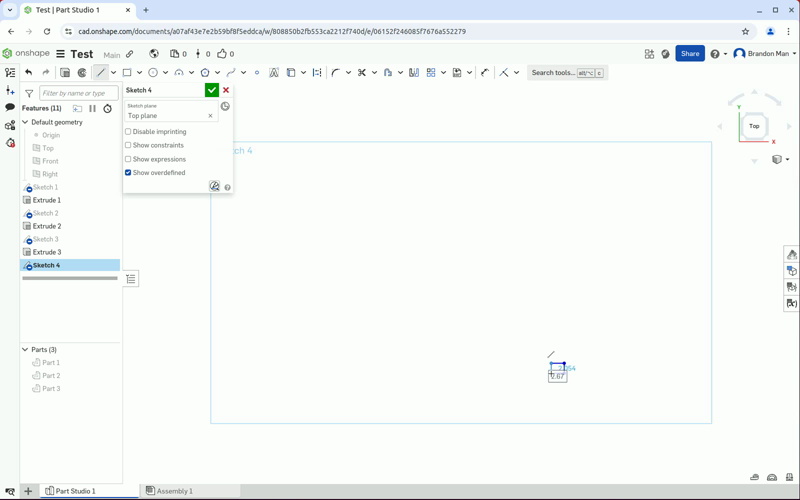
key(esc)
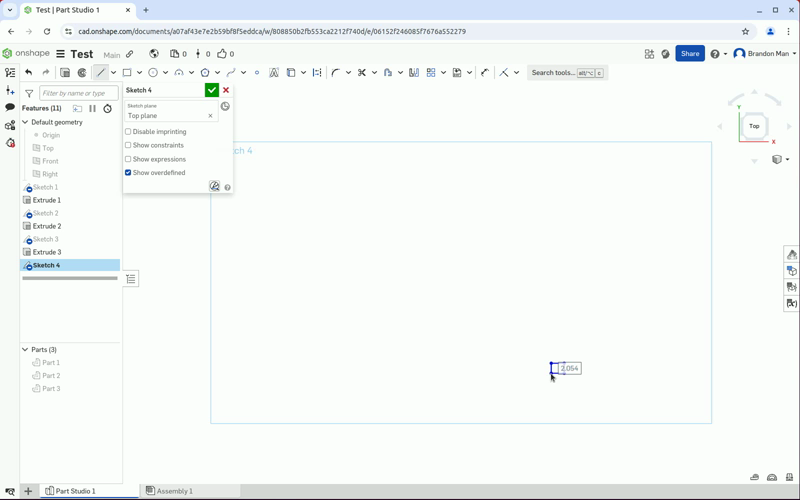
mouse_move(555, 367)
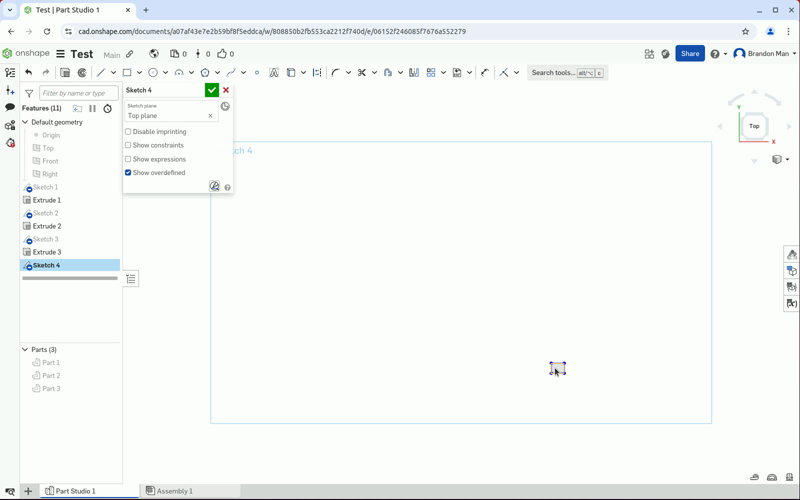
scroll(6)
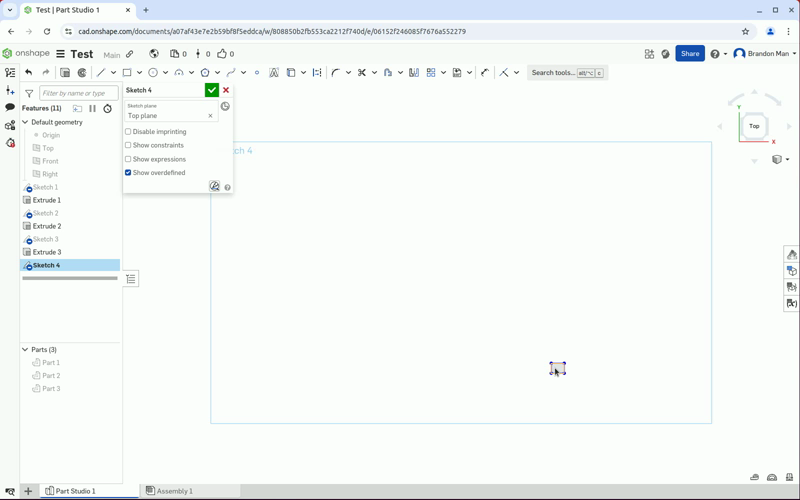
scroll(6)
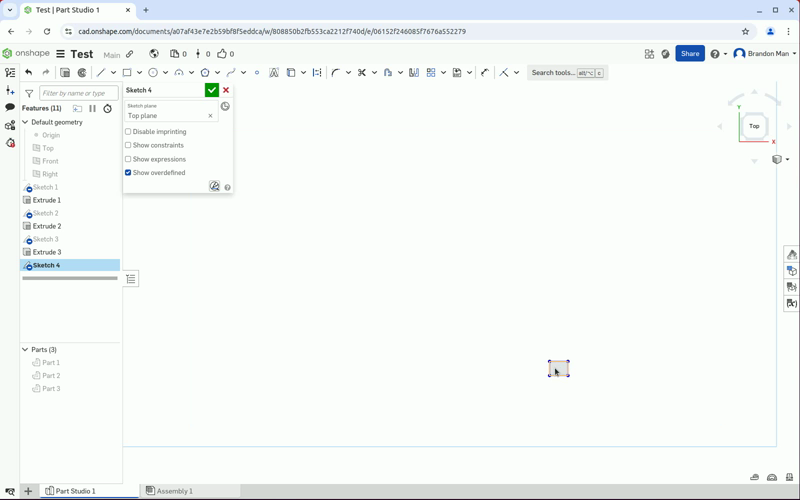
scroll(6)
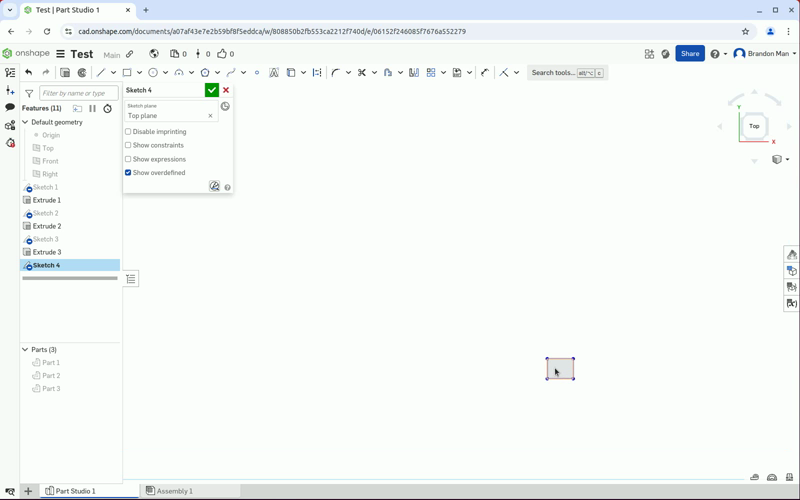
scroll(6)
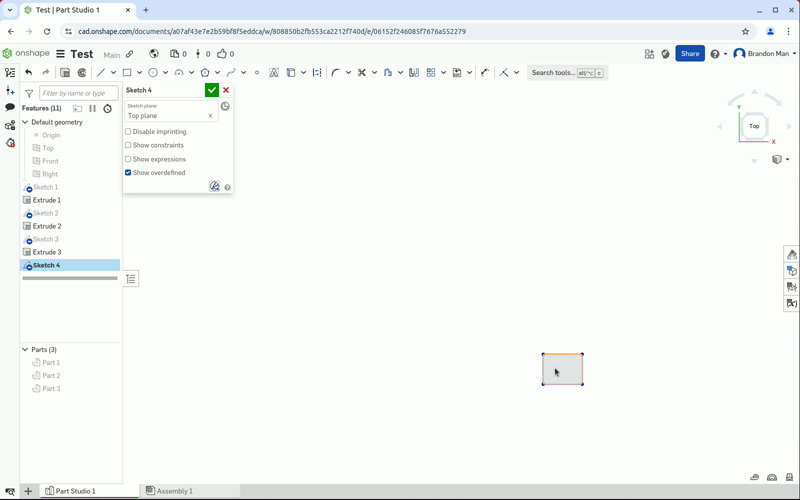
scroll(6)
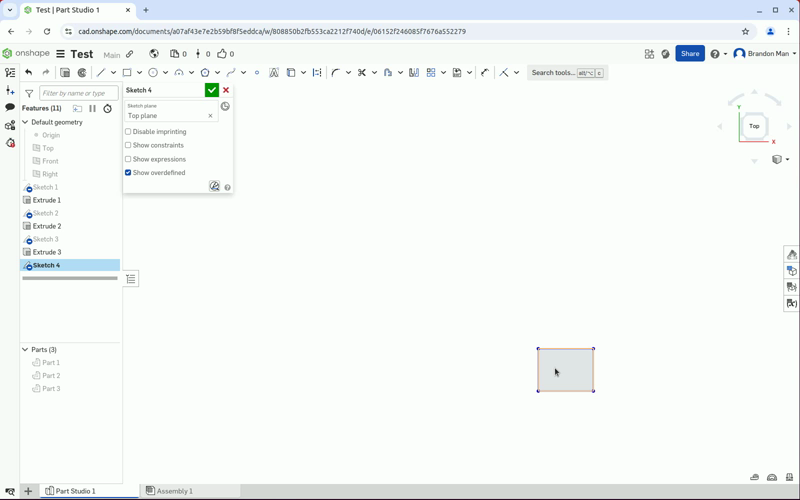
scroll(6)
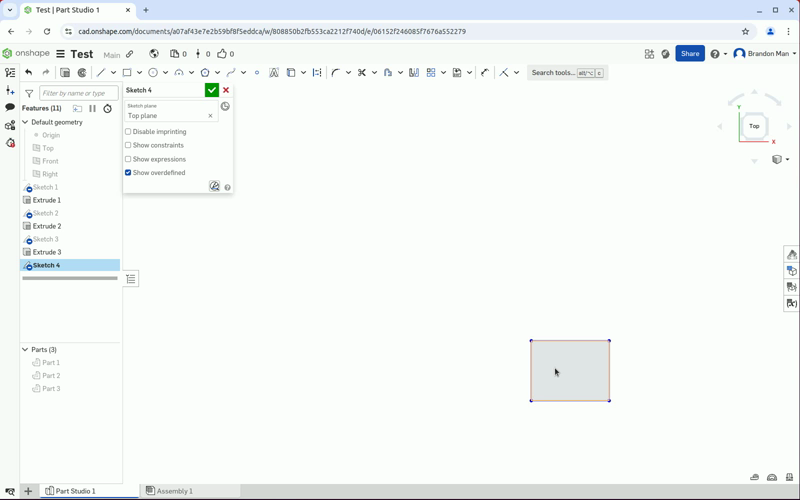
scroll(6)
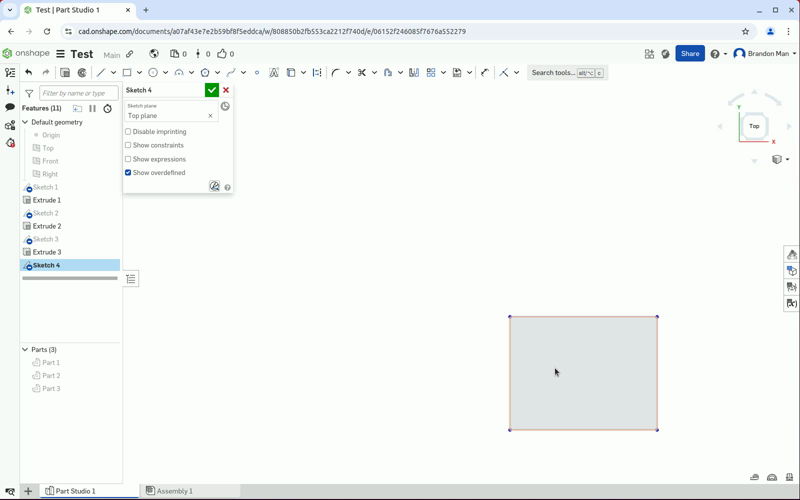
click(555, 367)
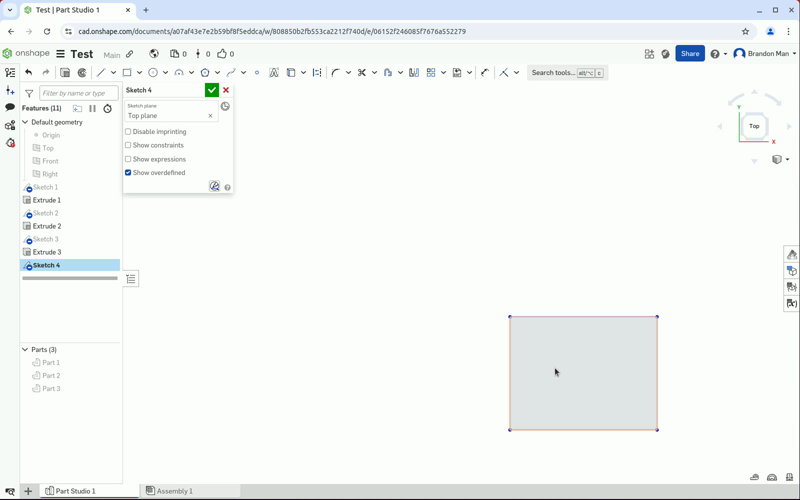
scroll(-6)
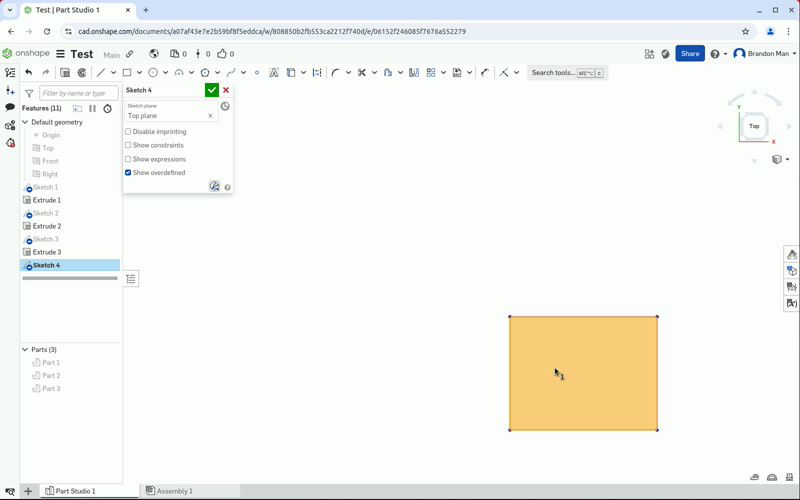
scroll(-6)
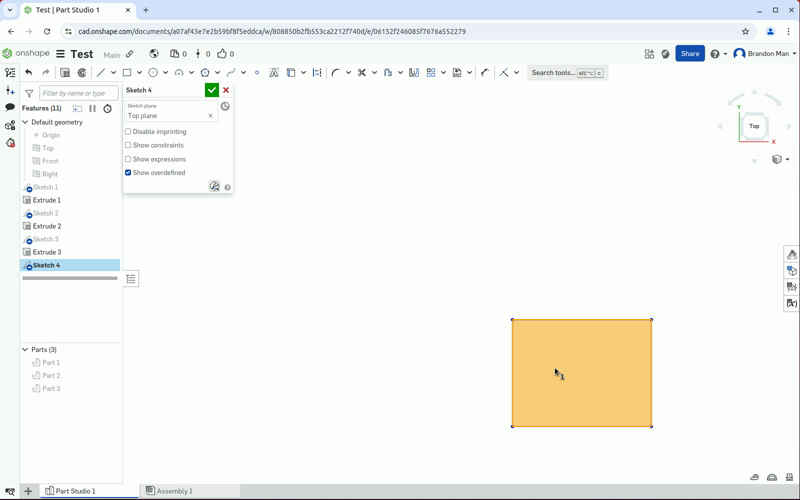
scroll(-6)
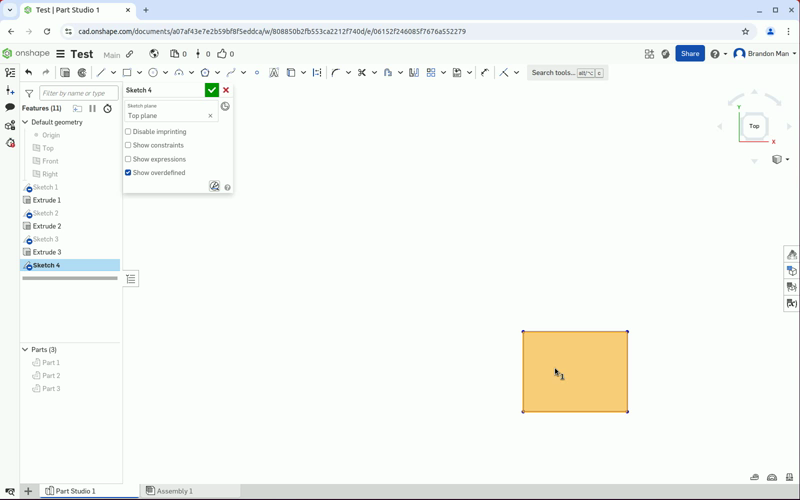
scroll(-6)
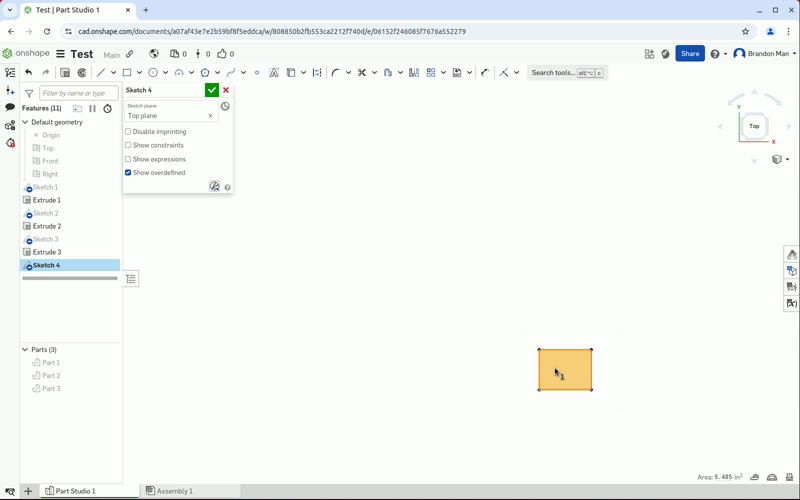
scroll(-6)
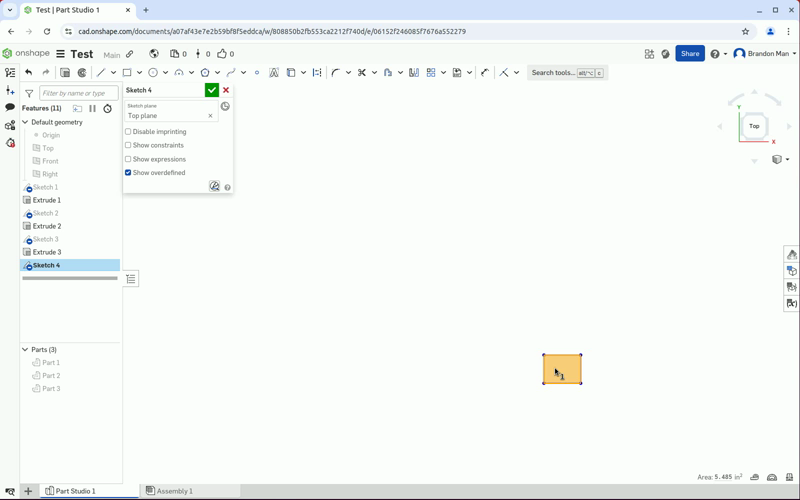
scroll(-6)
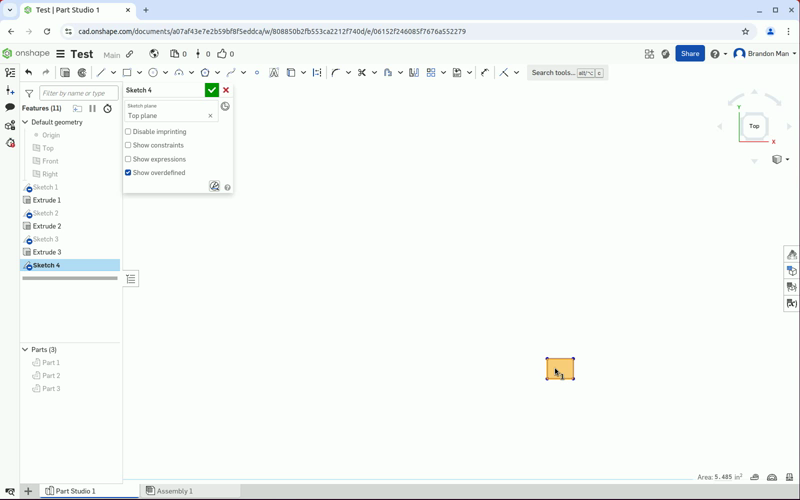
scroll(-6)
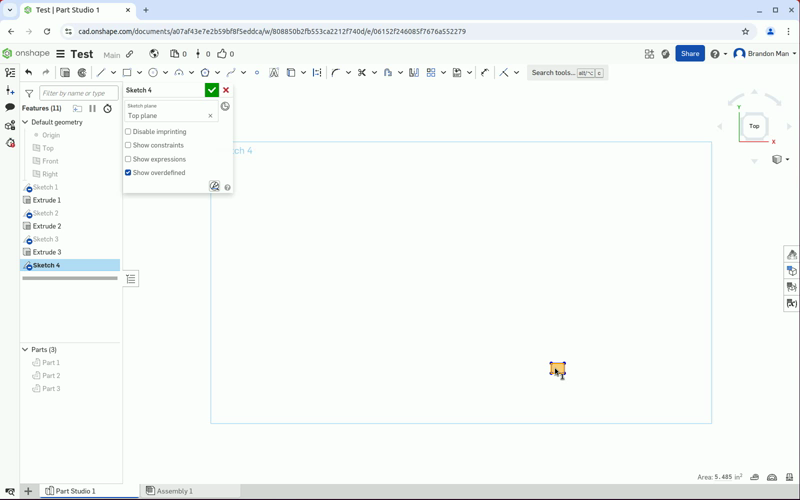
mouse_move(73, 352)
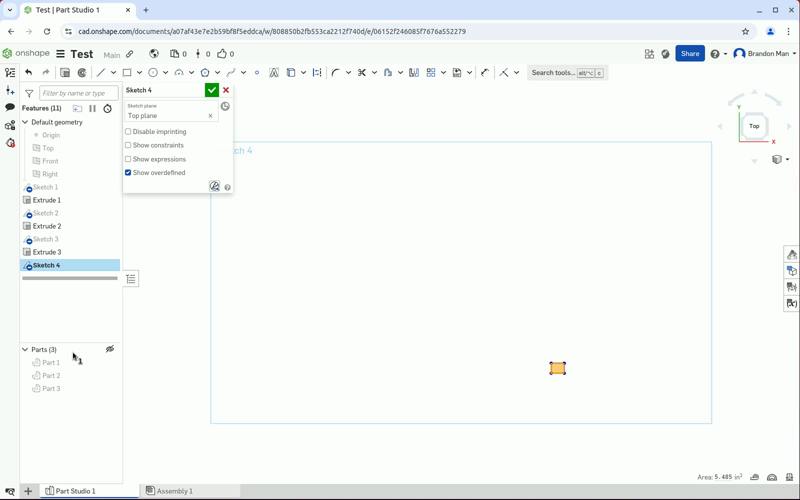
key(shift+y)
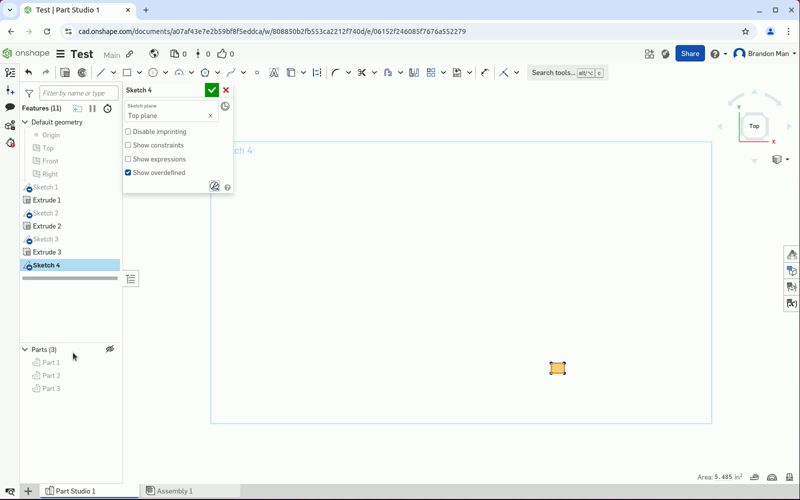
key(shift+e)
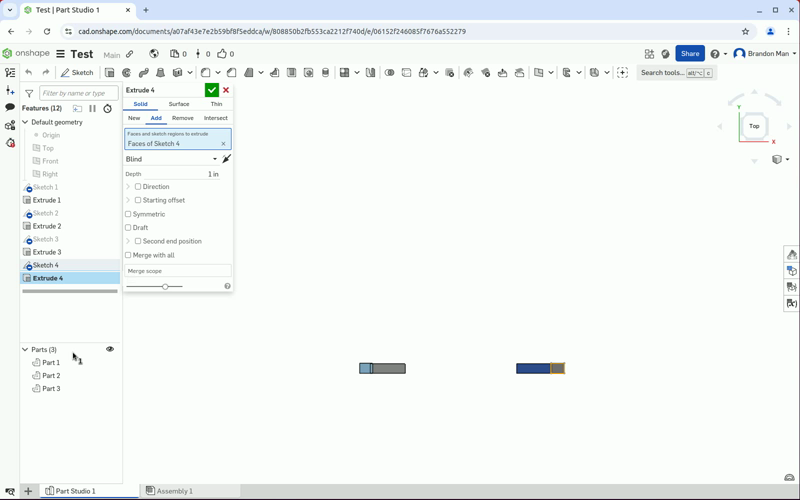
mouse_move(143, 106)
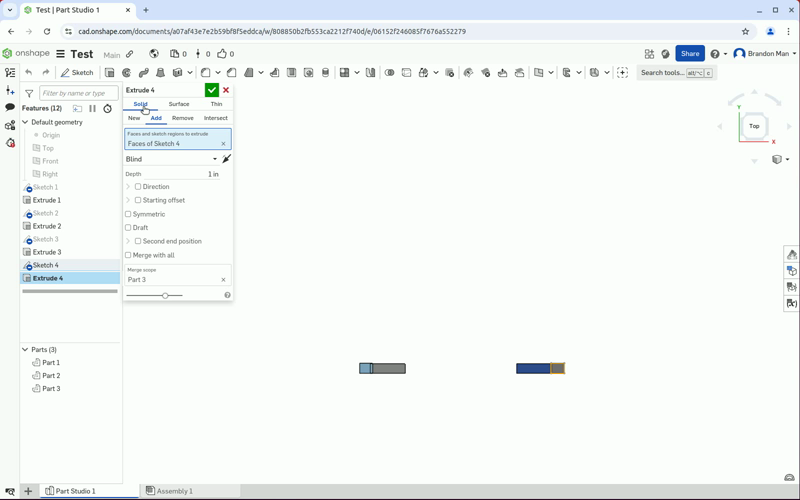
click(143, 106)
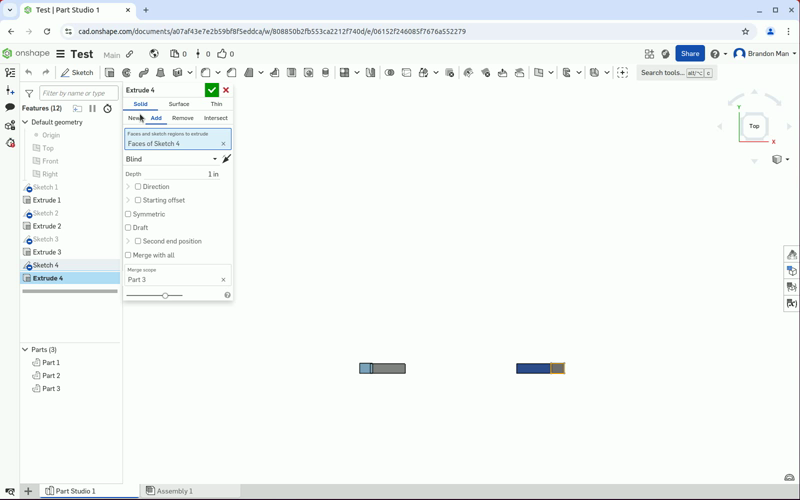
mouse_move(137, 120)
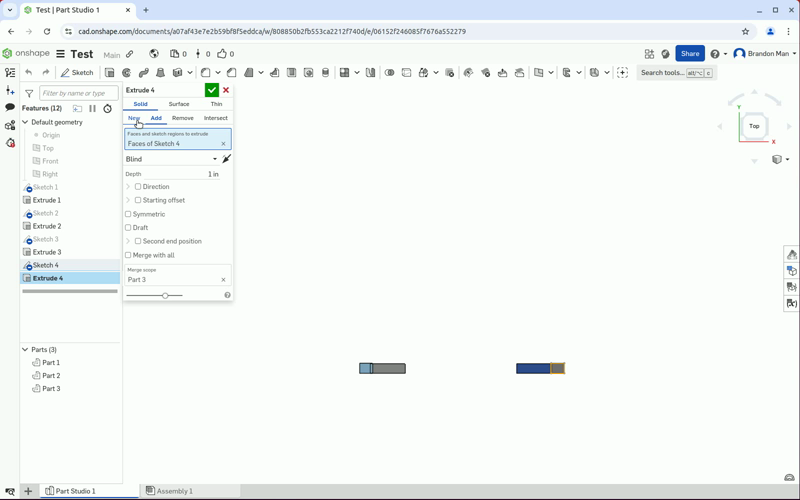
click(137, 120)
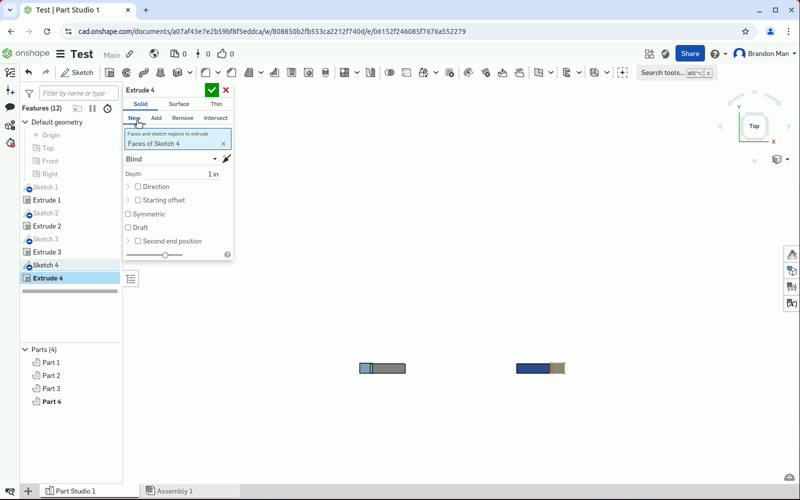
key(tab, 4)
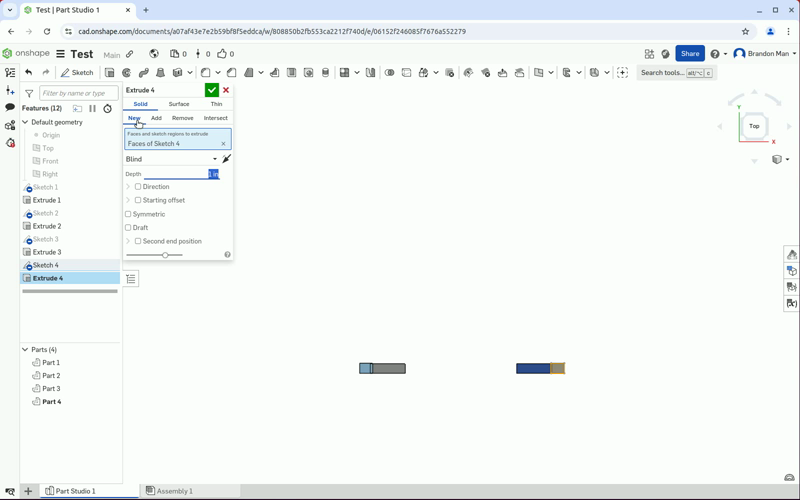
text(23.108)
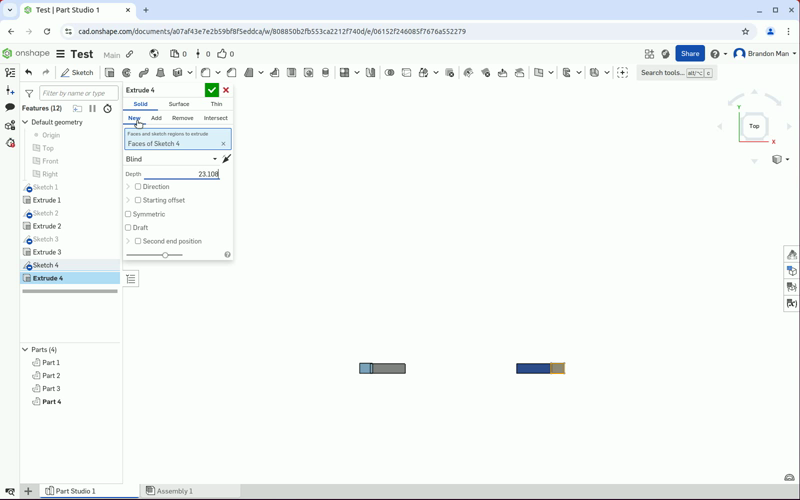
key(enter)
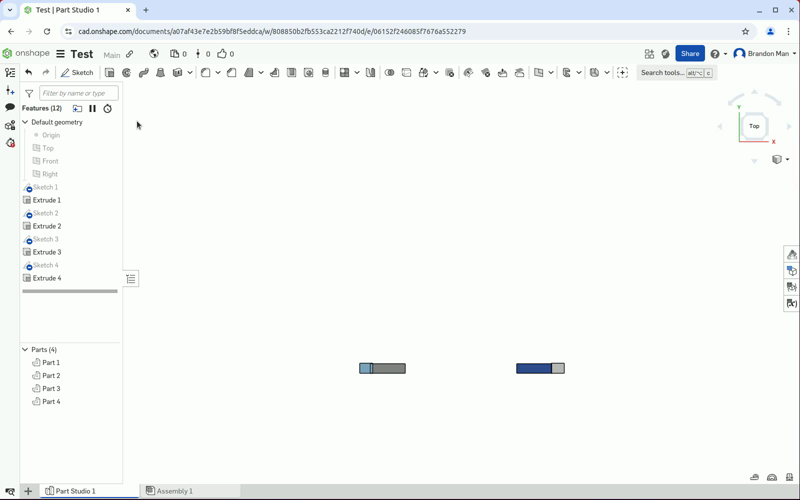
key(shift+h)
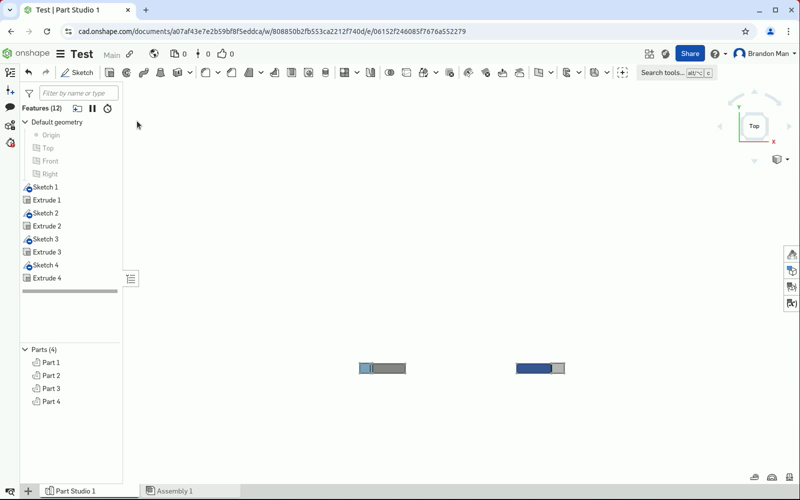
key(shift+h)
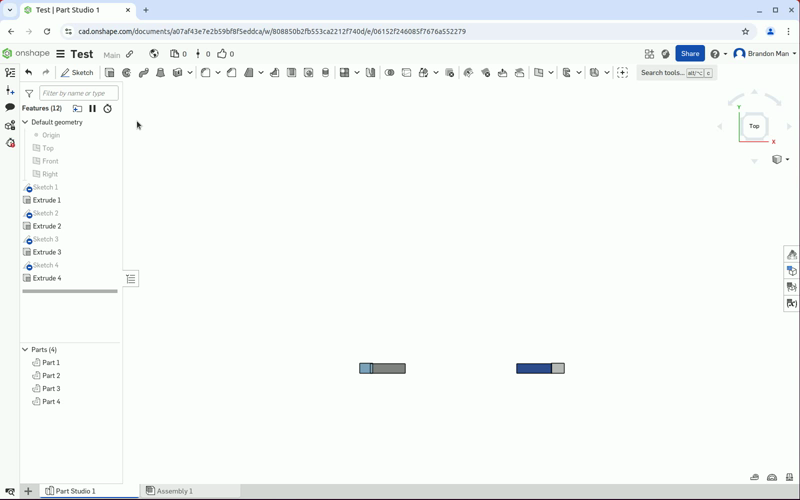
mouse_move(73, 189)
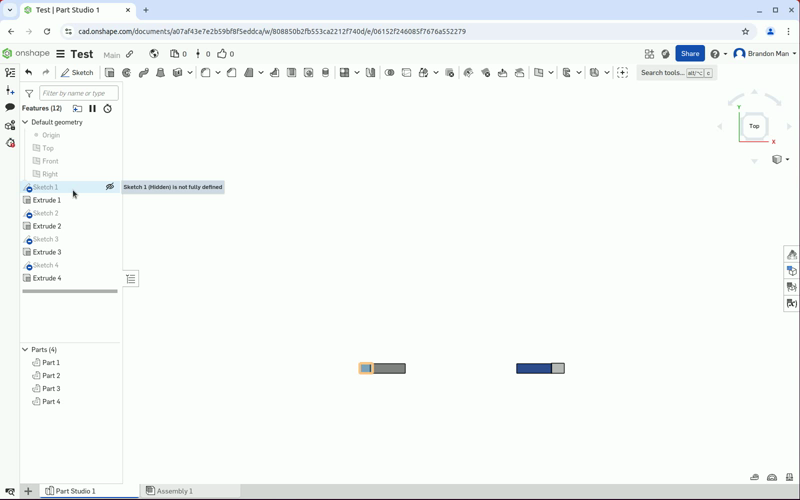
click(73, 189)
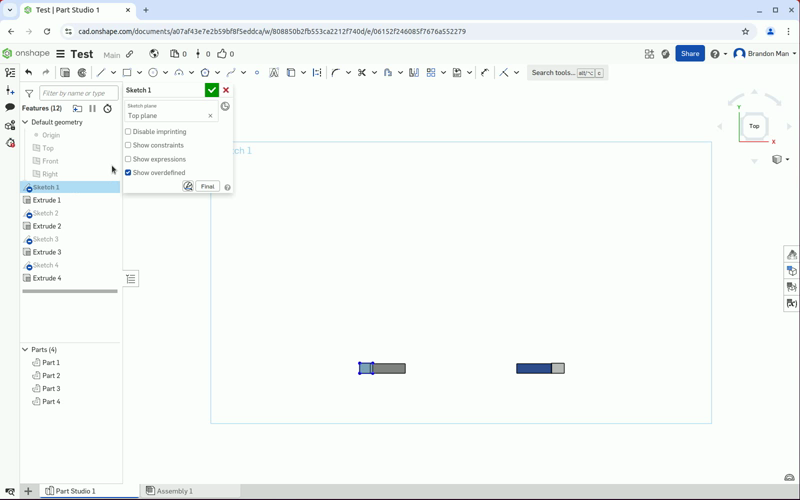
mouse_move(229, 92)
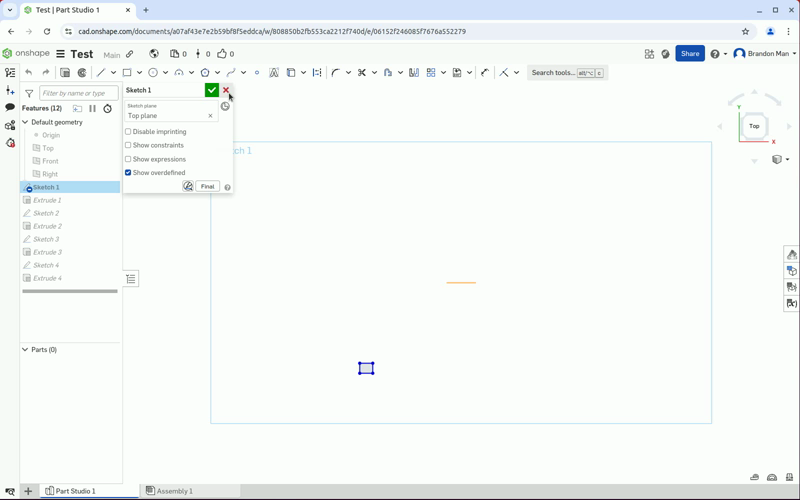
click(229, 92)
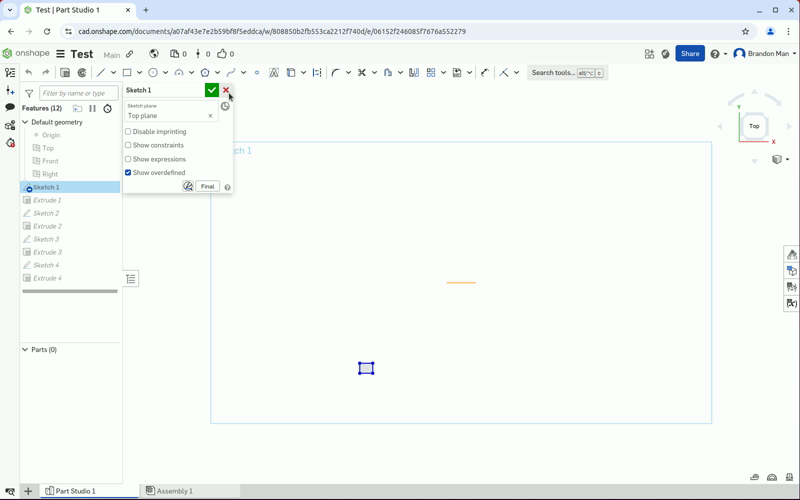
key(shift+s)
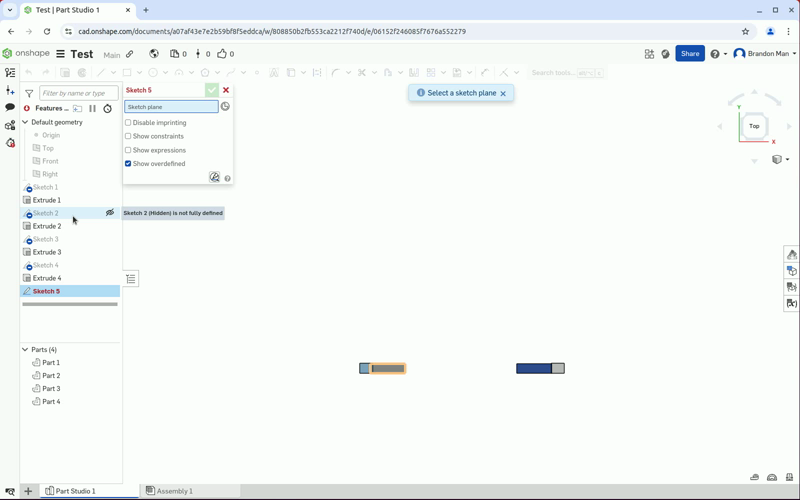
scroll(3)
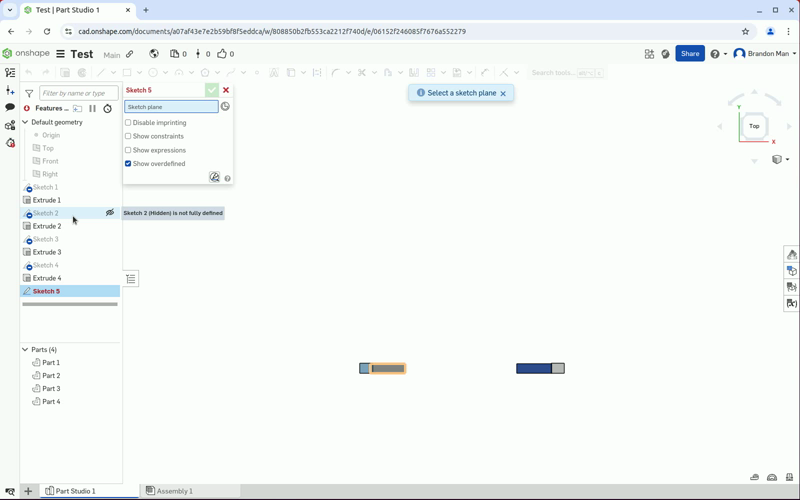
mouse_move(73, 150)
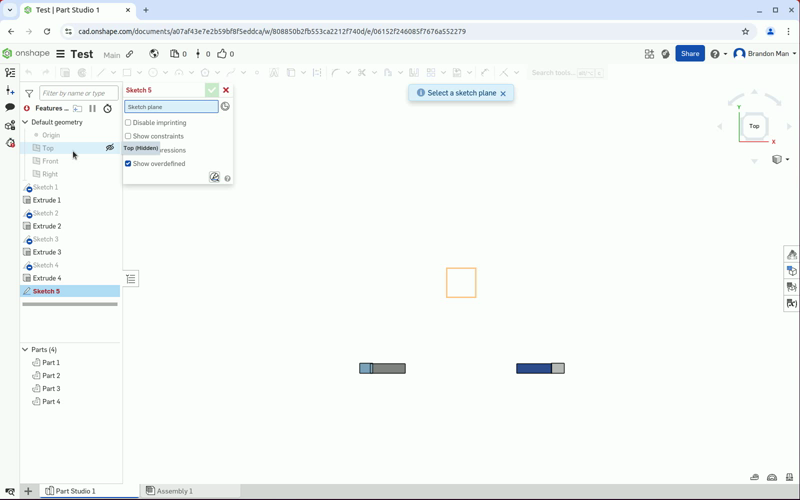
click(73, 150)
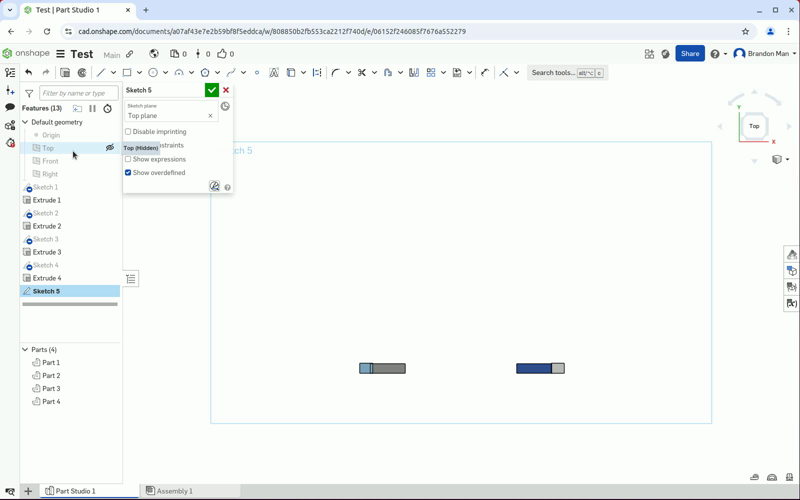
mouse_move(73, 352)
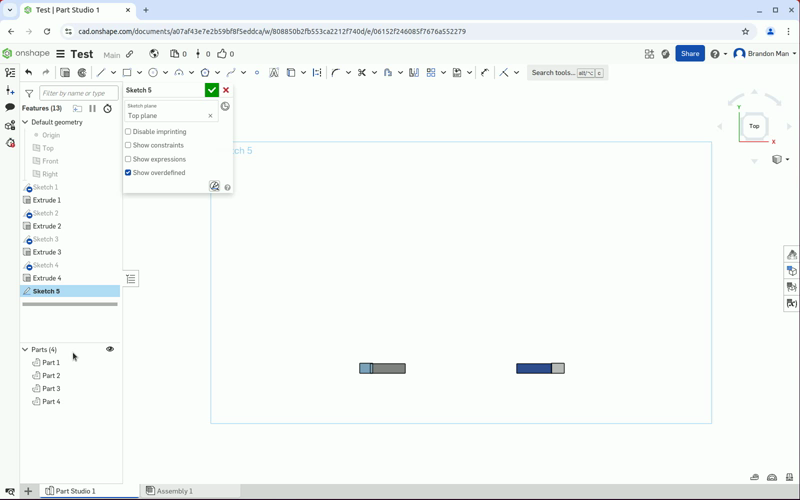
key(y)
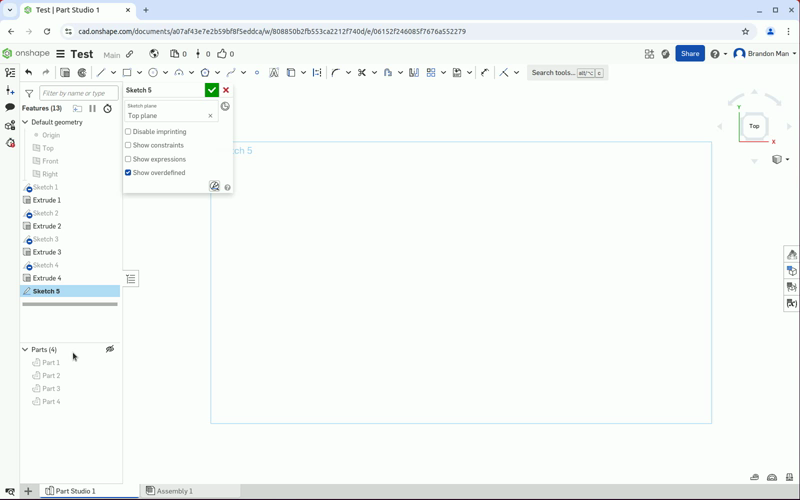
key(l)
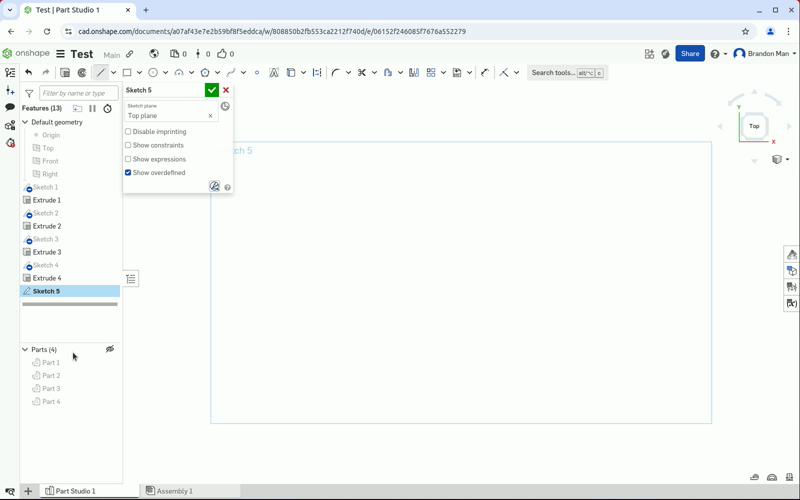
key_down(shift)
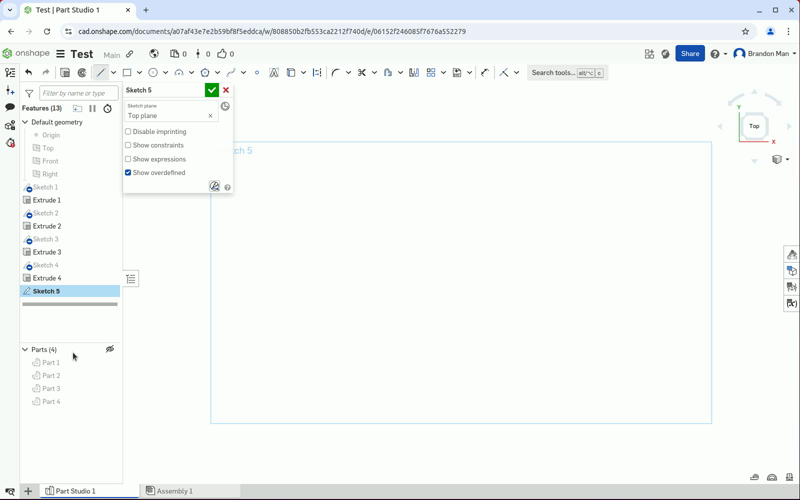
mouse_move(404, 373)
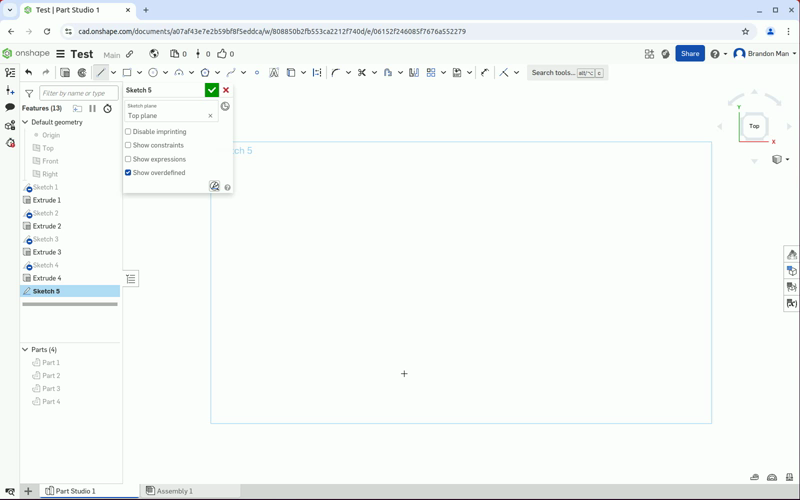
click(404, 373)
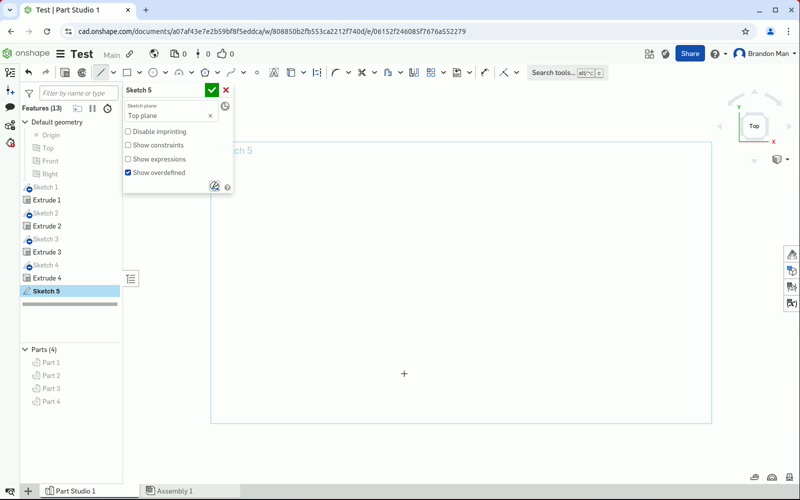
key_up(shift)
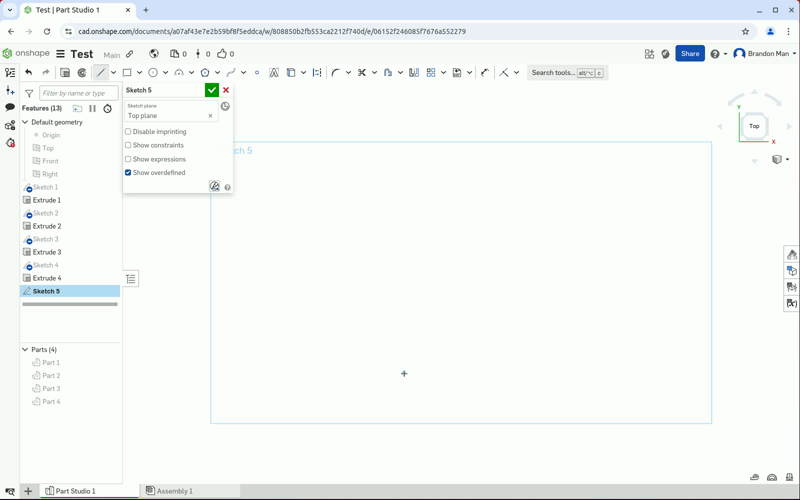
key_down(shift)
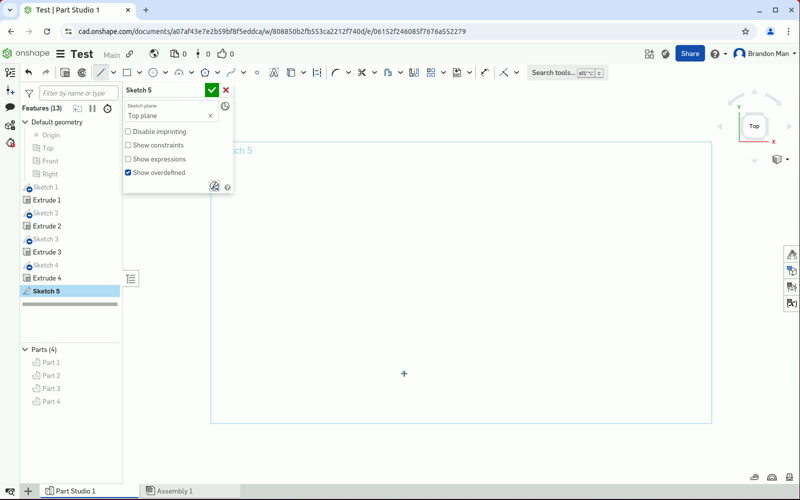
mouse_move(516, 373)
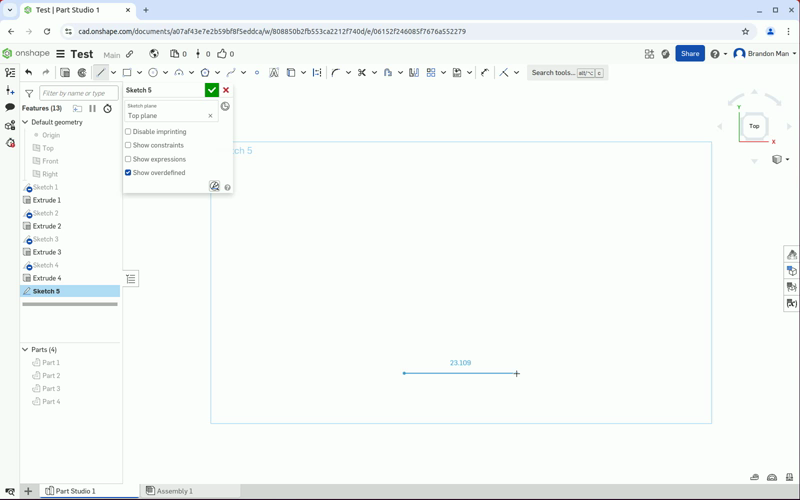
click(516, 373)
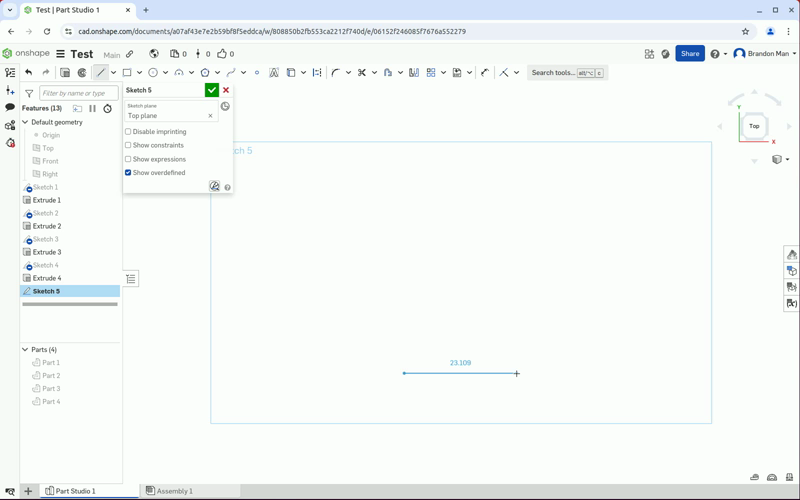
key_up(shift)
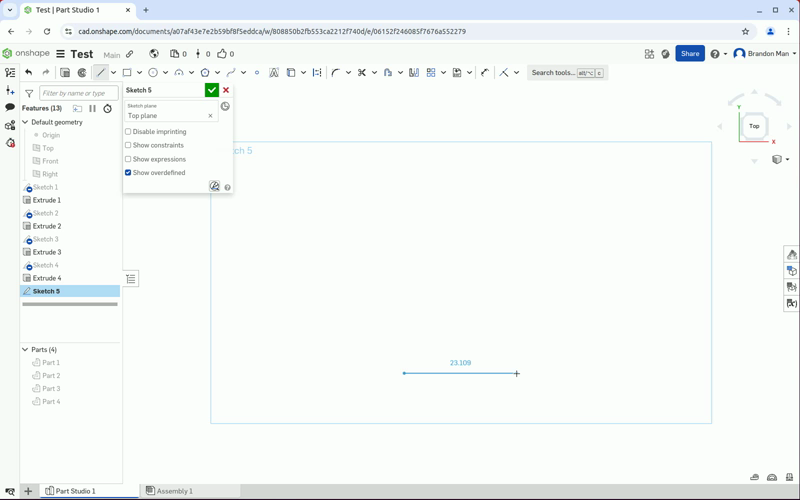
key_down(shift)
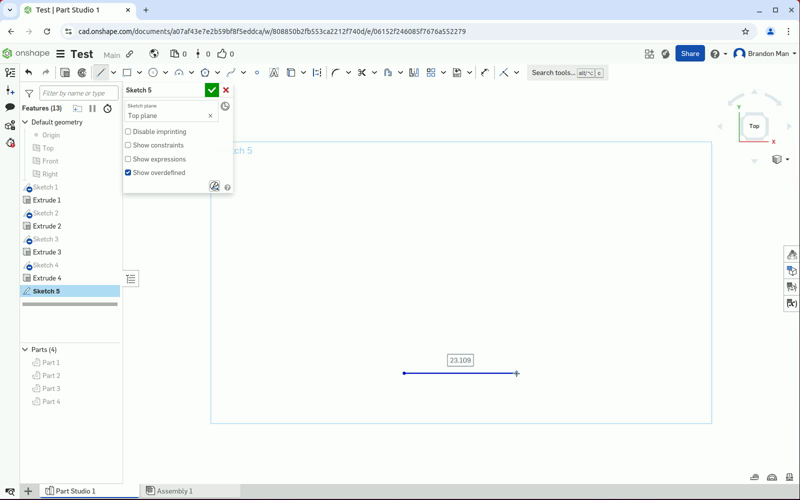
mouse_move(546, 373)
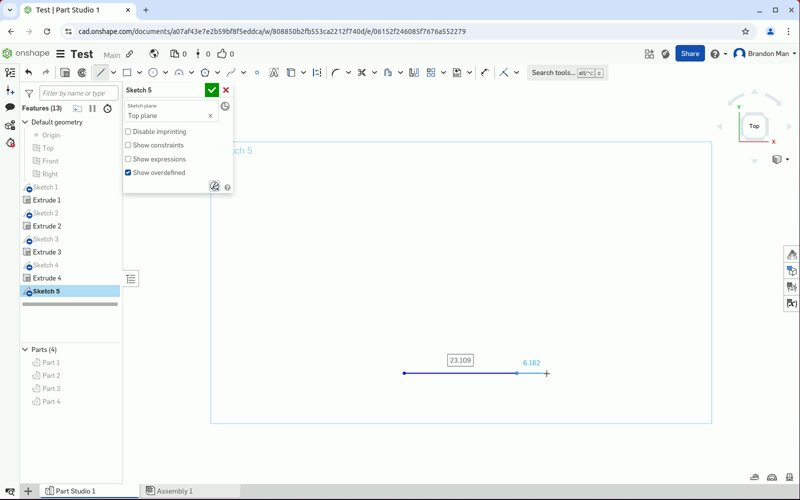
mouse_move(516, 363)
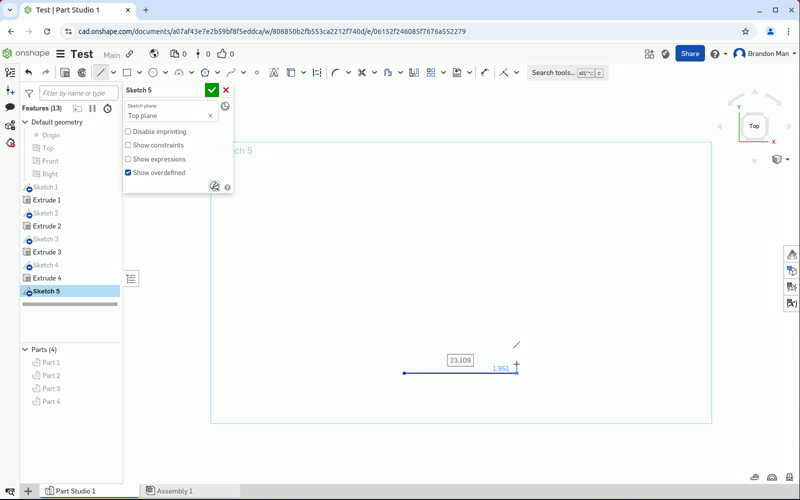
click(516, 363)
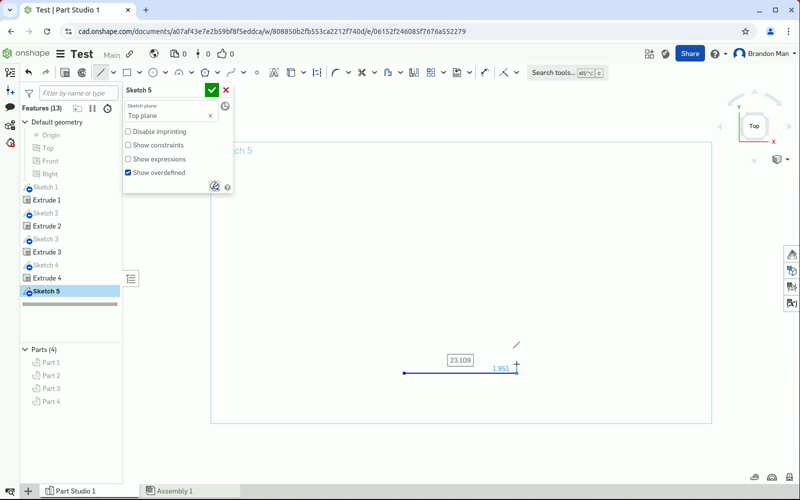
key_up(shift)
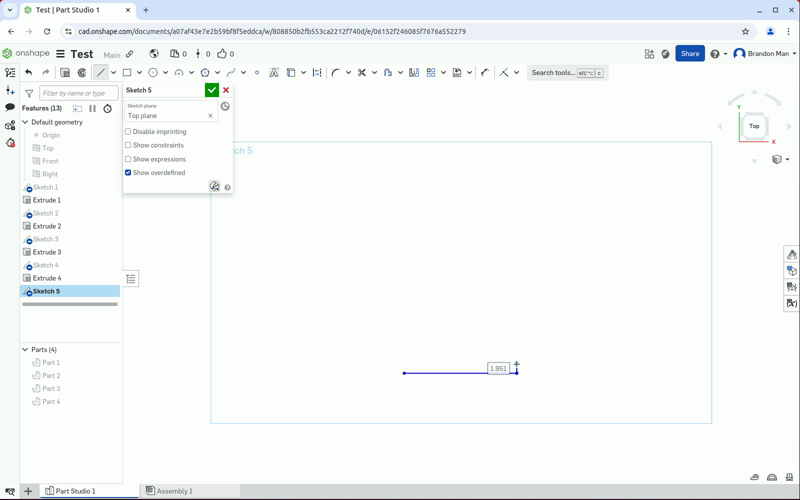
key_down(shift)
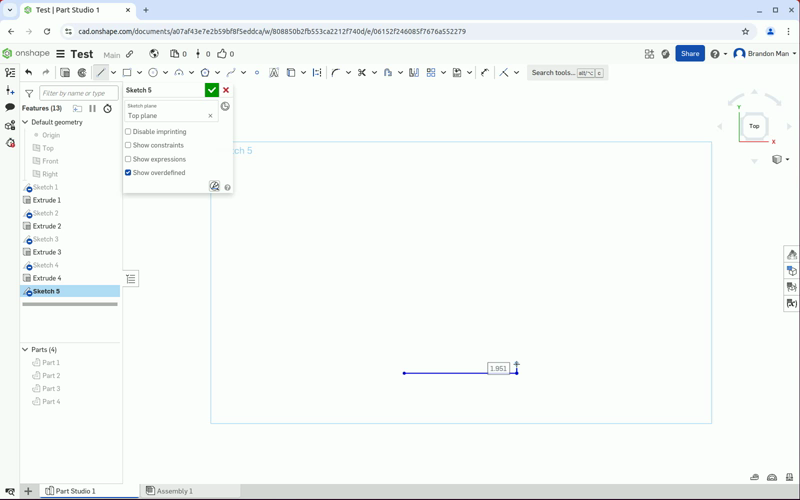
mouse_move(404, 363)
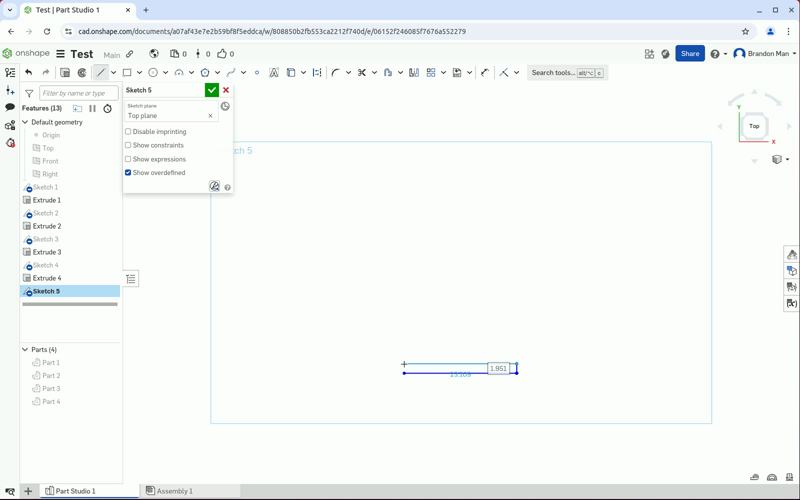
click(404, 363)
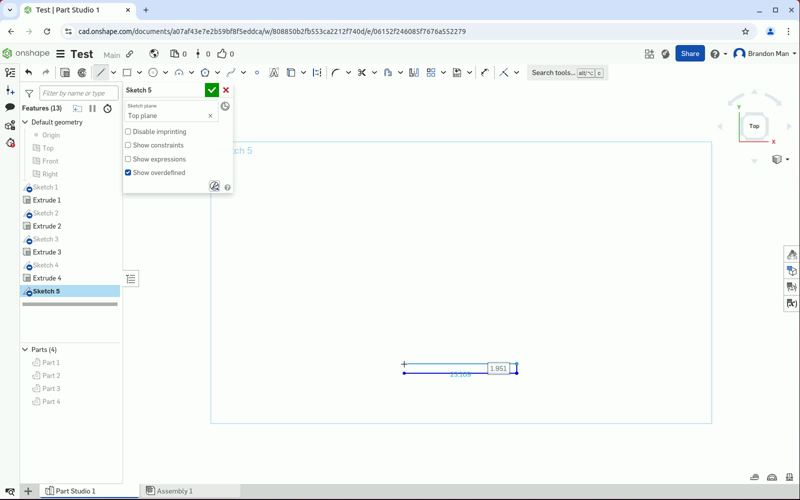
key_up(shift)
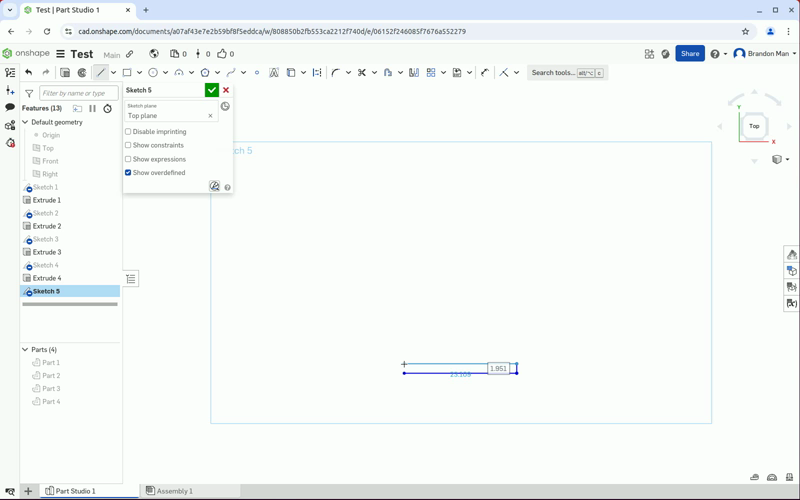
mouse_move(434, 363)
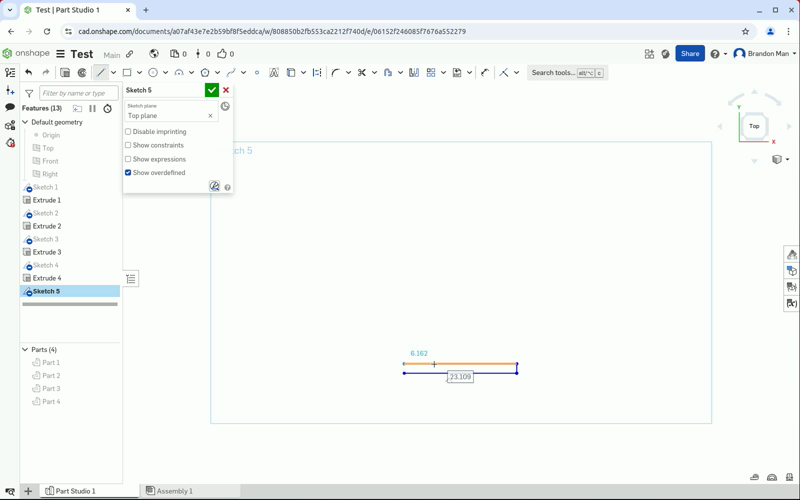
key_down(shift)
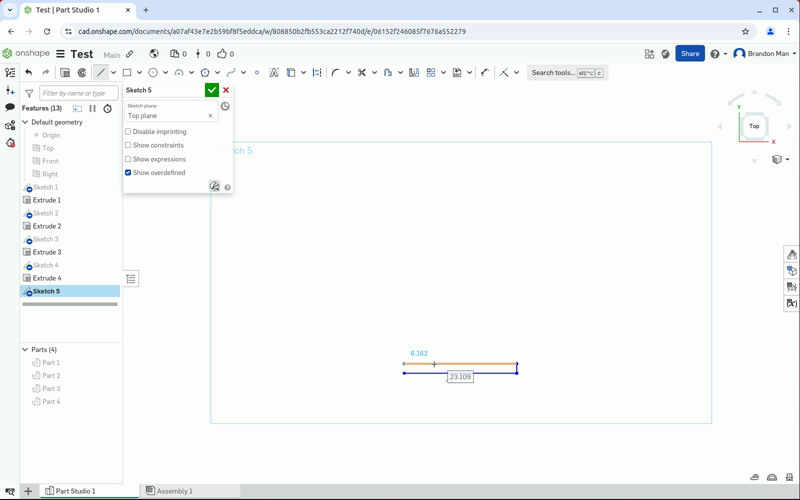
mouse_move(404, 373)
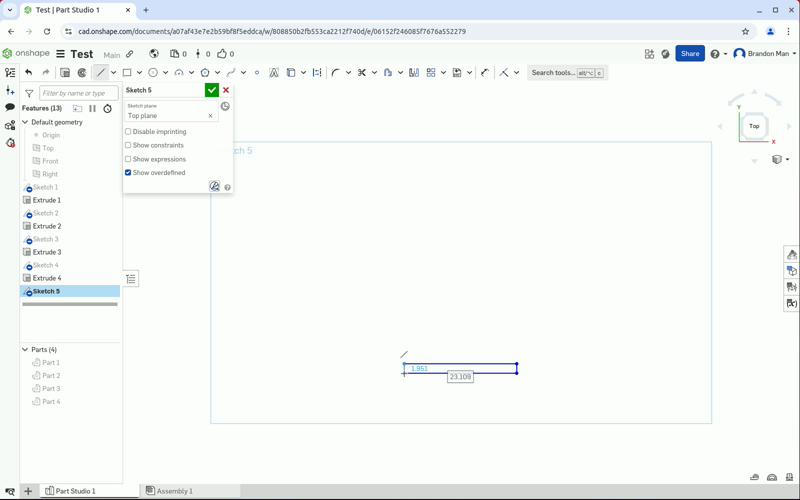
key_up(shift)
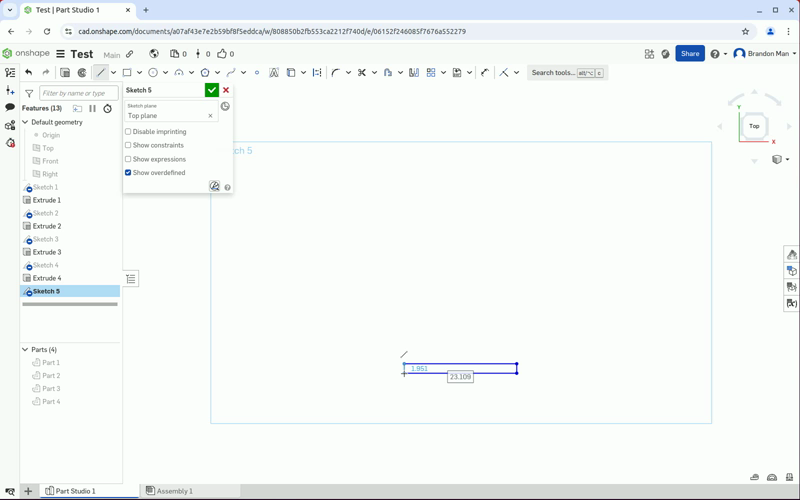
click(404, 373)
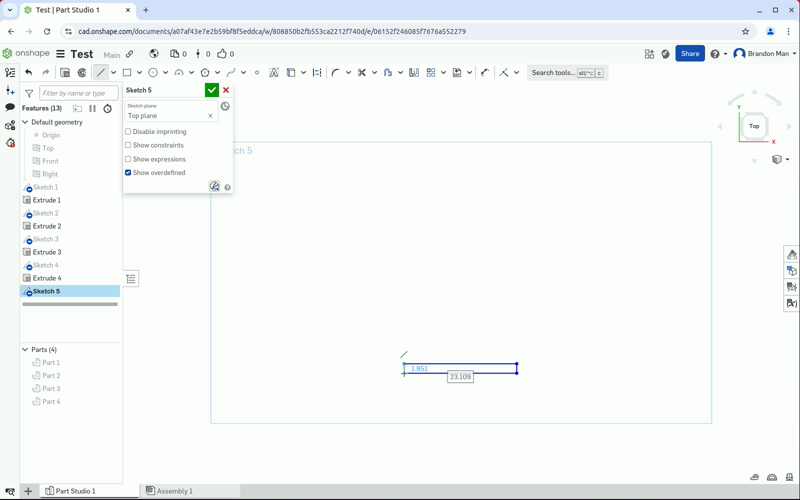
key(esc)
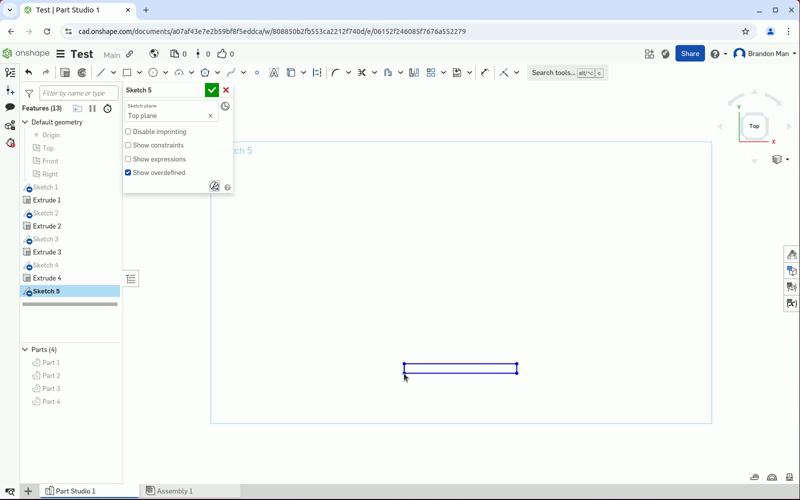
mouse_move(513, 364)
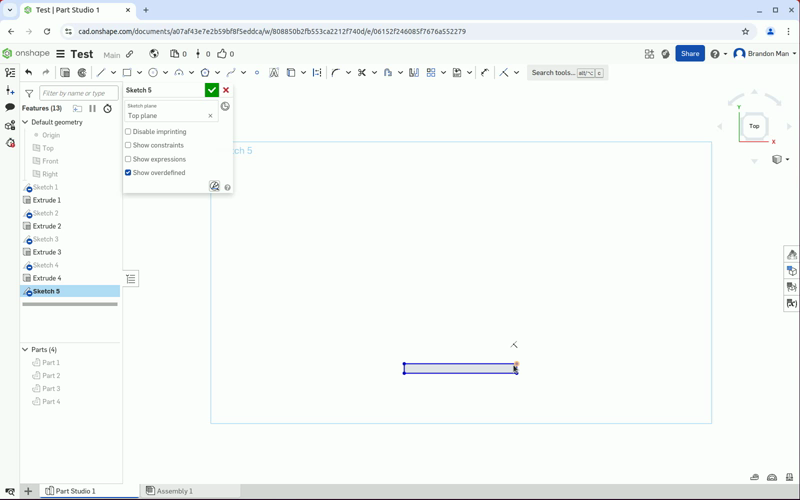
scroll(6)
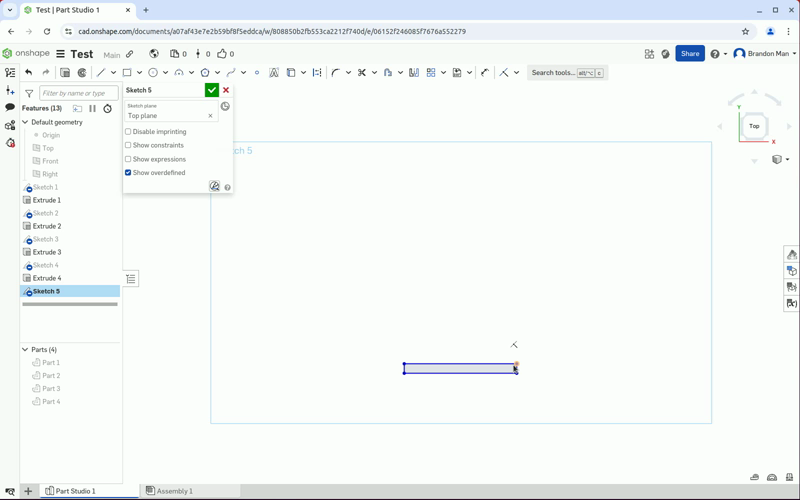
scroll(6)
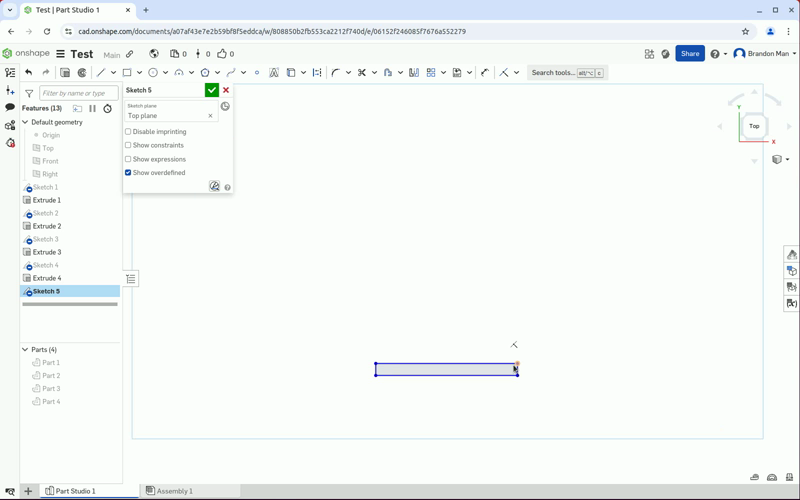
scroll(6)
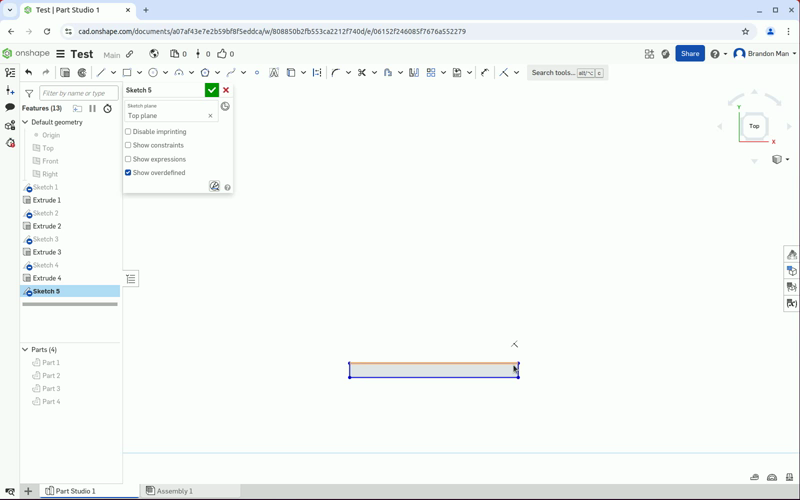
scroll(6)
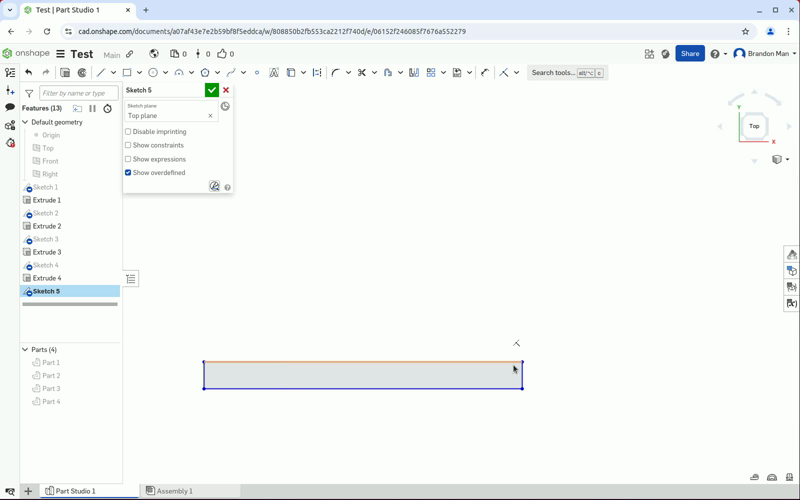
scroll(6)
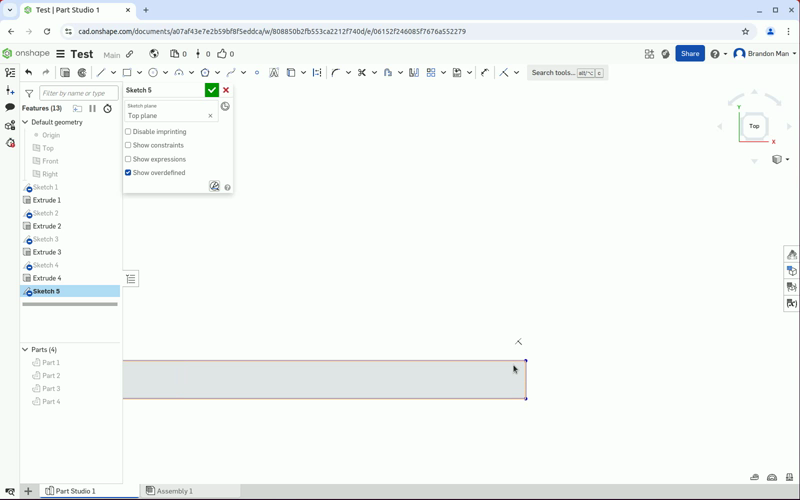
scroll(6)
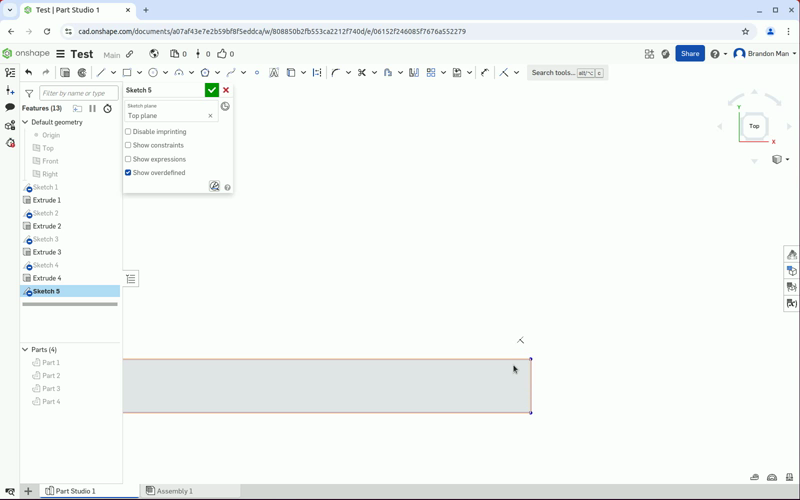
scroll(6)
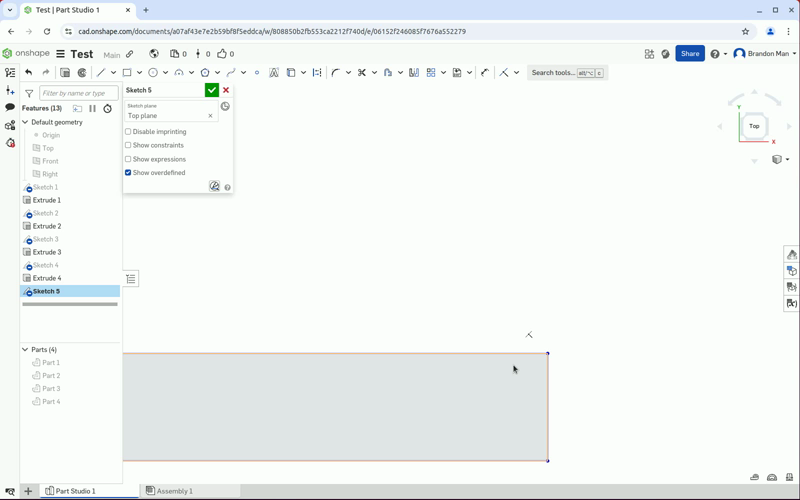
click(513, 364)
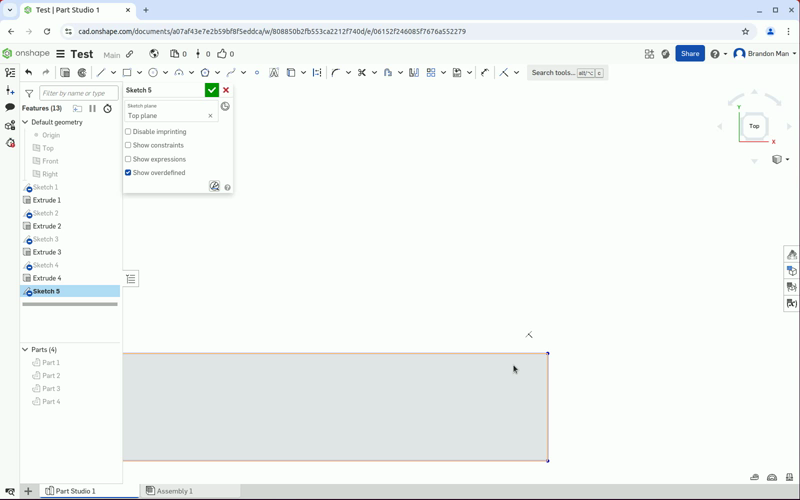
scroll(-6)
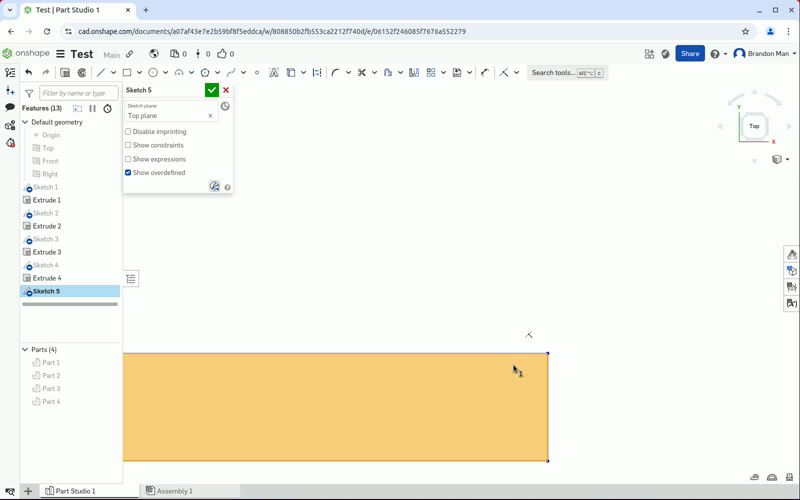
scroll(-6)
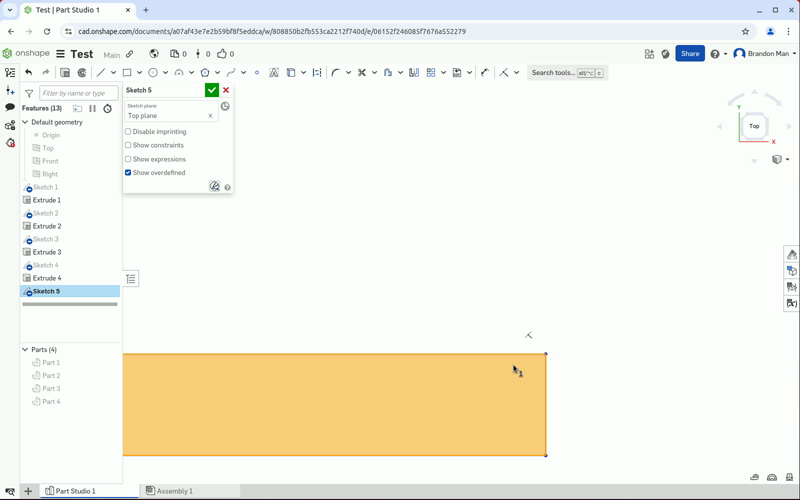
scroll(-6)
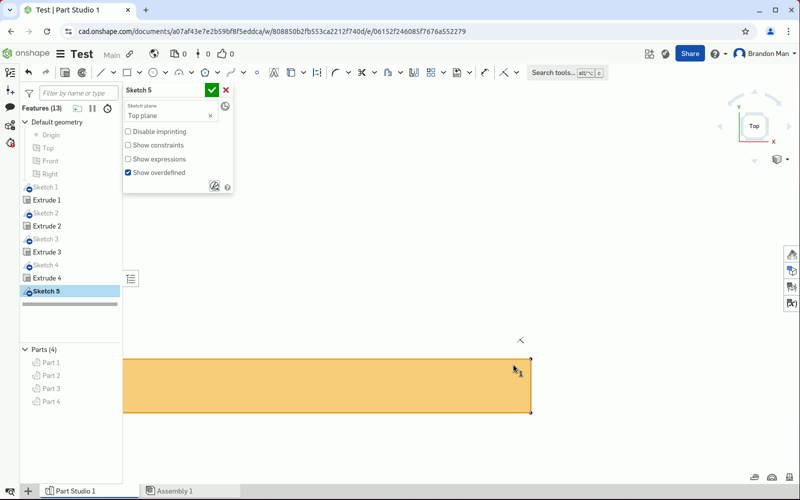
scroll(-6)
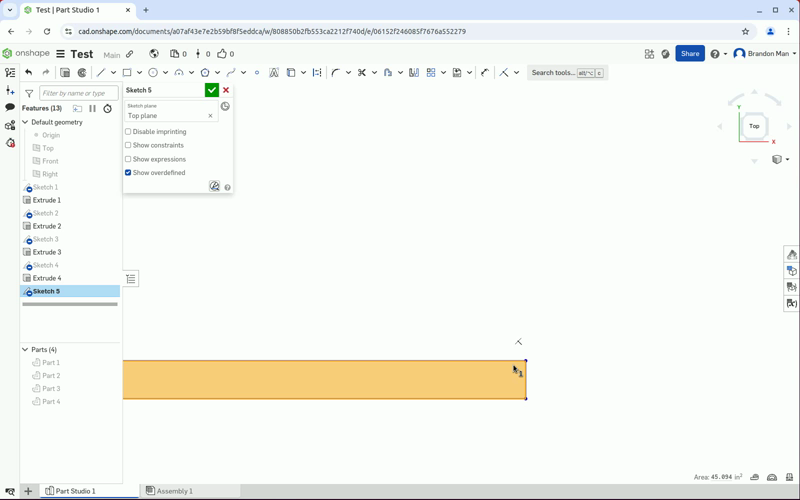
scroll(-6)
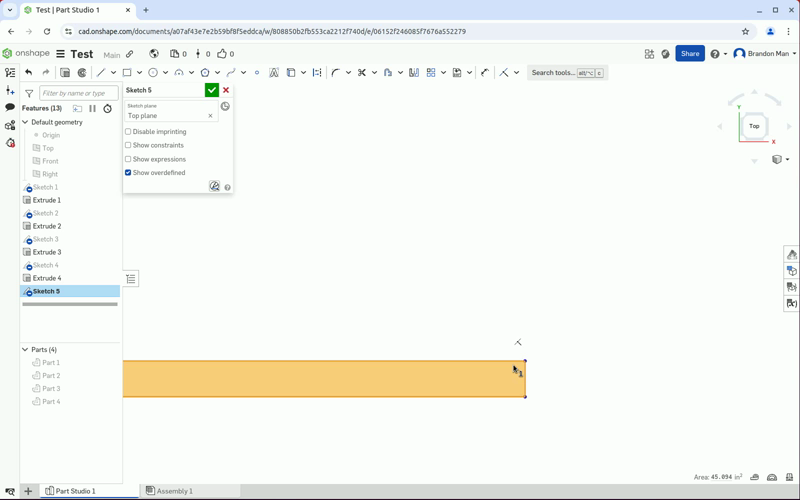
scroll(-6)
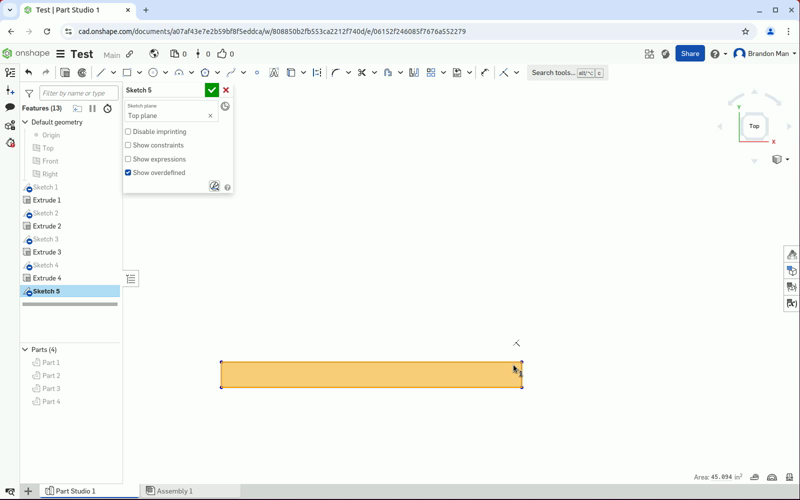
scroll(-6)
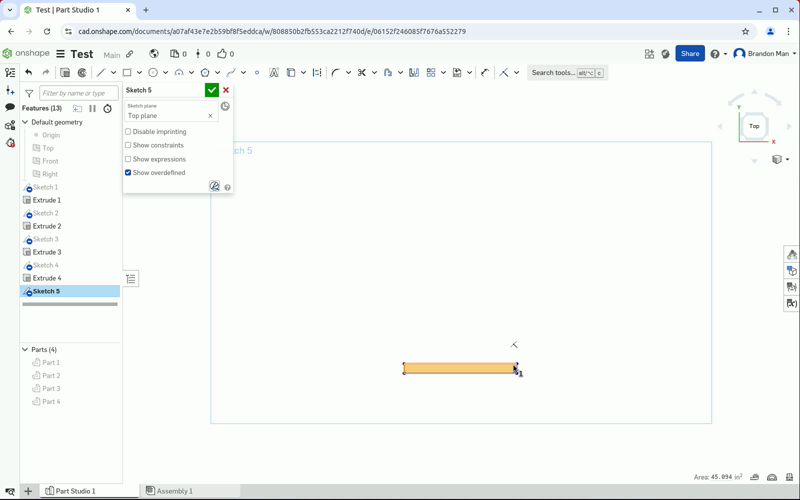
mouse_move(73, 352)
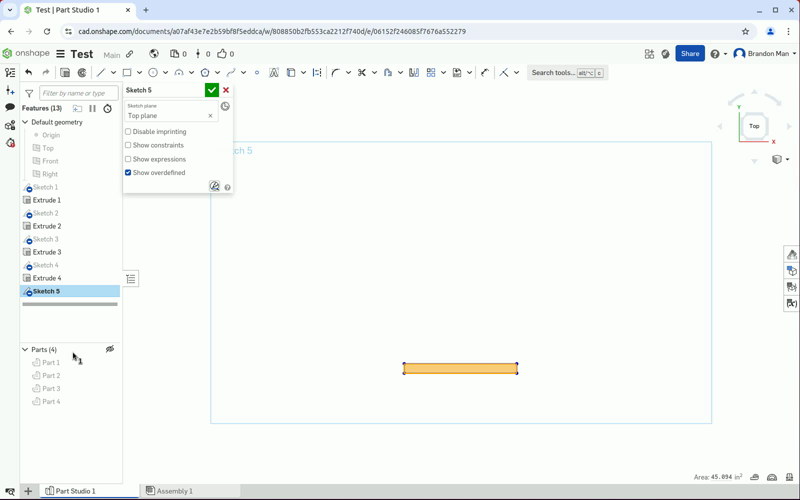
key(shift+y)
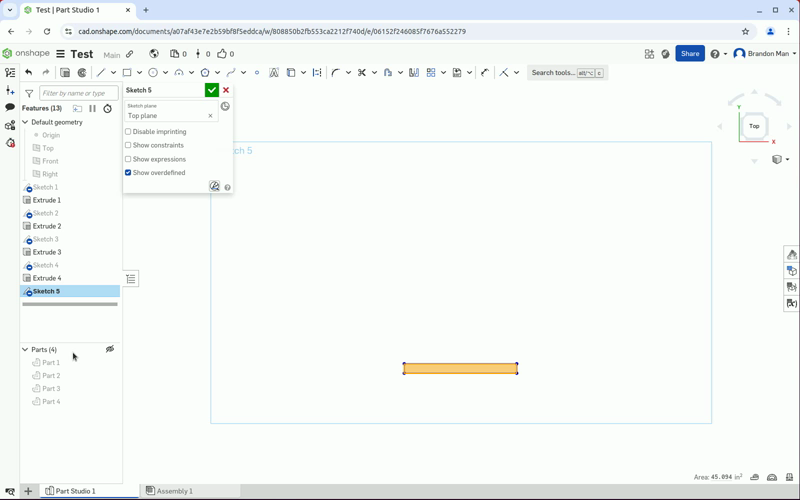
key(shift+e)
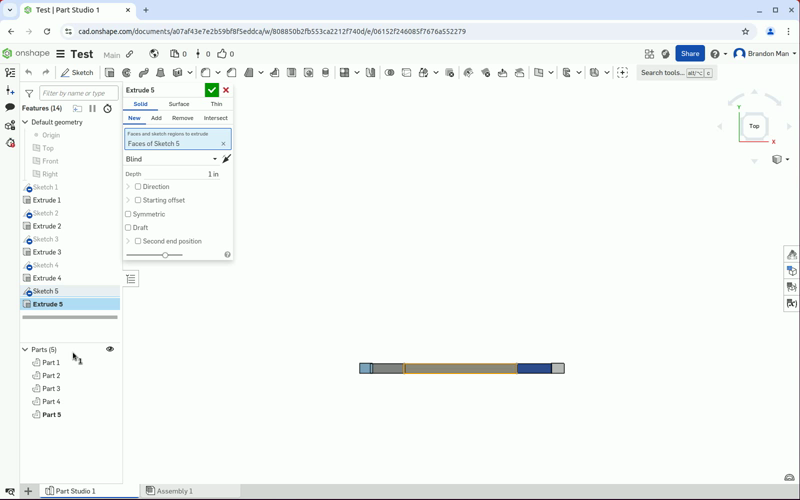
mouse_move(143, 106)
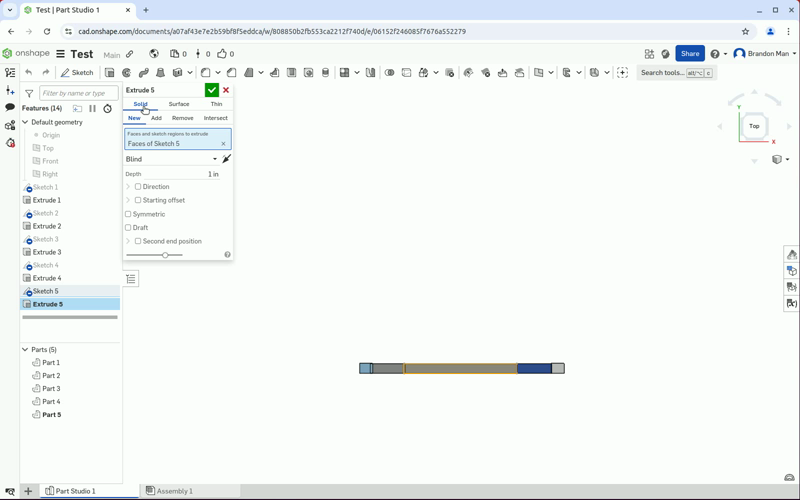
click(143, 106)
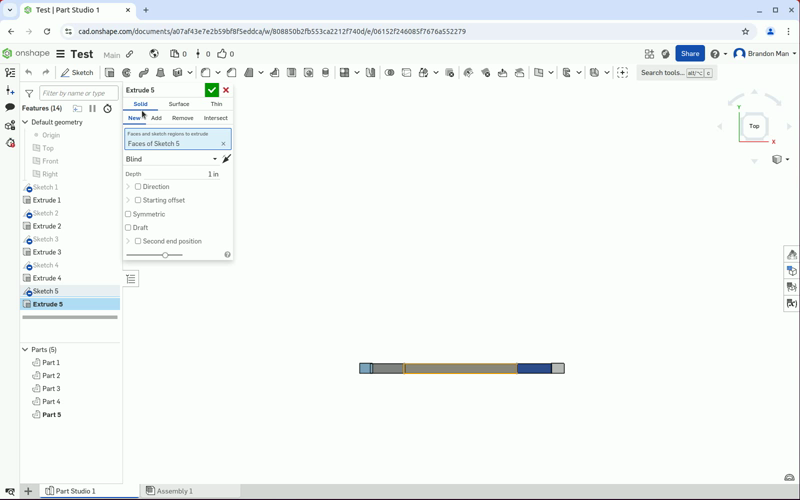
mouse_move(137, 120)
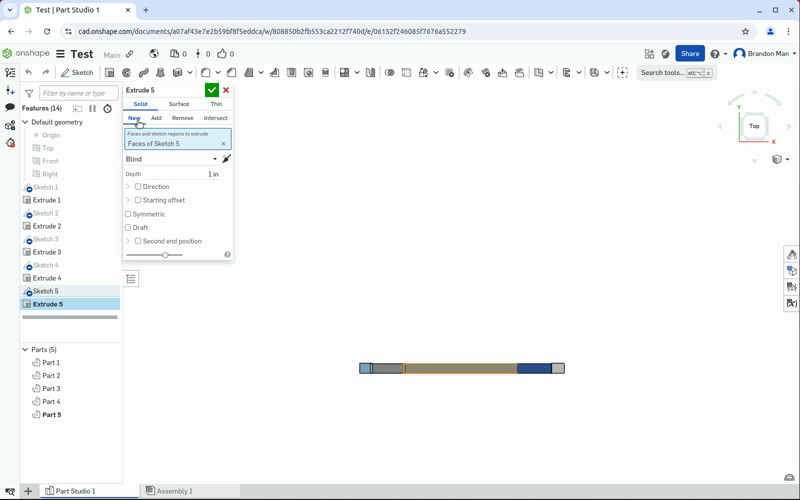
click(137, 120)
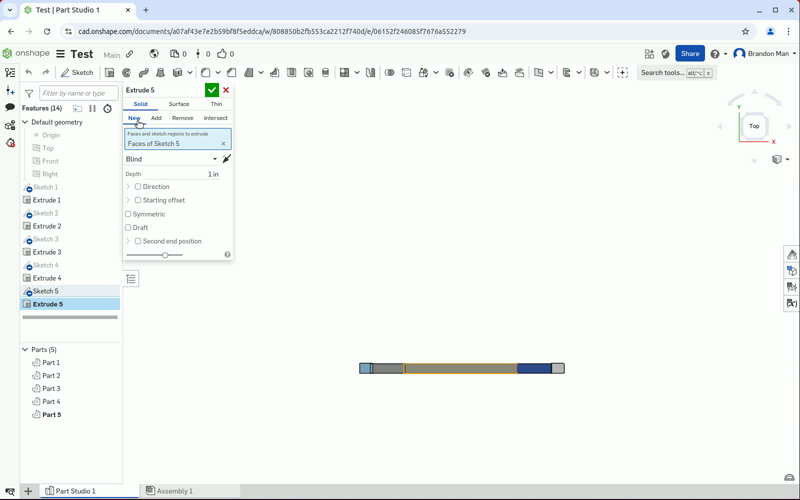
key(tab, 4)
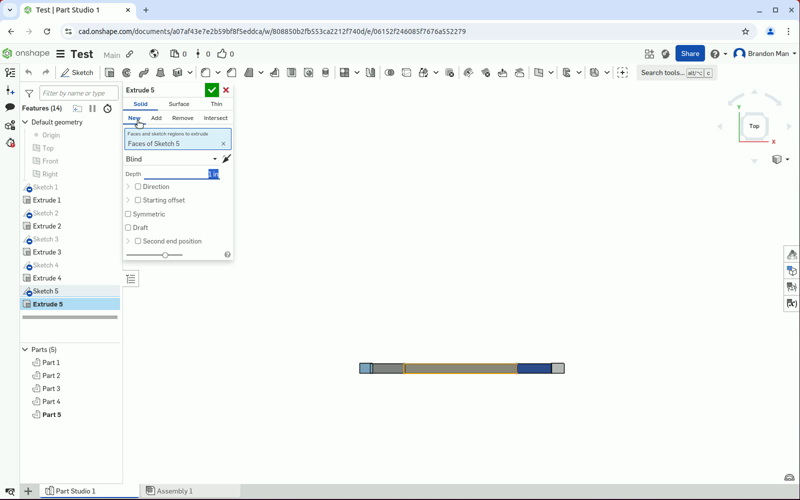
text(9.147)
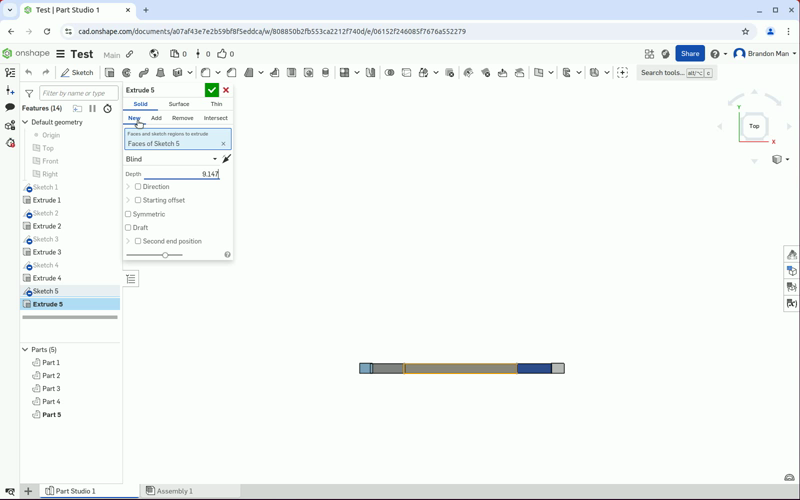
key(enter)
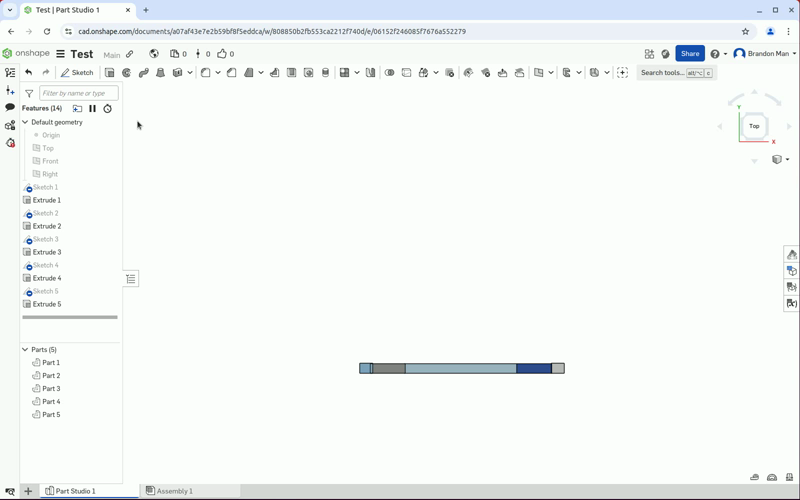
key(shift+h)
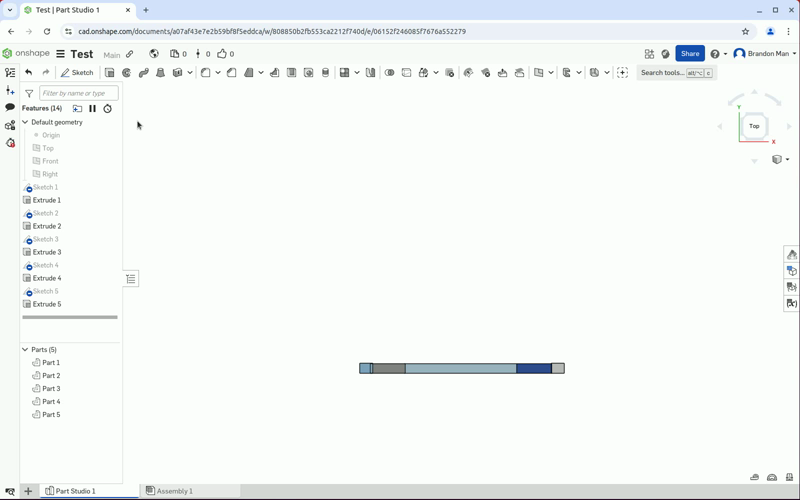
key(shift+h)
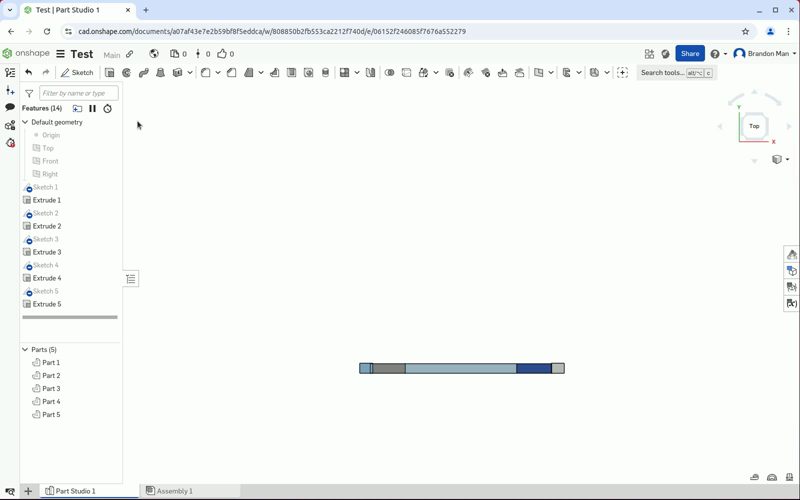
mouse_move(73, 189)
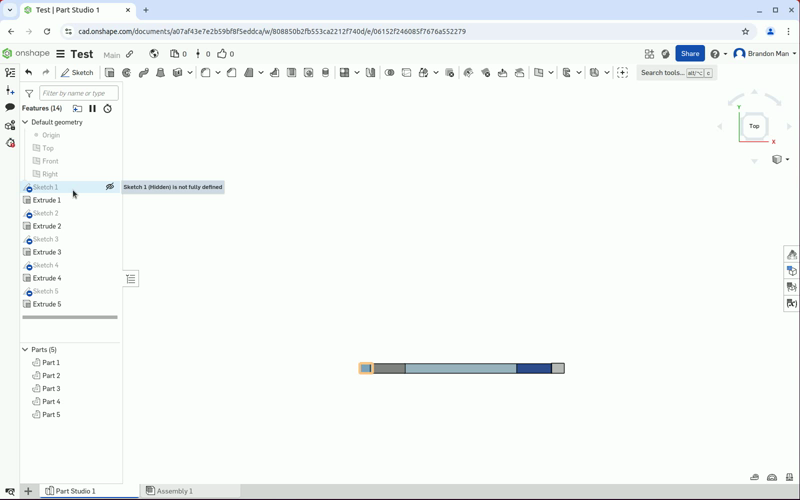
click(73, 189)
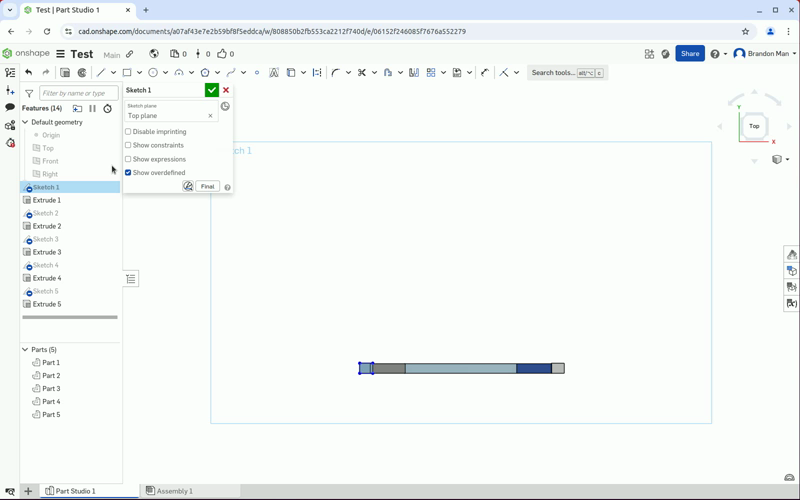
mouse_move(229, 92)
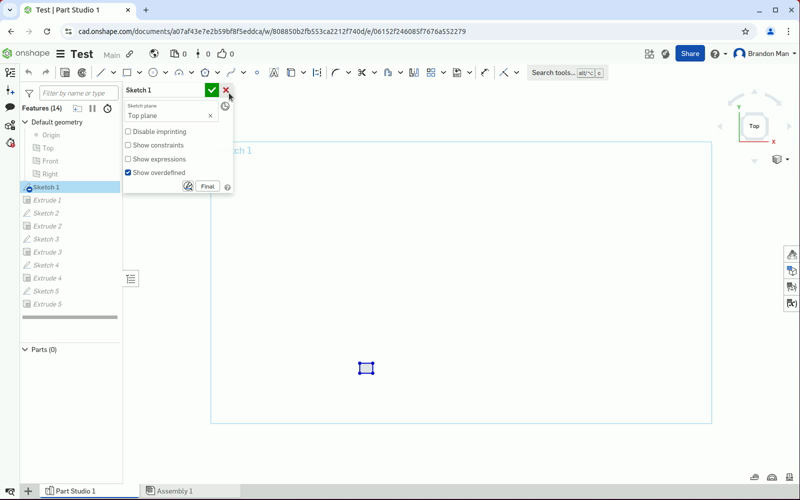
click(229, 92)
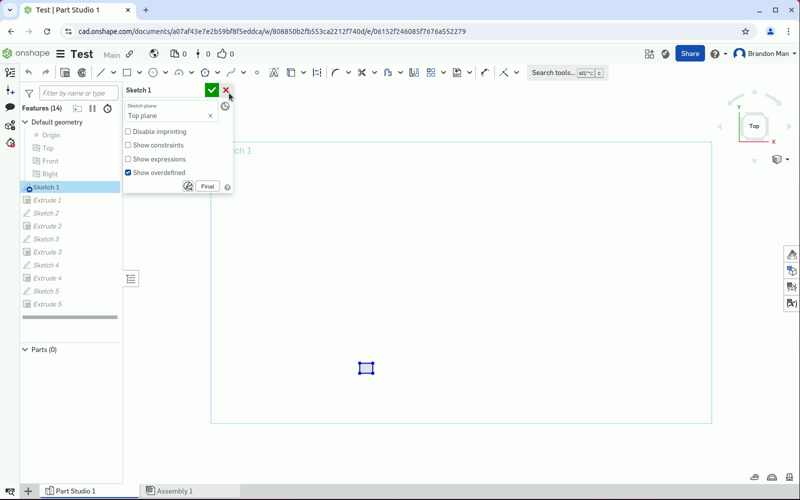
key(shift+s)
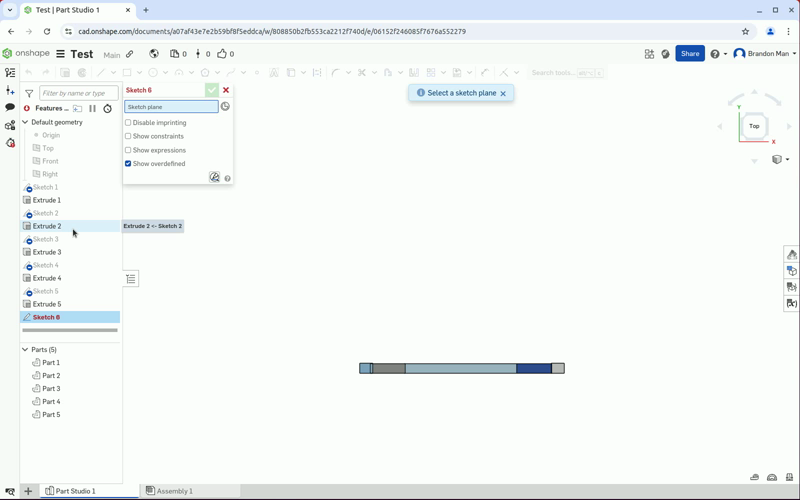
scroll(3)
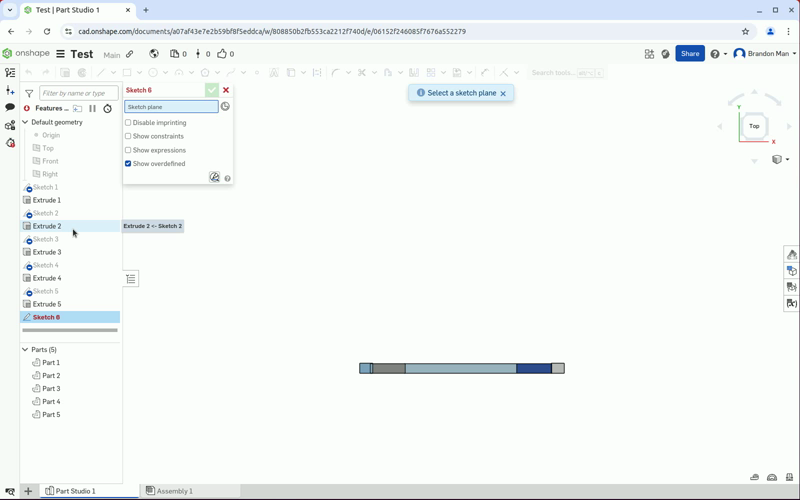
mouse_move(73, 150)
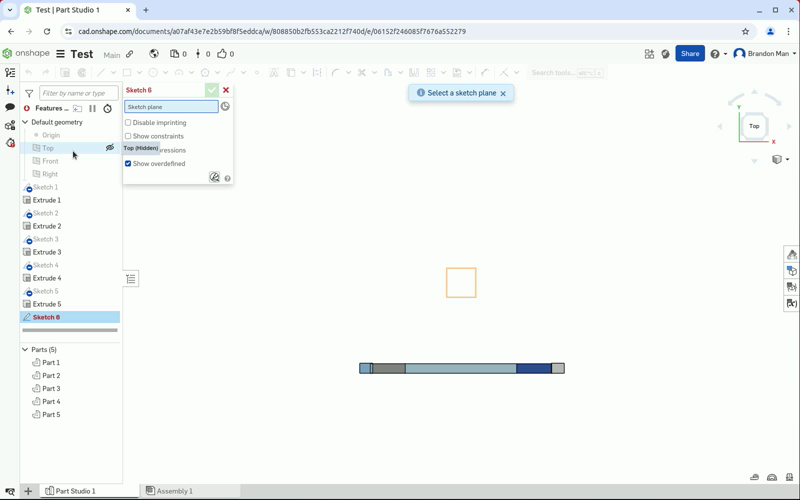
click(73, 150)
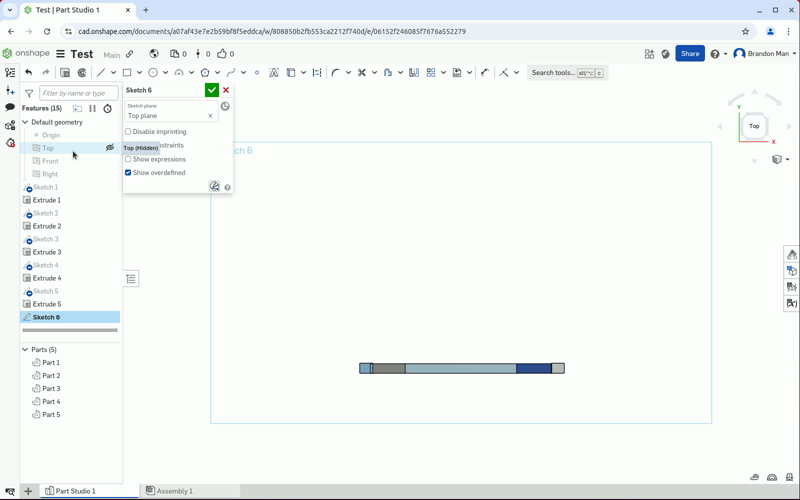
mouse_move(73, 352)
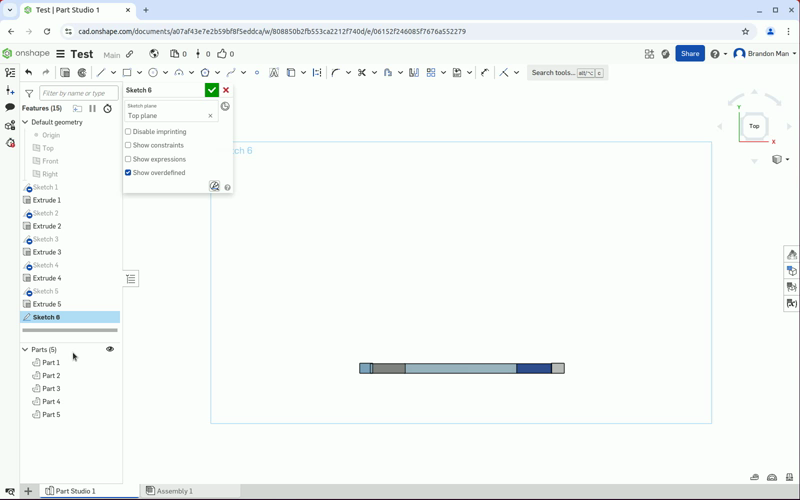
key(y)
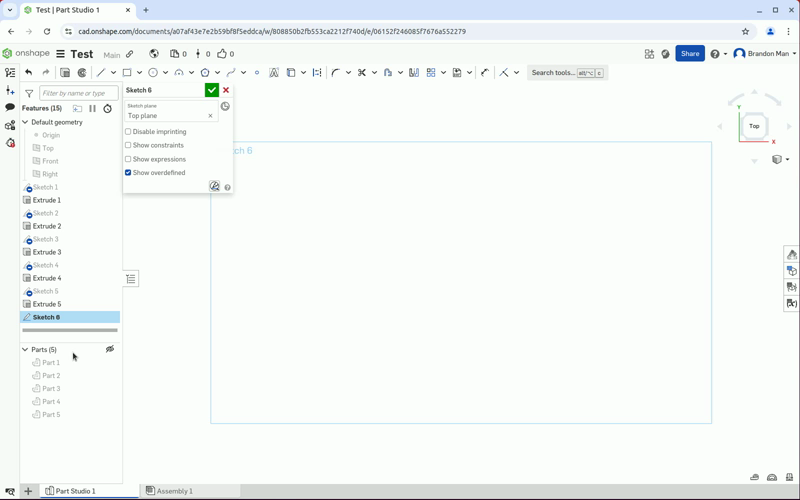
key(l)
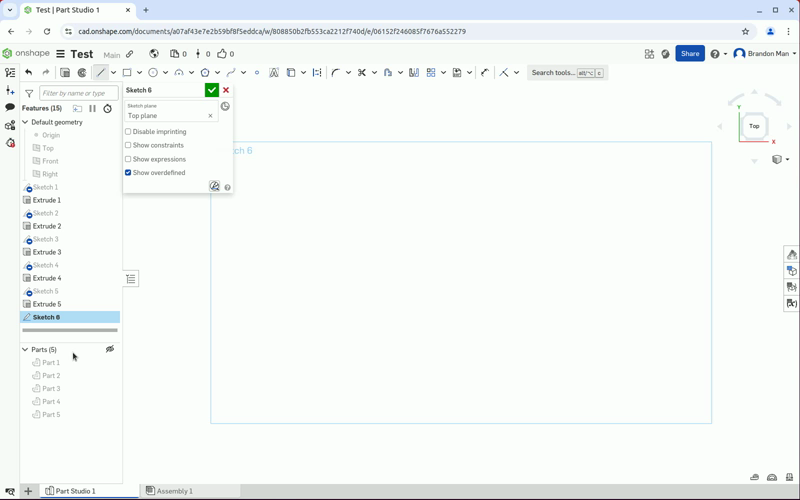
key_down(shift)
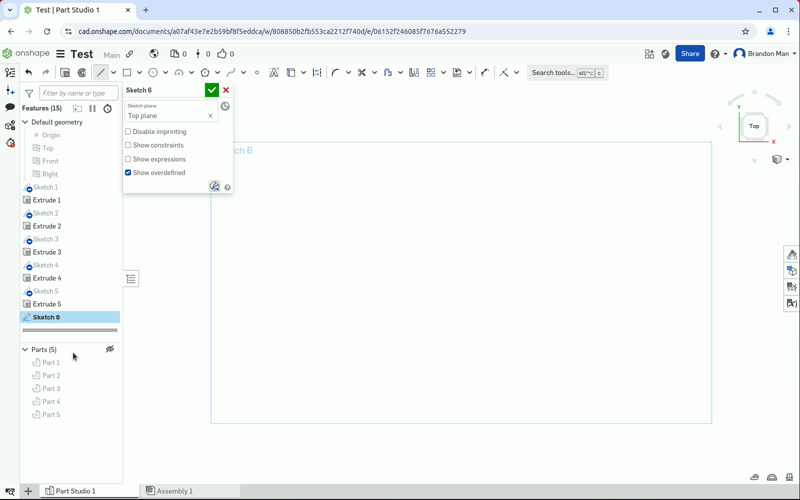
mouse_move(370, 363)
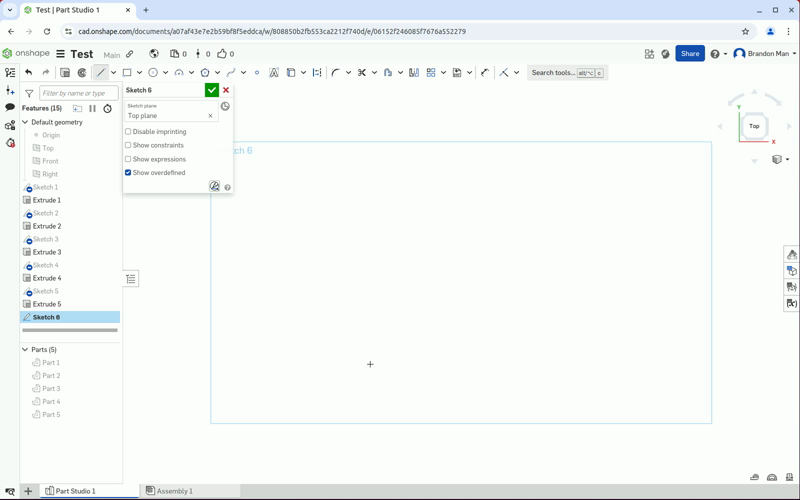
click(370, 363)
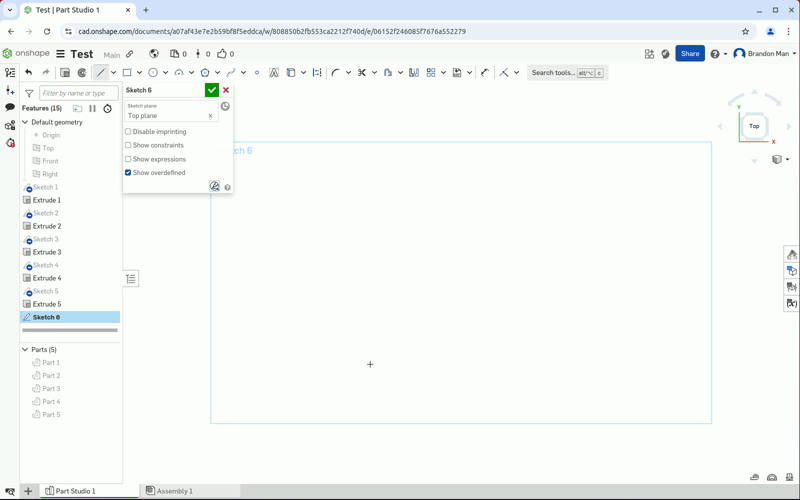
key_up(shift)
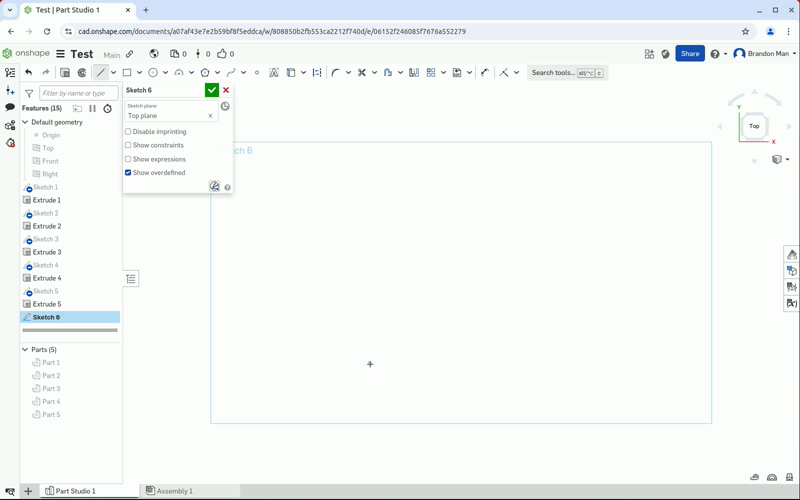
key_down(shift)
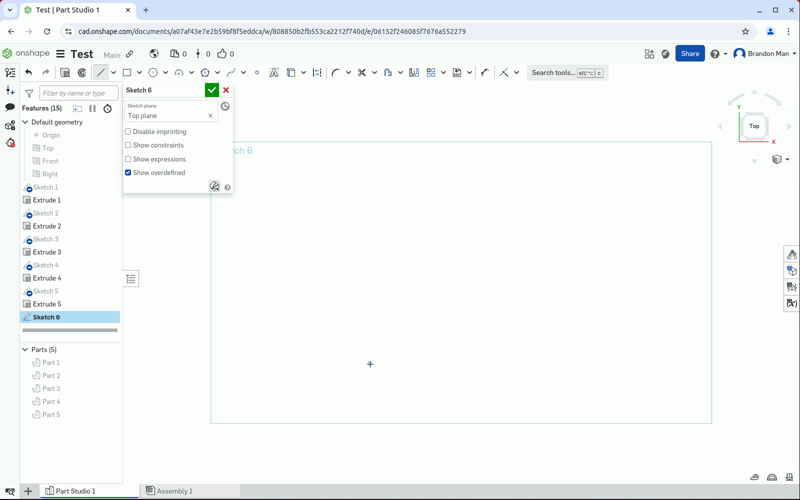
mouse_move(400, 363)
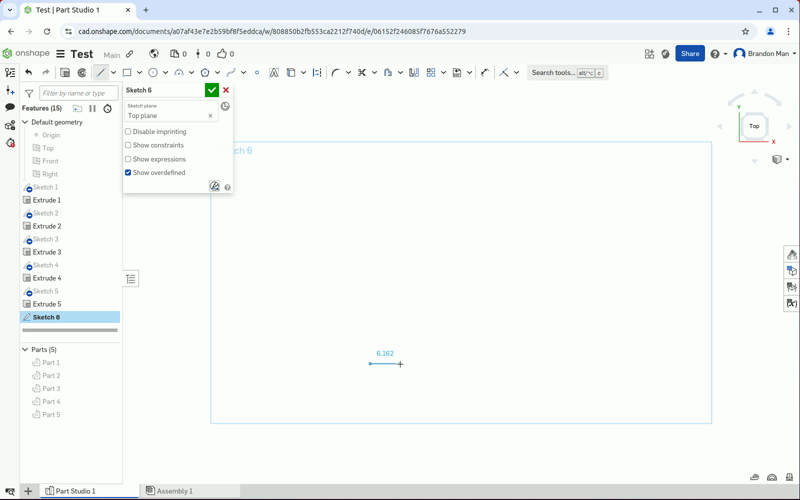
mouse_move(404, 363)
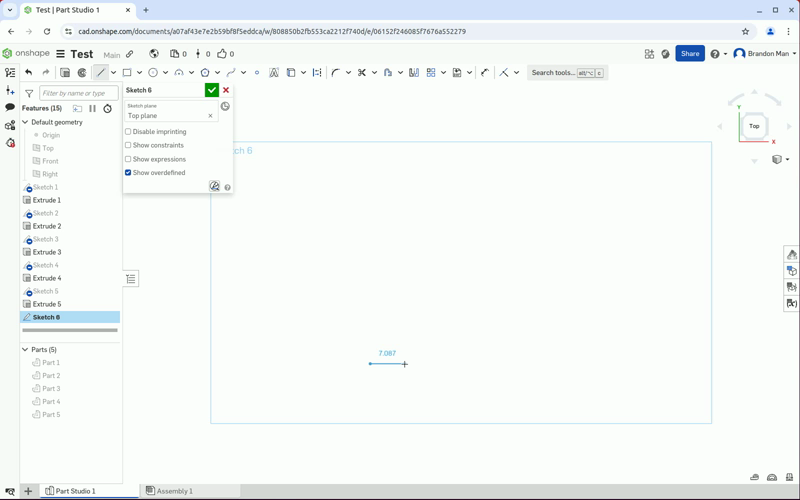
click(404, 363)
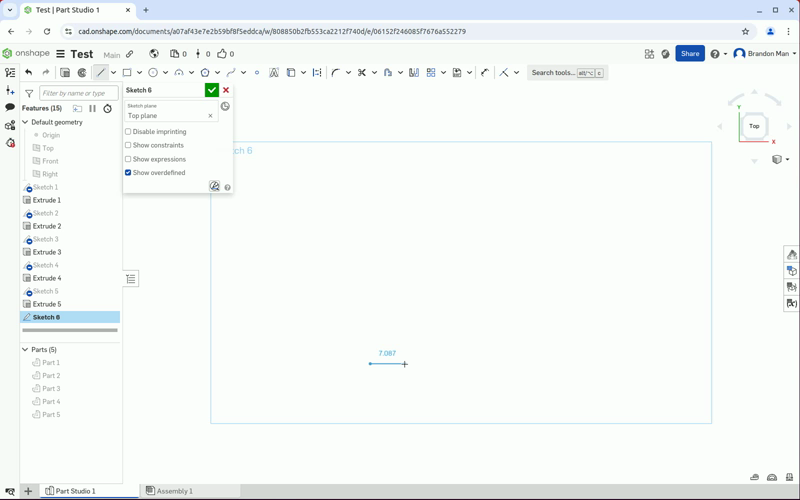
key_up(shift)
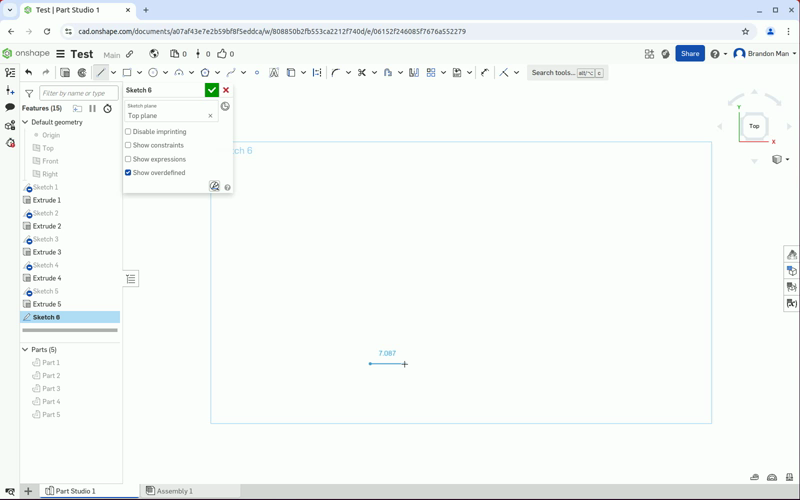
key_down(shift)
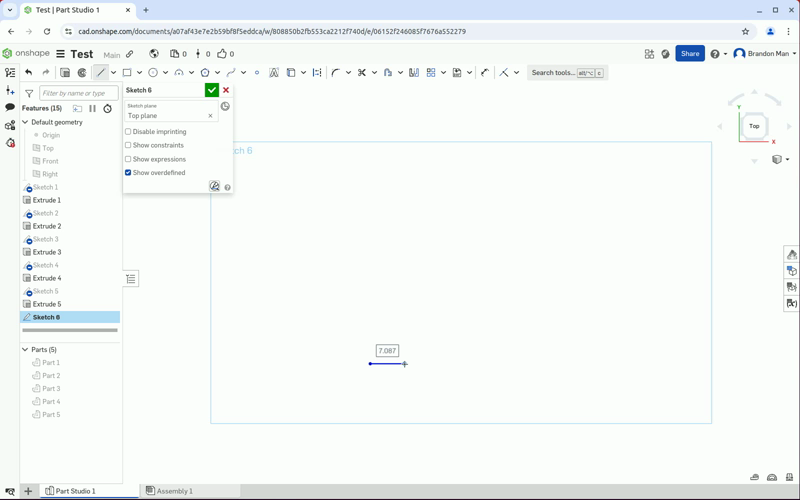
mouse_move(516, 363)
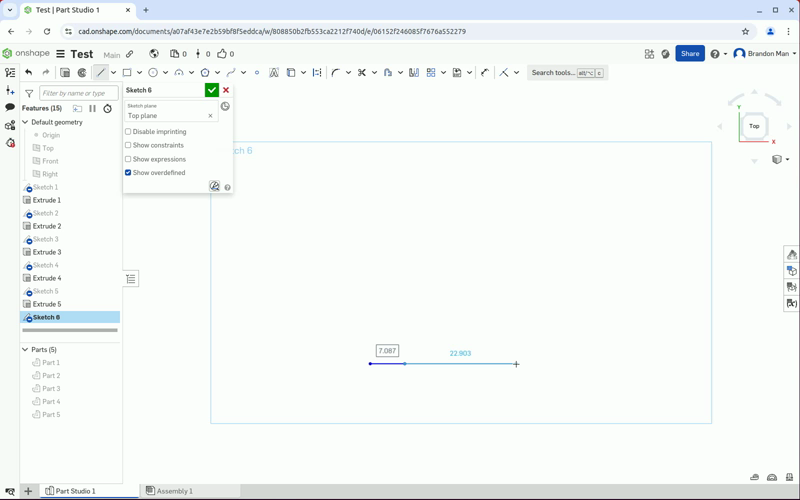
click(516, 363)
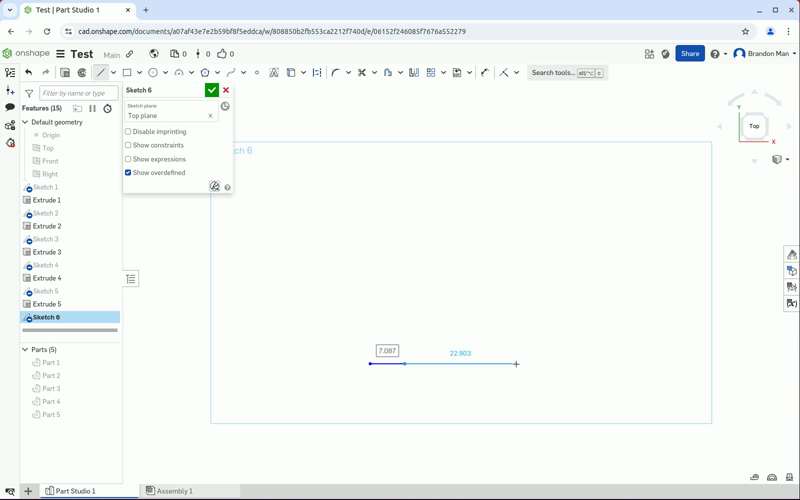
key_up(shift)
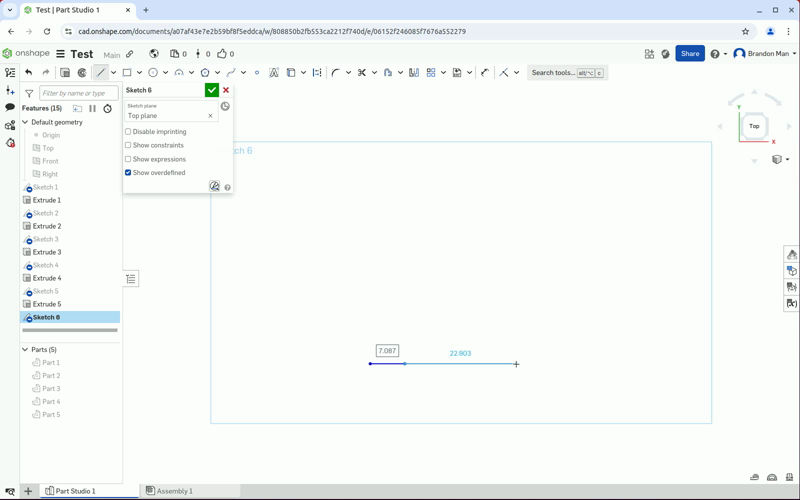
key_down(shift)
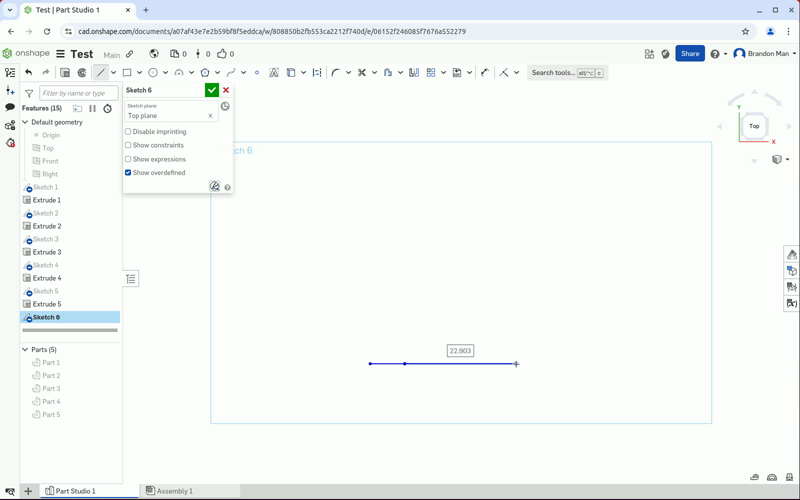
mouse_move(546, 363)
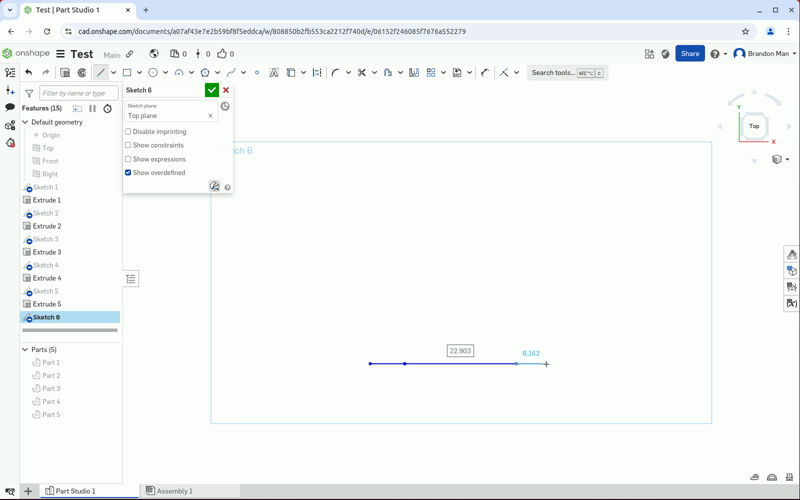
mouse_move(550, 363)
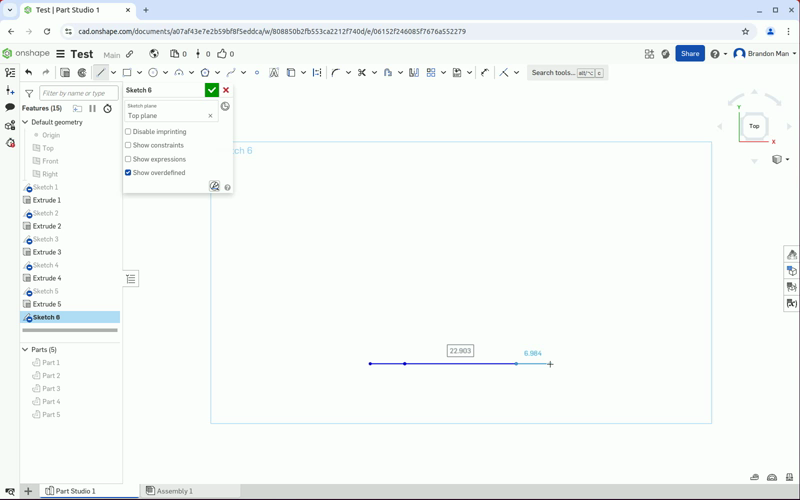
click(550, 363)
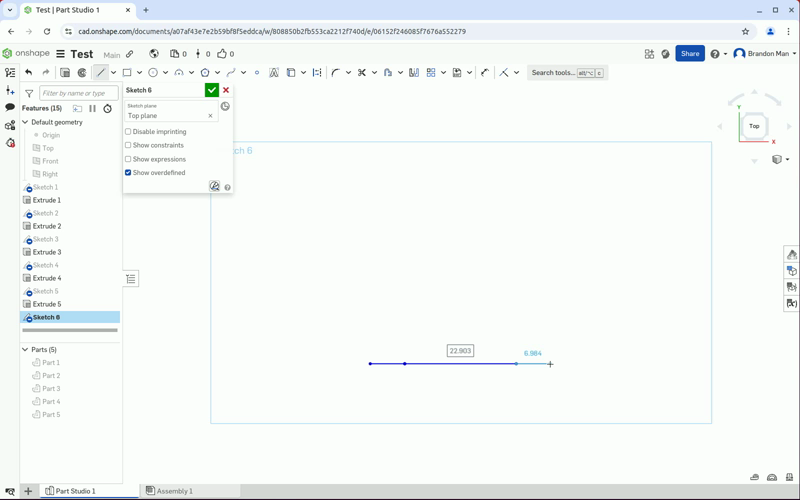
key_up(shift)
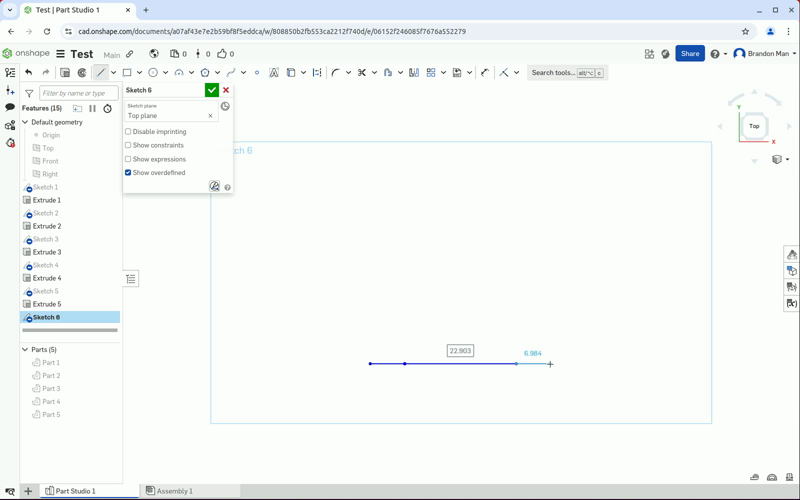
key_down(shift)
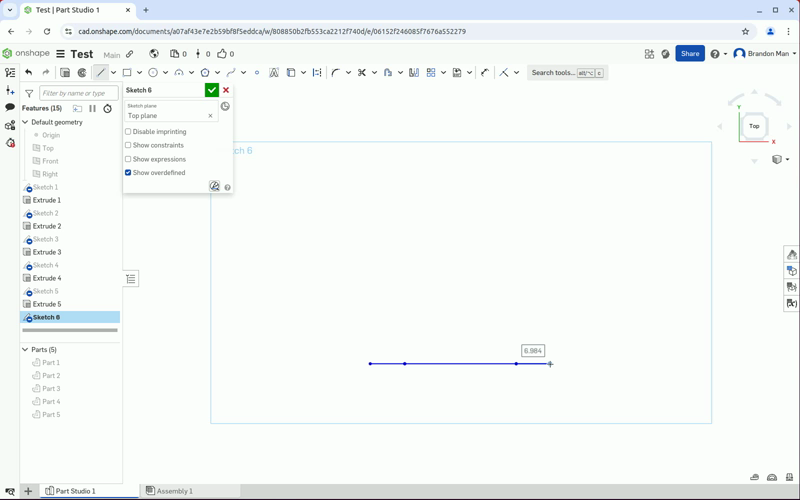
mouse_move(550, 193)
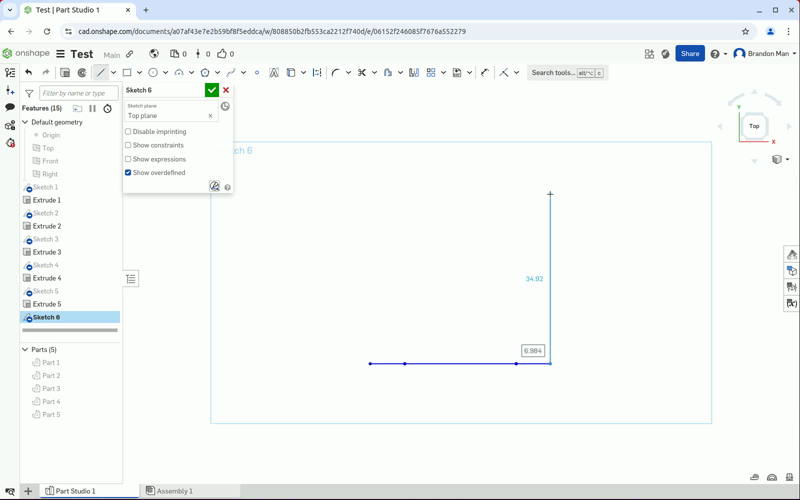
click(550, 193)
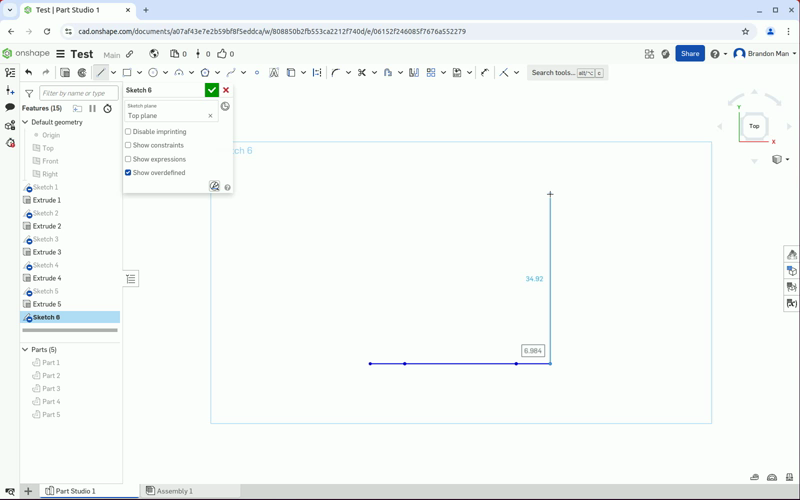
key_up(shift)
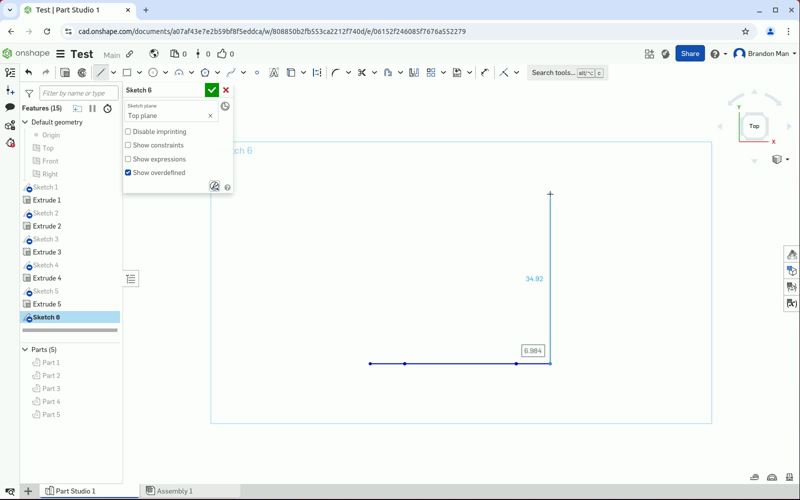
key_down(shift)
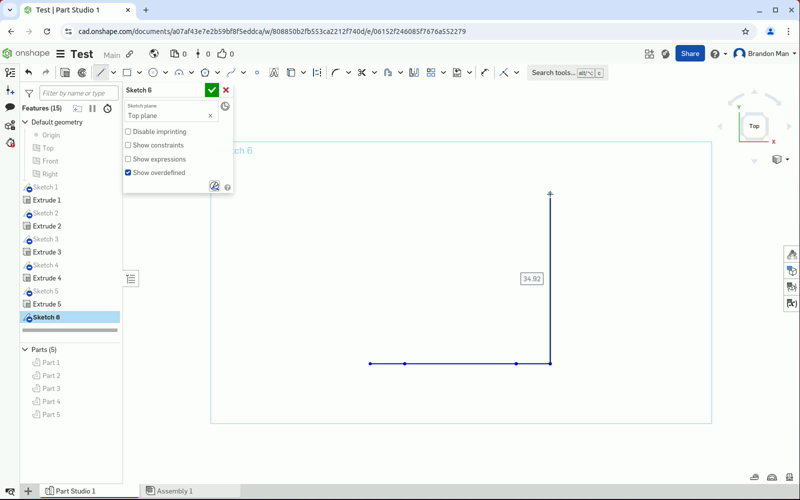
mouse_move(370, 193)
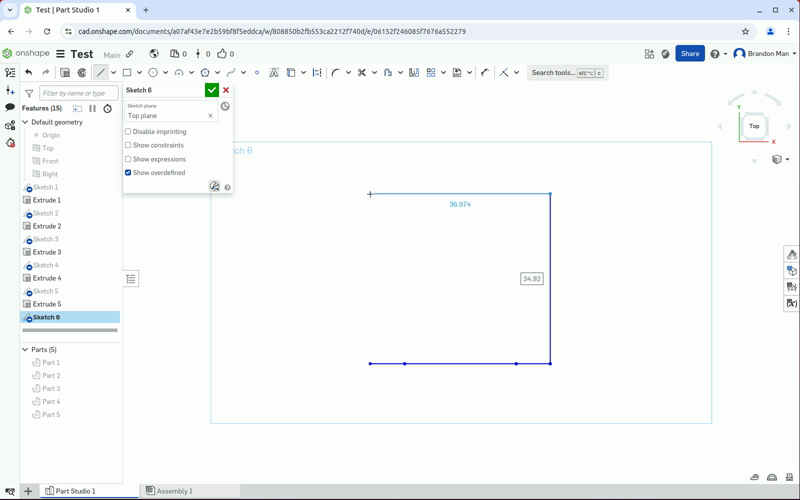
click(370, 193)
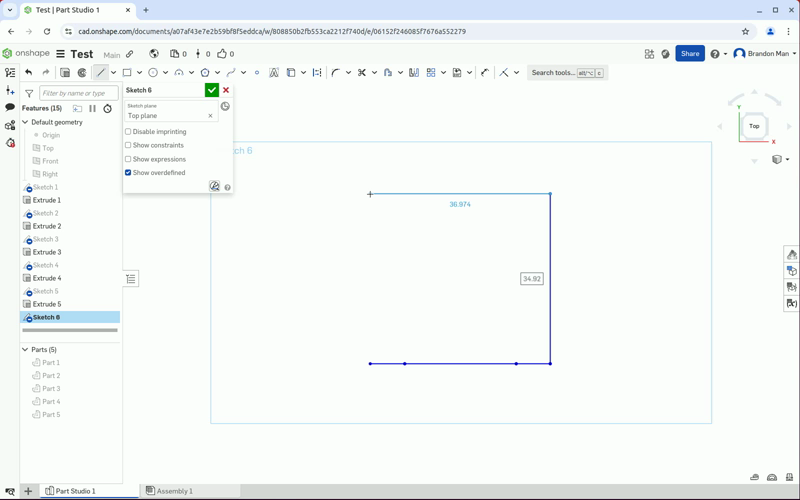
key_up(shift)
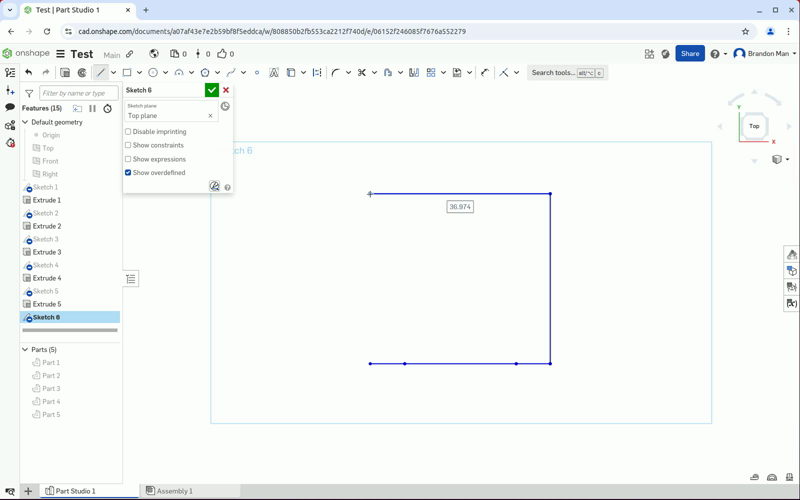
key_down(shift)
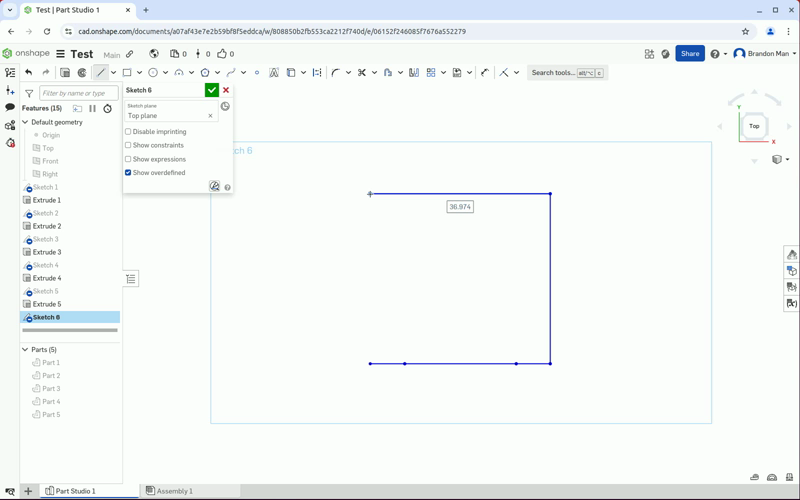
mouse_move(370, 363)
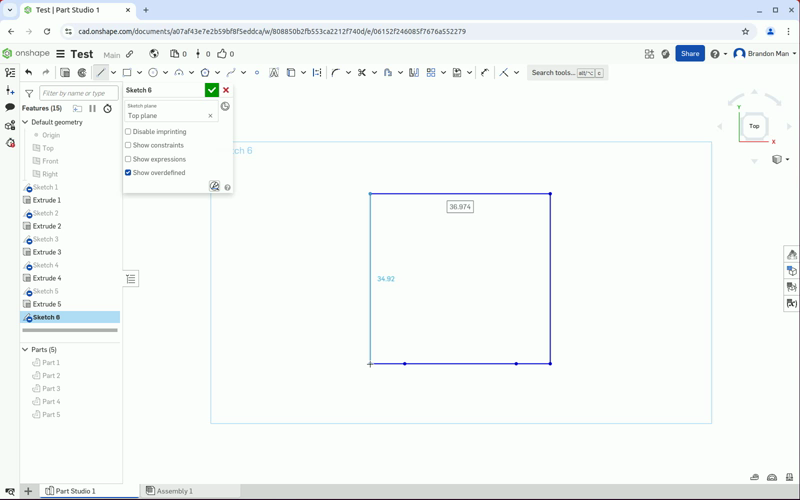
key_up(shift)
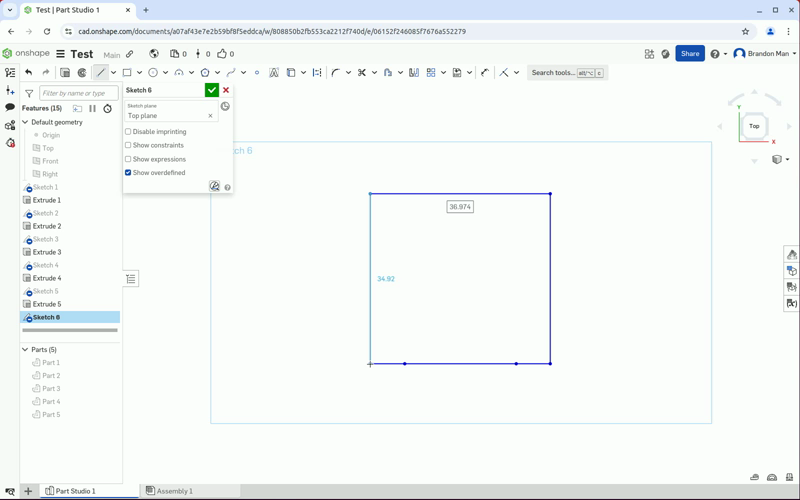
click(370, 363)
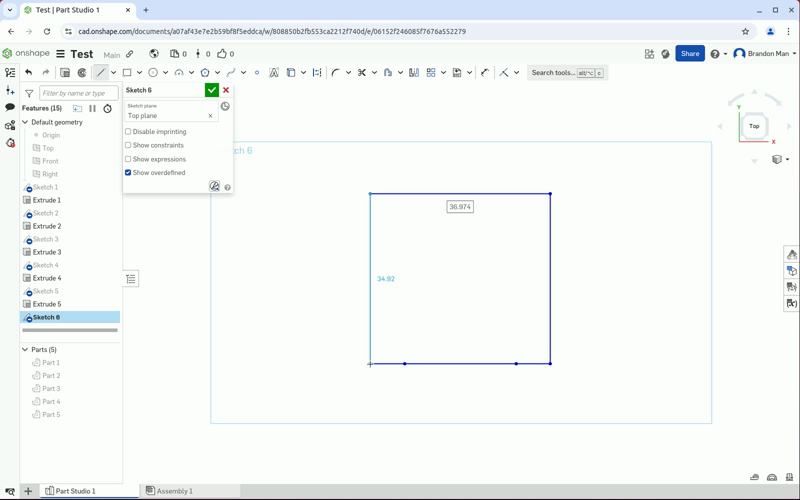
key(esc)
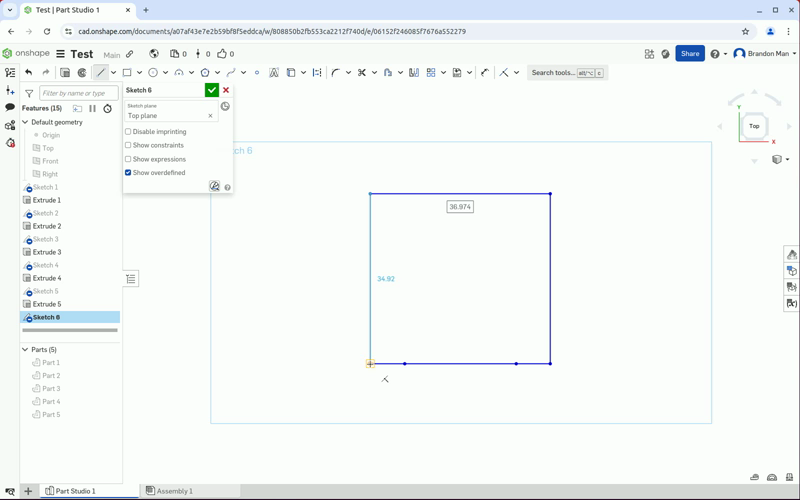
mouse_move(419, 227)
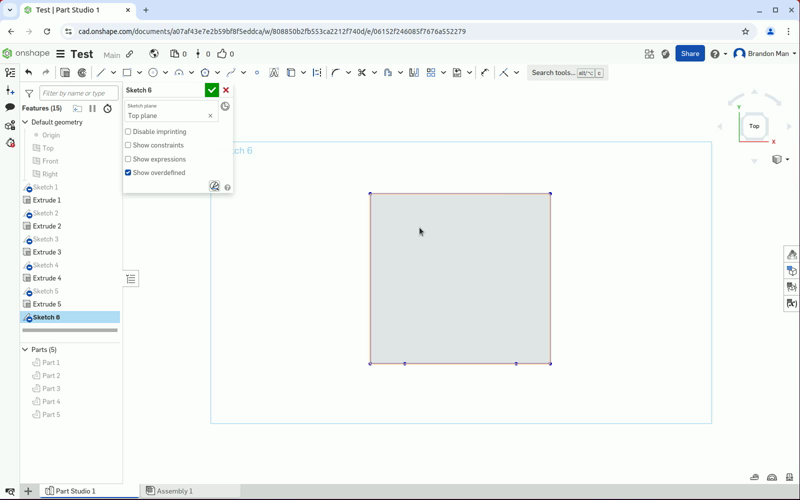
click(419, 227)
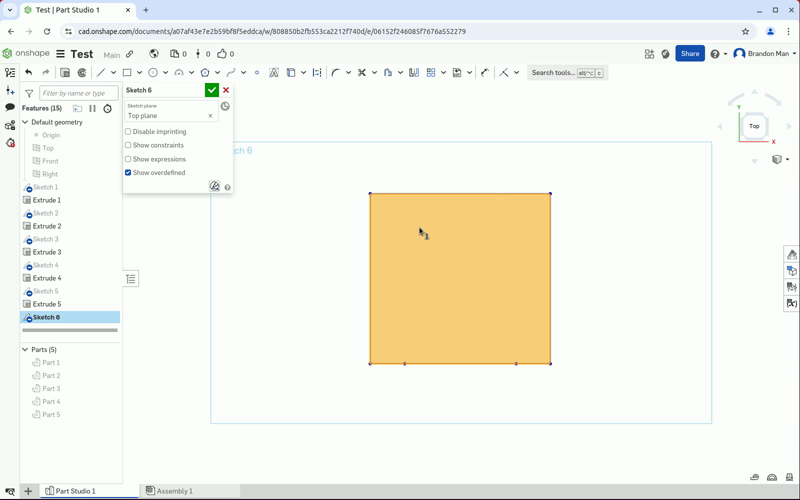
mouse_move(73, 352)
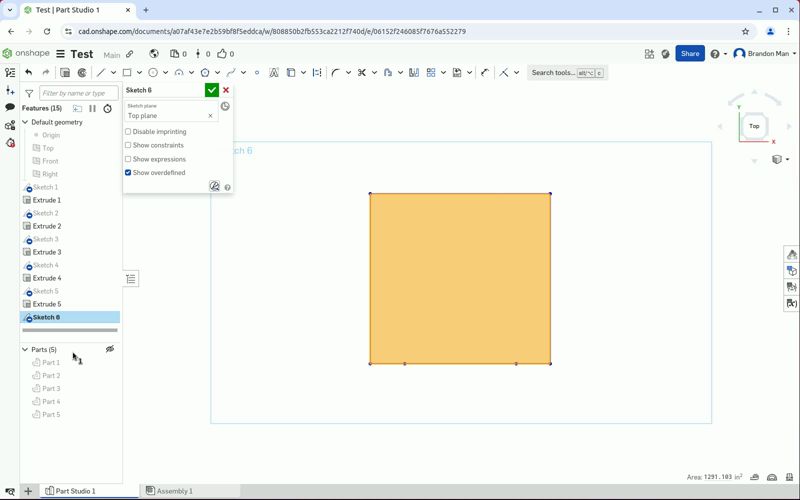
key(shift+y)
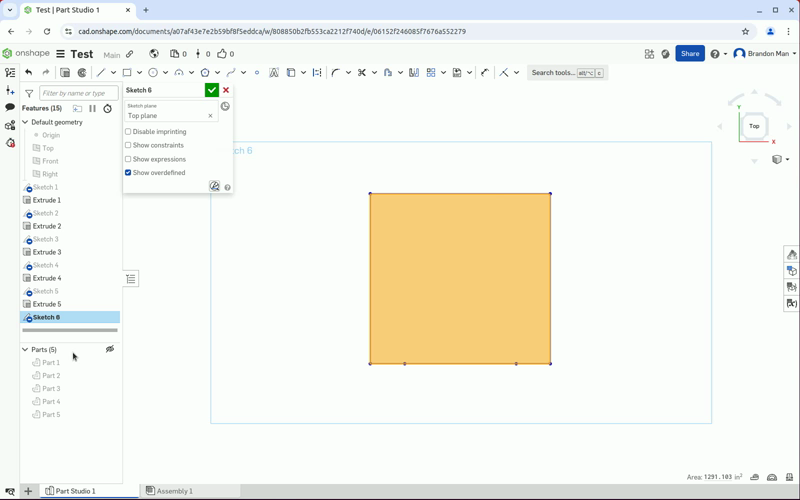
key(shift+e)
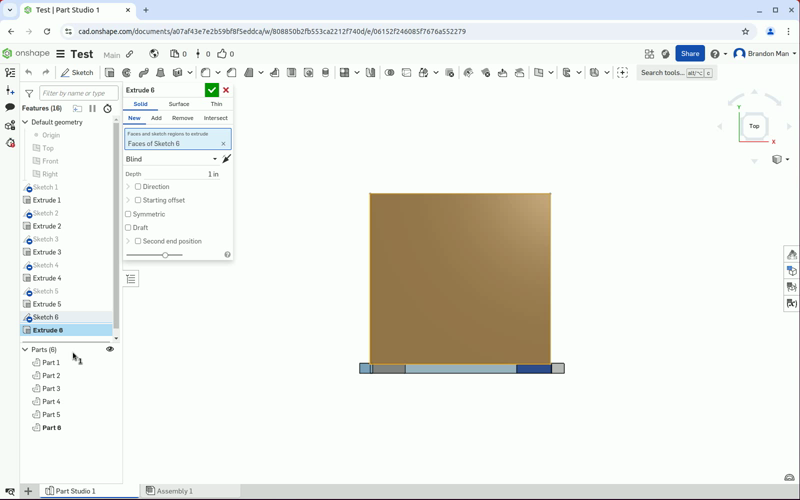
mouse_move(143, 106)
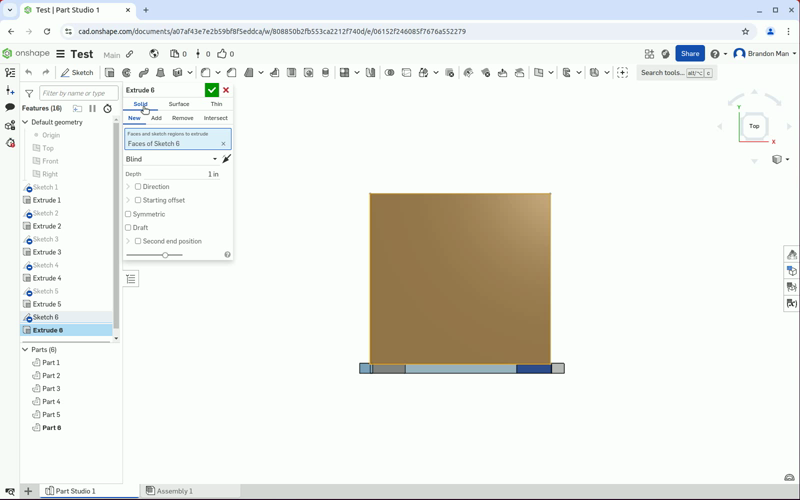
click(143, 106)
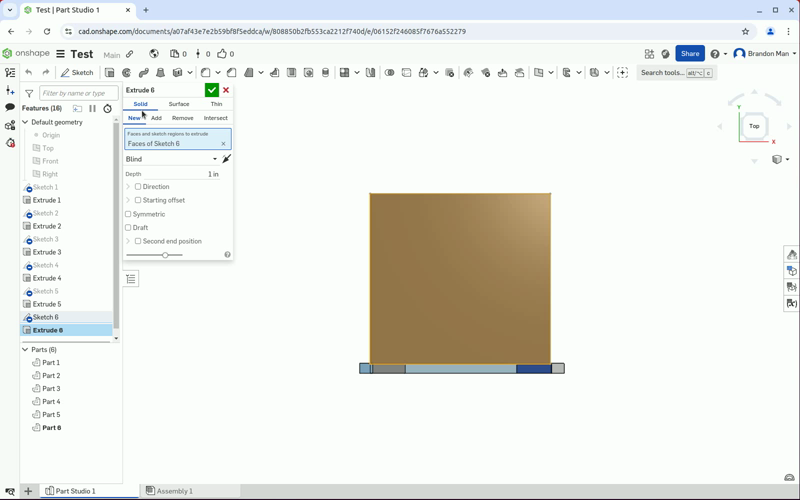
mouse_move(137, 120)
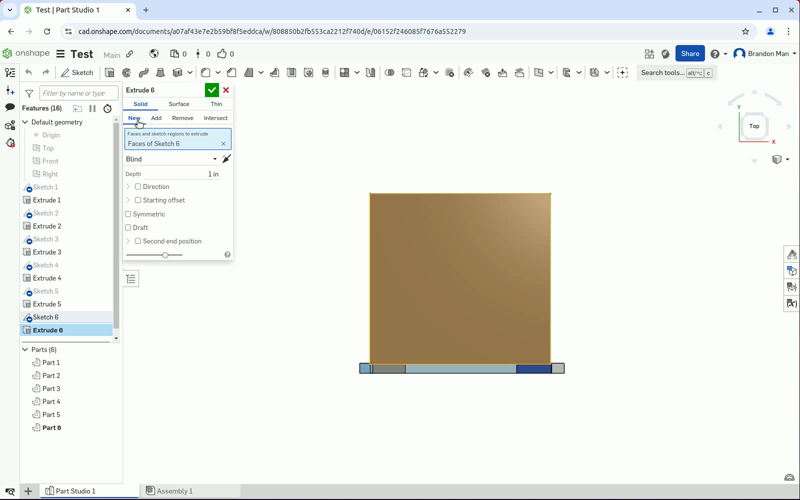
click(137, 120)
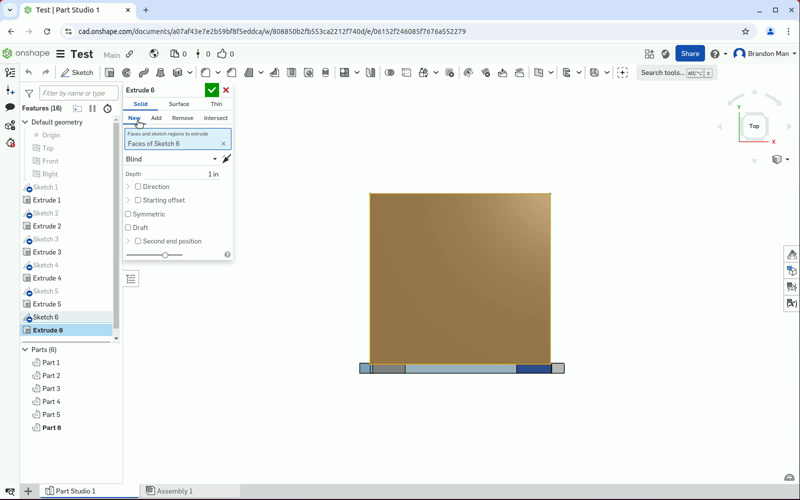
key(tab, 4)
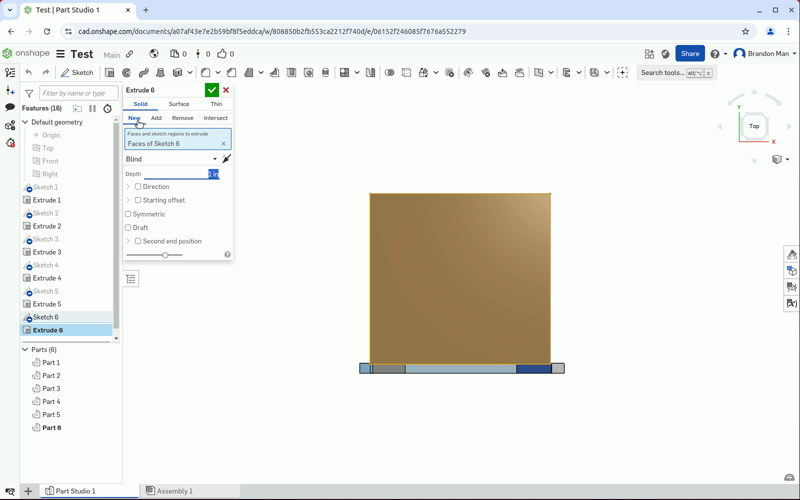
text(-0.481)
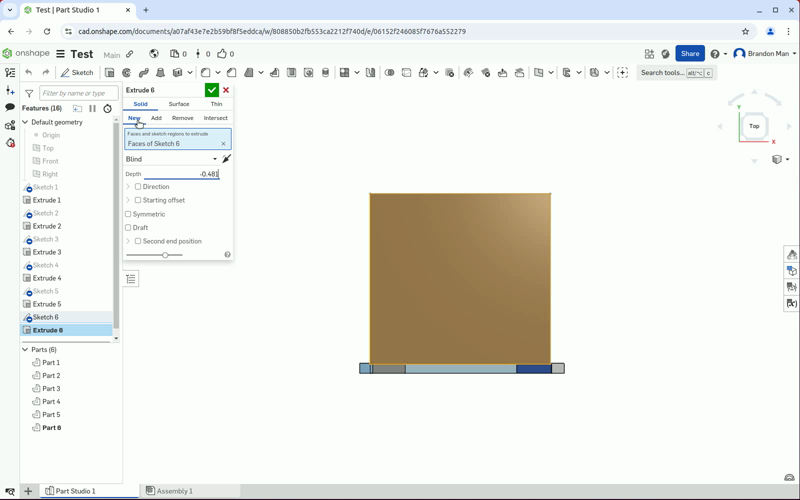
key(enter)
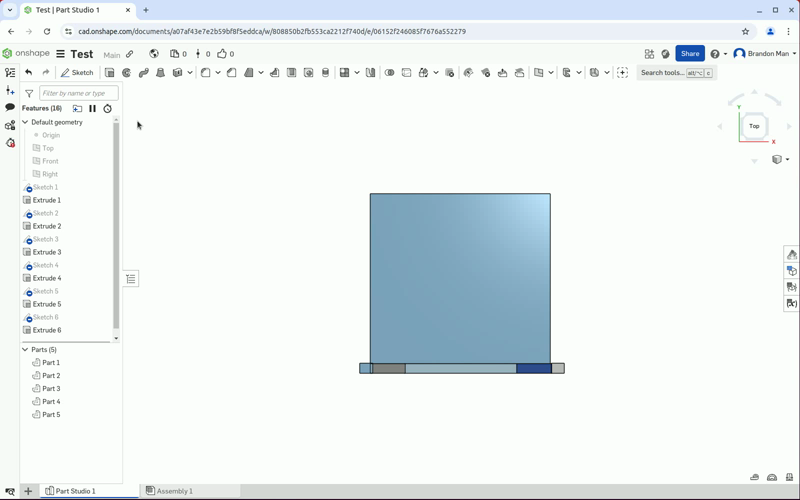
key(shift+h)
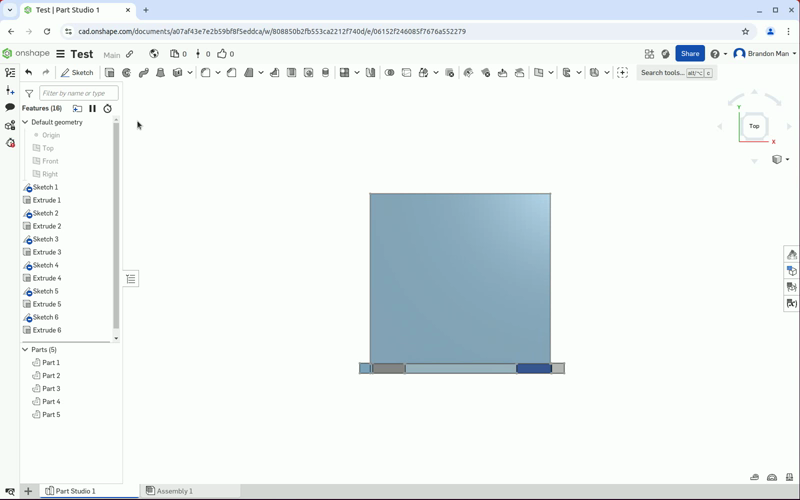
key(shift+h)
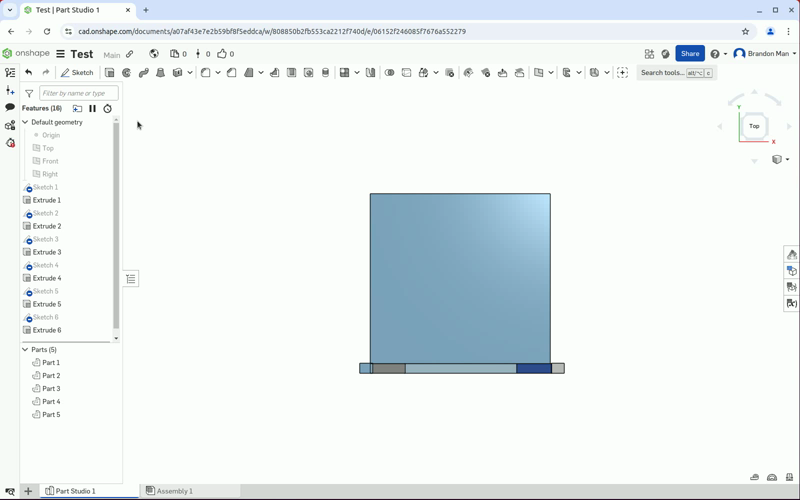
mouse_move(69, 189)
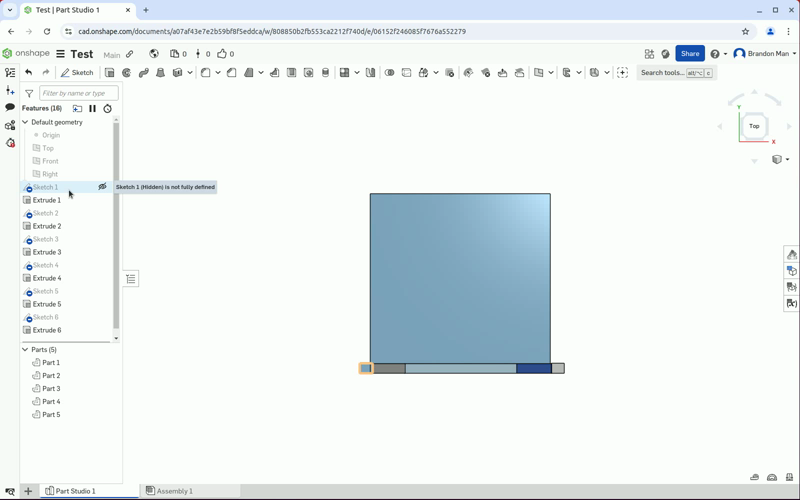
click(69, 189)
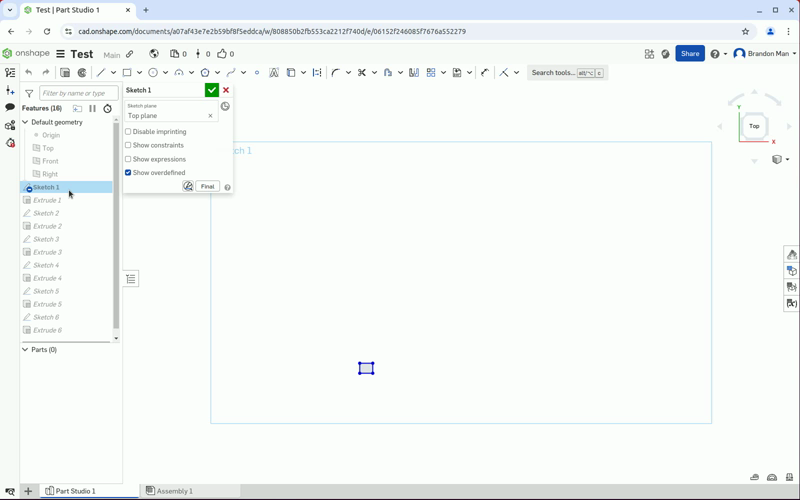
mouse_move(229, 92)
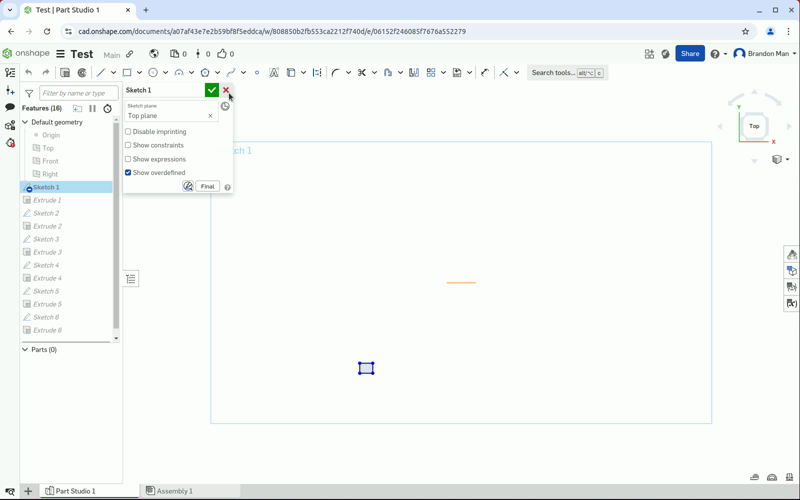
click(229, 92)
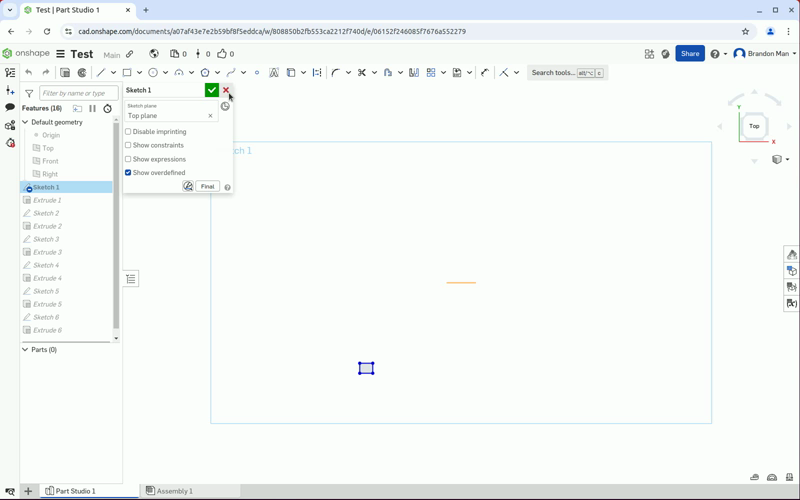
key(shift+s)
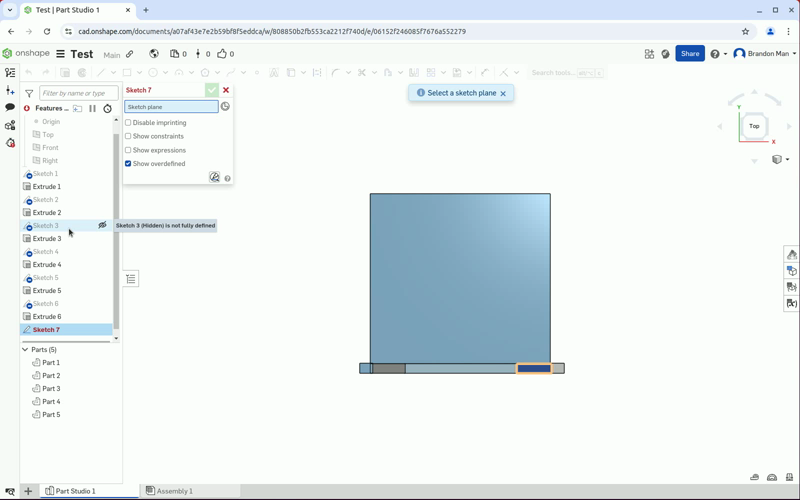
scroll(3)
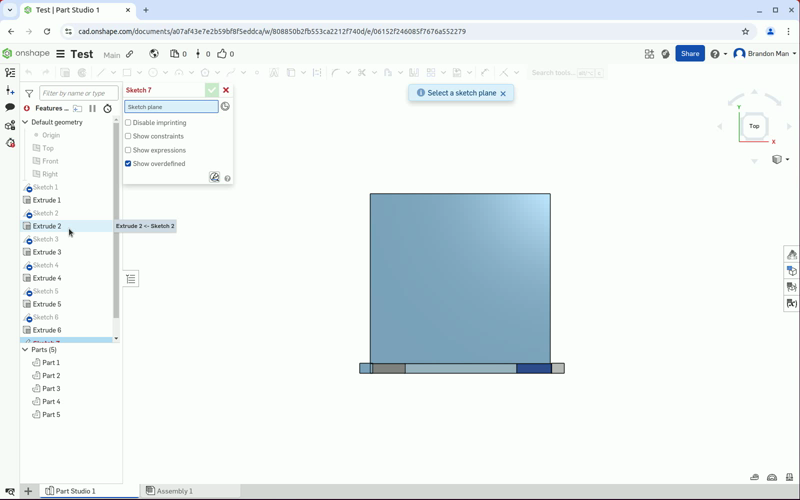
mouse_move(69, 150)
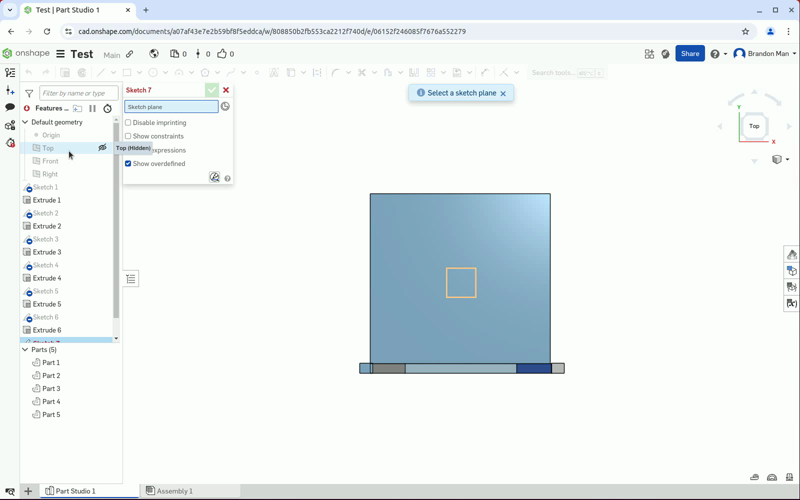
click(69, 150)
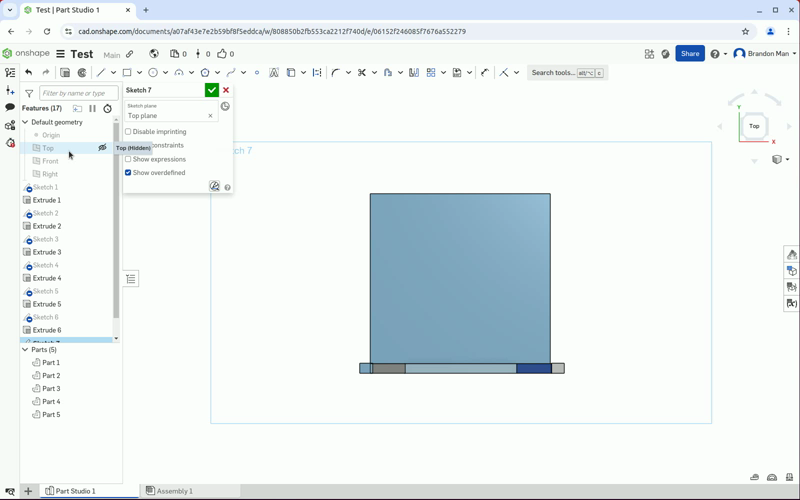
mouse_move(73, 352)
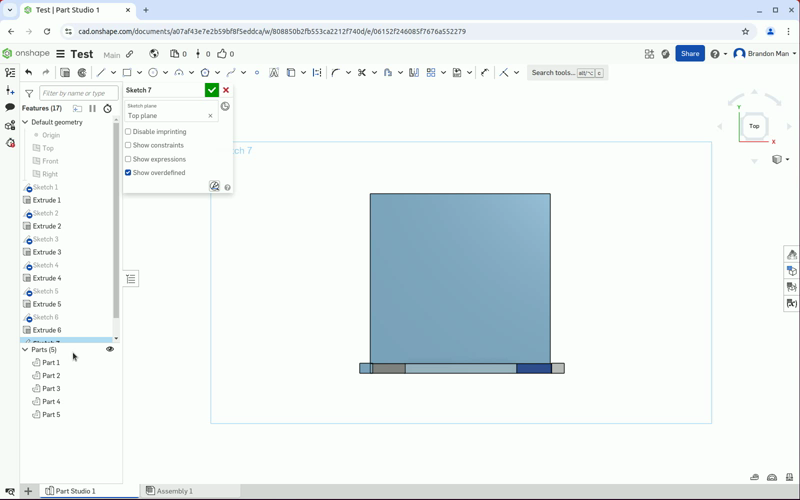
key(y)
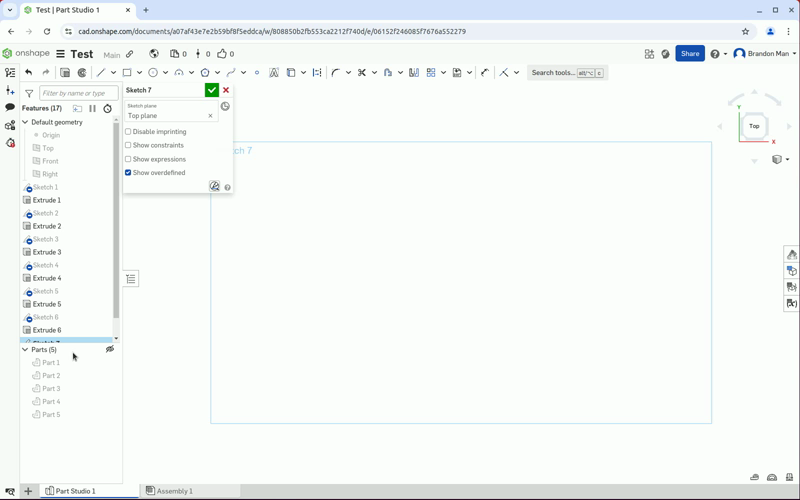
key(l)
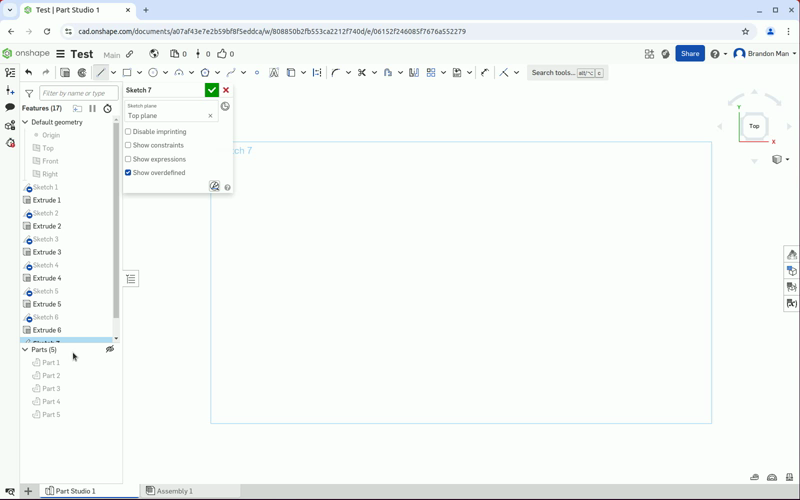
key_down(shift)
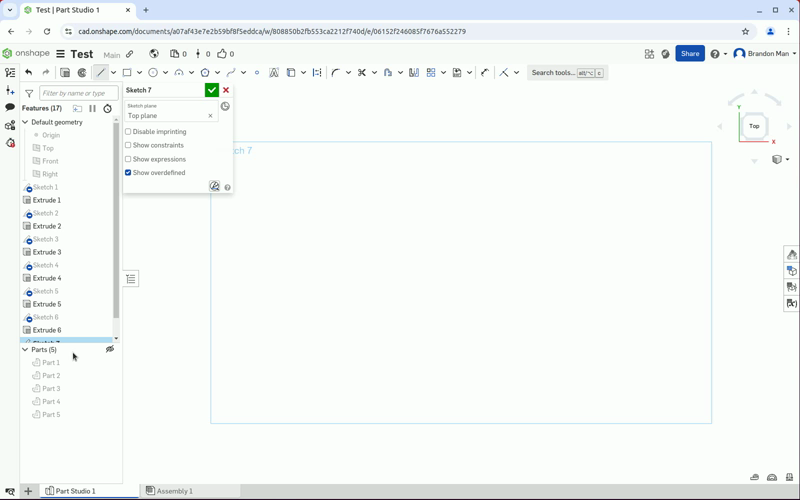
mouse_move(516, 373)
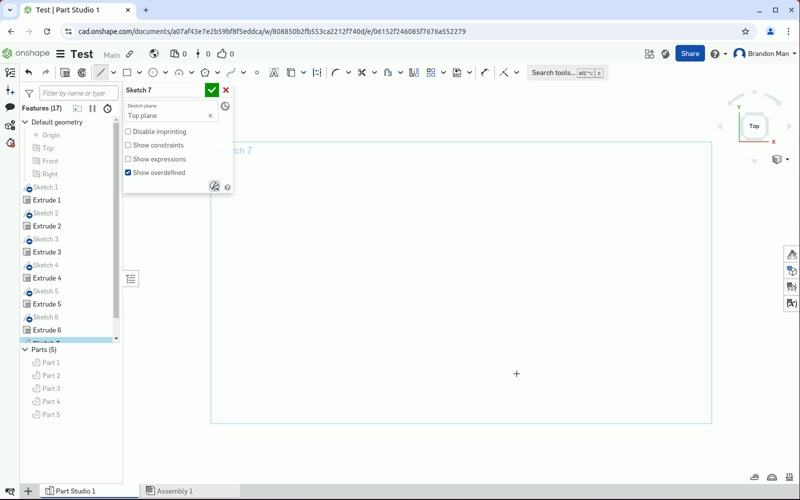
click(516, 373)
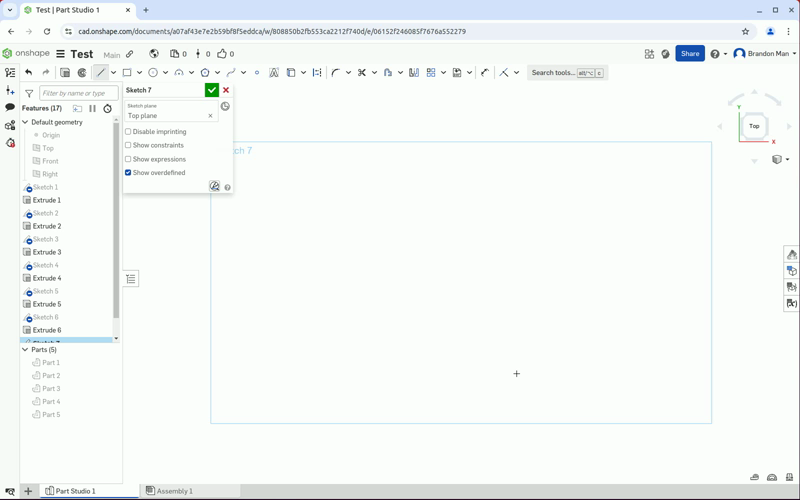
key_up(shift)
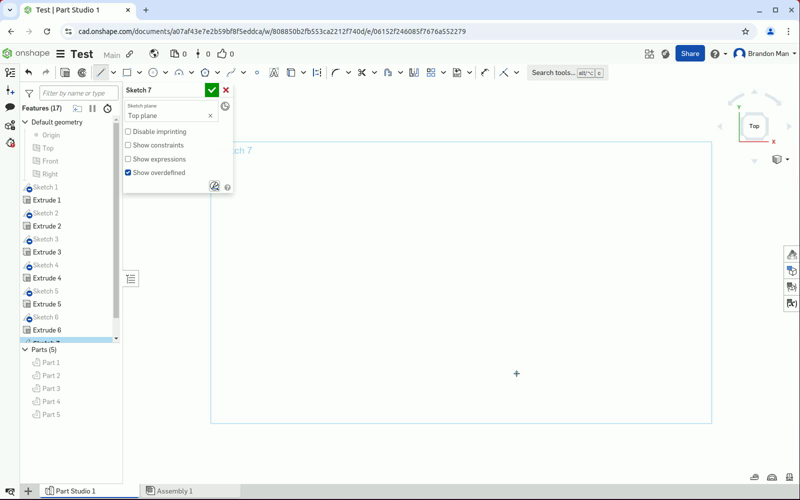
key_down(shift)
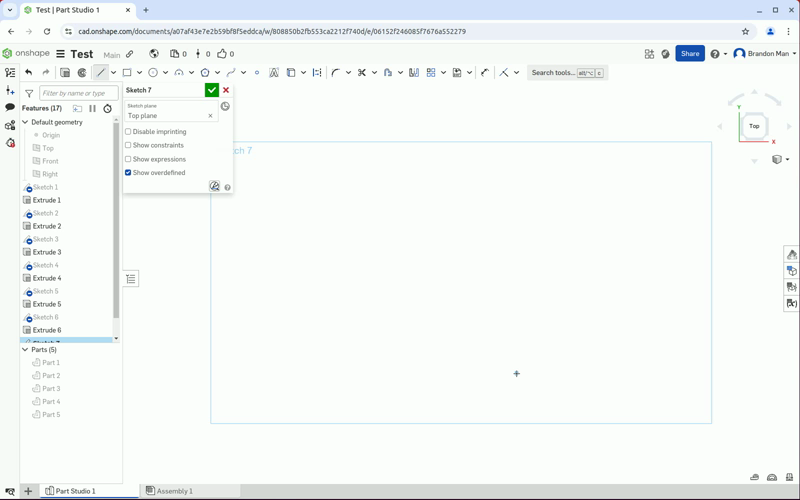
mouse_move(546, 373)
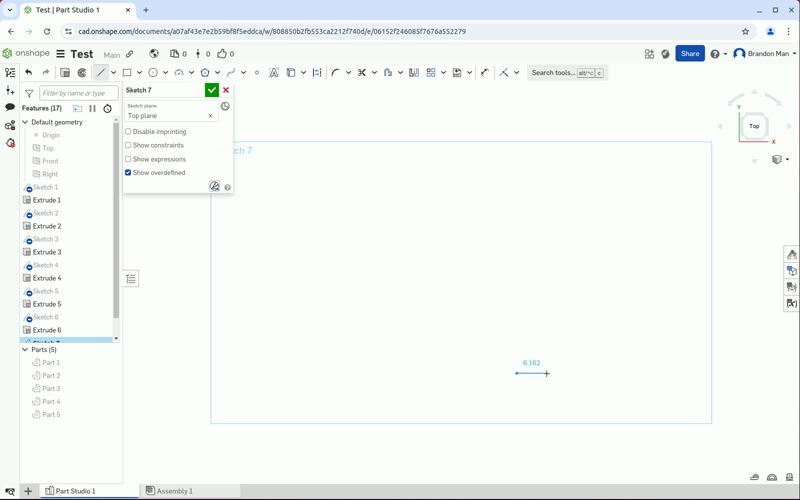
mouse_move(551, 373)
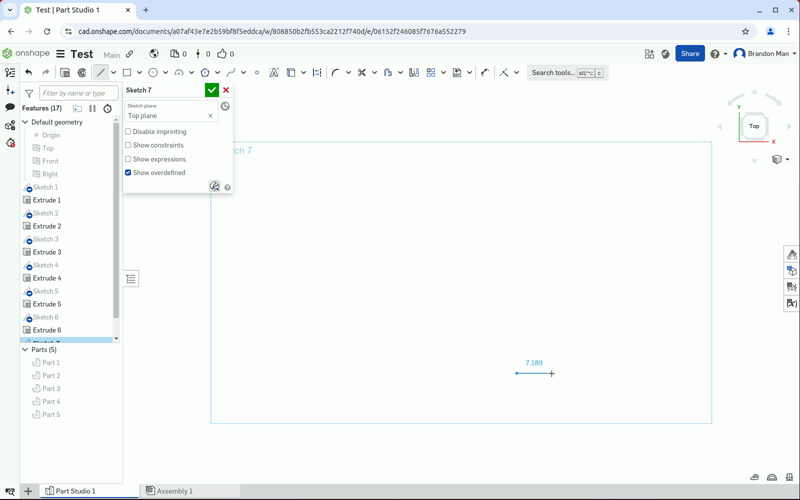
click(551, 373)
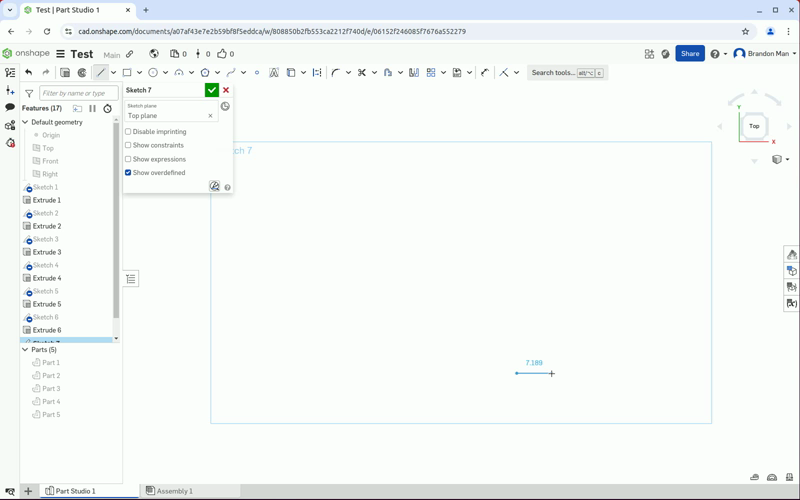
key_up(shift)
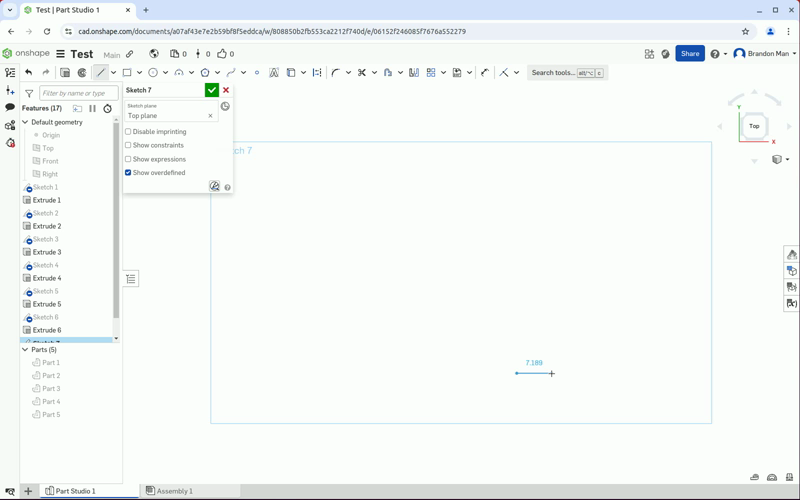
key_down(shift)
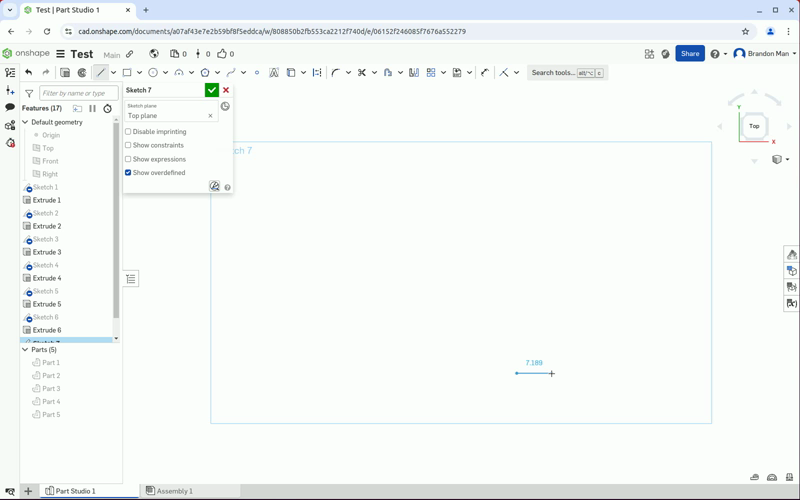
mouse_move(581, 373)
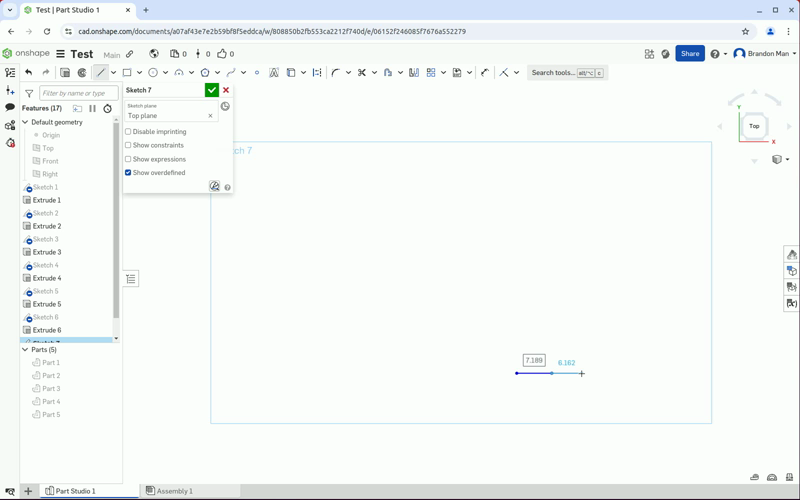
mouse_move(551, 363)
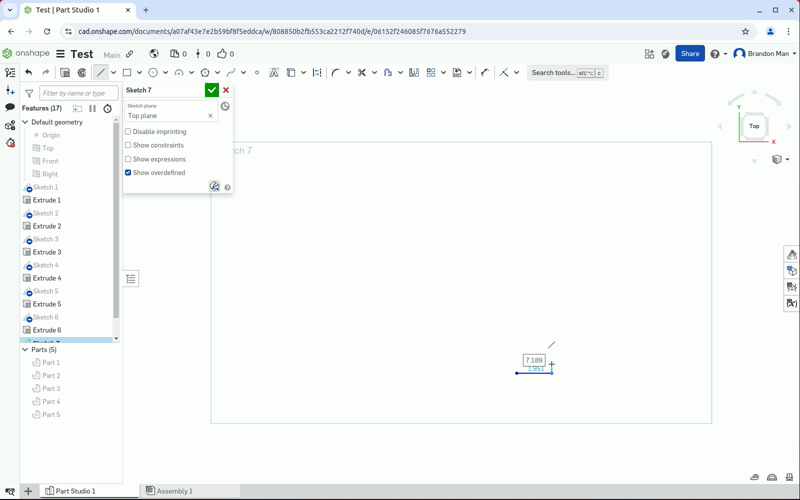
click(551, 363)
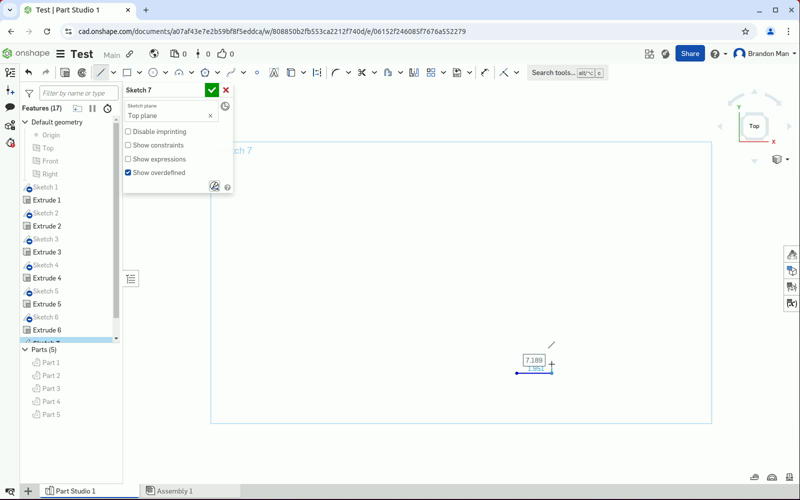
key_up(shift)
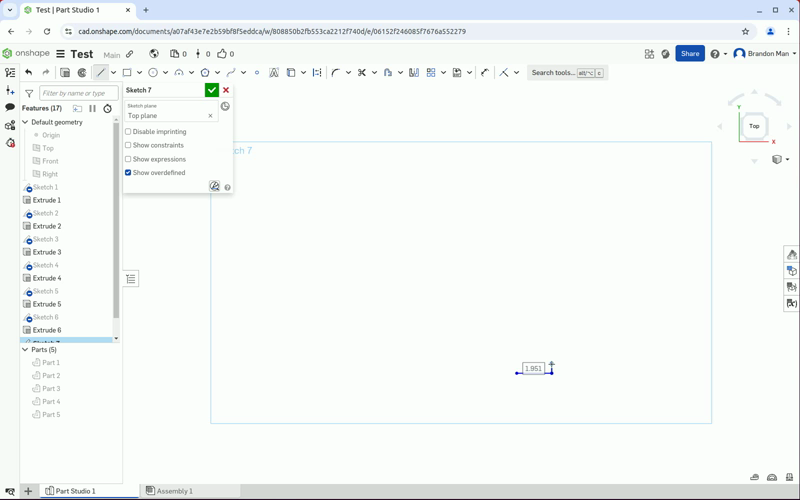
key_down(shift)
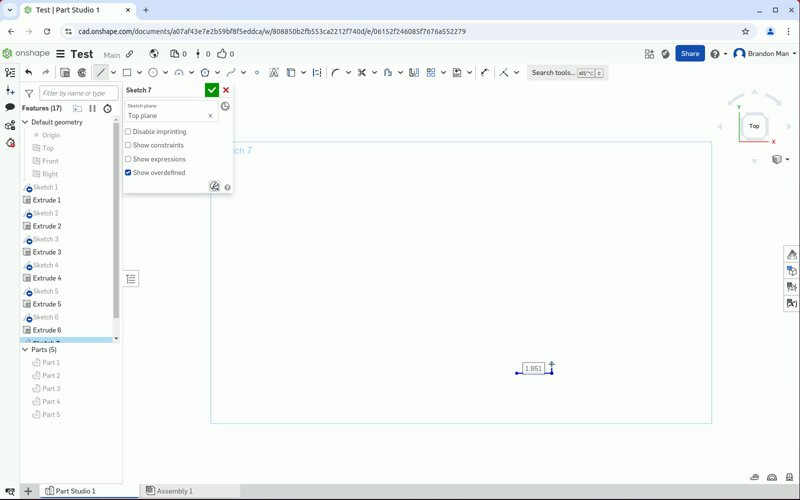
mouse_move(581, 363)
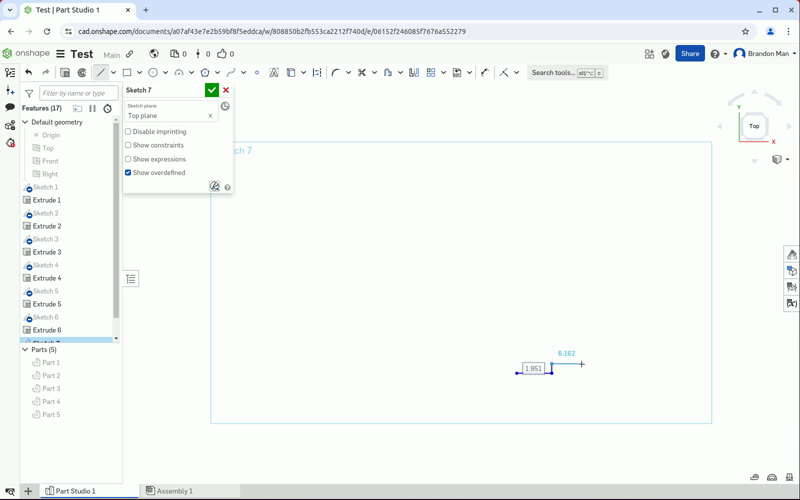
mouse_move(516, 363)
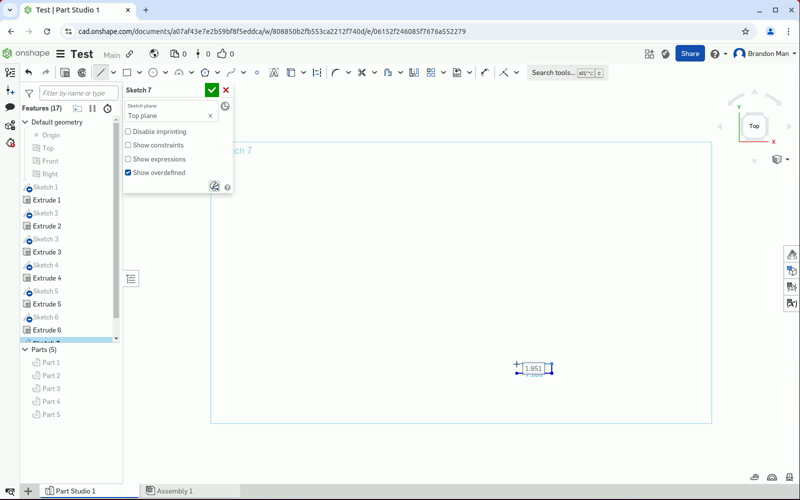
click(516, 363)
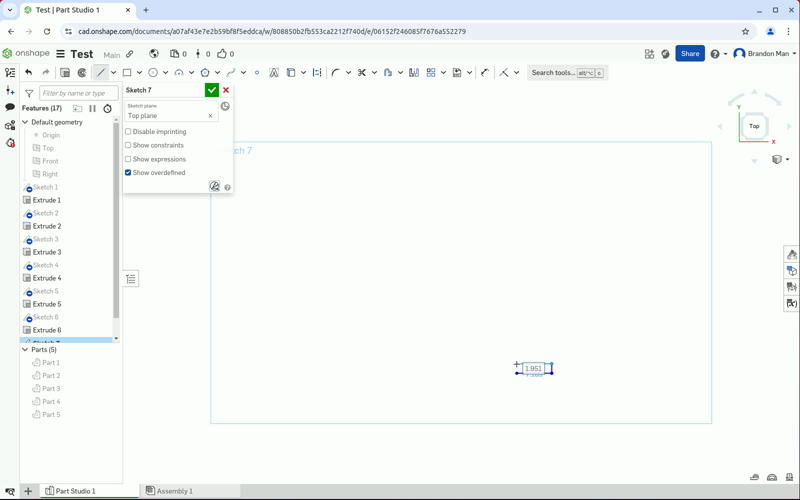
key_up(shift)
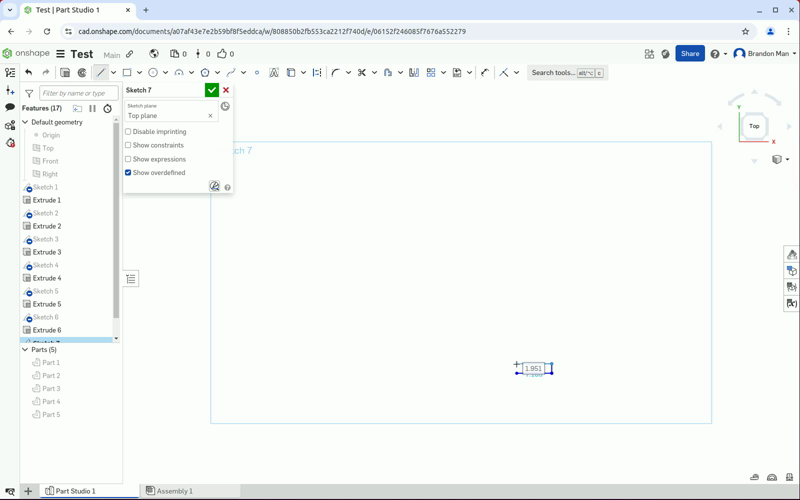
mouse_move(546, 363)
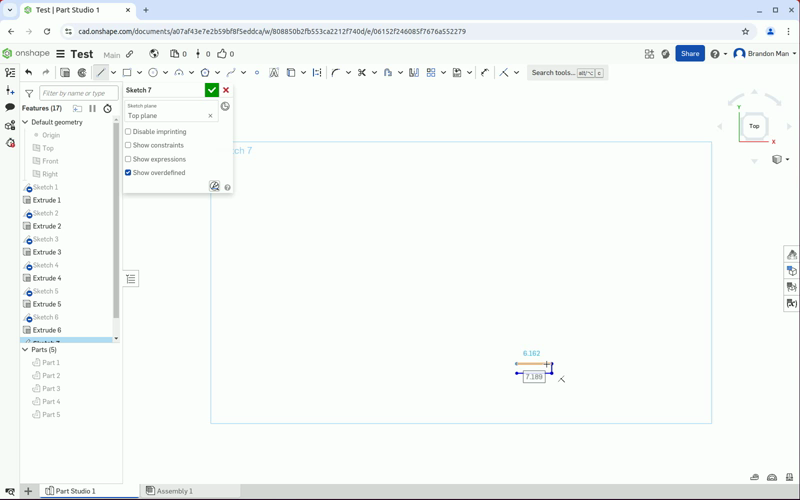
key_down(shift)
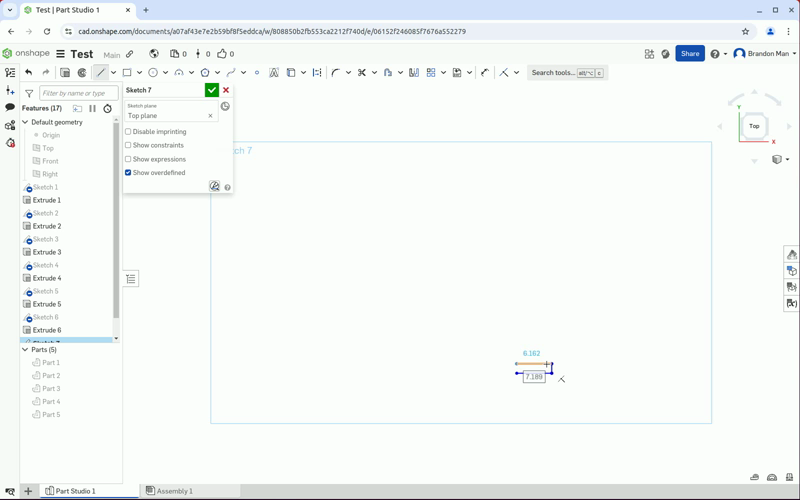
mouse_move(516, 373)
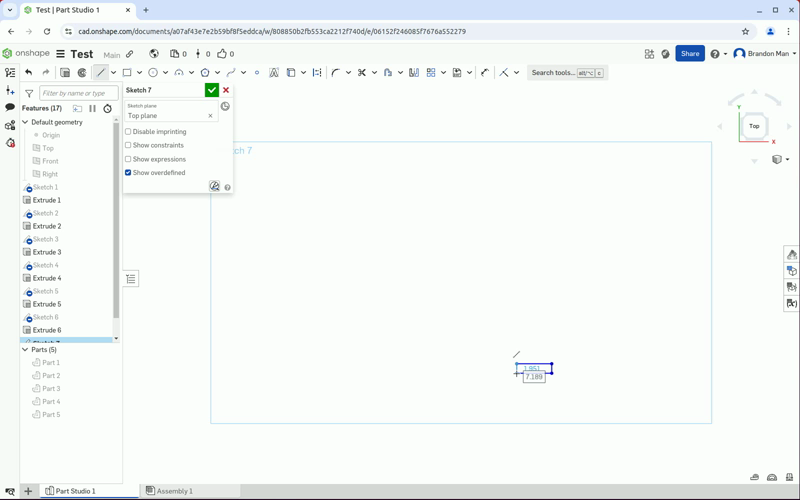
key_up(shift)
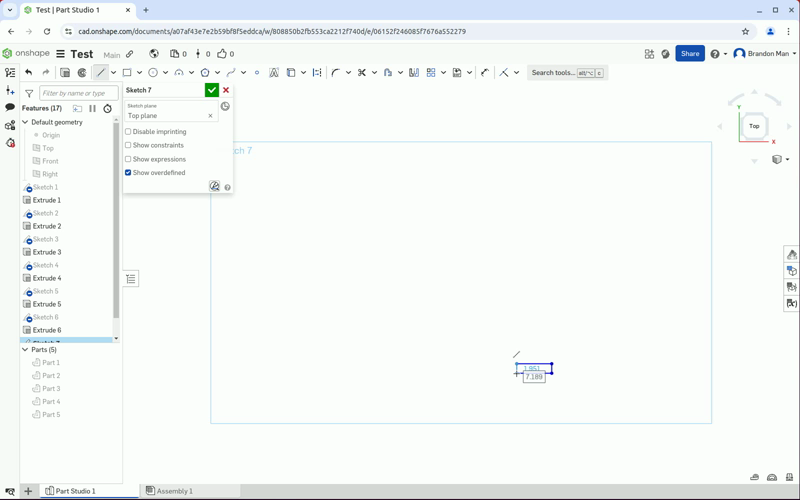
click(516, 373)
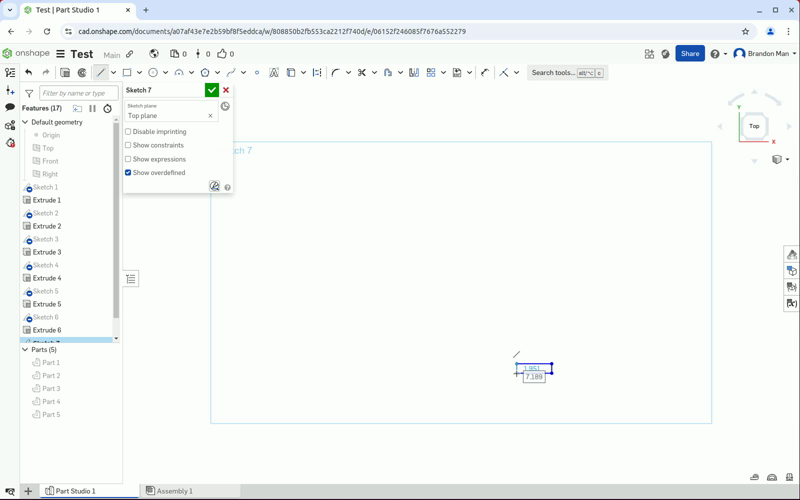
key(esc)
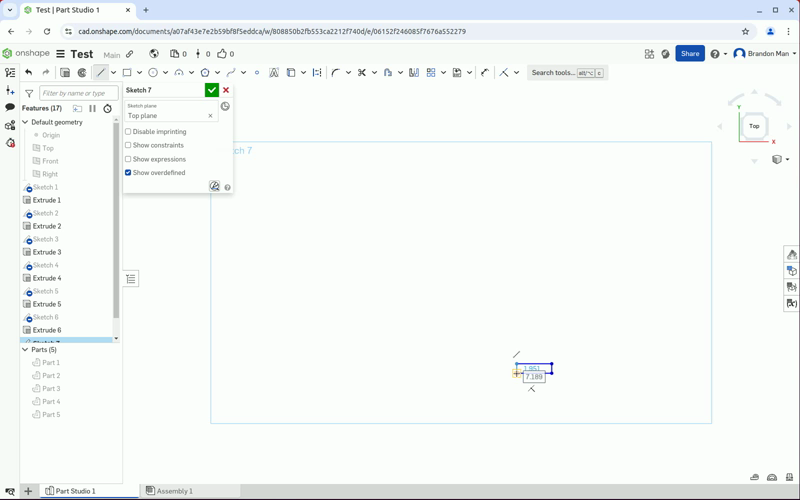
mouse_move(529, 372)
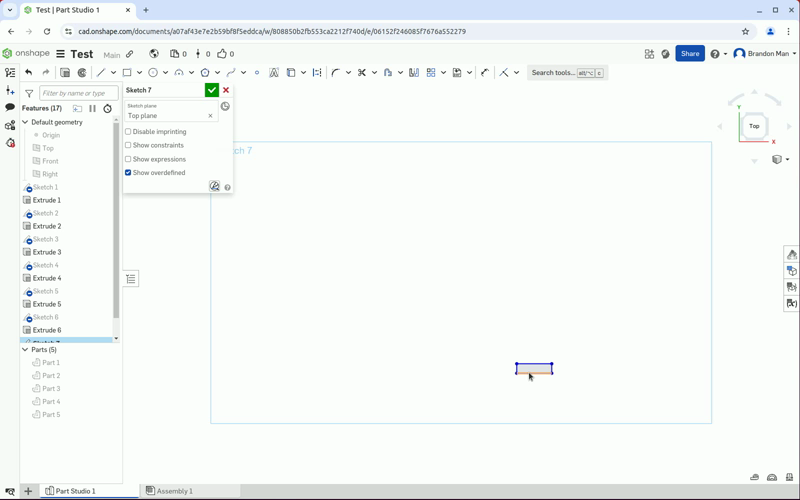
scroll(6)
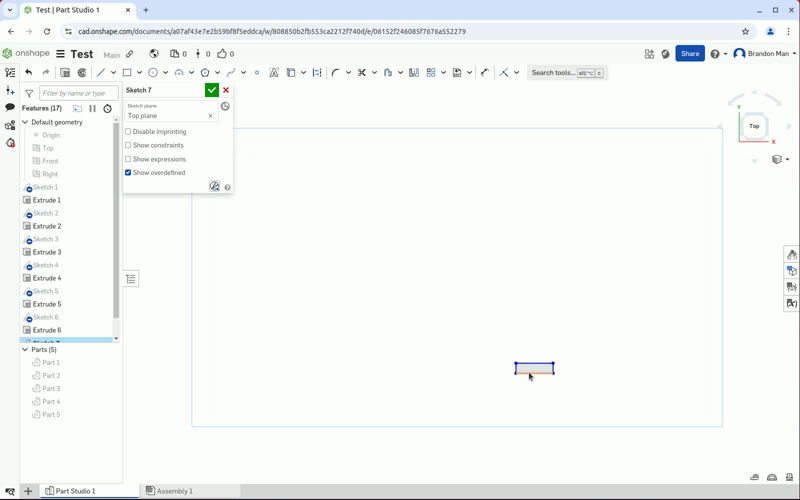
scroll(6)
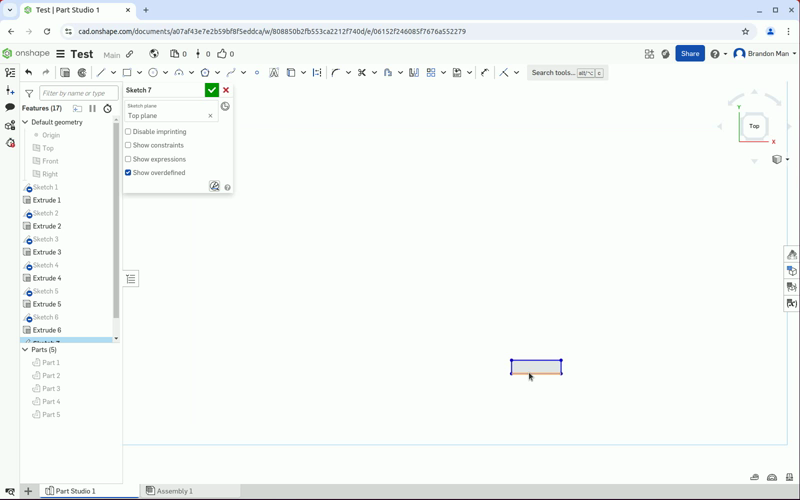
scroll(6)
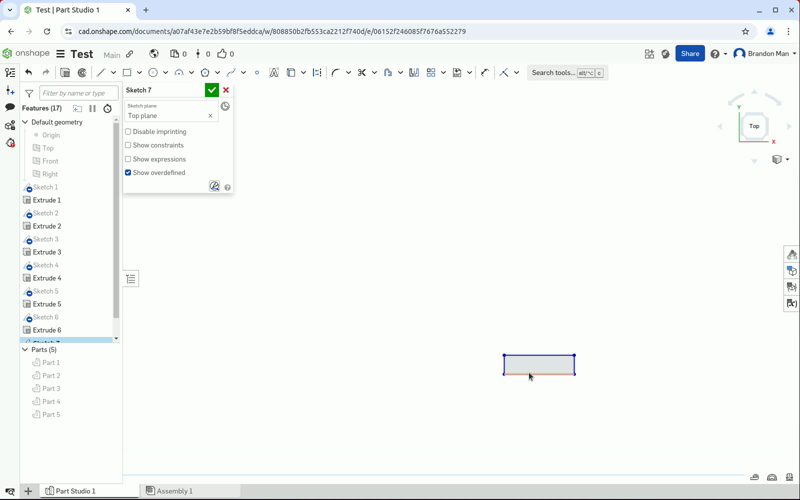
scroll(6)
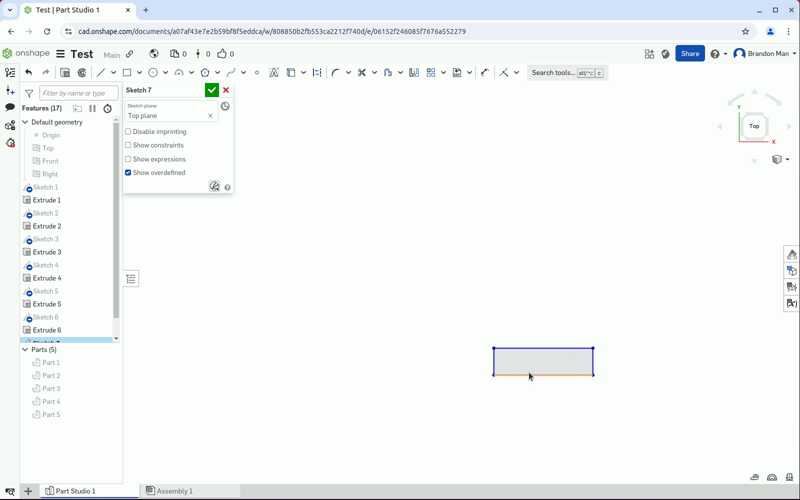
scroll(6)
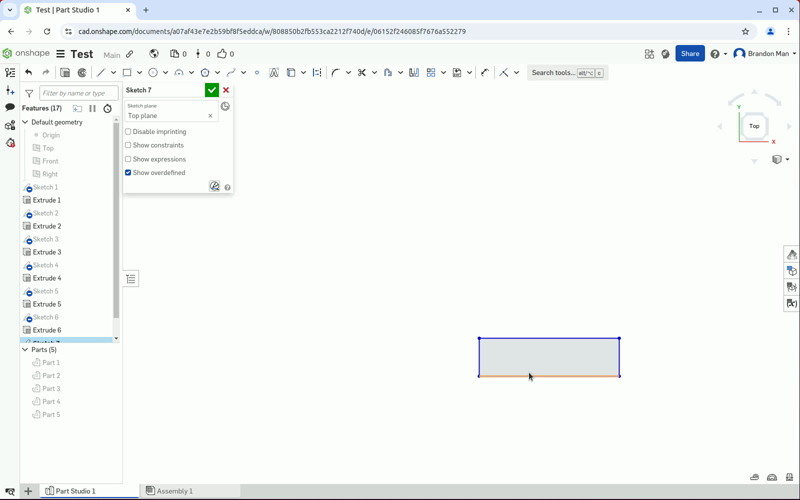
scroll(6)
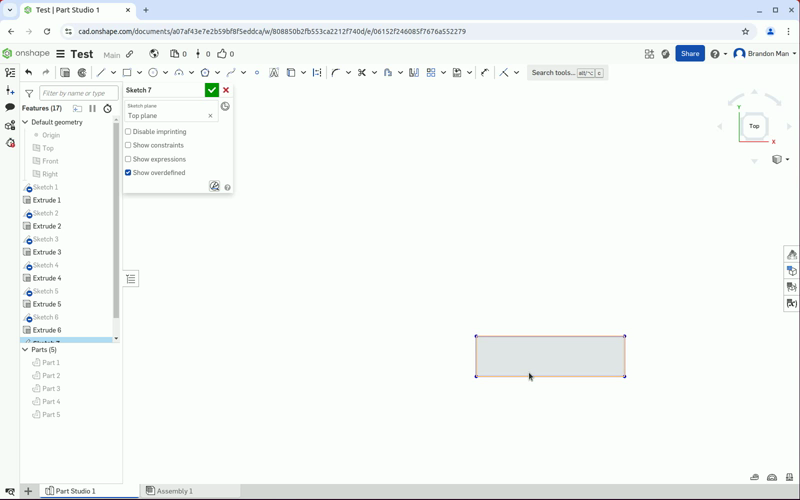
scroll(6)
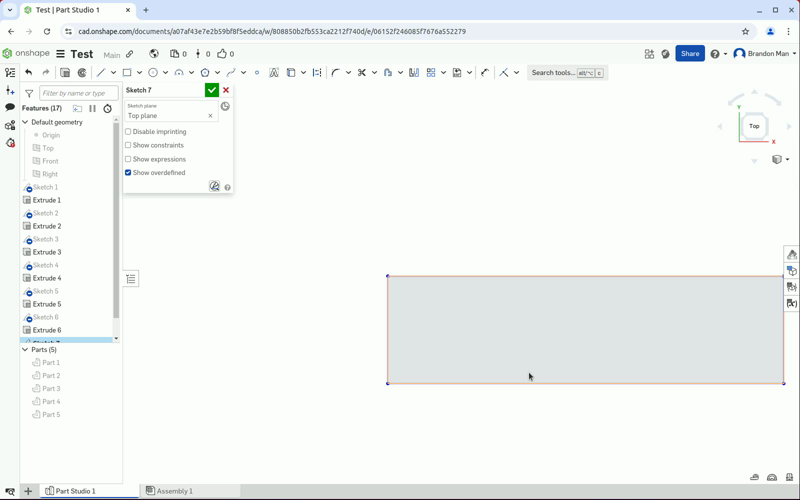
click(529, 372)
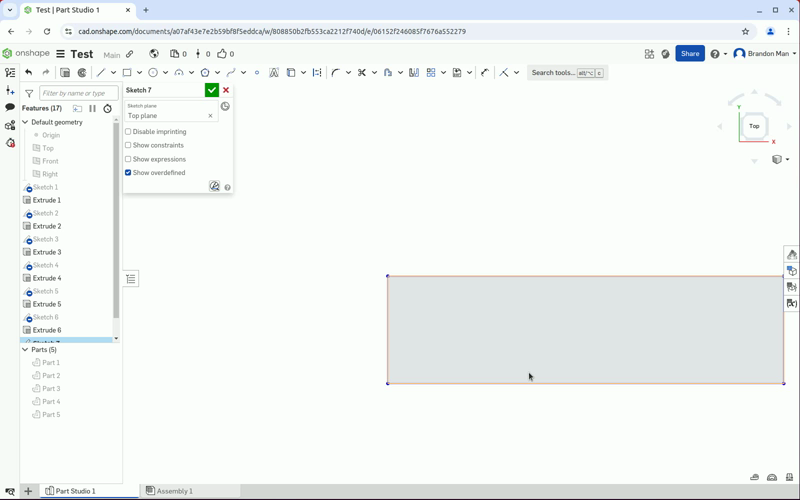
scroll(-6)
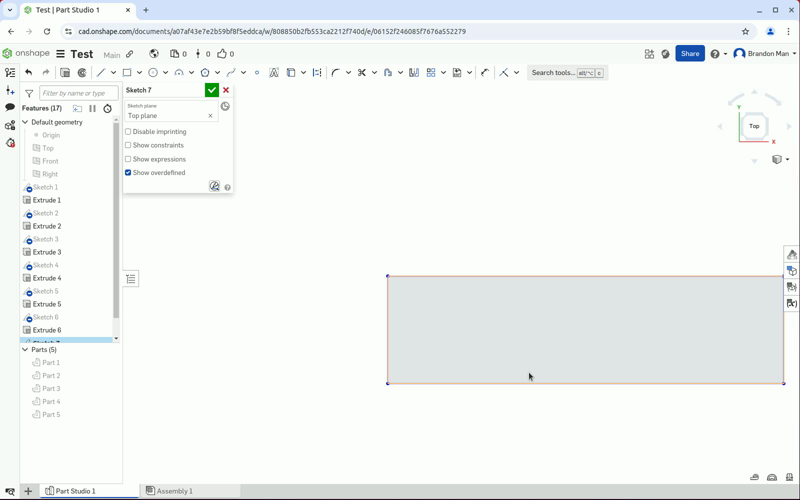
scroll(-6)
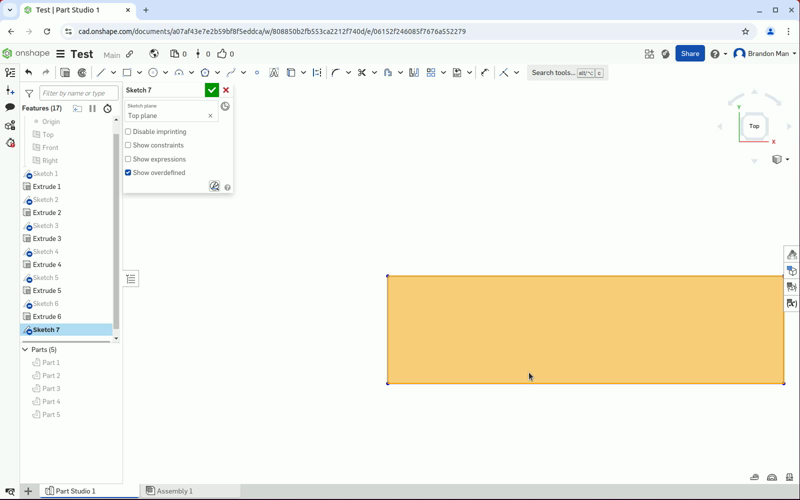
scroll(-6)
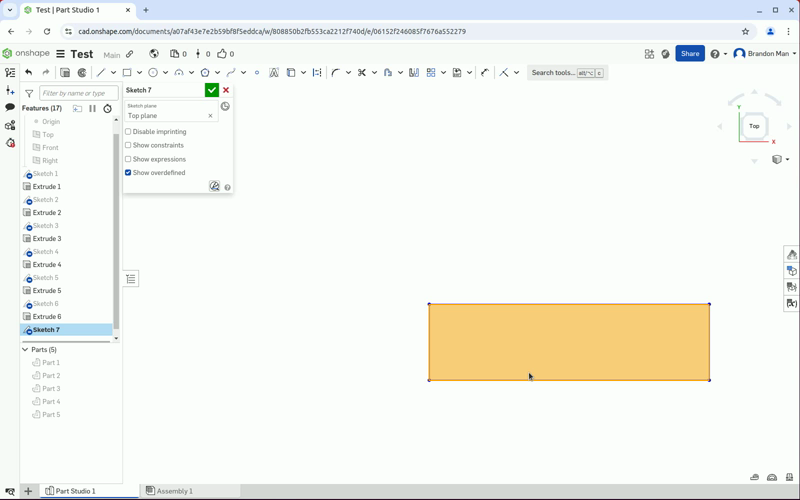
scroll(-6)
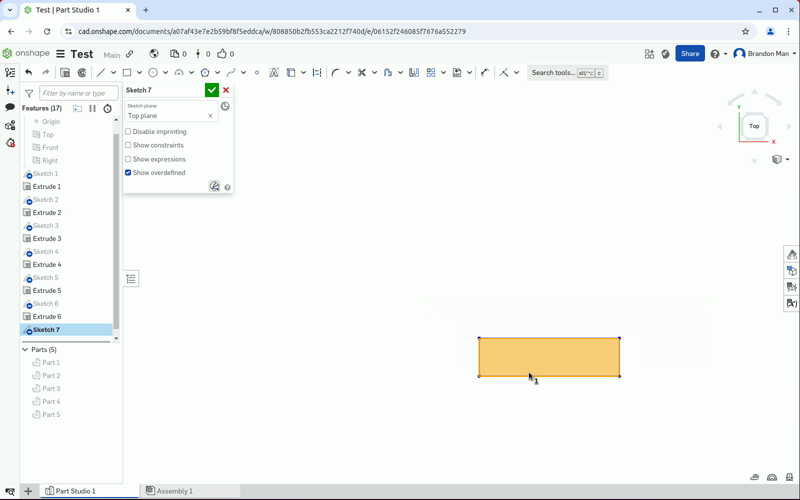
scroll(-6)
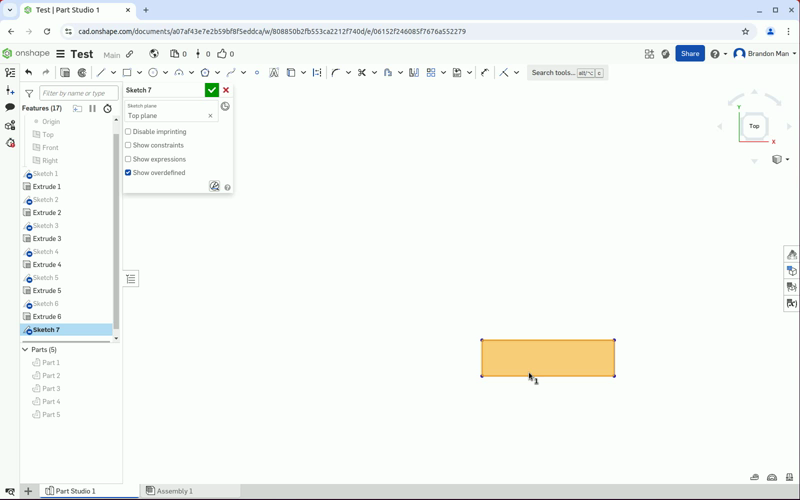
scroll(-6)
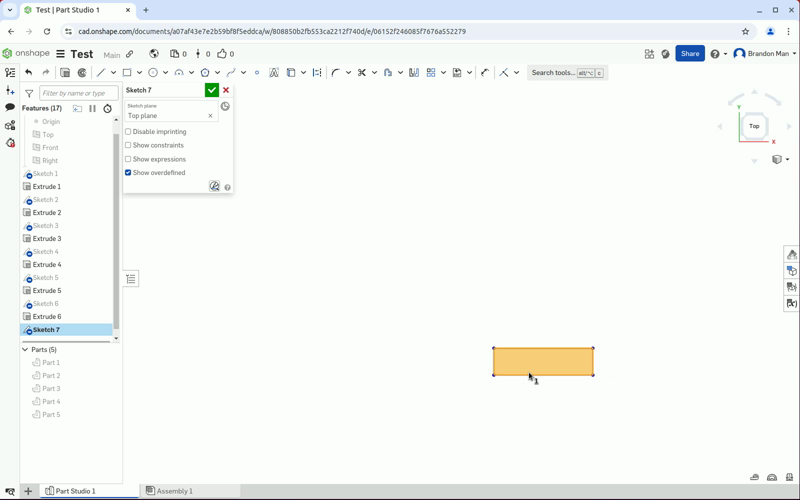
scroll(-6)
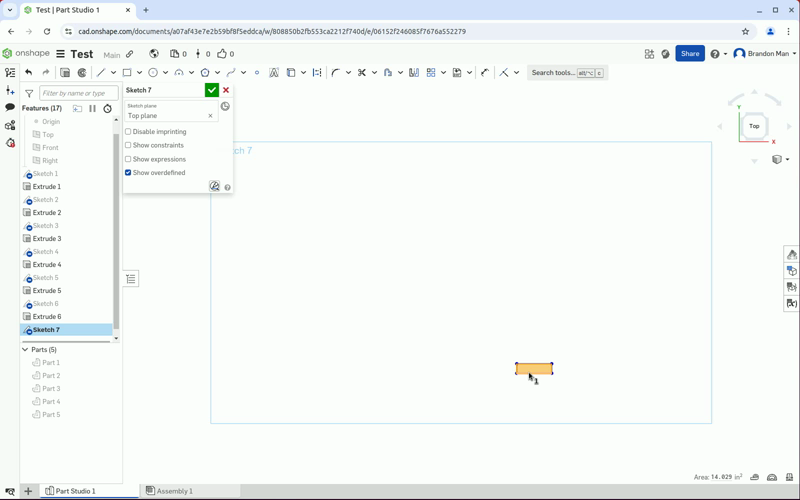
mouse_move(73, 352)
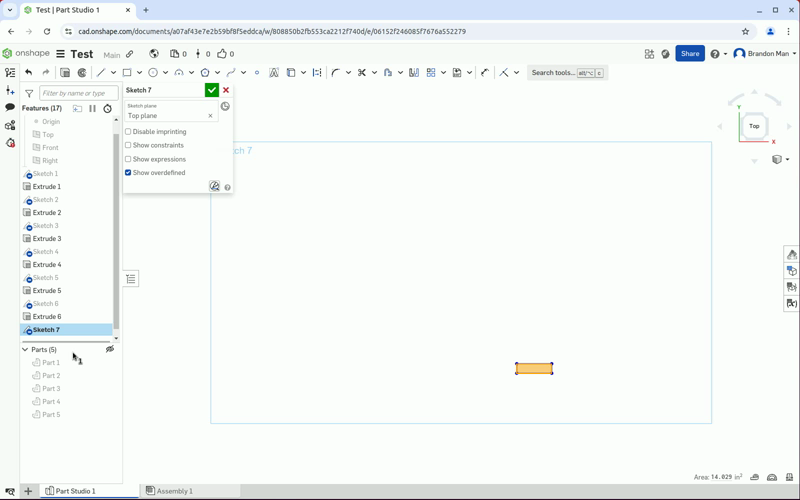
key(shift+y)
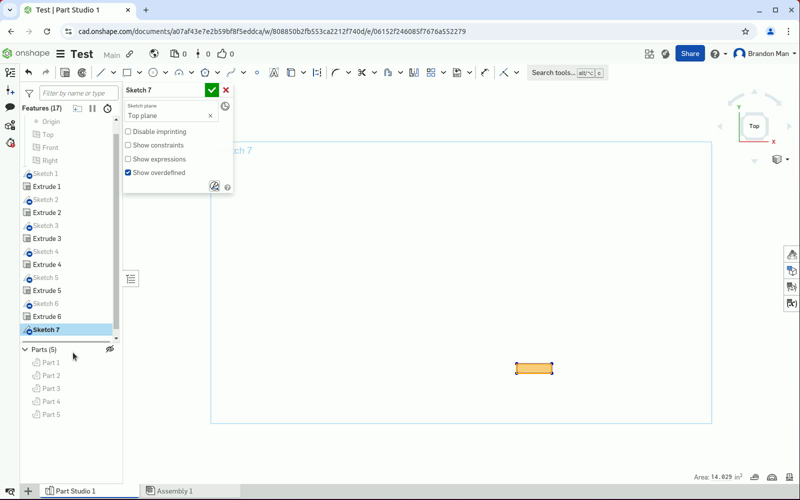
key(shift+e)
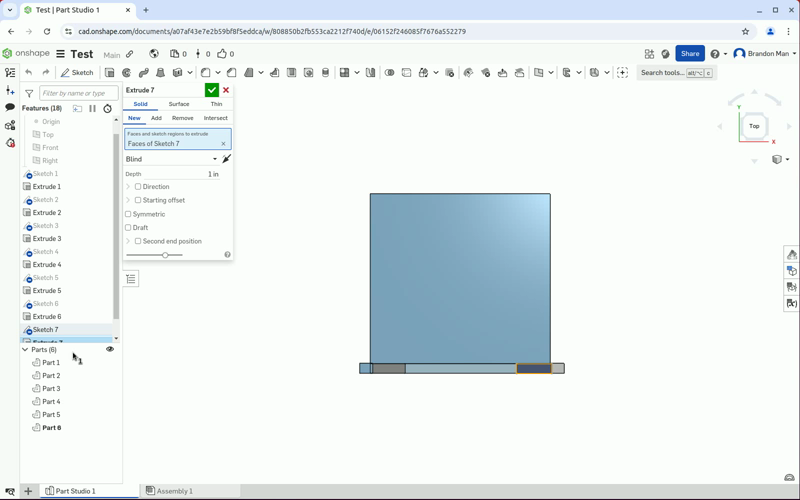
mouse_move(143, 106)
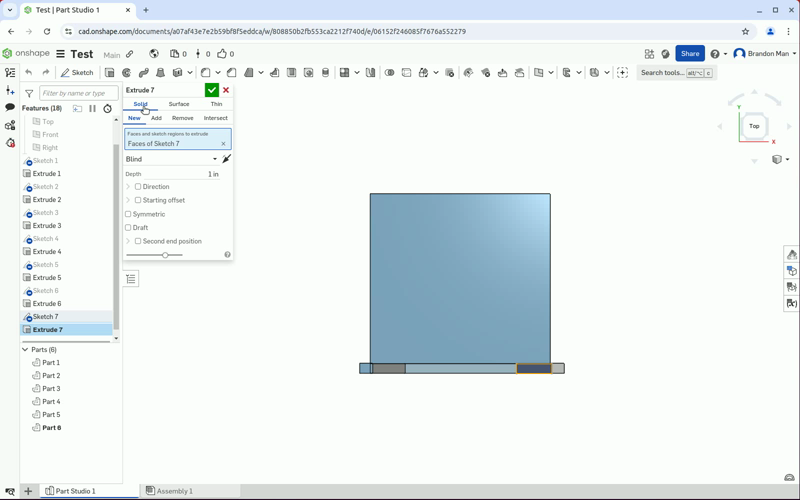
click(143, 106)
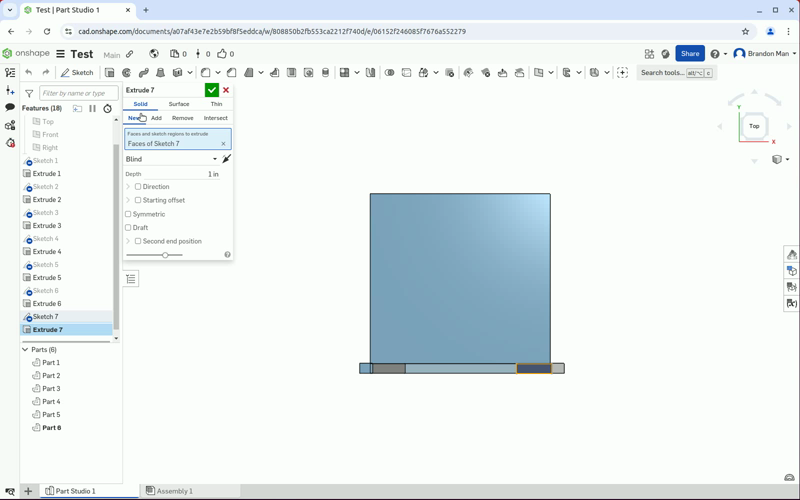
mouse_move(137, 120)
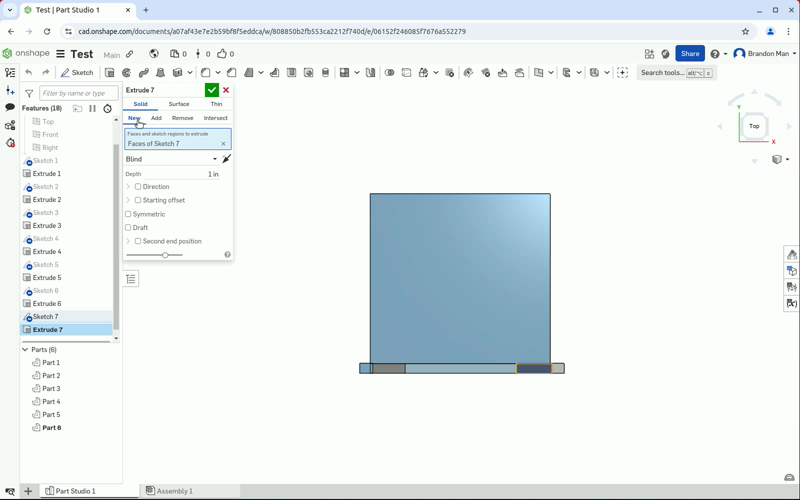
click(137, 120)
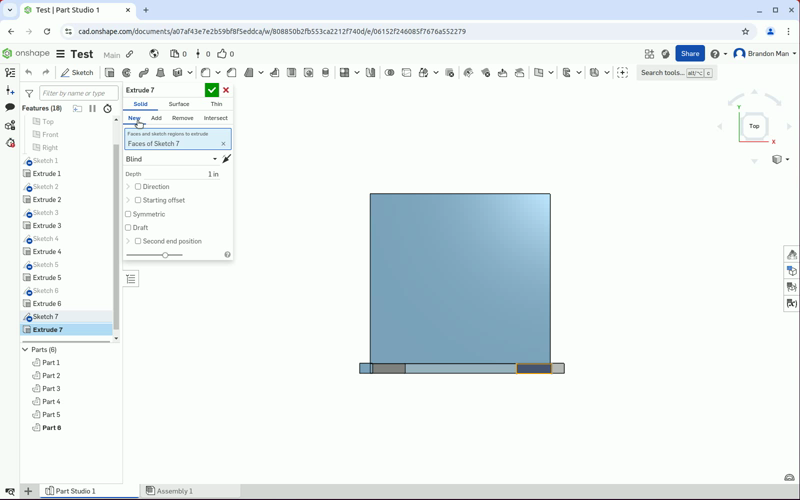
key(tab, 4)
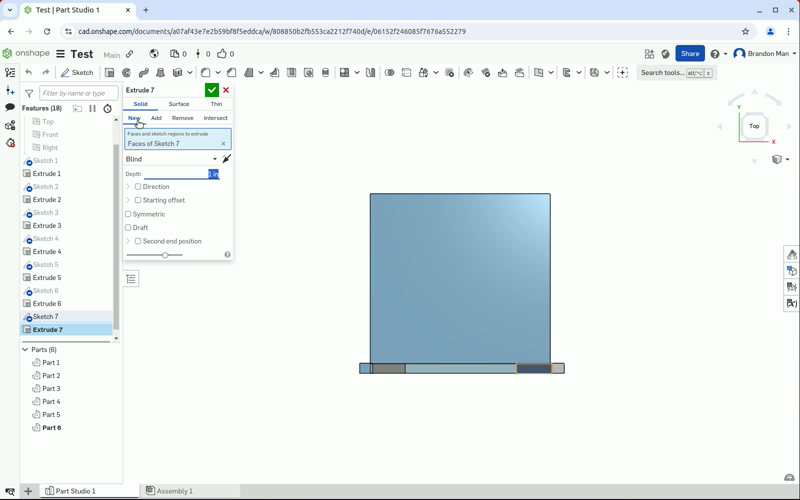
text(-0.481)
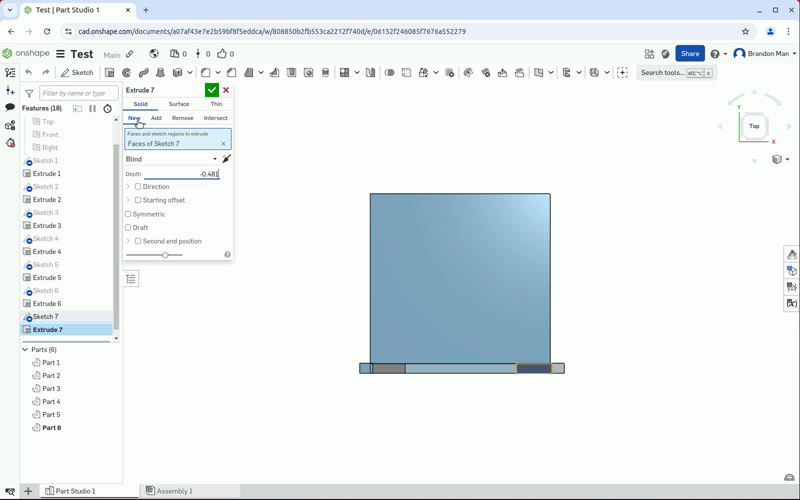
key(enter)
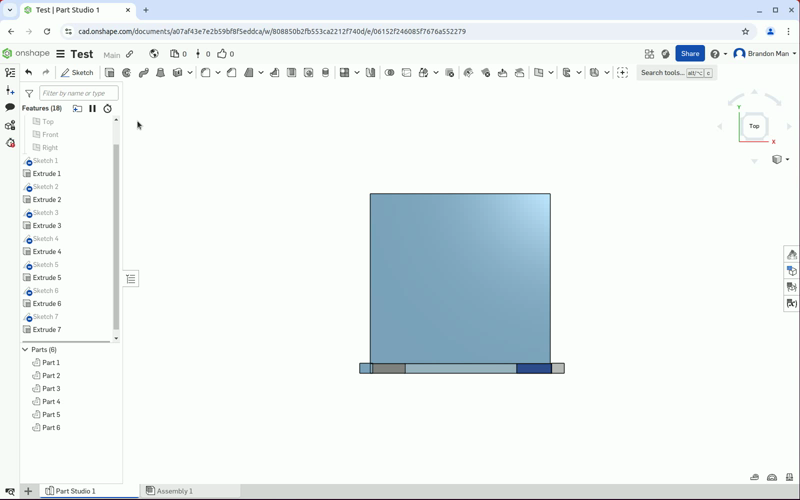
key(shift+h)
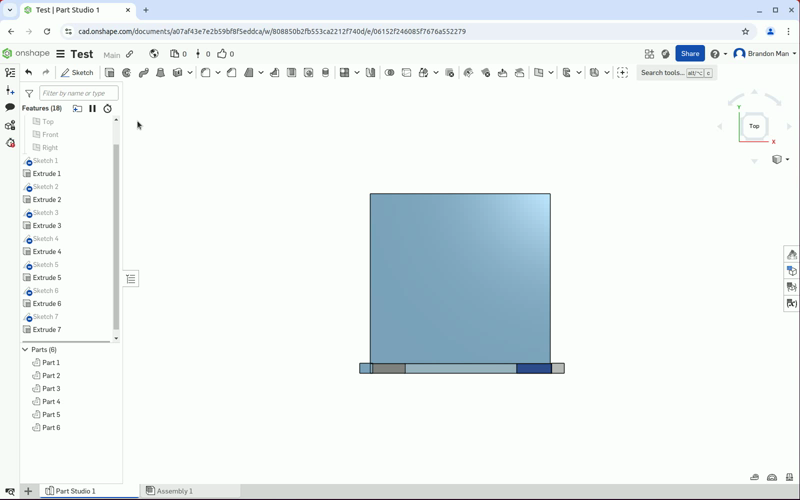
key(shift+h)
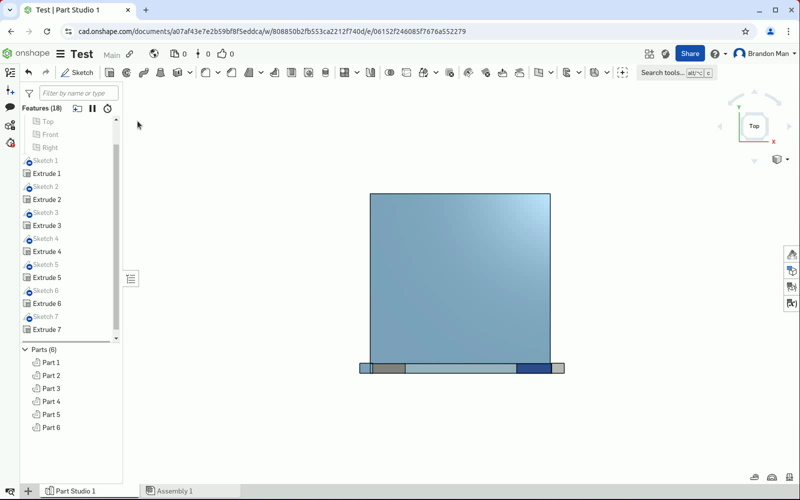
mouse_move(69, 163)
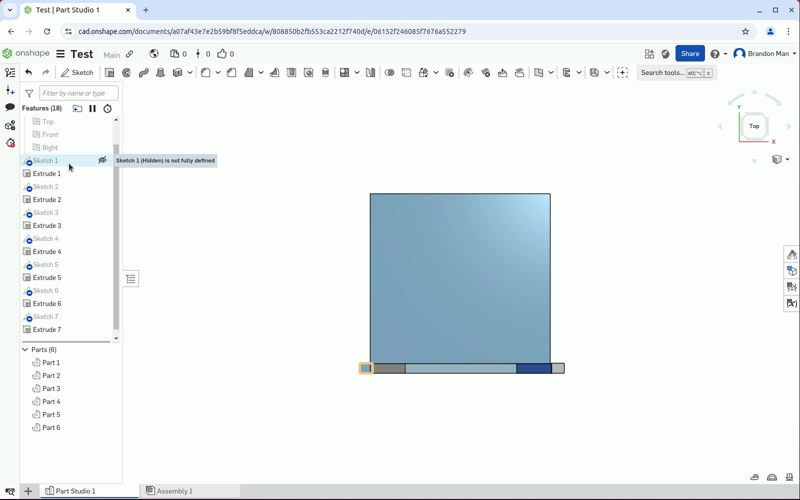
click(69, 163)
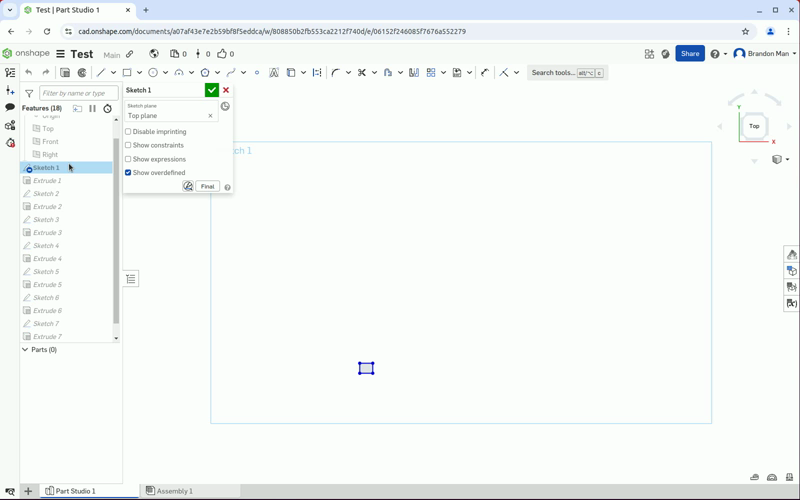
mouse_move(229, 92)
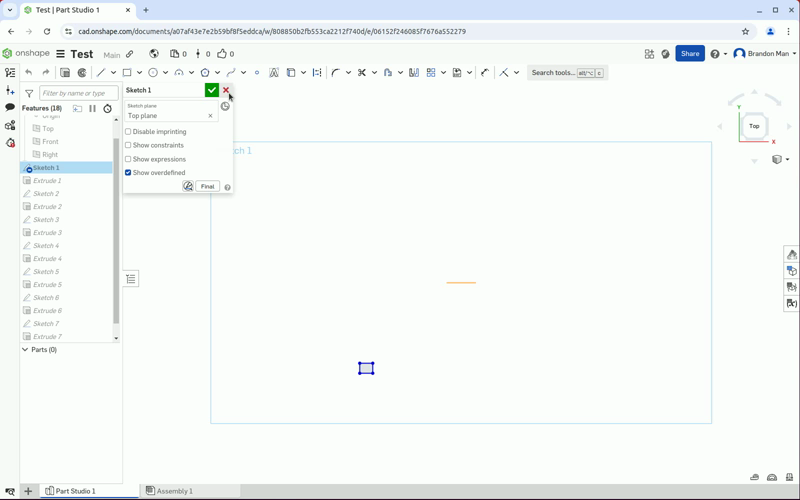
click(229, 92)
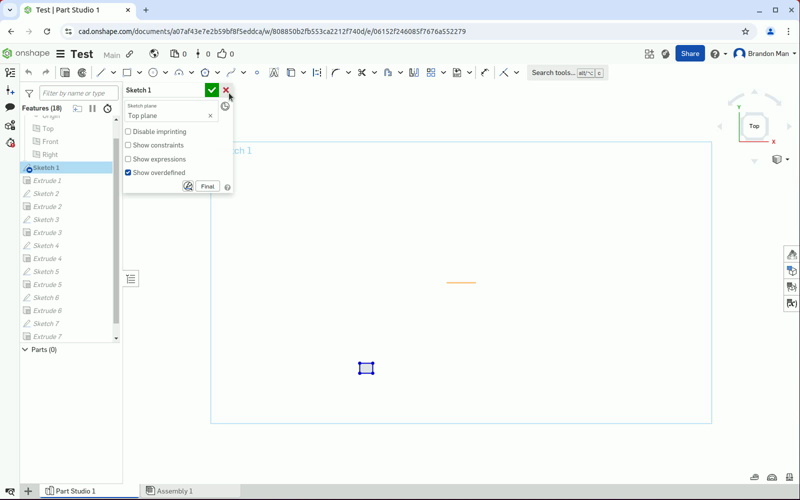
key(shift+s)
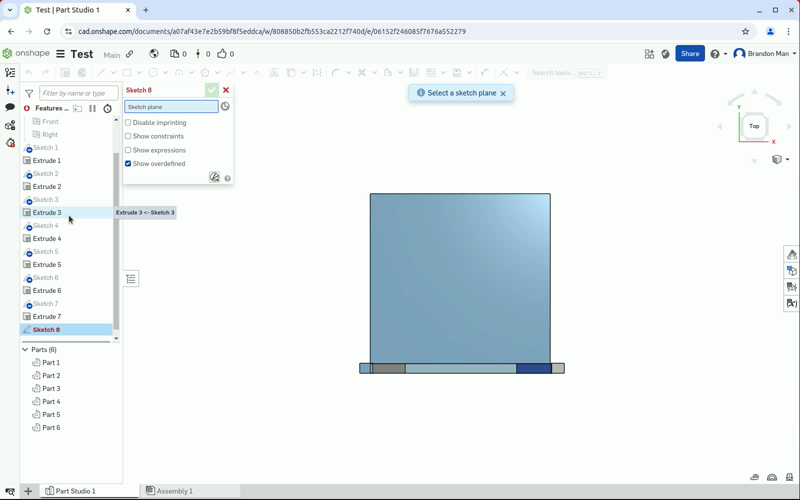
scroll(3)
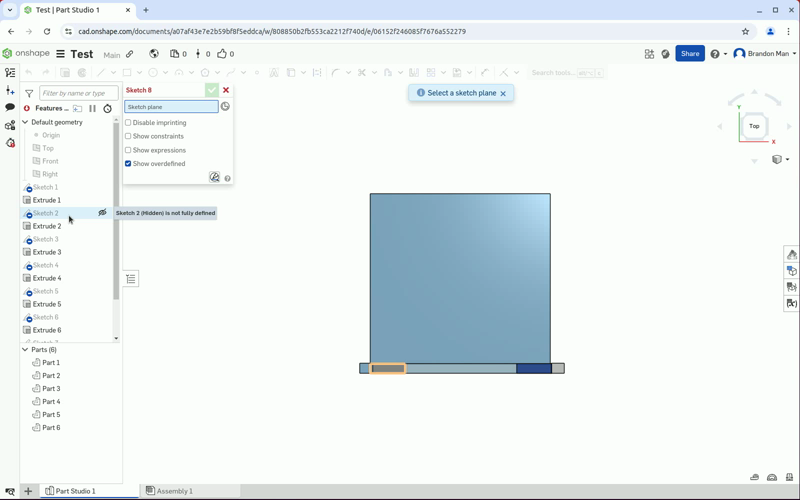
mouse_move(69, 150)
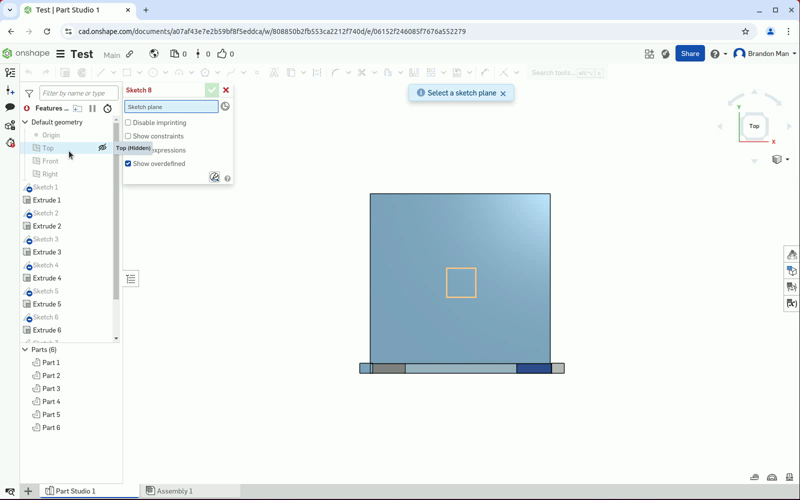
click(69, 150)
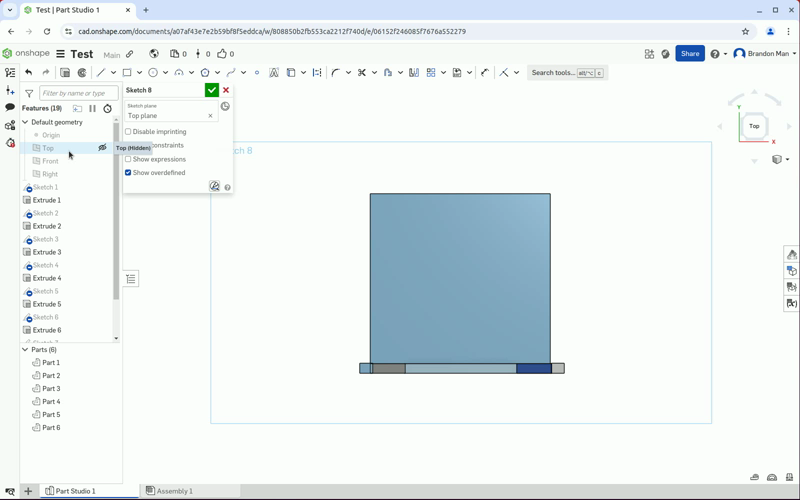
mouse_move(73, 352)
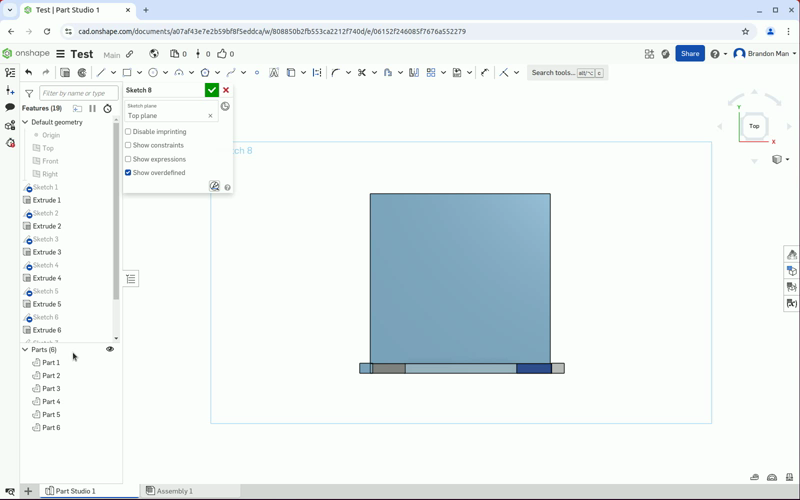
key(y)
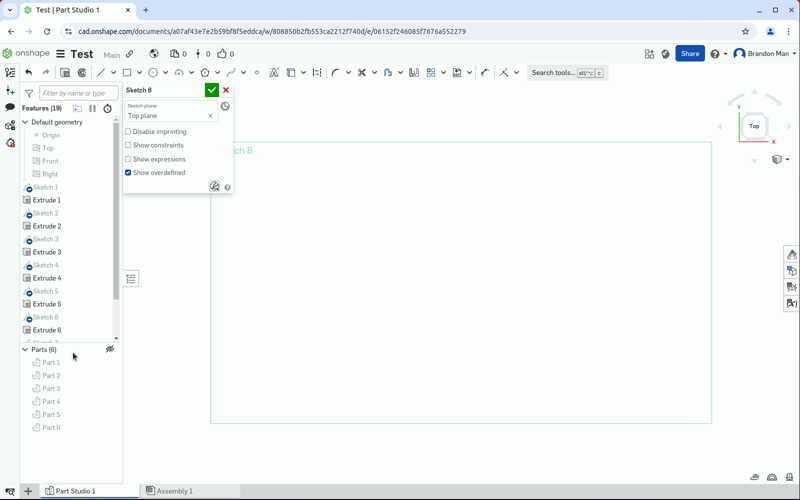
key(l)
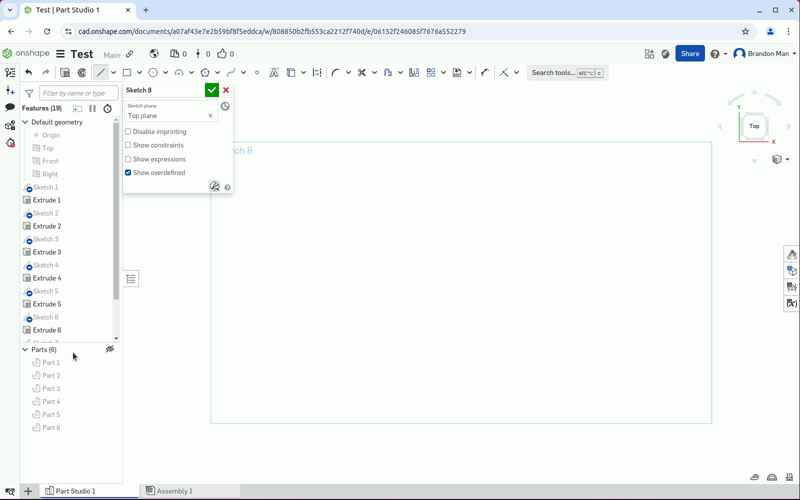
key_down(shift)
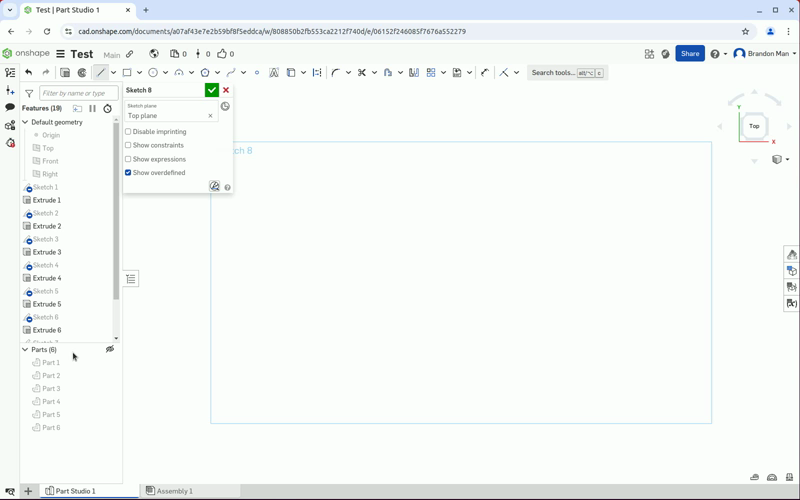
mouse_move(404, 373)
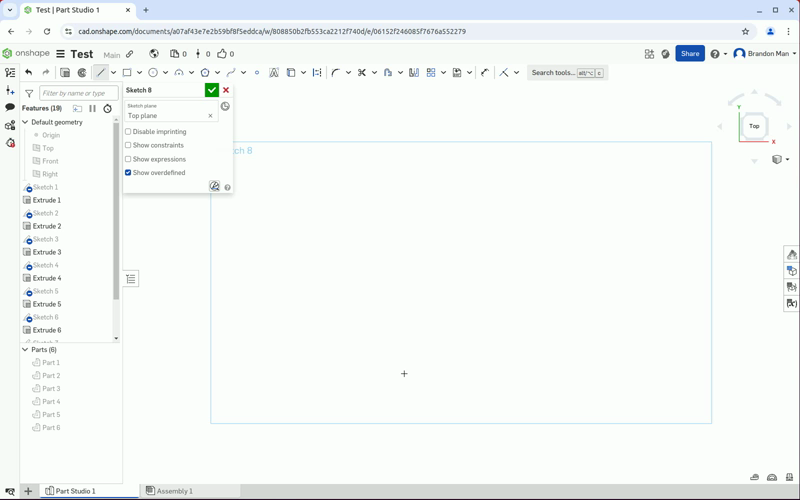
click(404, 373)
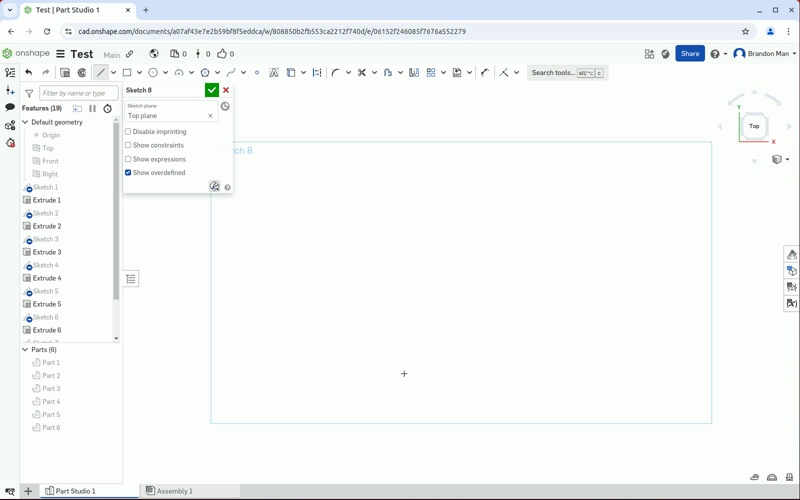
key_up(shift)
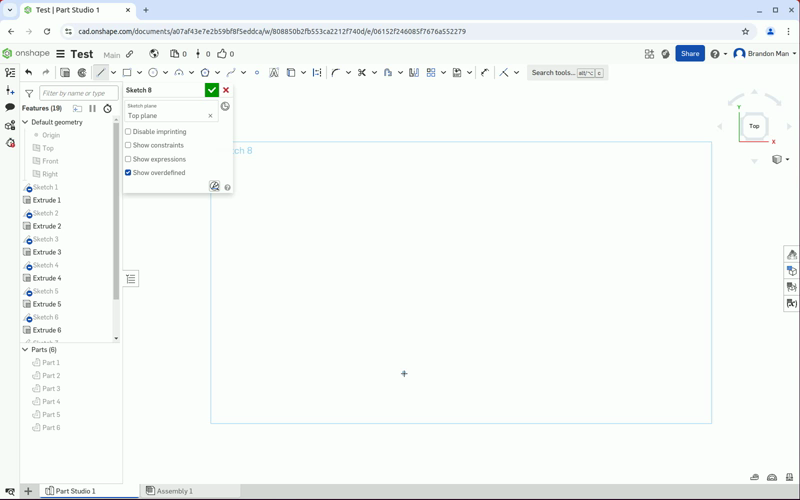
key_down(shift)
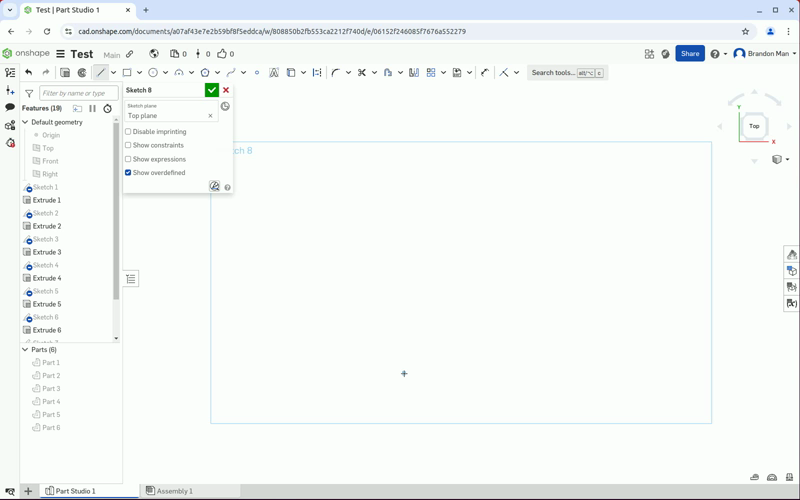
mouse_move(516, 373)
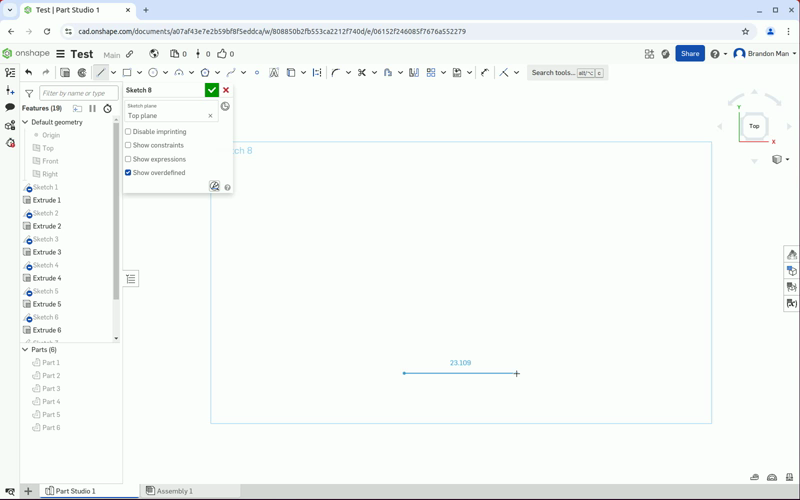
click(516, 373)
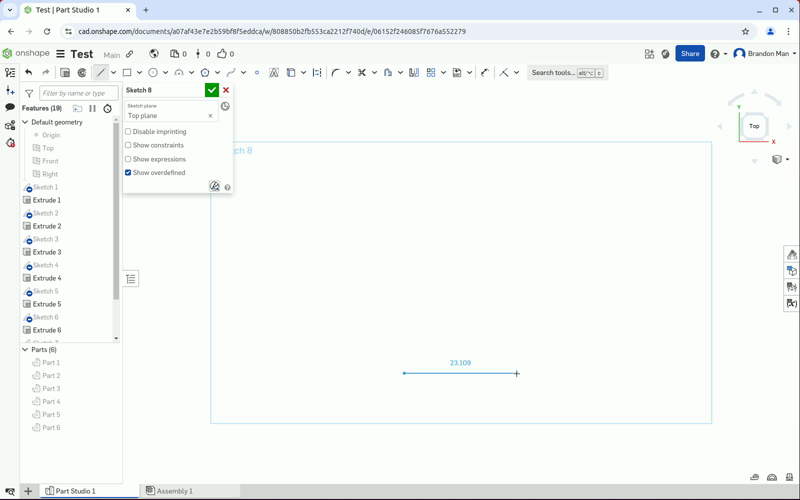
key_up(shift)
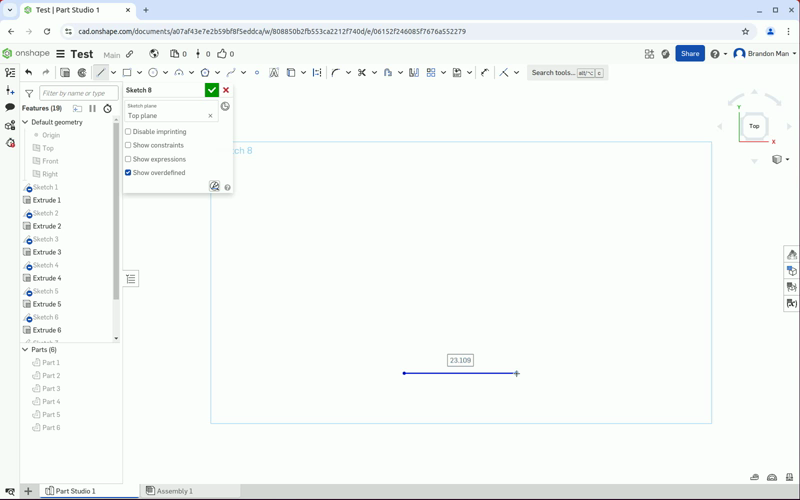
key_down(shift)
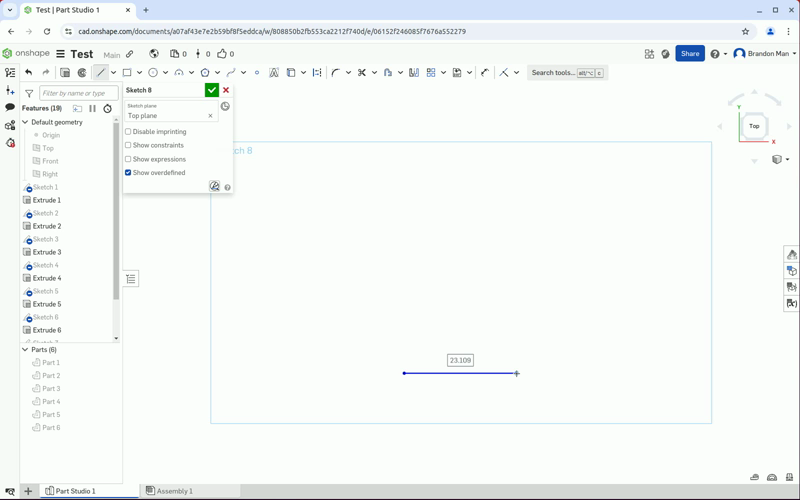
mouse_move(546, 373)
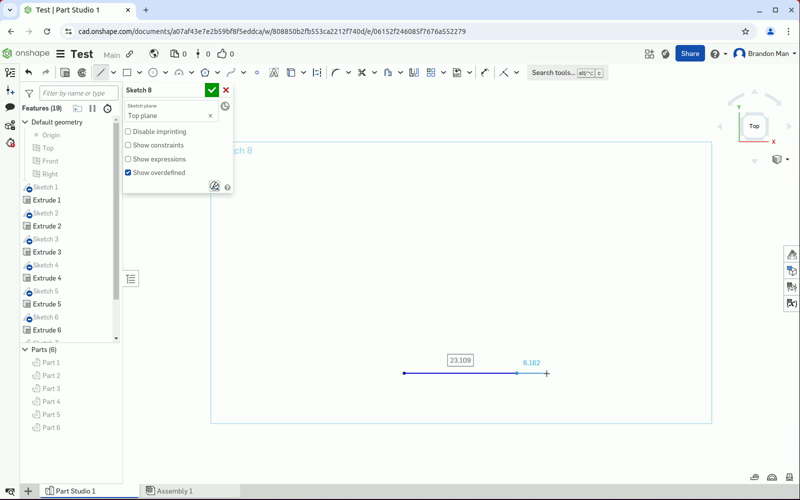
mouse_move(516, 363)
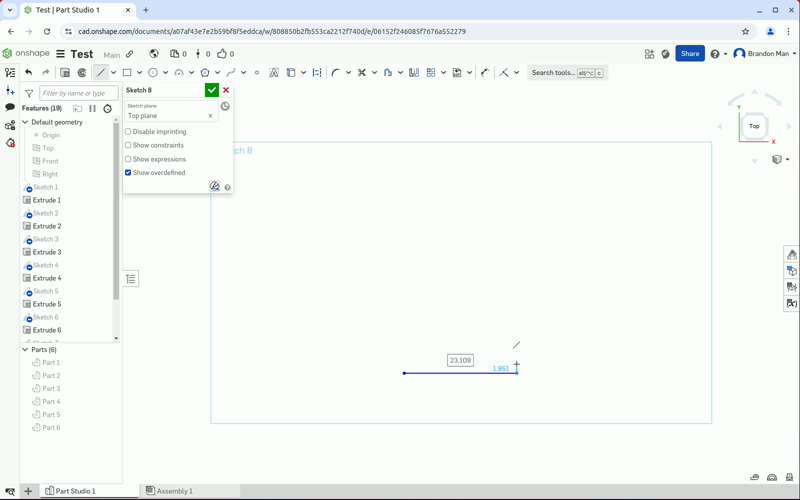
click(516, 363)
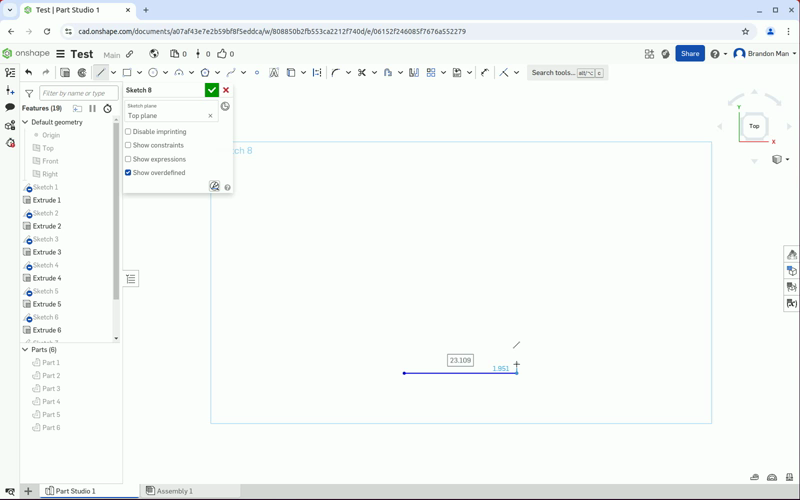
key_up(shift)
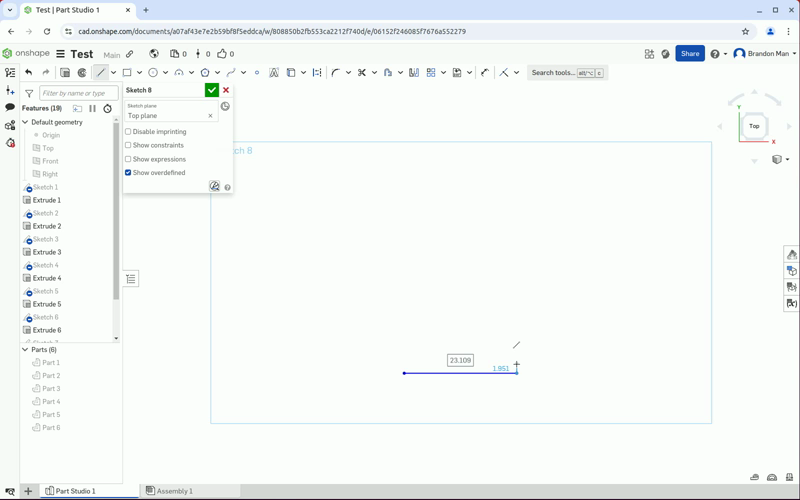
key_down(shift)
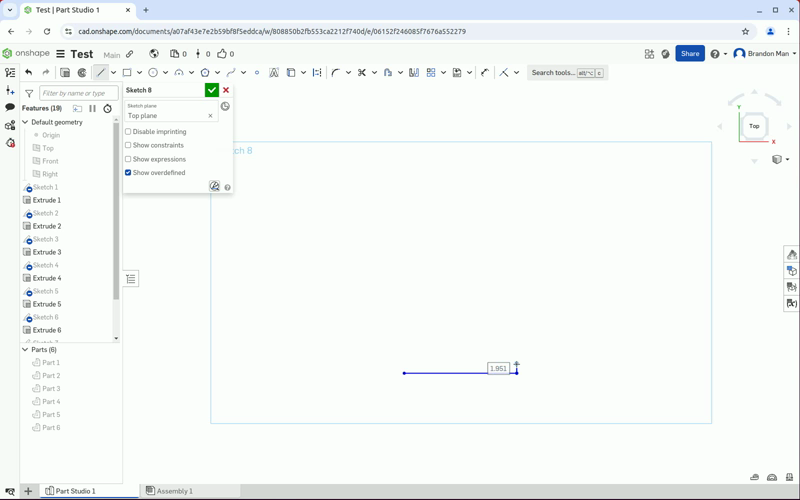
mouse_move(404, 363)
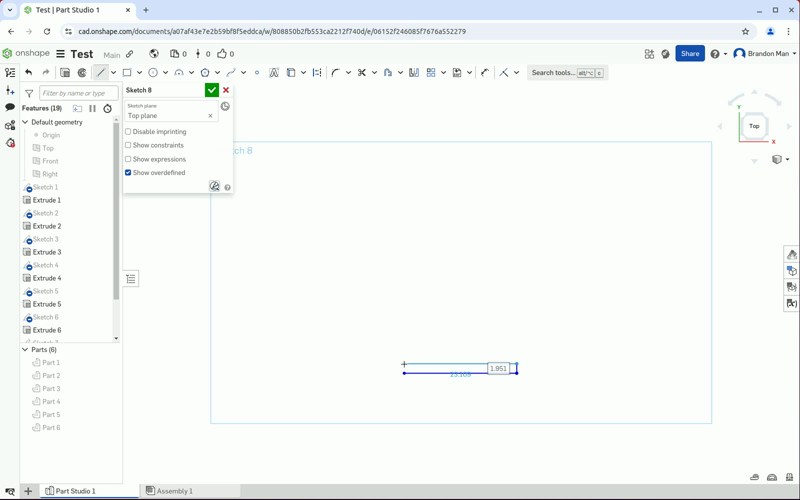
click(404, 363)
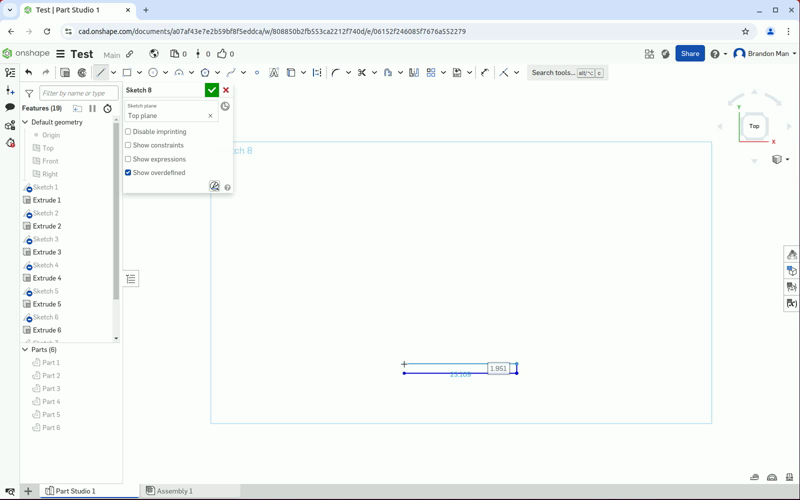
key_up(shift)
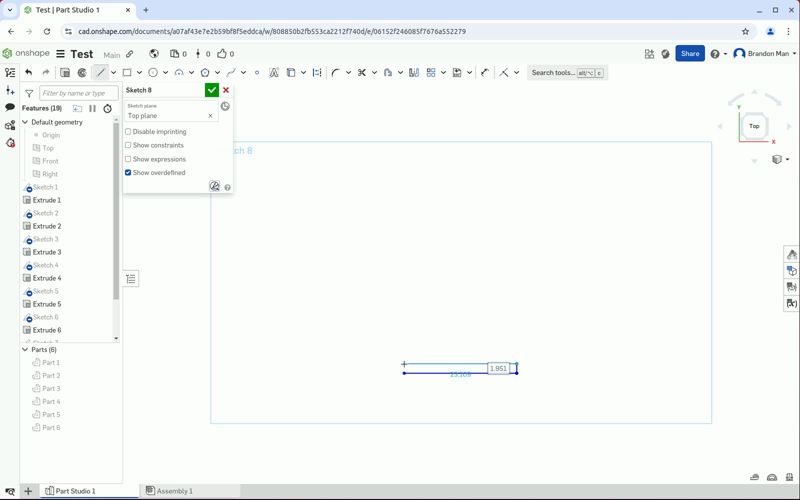
mouse_move(434, 363)
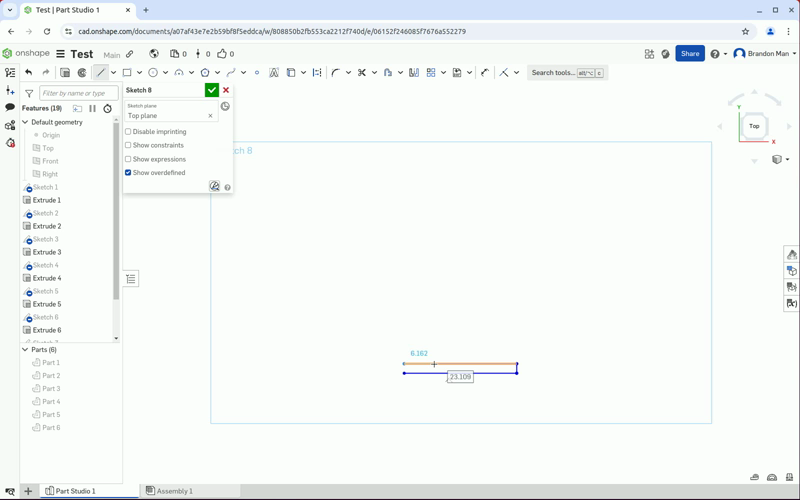
key_down(shift)
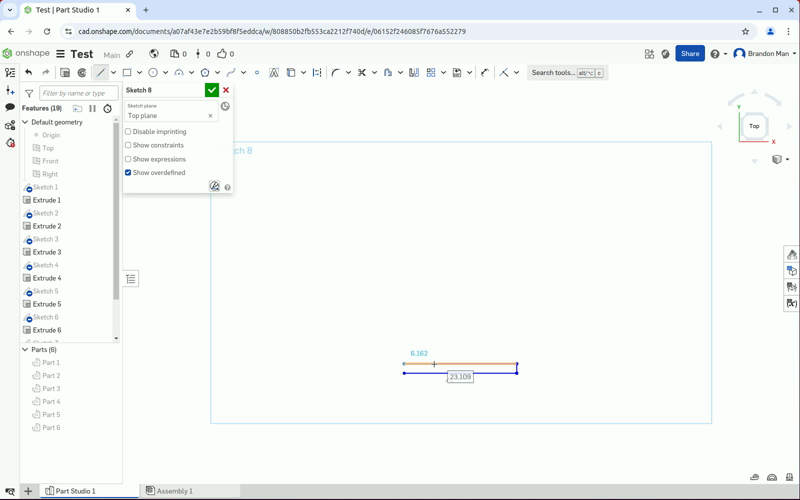
mouse_move(404, 373)
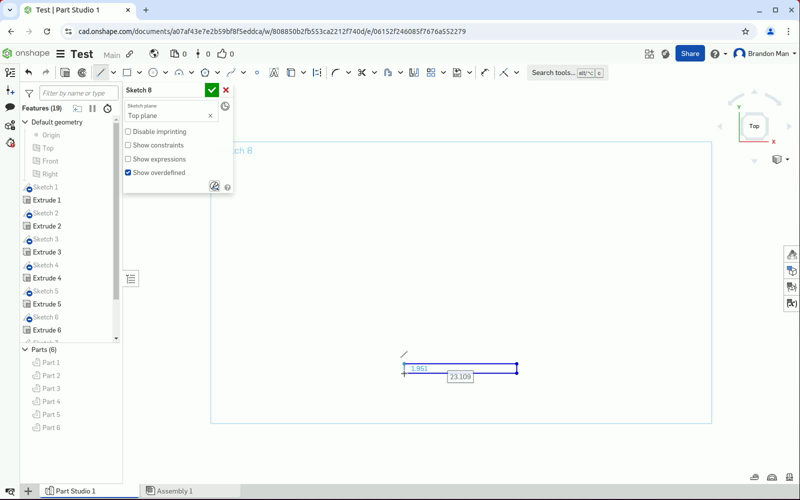
key_up(shift)
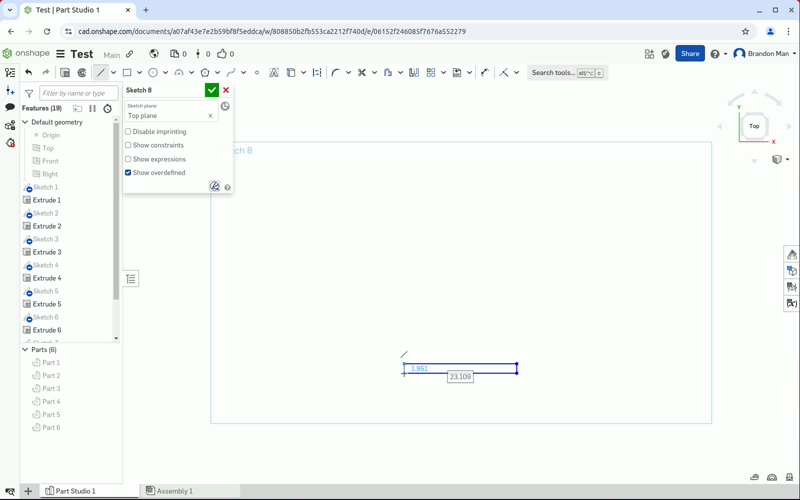
click(404, 373)
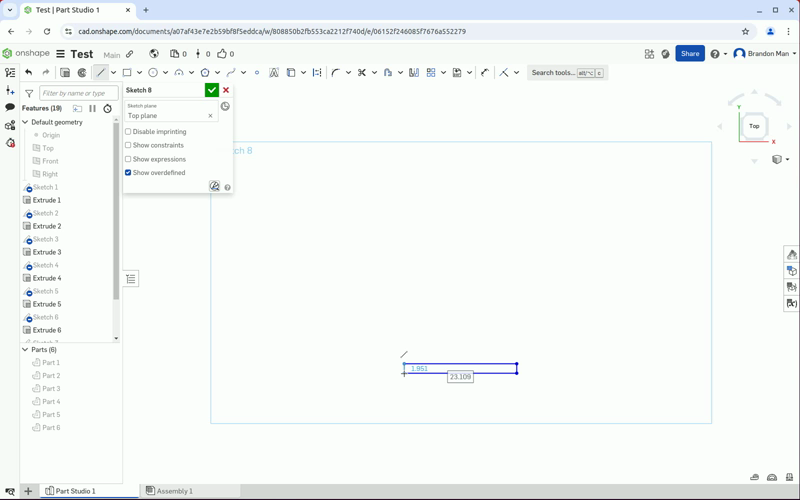
key(esc)
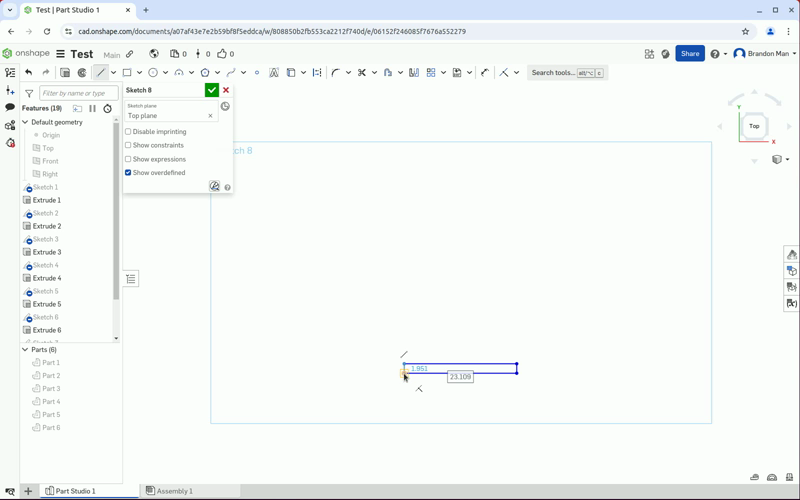
mouse_move(408, 370)
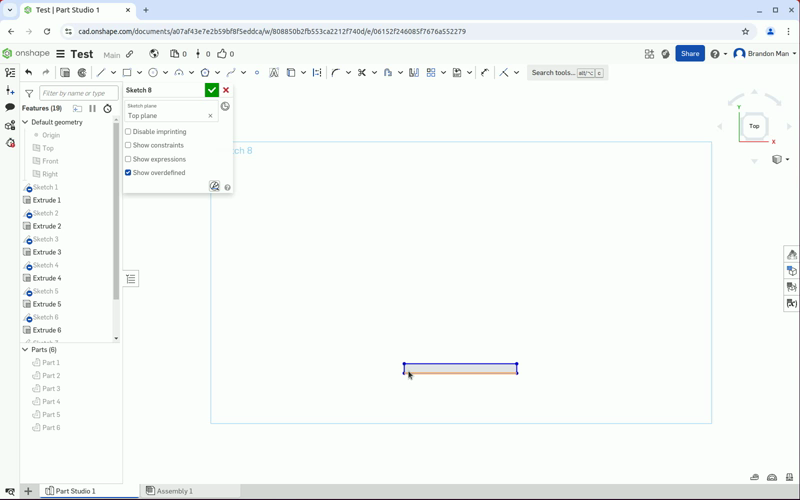
scroll(6)
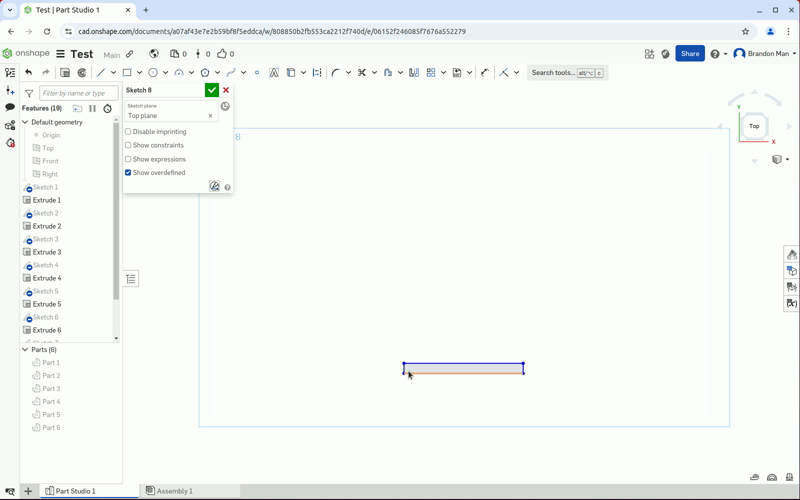
scroll(6)
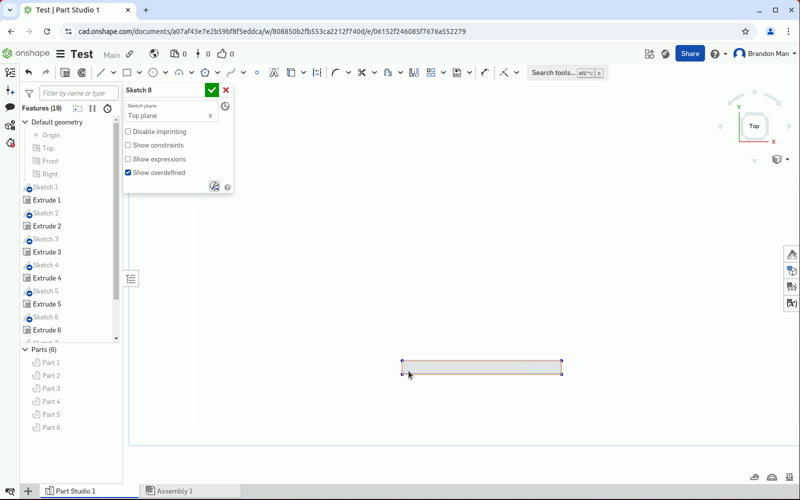
scroll(6)
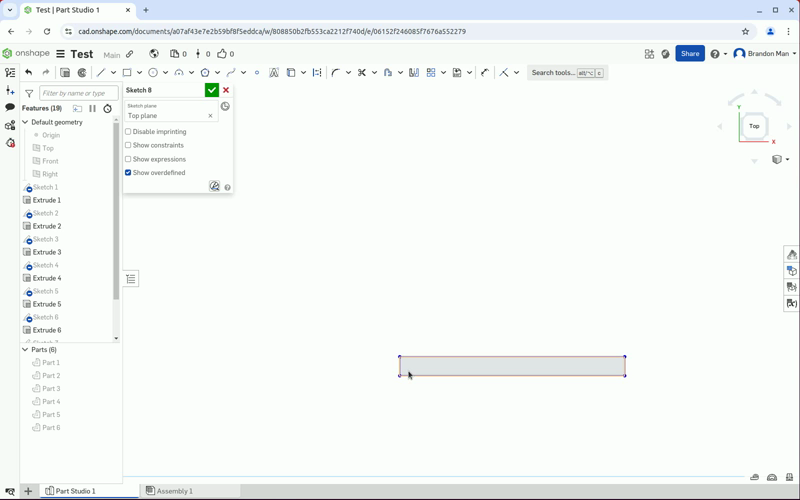
scroll(6)
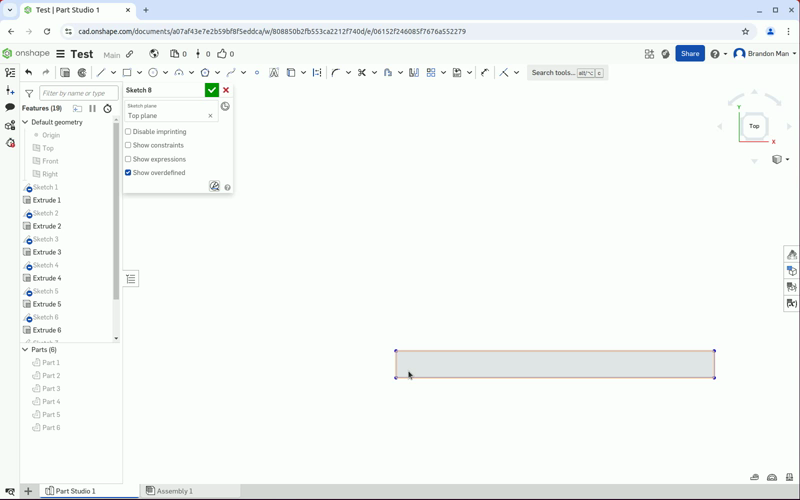
scroll(6)
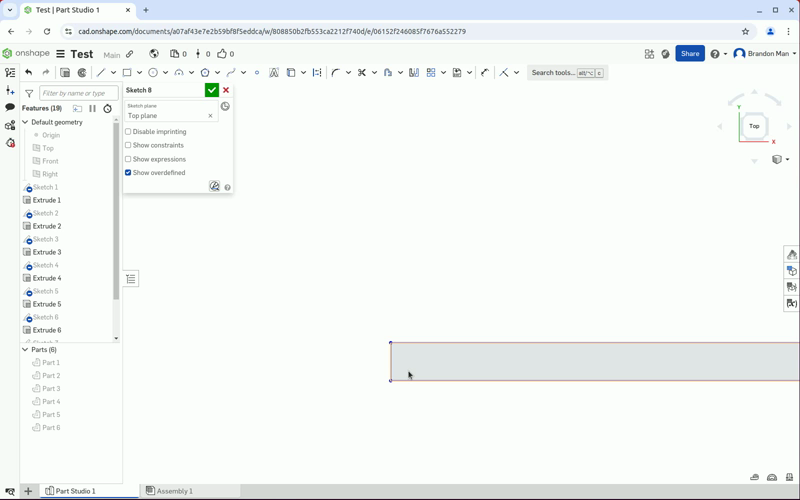
scroll(6)
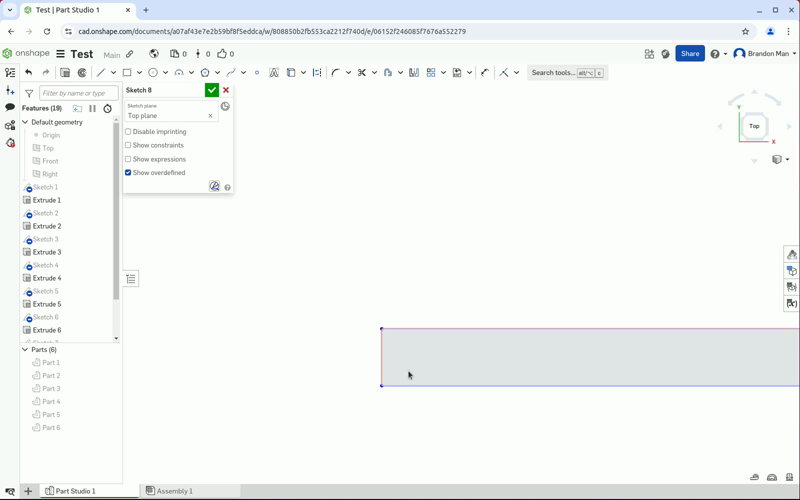
scroll(6)
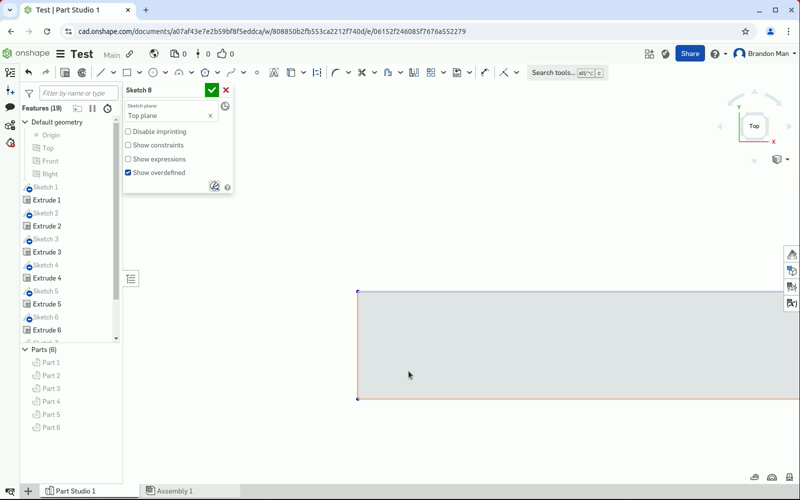
click(408, 370)
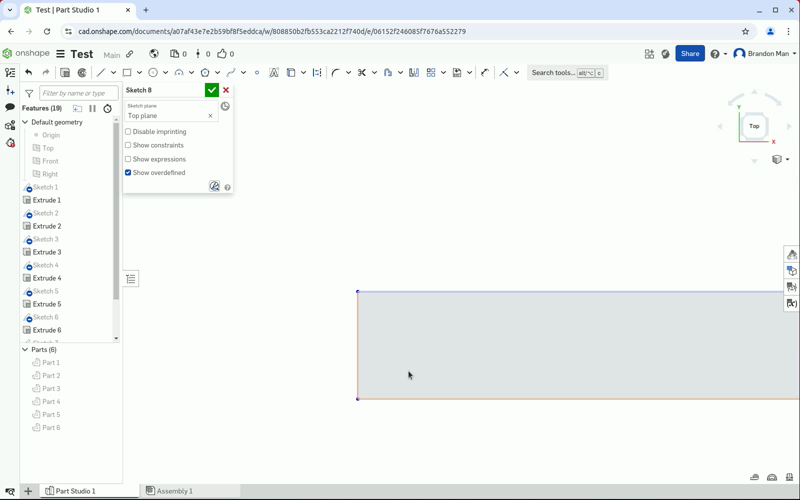
scroll(-6)
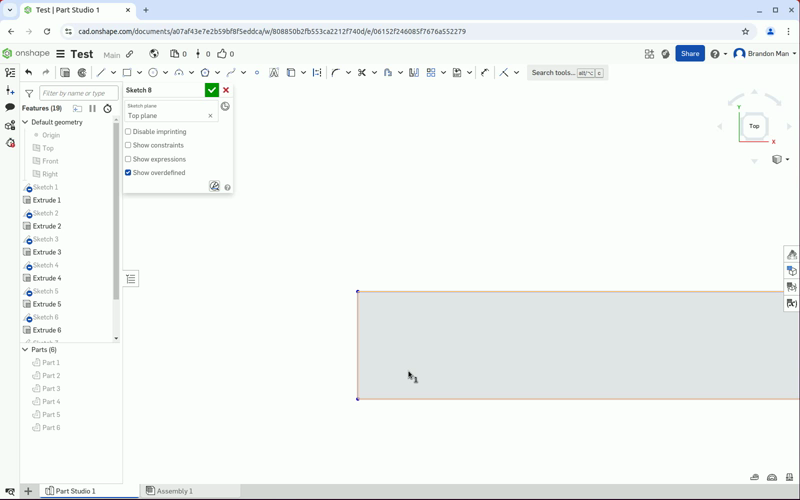
scroll(-6)
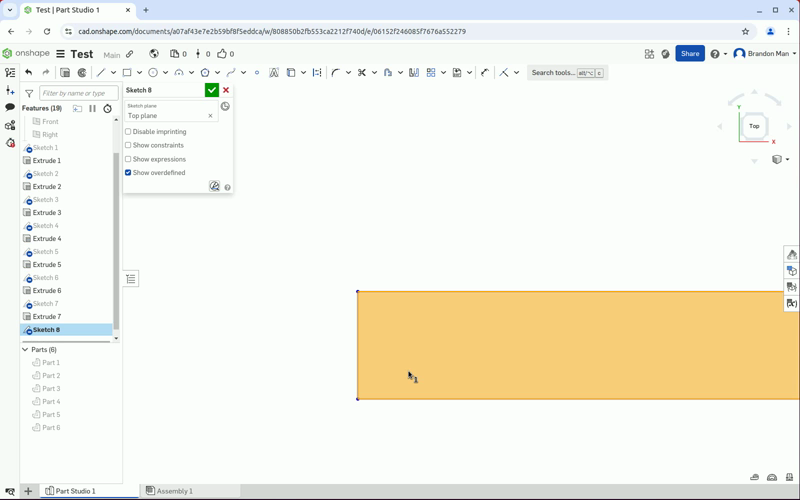
scroll(-6)
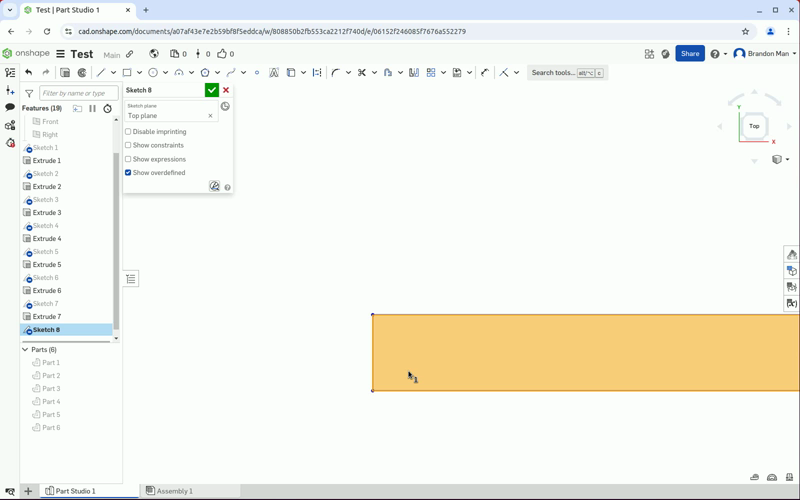
scroll(-6)
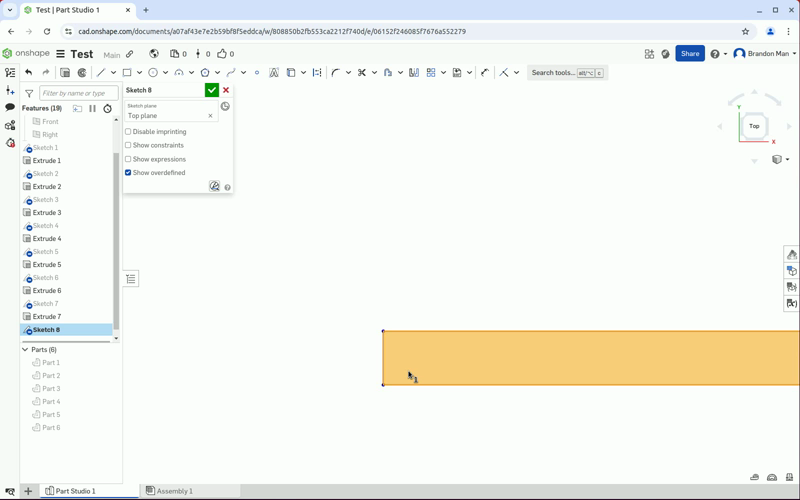
scroll(-6)
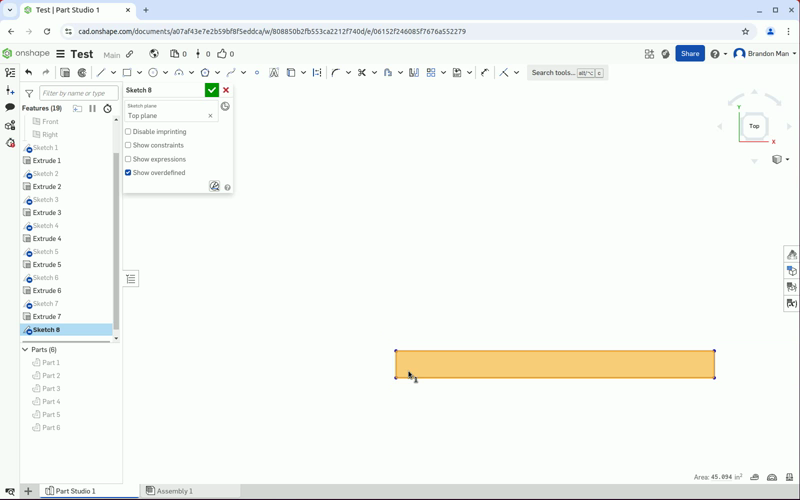
scroll(-6)
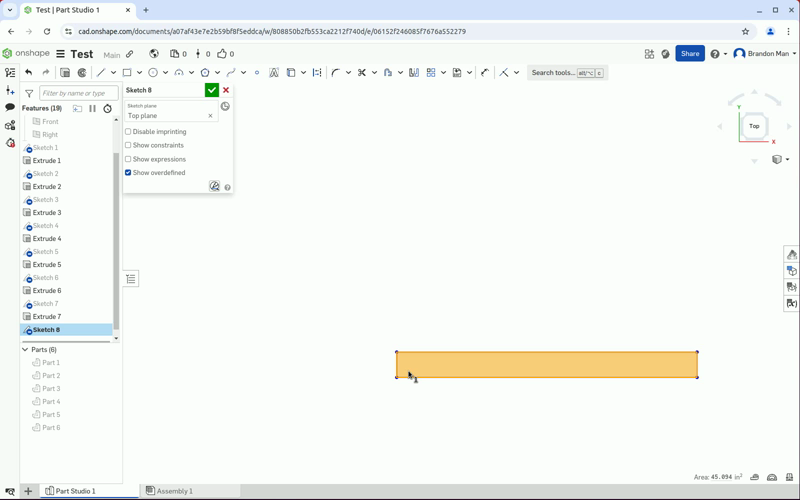
scroll(-6)
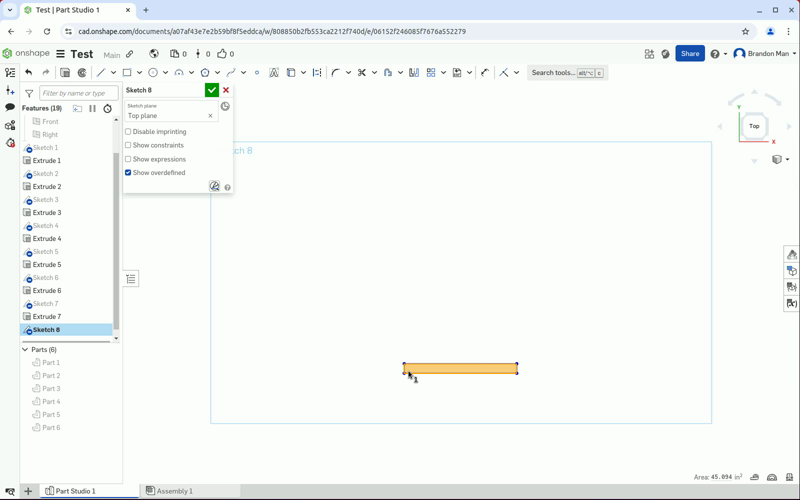
mouse_move(73, 352)
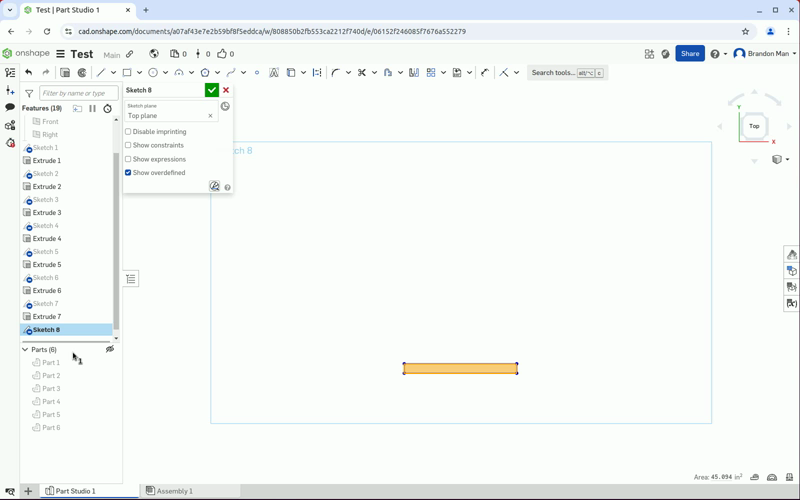
key(shift+y)
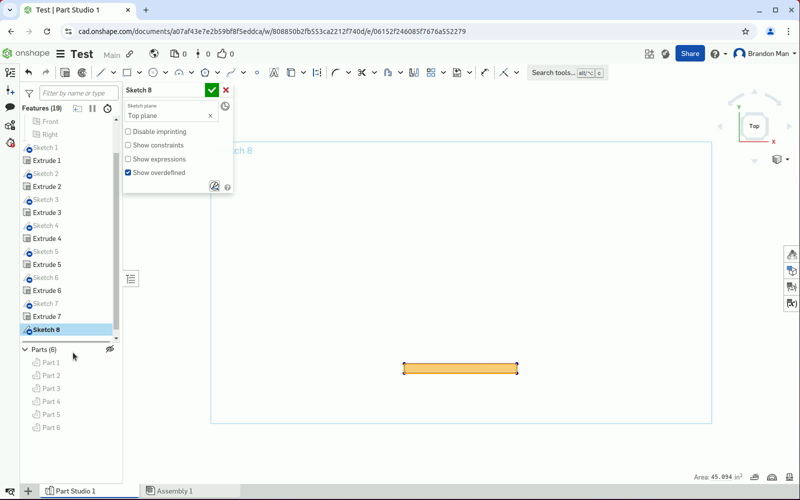
key(shift+e)
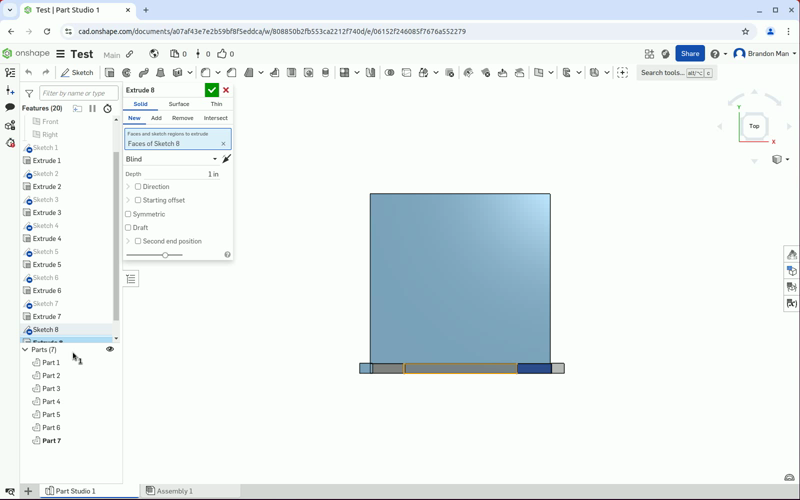
mouse_move(143, 106)
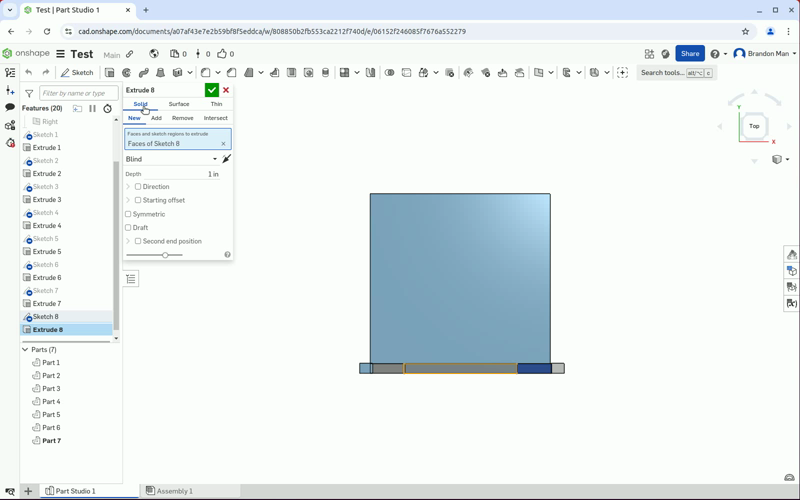
click(143, 106)
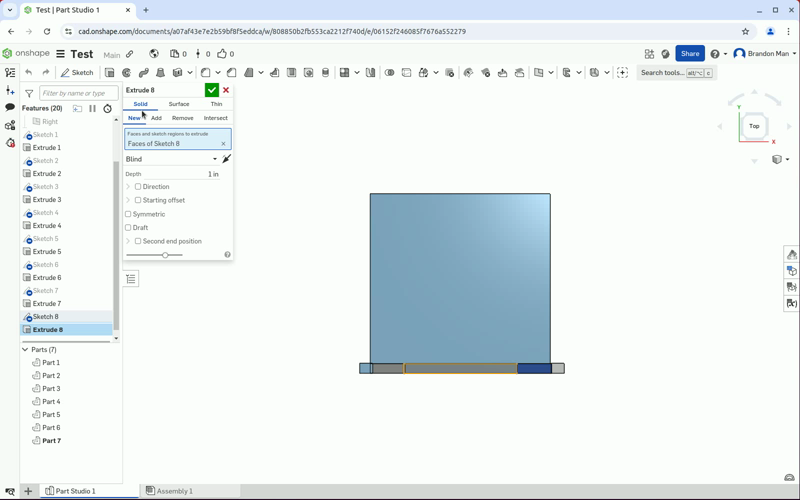
mouse_move(137, 120)
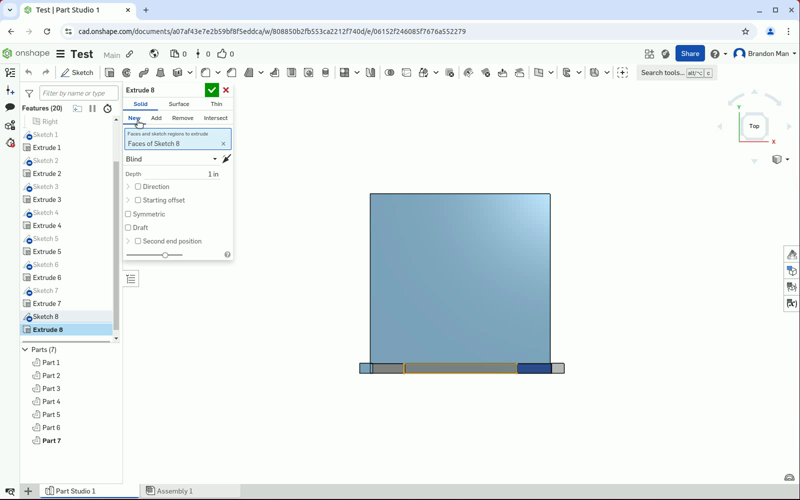
click(137, 120)
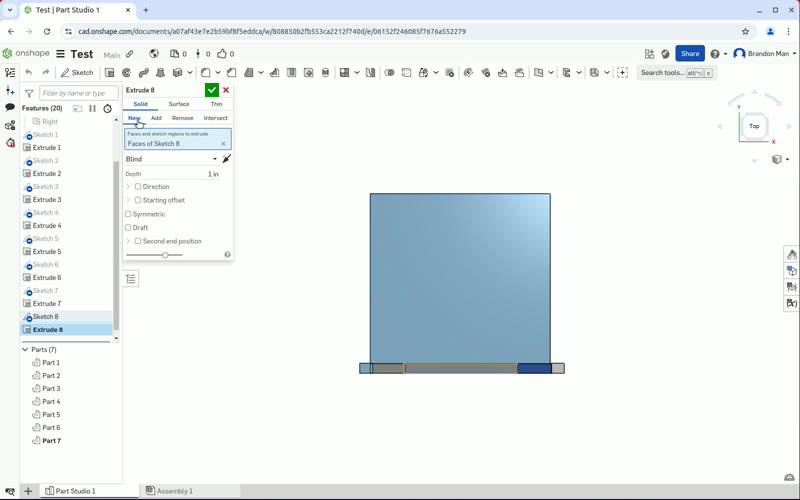
key(tab, 4)
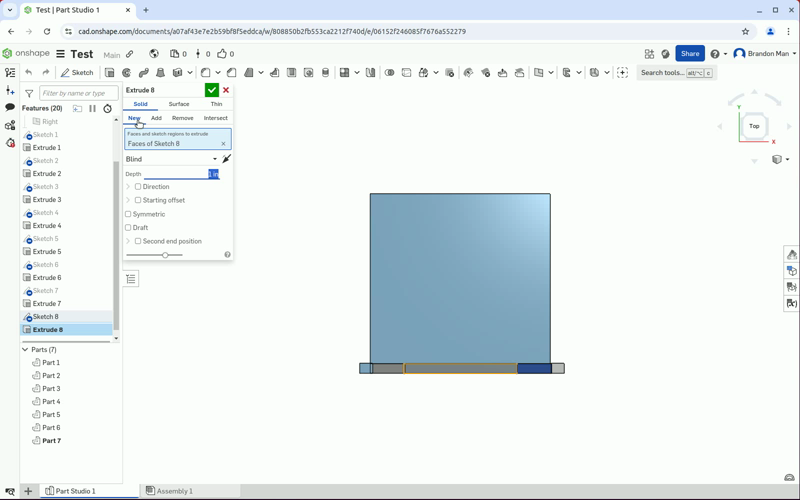
text(-0.481)
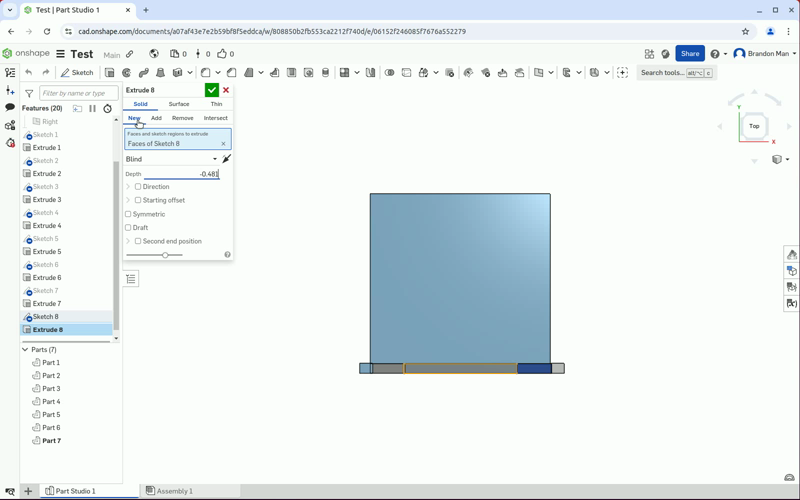
key(enter)
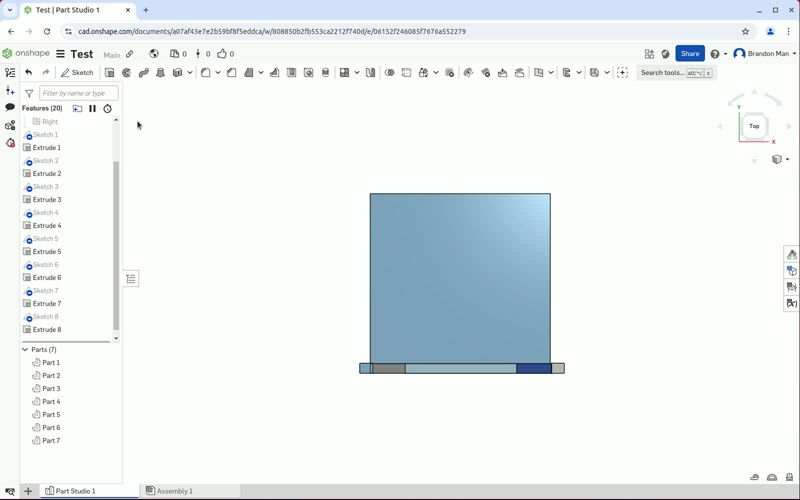
key(shift+h)
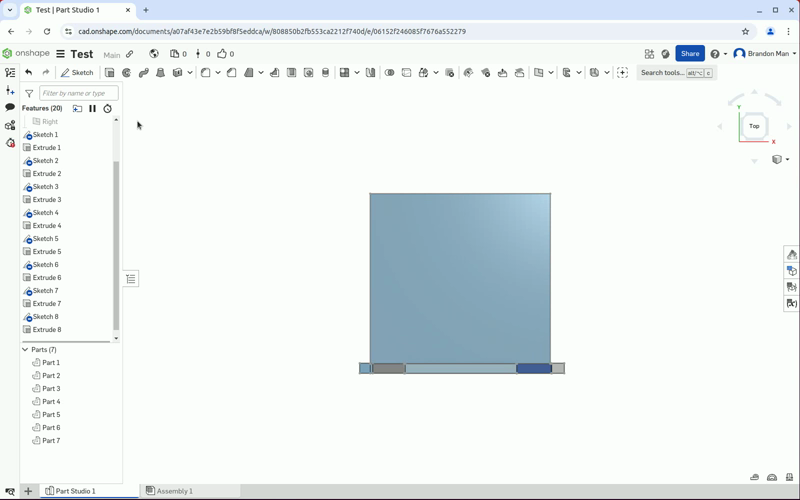
key(shift+h)
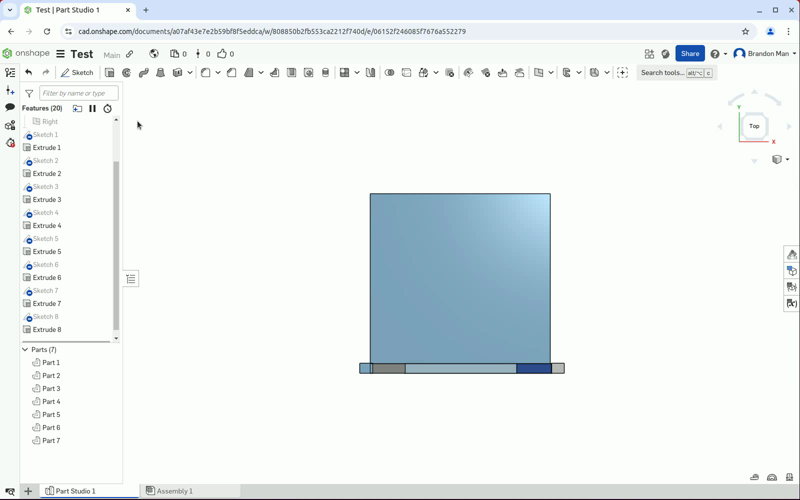
mouse_move(69, 137)
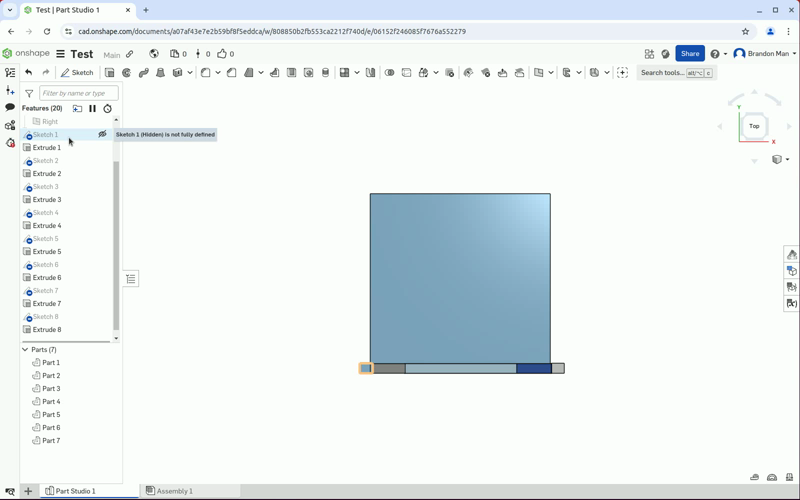
click(69, 137)
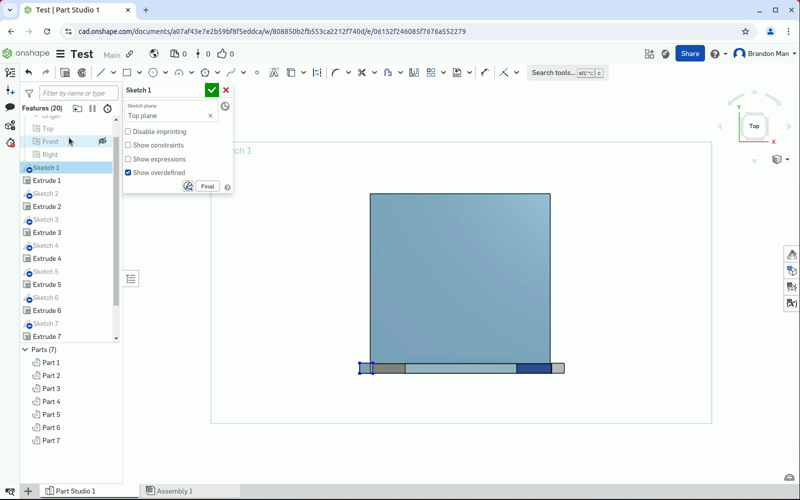
mouse_move(229, 92)
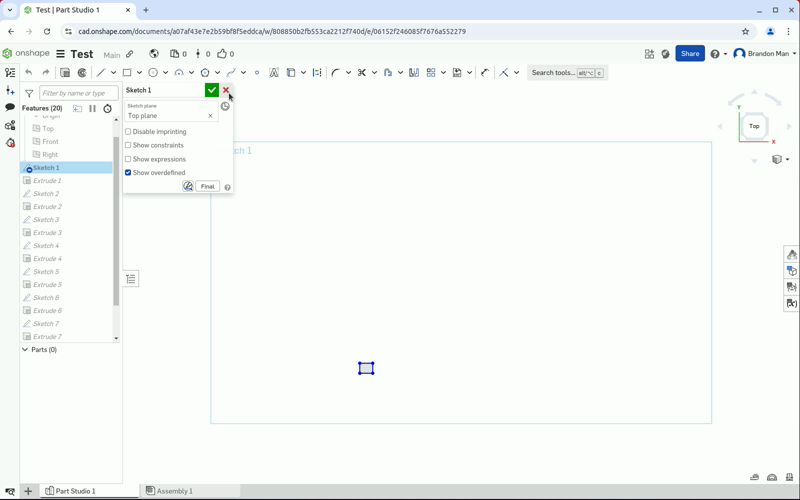
click(229, 92)
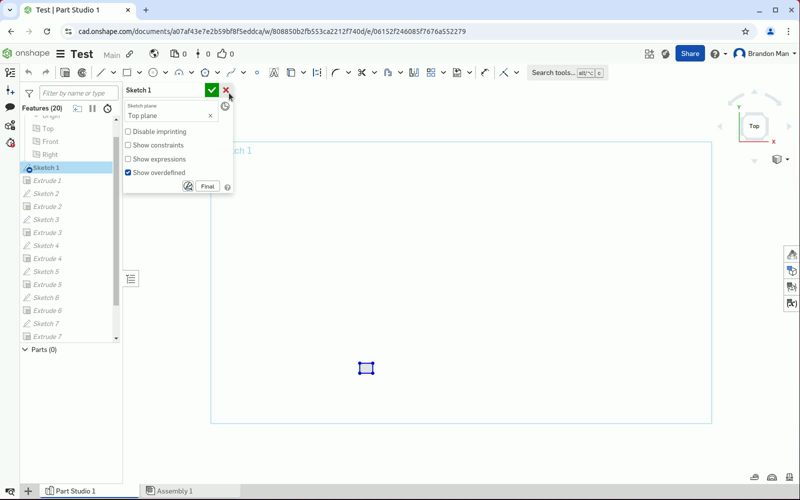
key(shift+s)
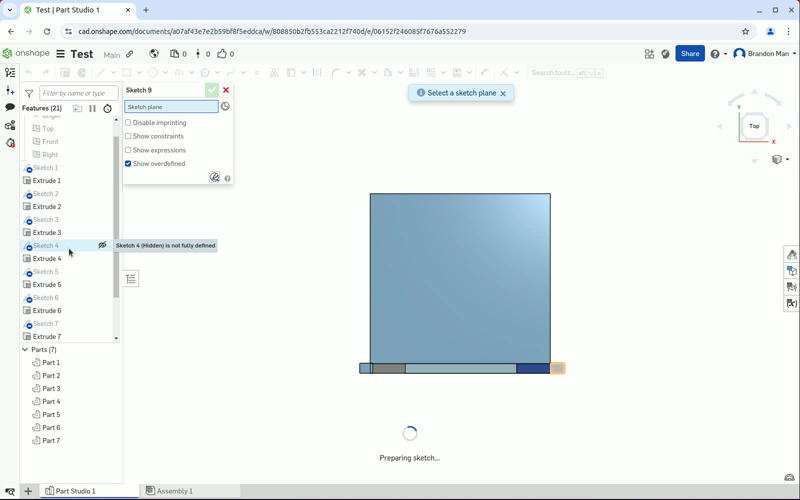
scroll(3)
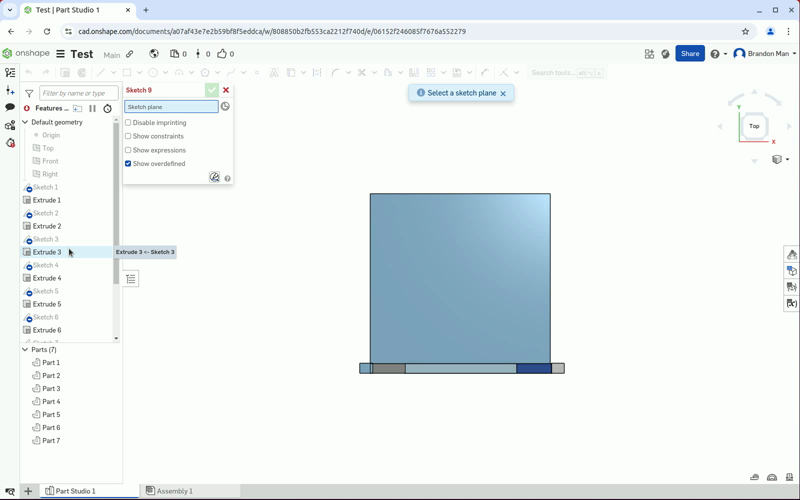
mouse_move(69, 150)
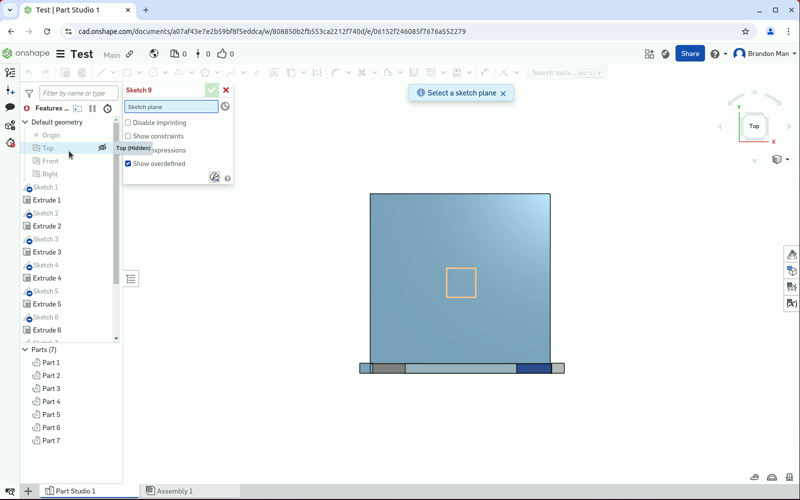
click(69, 150)
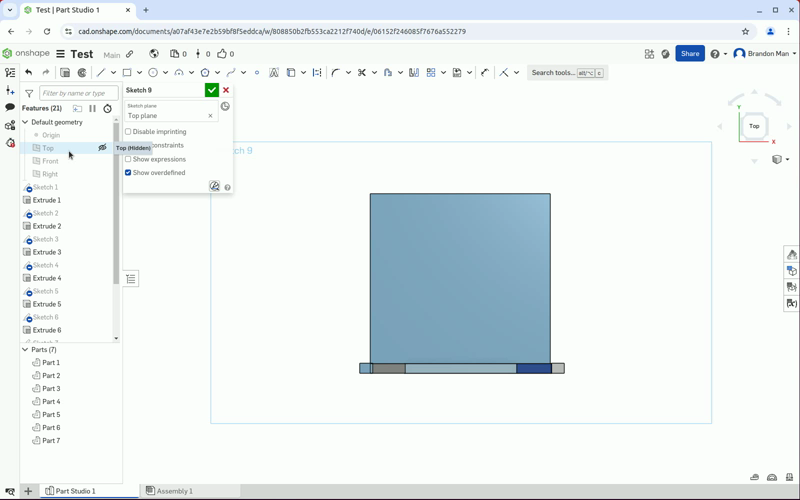
mouse_move(73, 352)
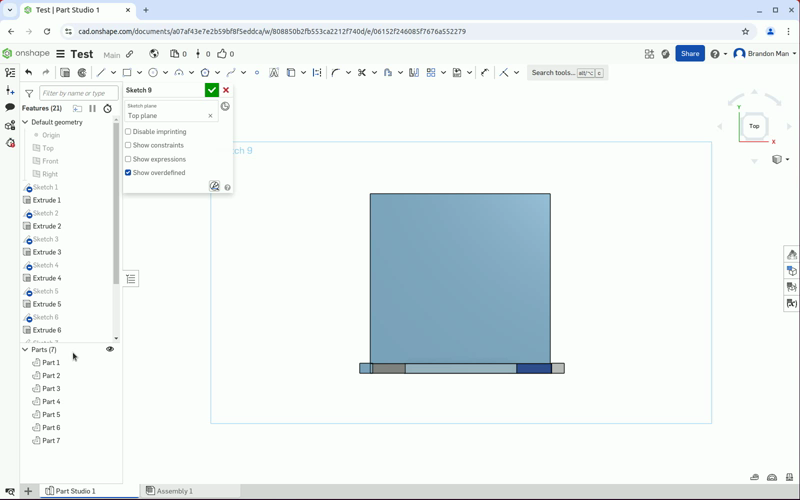
key(y)
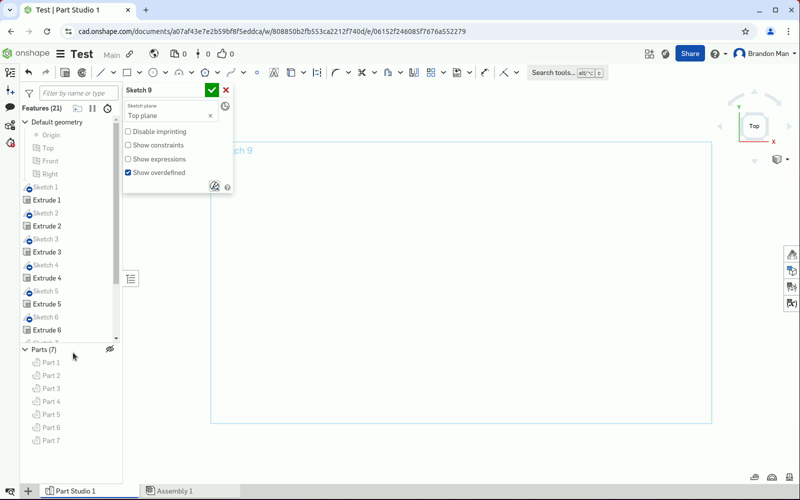
key(l)
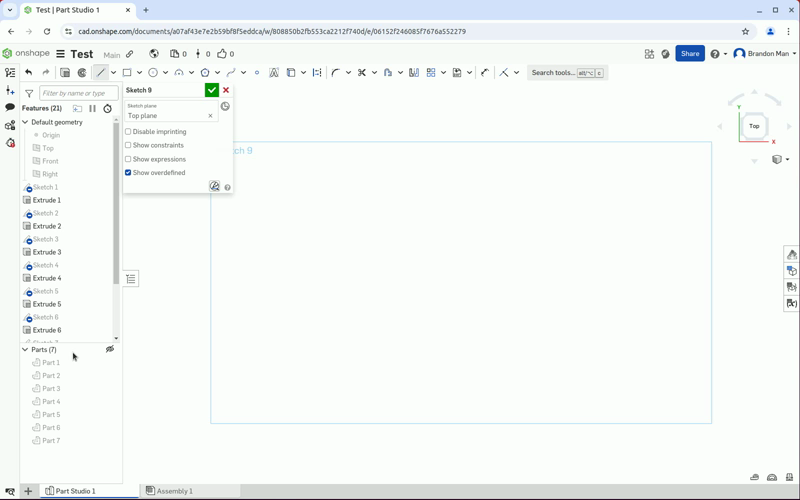
key_down(shift)
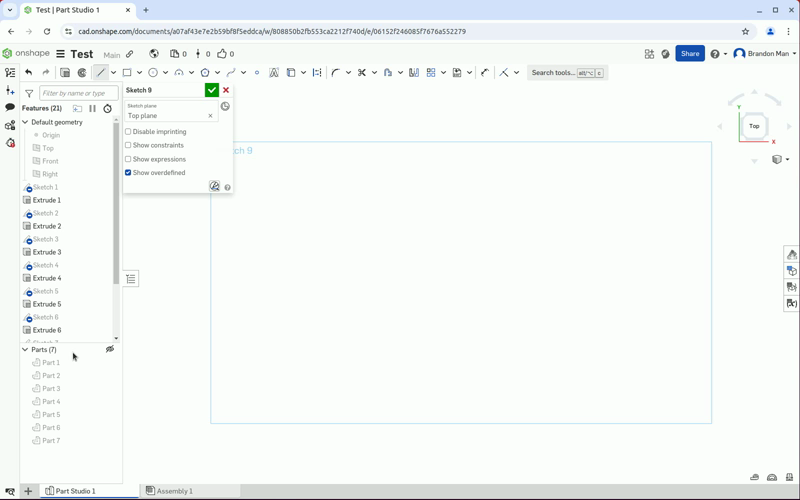
mouse_move(370, 373)
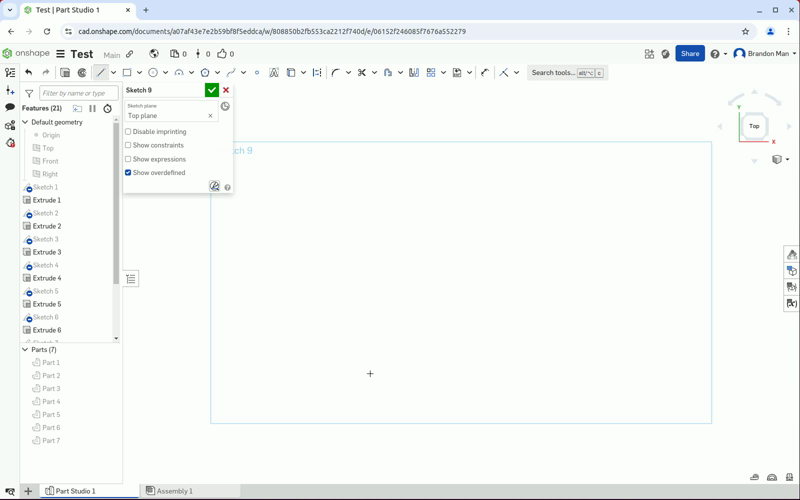
click(370, 373)
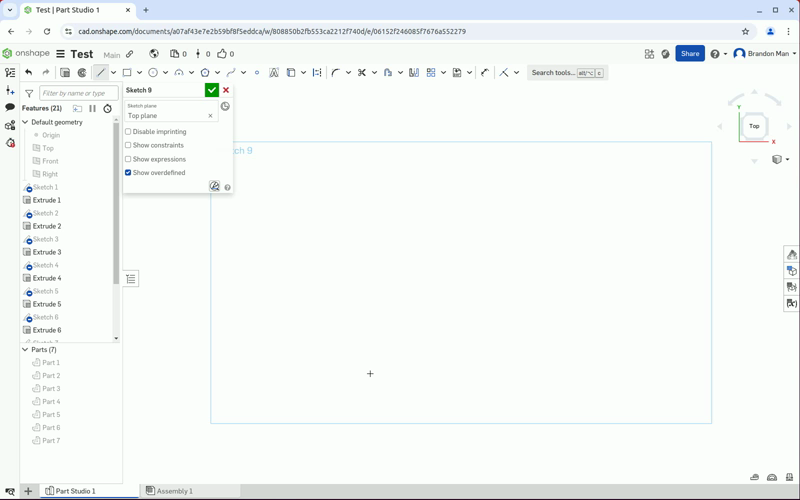
key_up(shift)
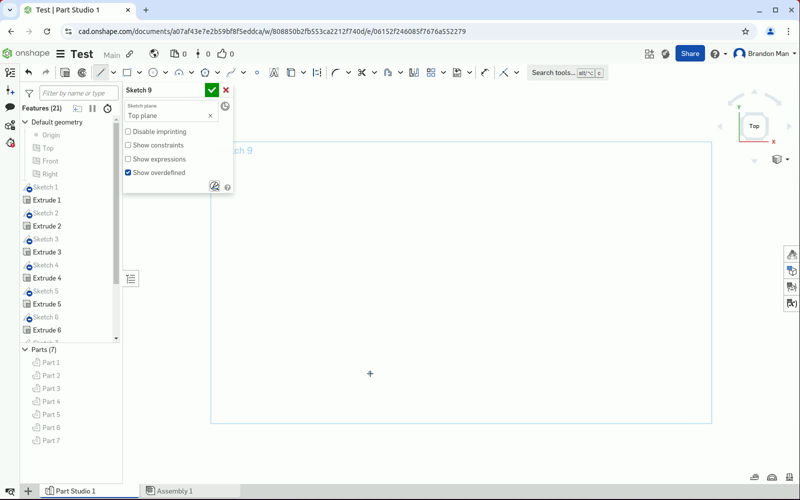
key_down(shift)
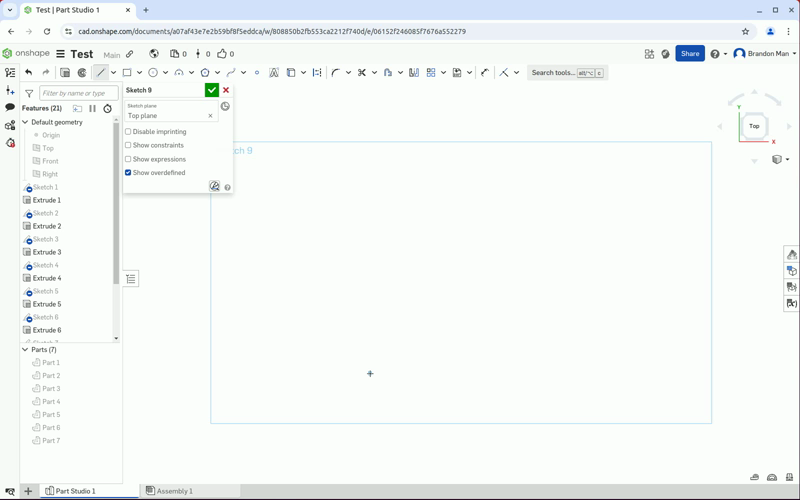
mouse_move(400, 373)
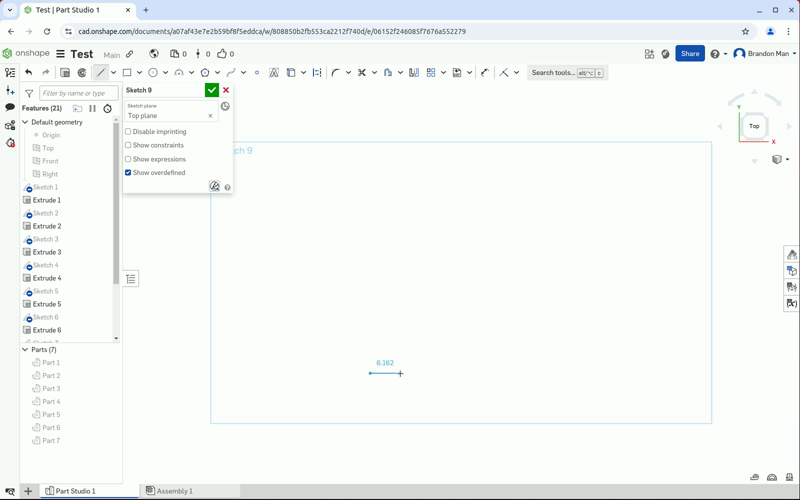
mouse_move(405, 373)
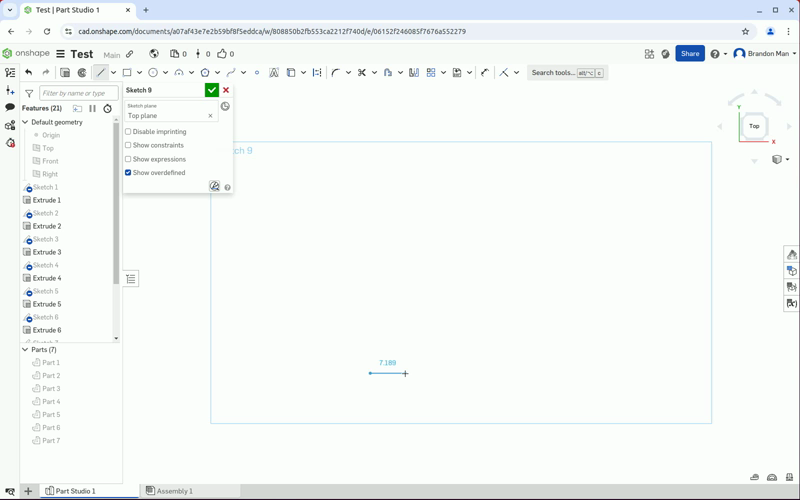
click(405, 373)
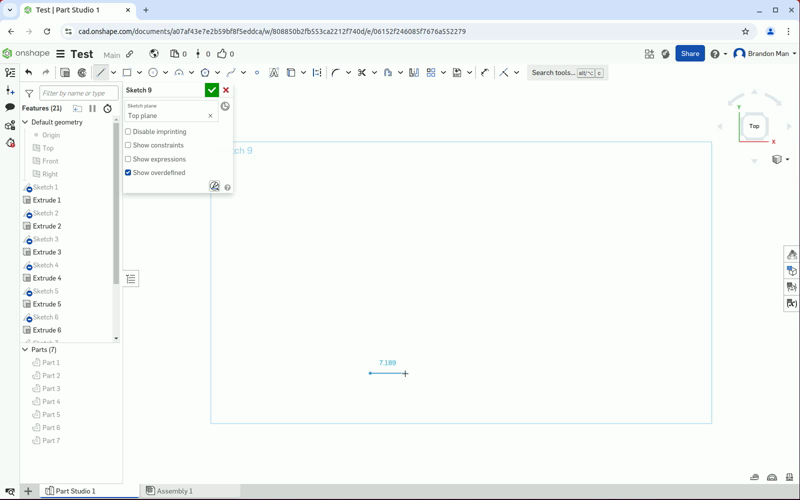
key_up(shift)
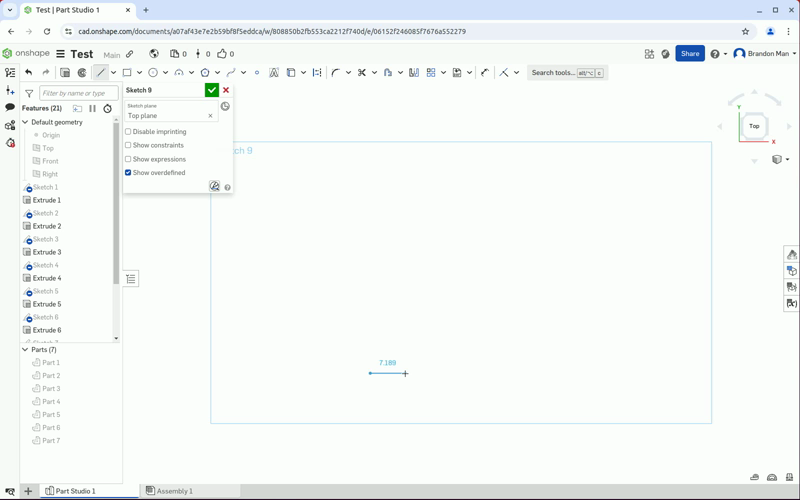
key_down(shift)
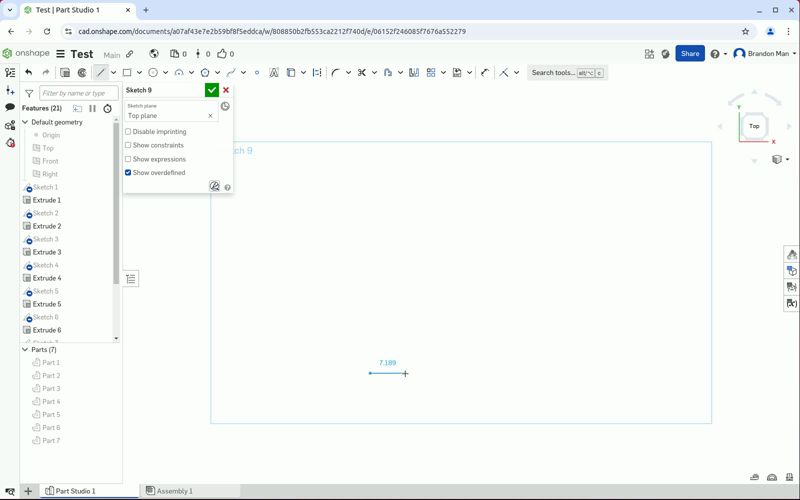
mouse_move(435, 373)
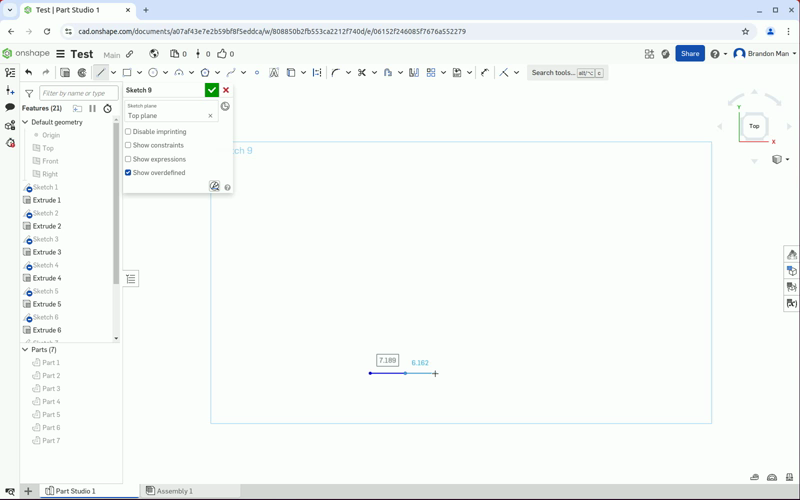
mouse_move(405, 363)
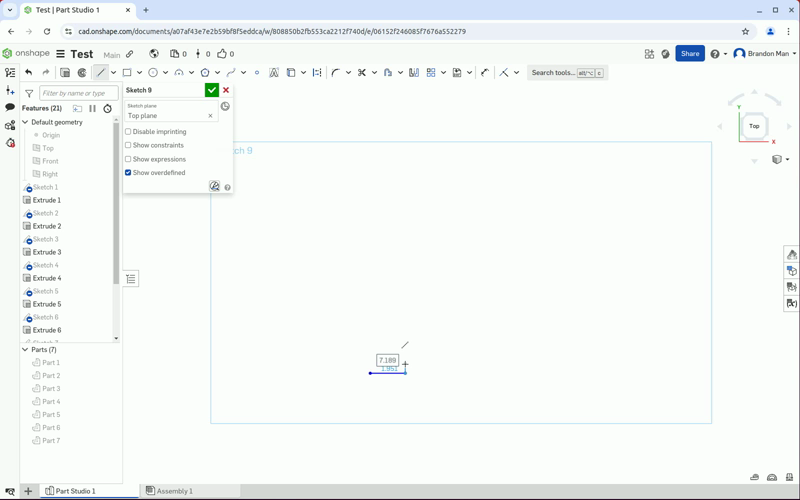
click(405, 363)
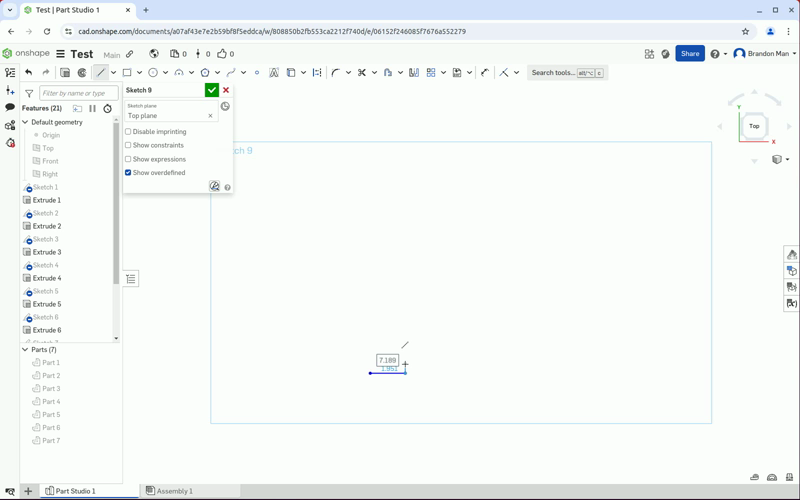
key_up(shift)
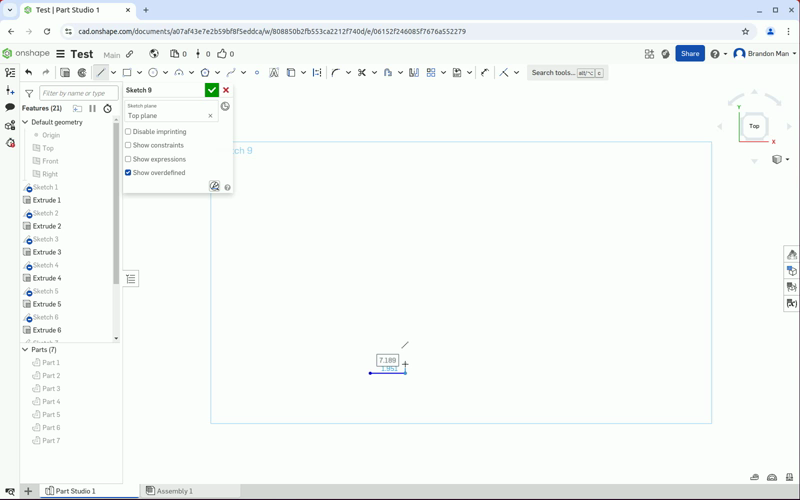
key_down(shift)
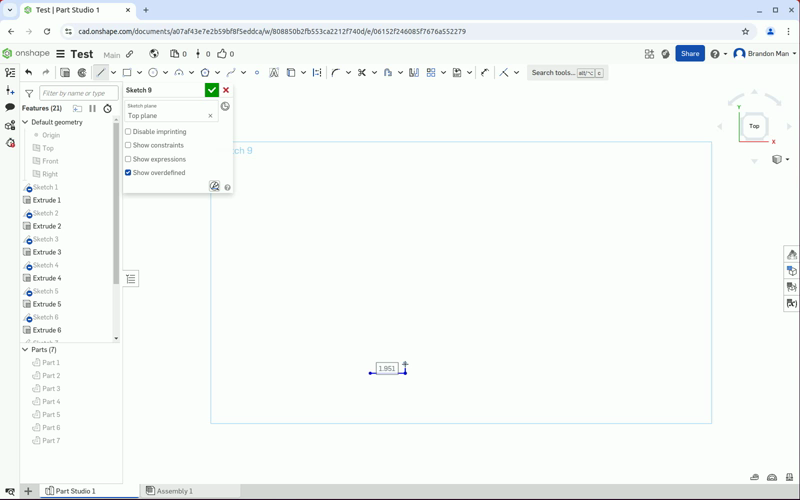
mouse_move(435, 363)
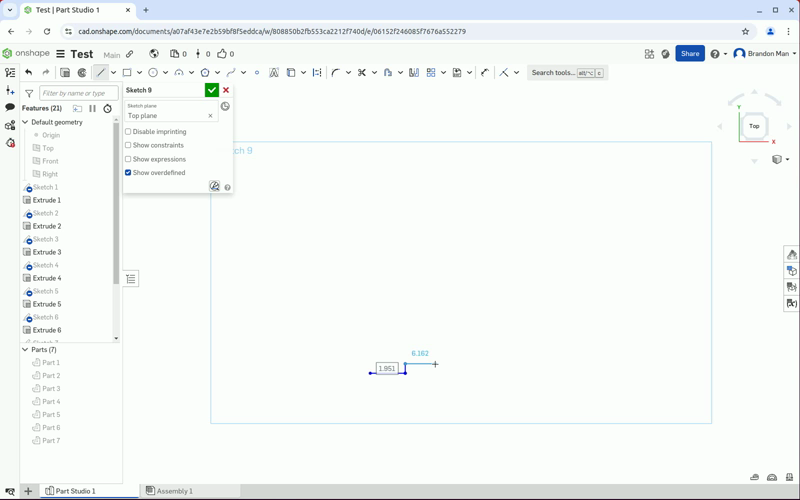
mouse_move(370, 363)
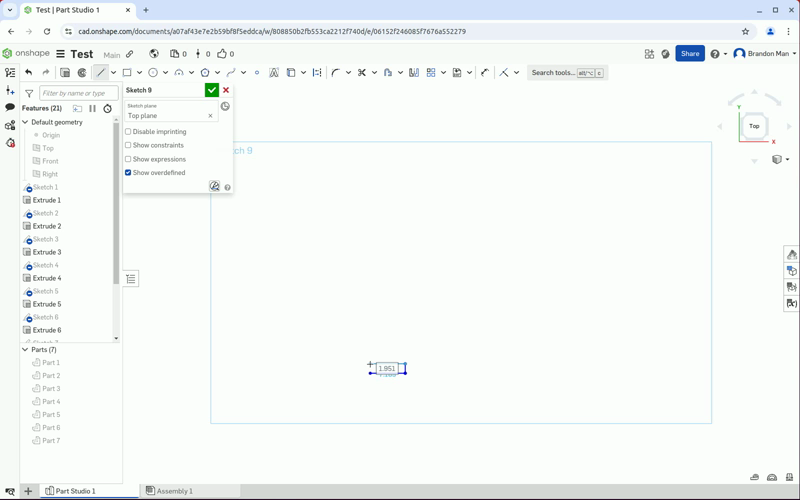
click(370, 363)
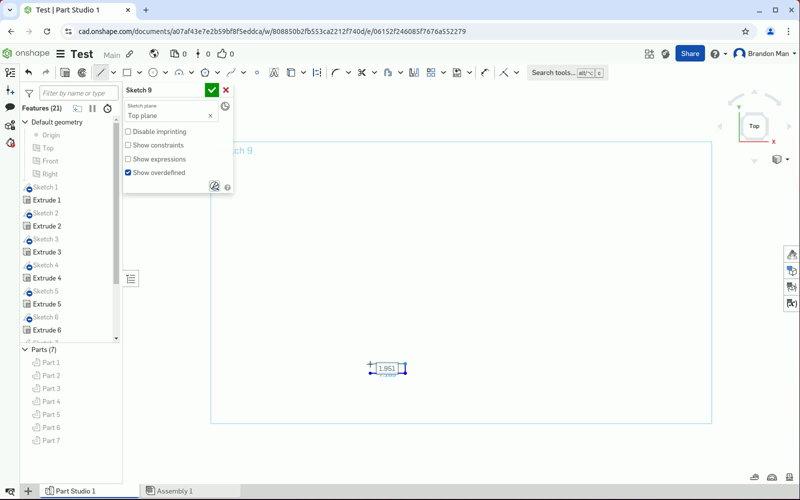
key_up(shift)
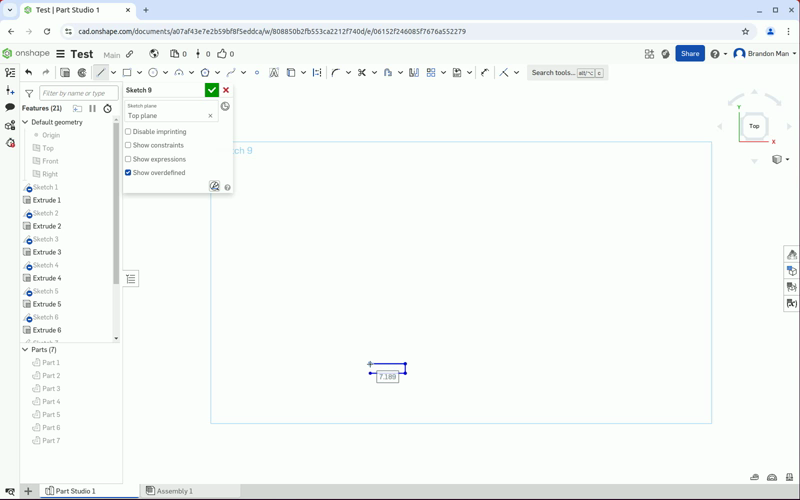
mouse_move(400, 363)
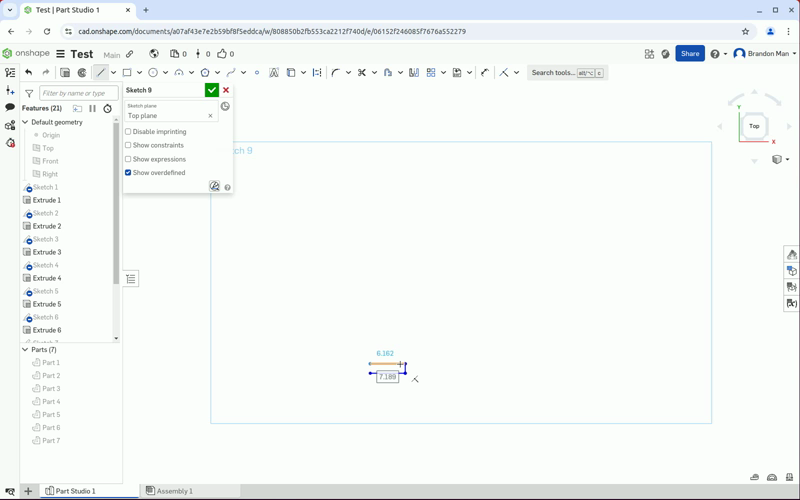
key_down(shift)
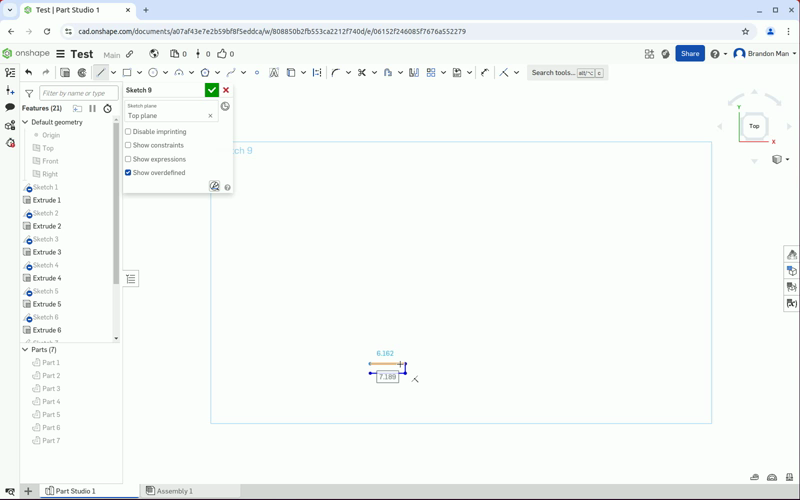
mouse_move(370, 373)
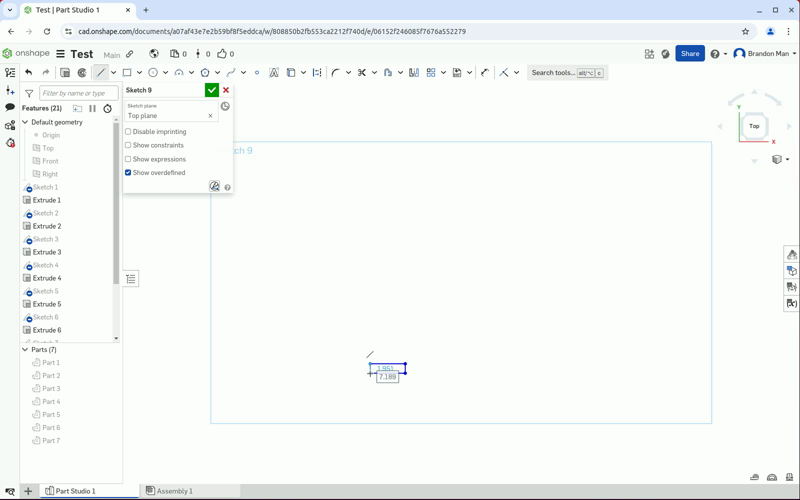
key_up(shift)
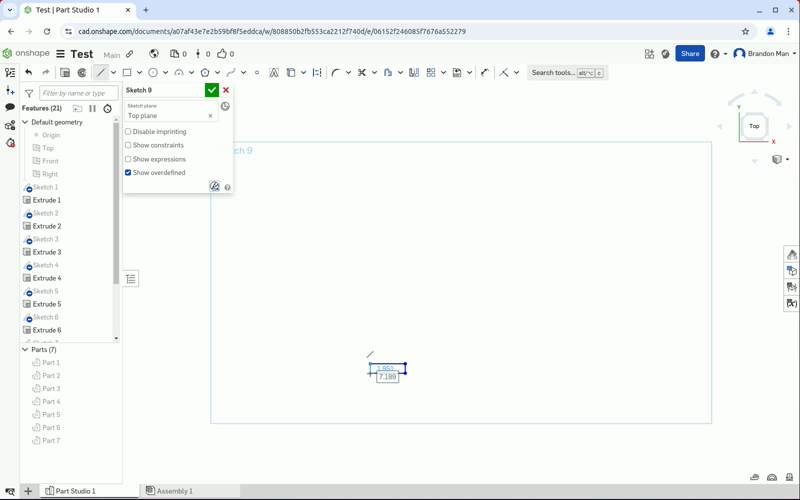
click(370, 373)
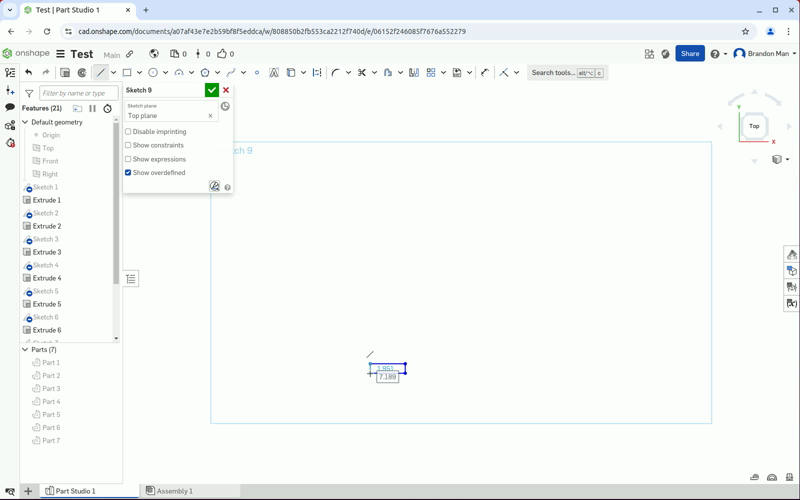
key(esc)
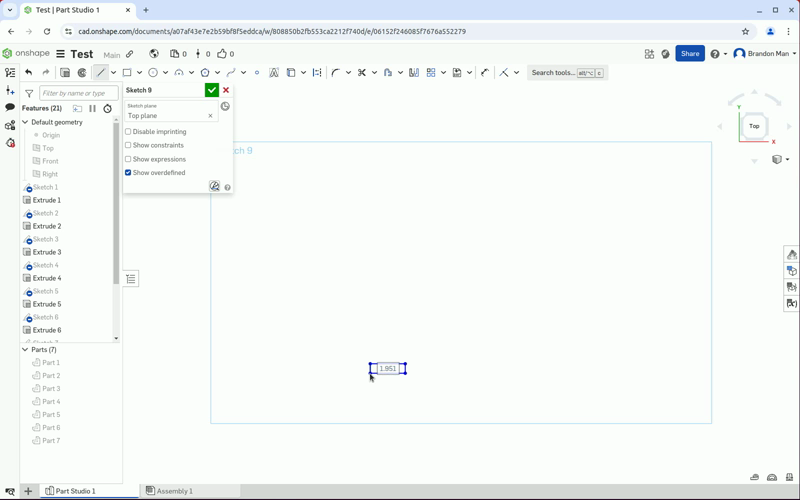
mouse_move(384, 369)
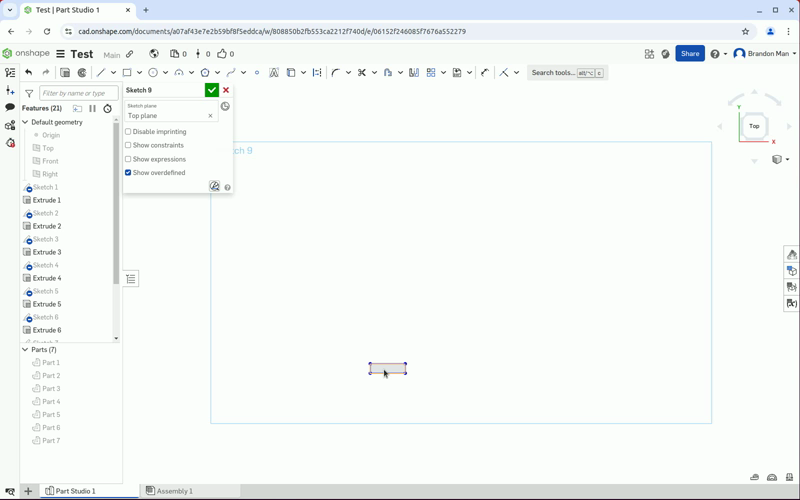
scroll(6)
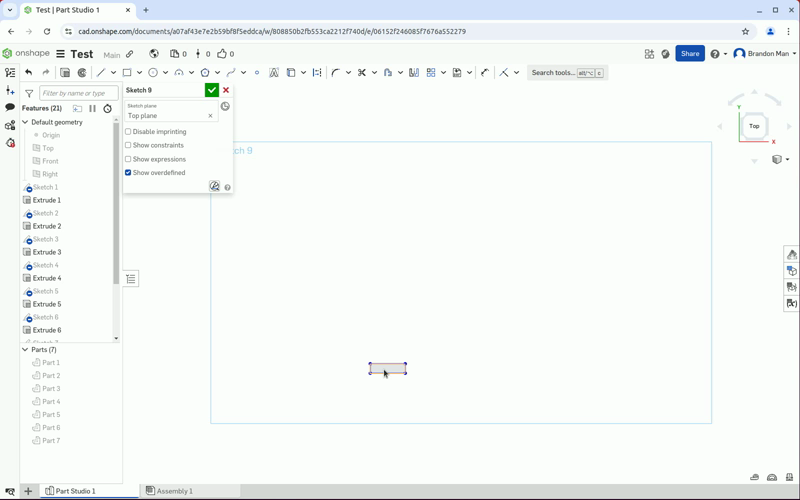
scroll(6)
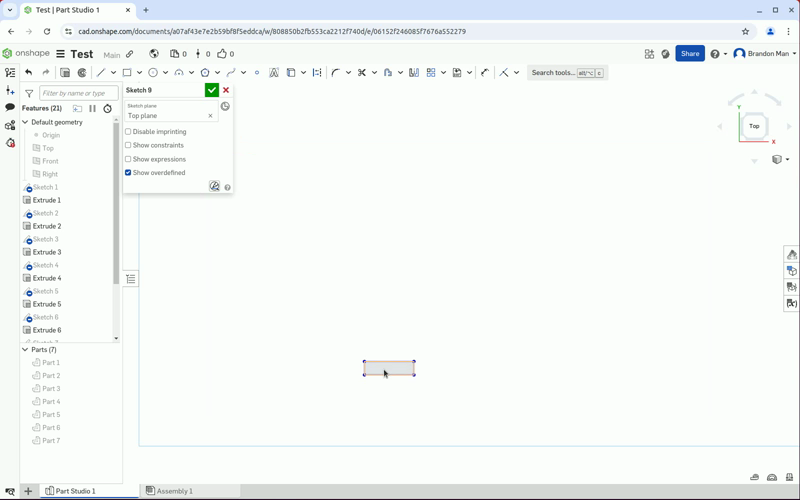
scroll(6)
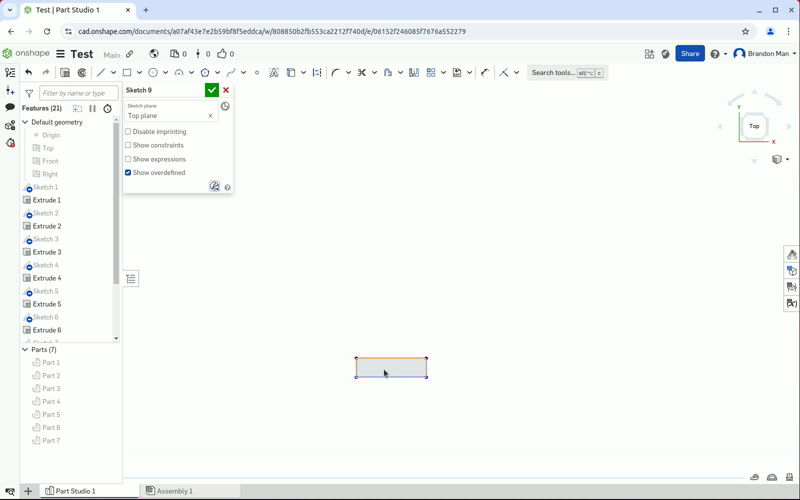
scroll(6)
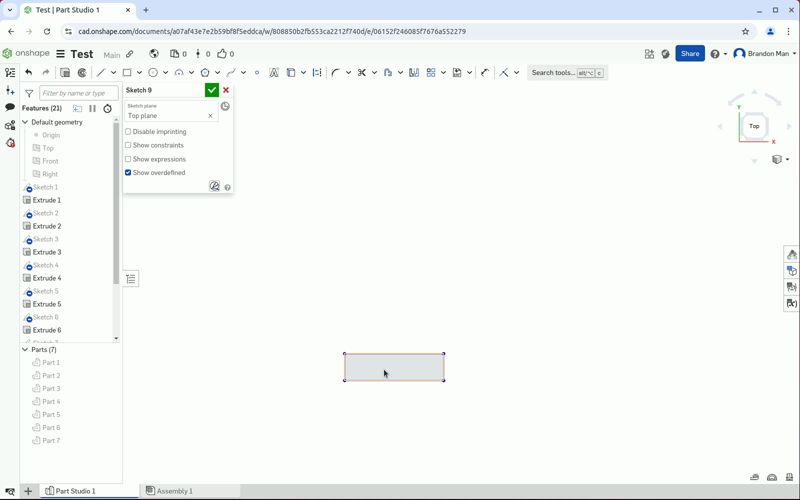
scroll(6)
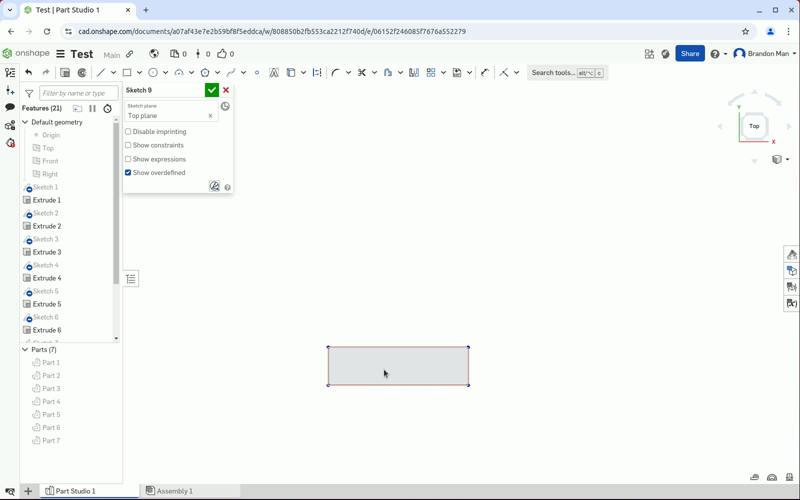
scroll(6)
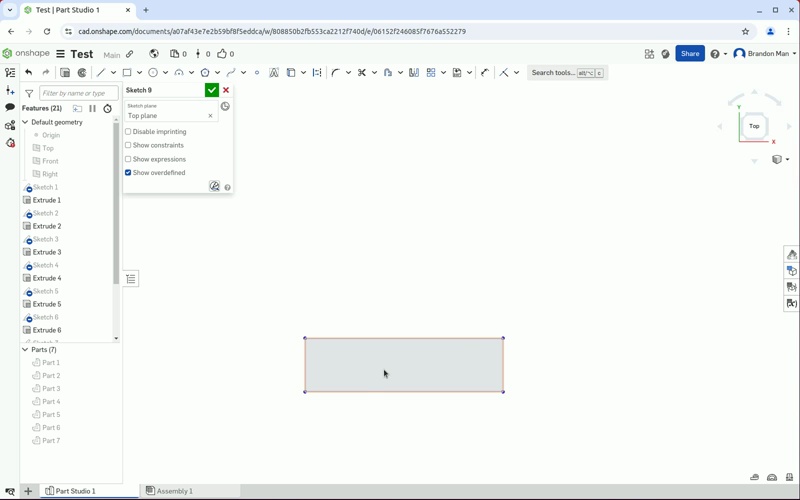
scroll(6)
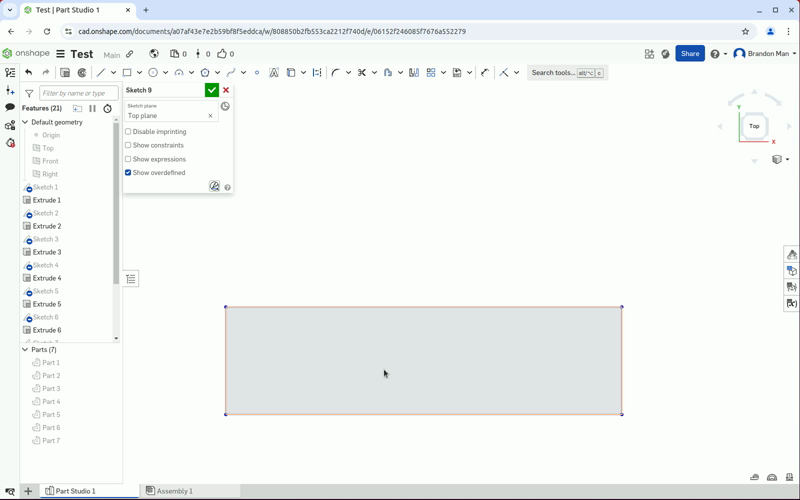
click(384, 369)
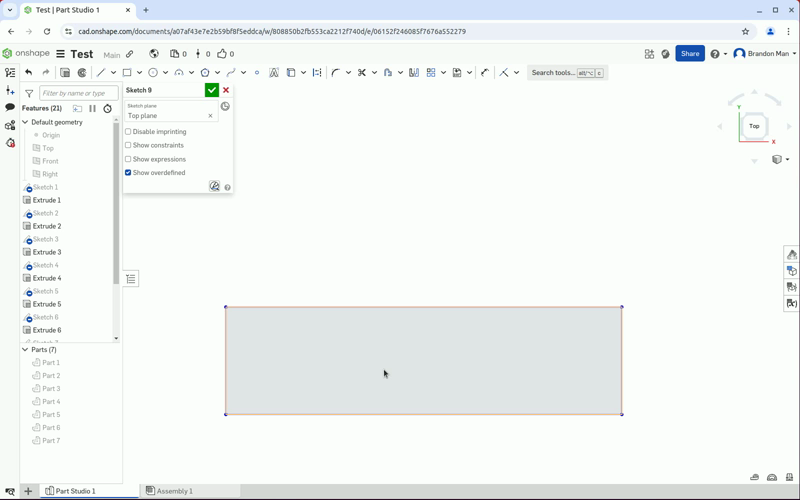
scroll(-6)
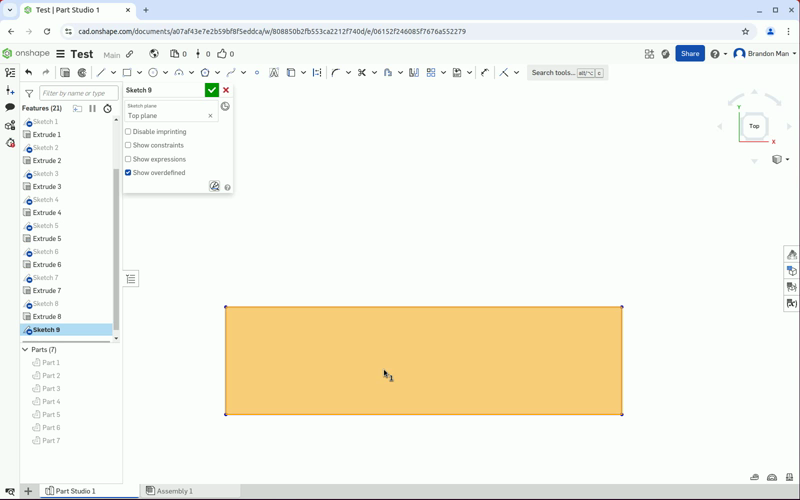
scroll(-6)
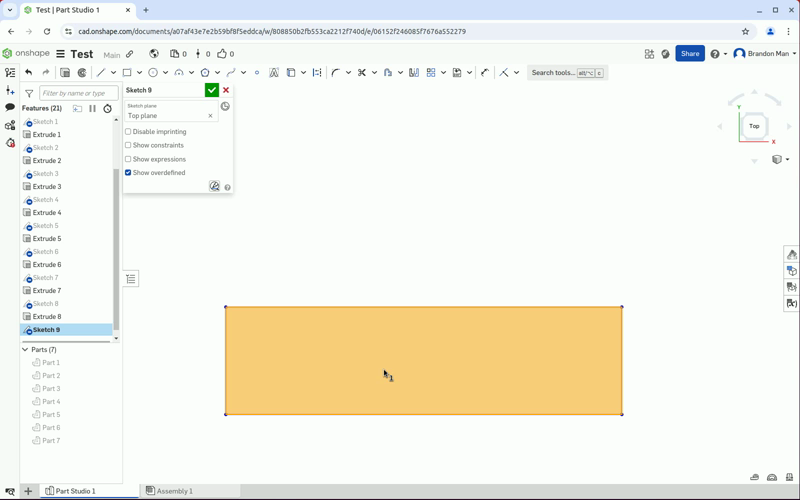
scroll(-6)
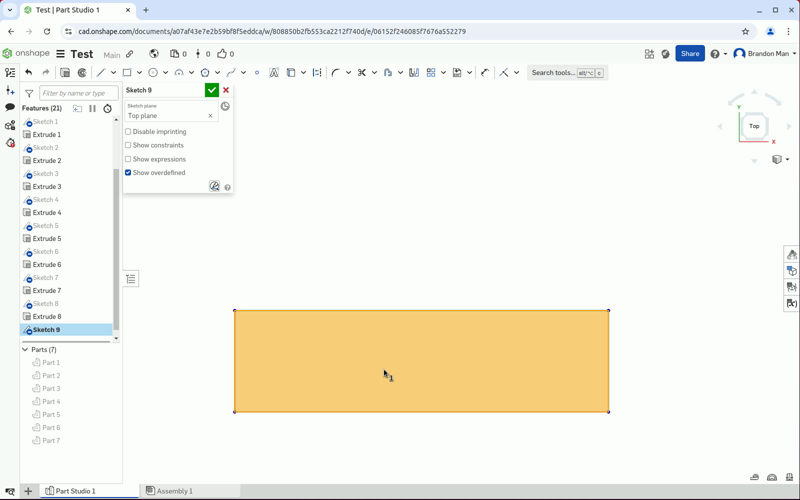
scroll(-6)
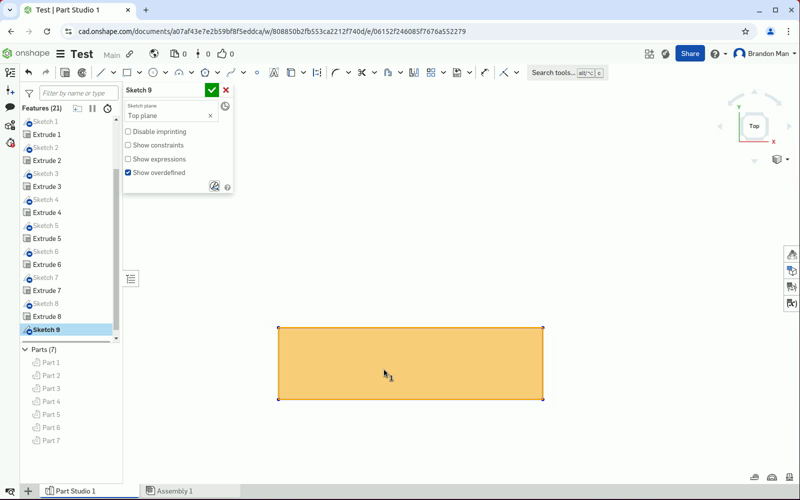
scroll(-6)
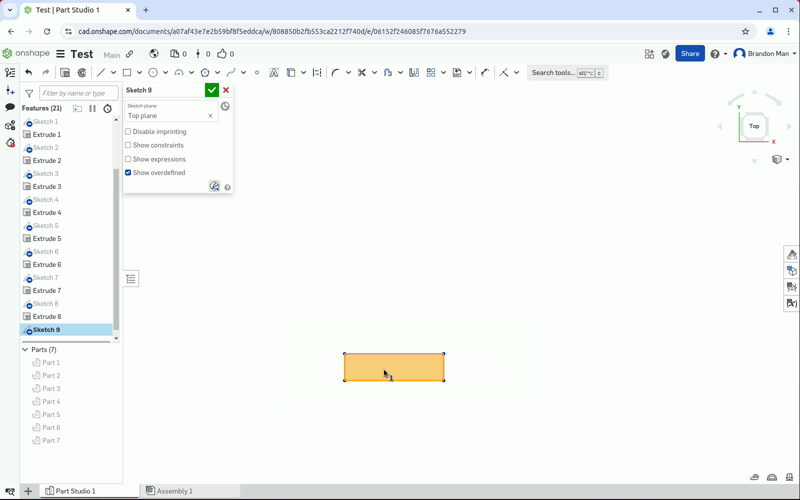
scroll(-6)
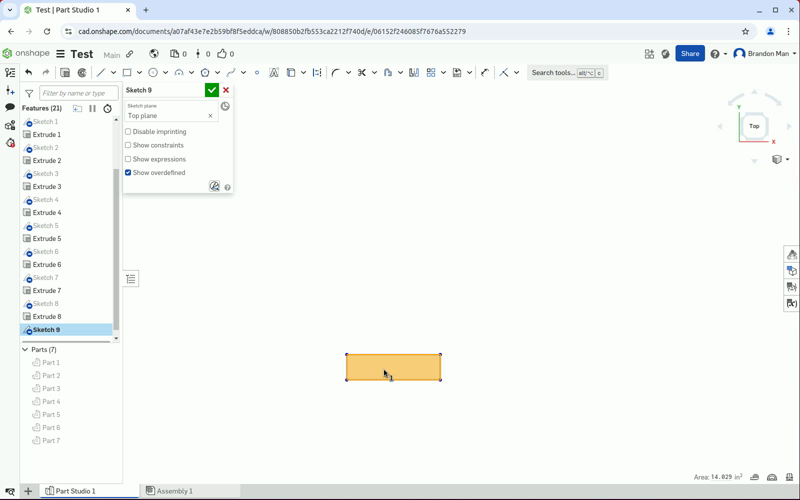
scroll(-6)
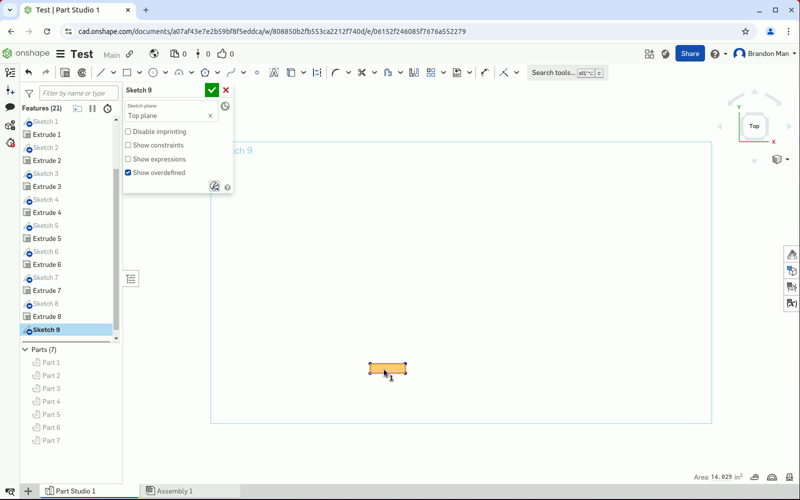
mouse_move(73, 352)
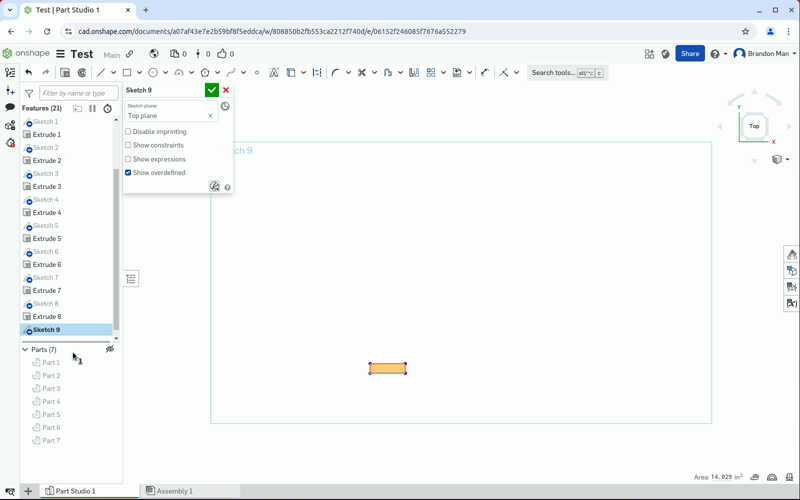
key(shift+y)
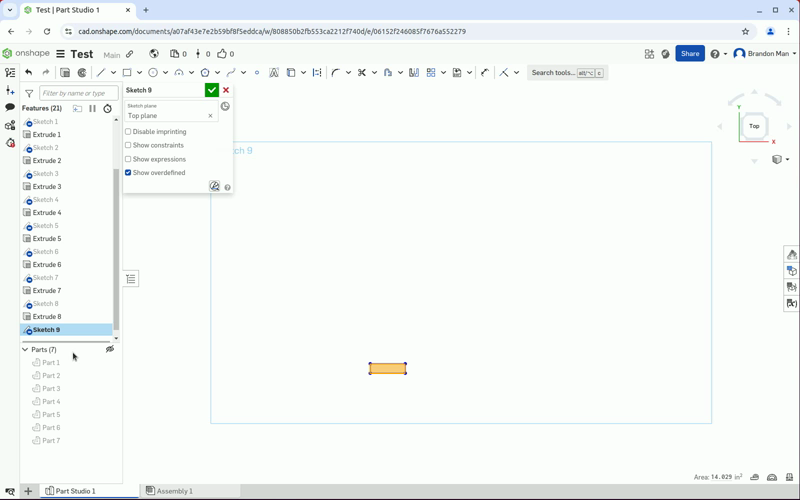
key(shift+e)
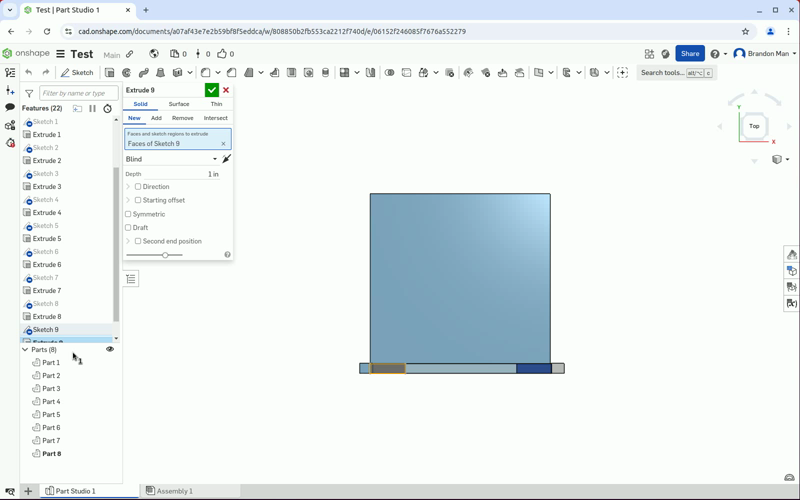
mouse_move(143, 106)
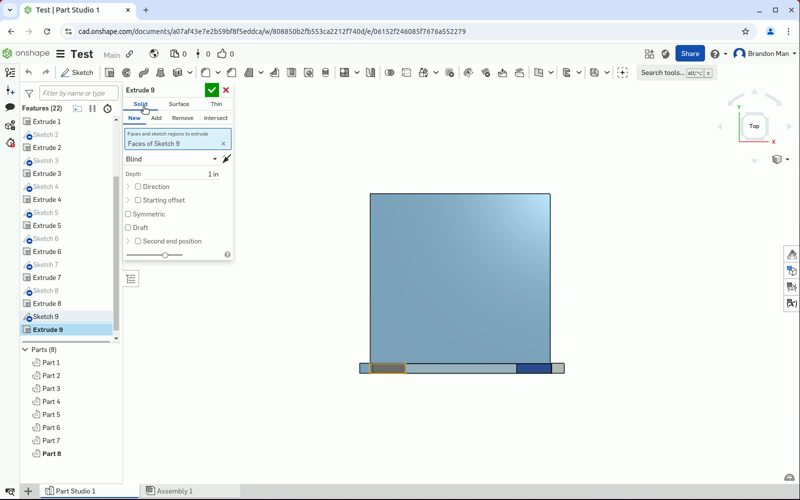
click(143, 106)
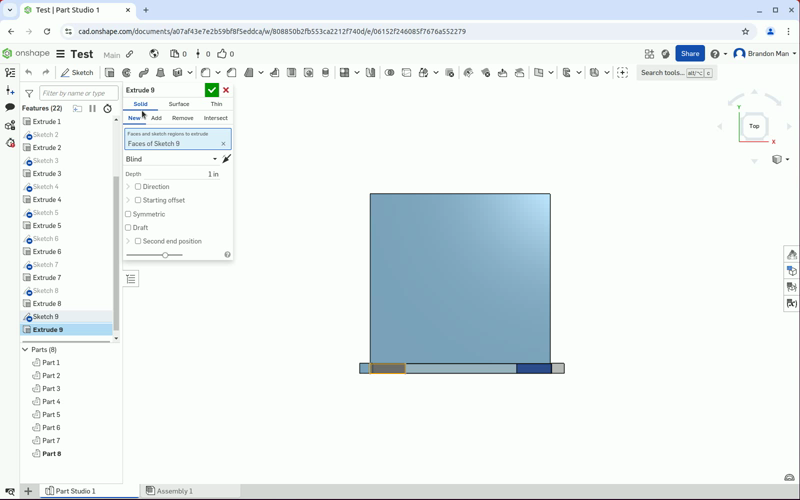
mouse_move(137, 120)
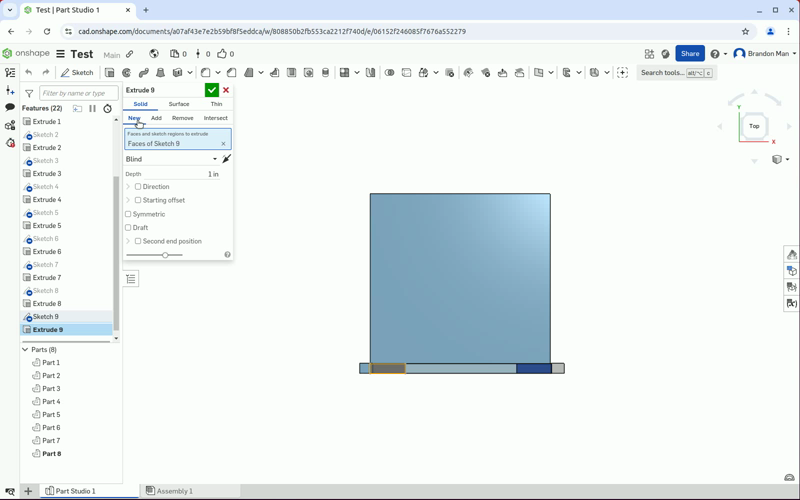
click(137, 120)
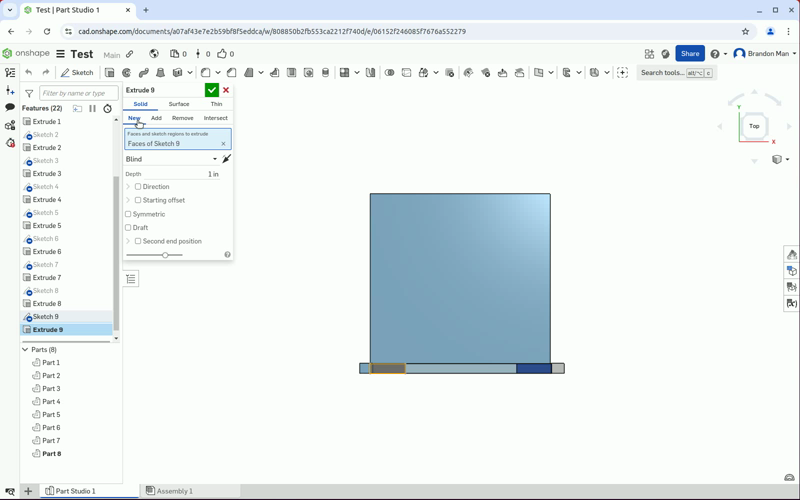
key(tab, 4)
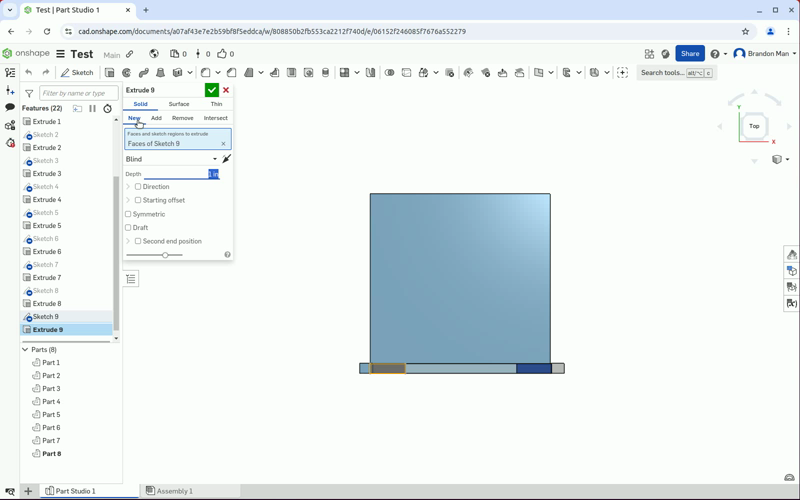
text(-0.481)
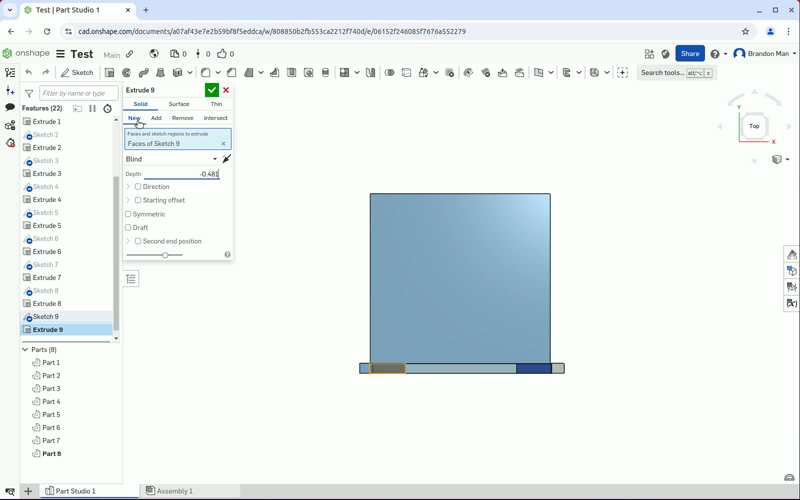
key(enter)
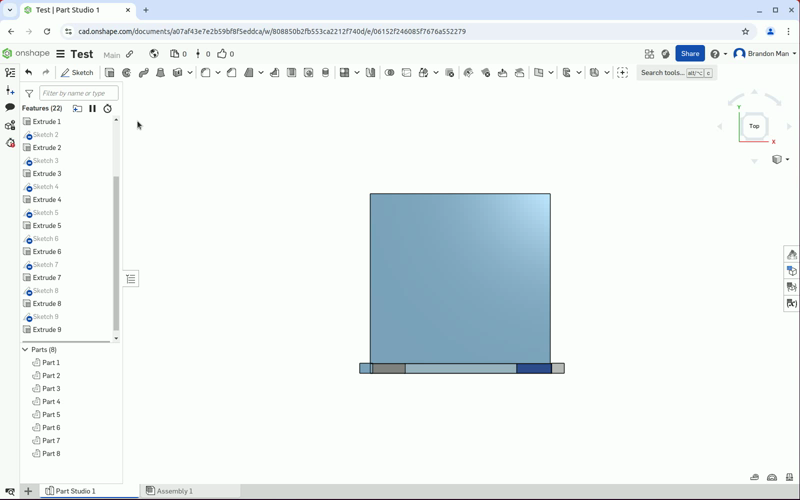
key(shift+h)
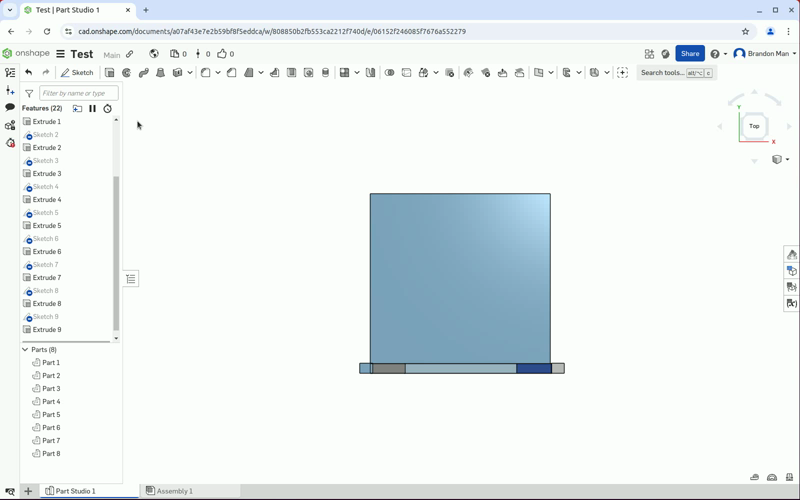
key(shift+h)
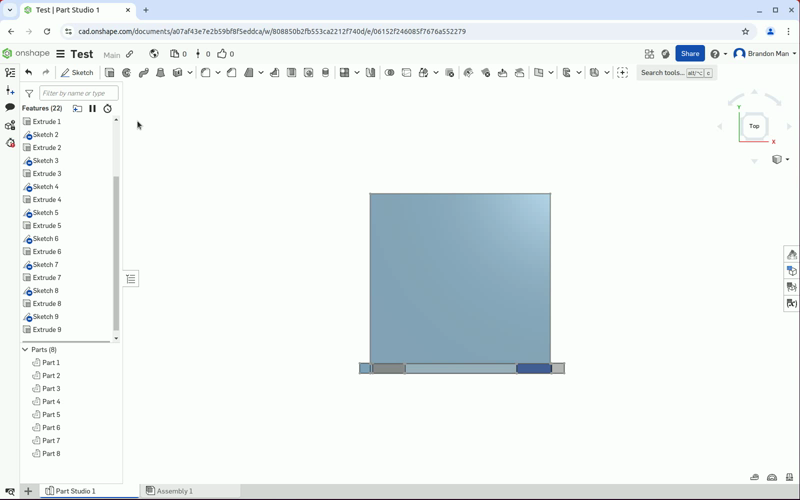
key(shift+7)
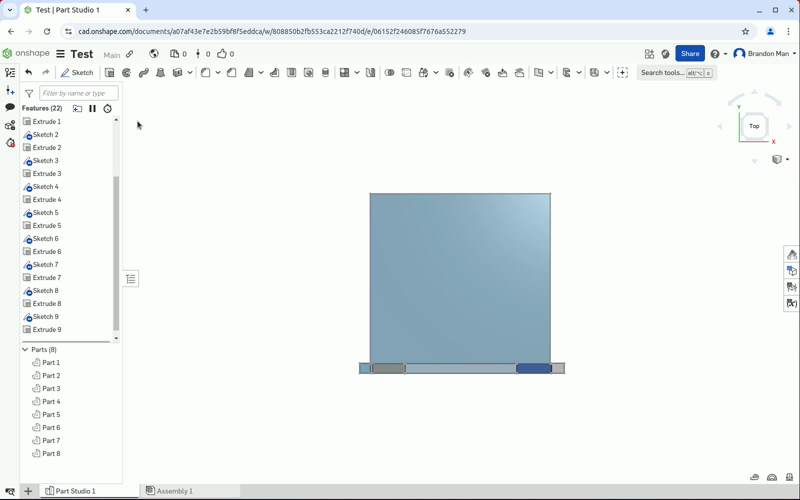
key(up, 3)
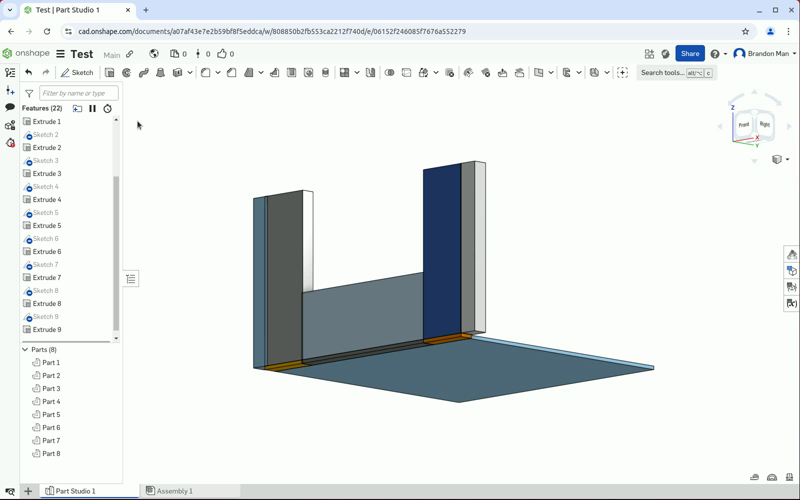
key(left, 3)
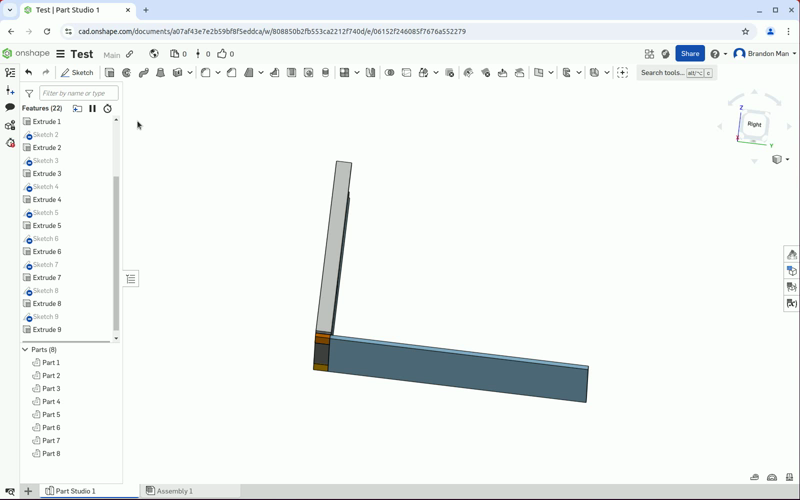
key(right, 3)
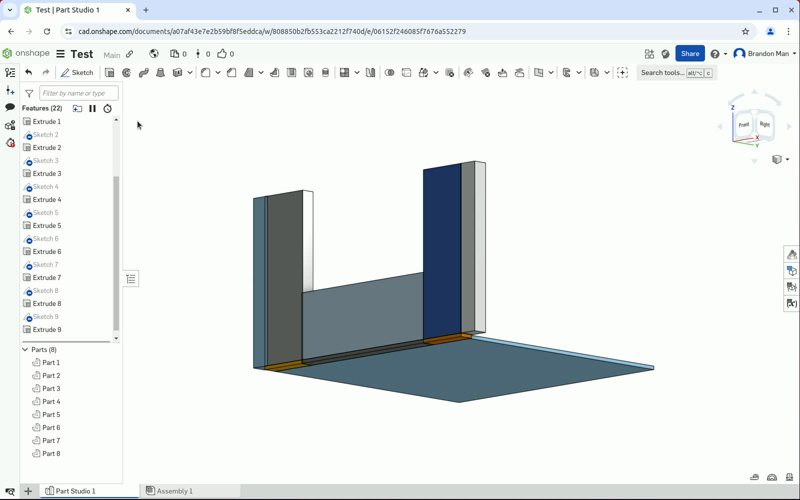
key(down, 3)
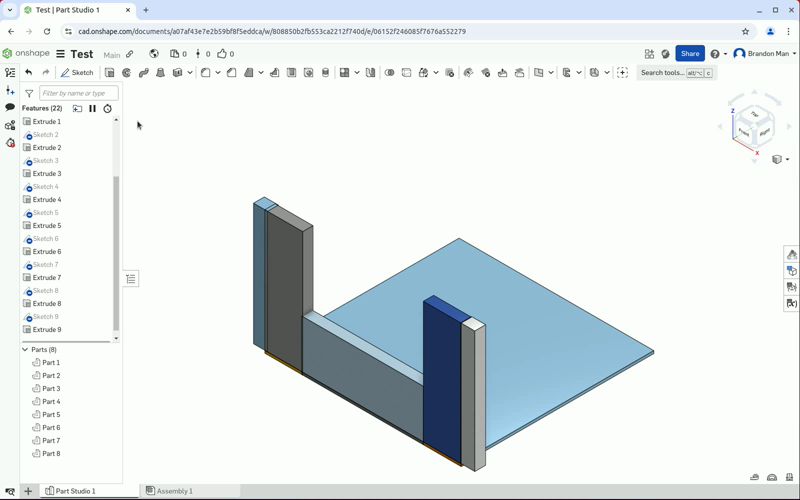
mouse_move(69, 111)
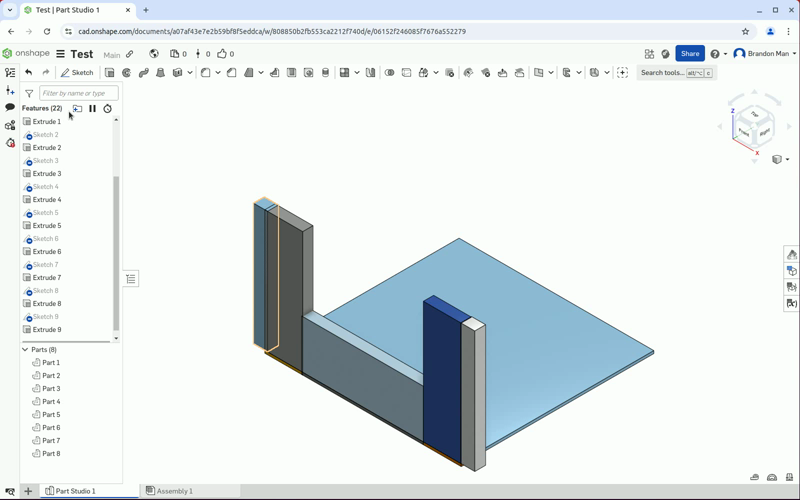
click(69, 111)